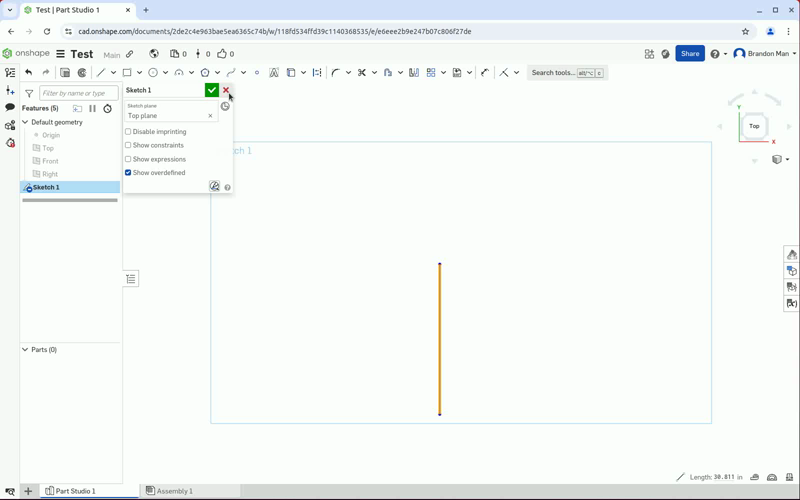
key(shift+h)
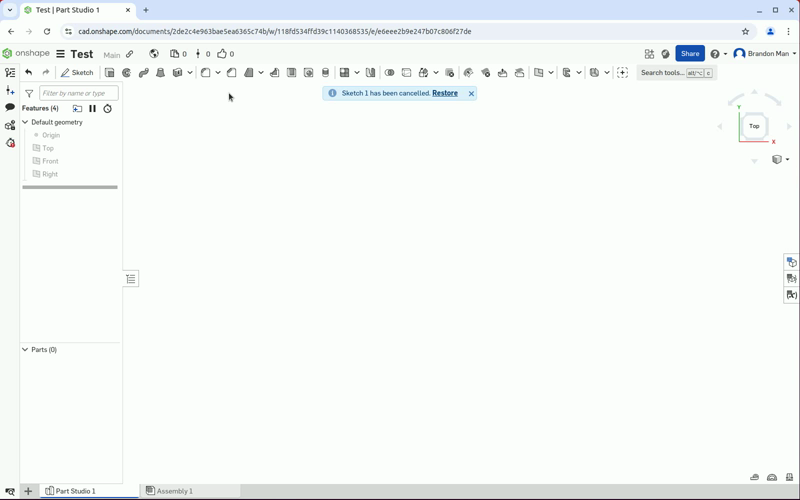
mouse_move(73, 352)
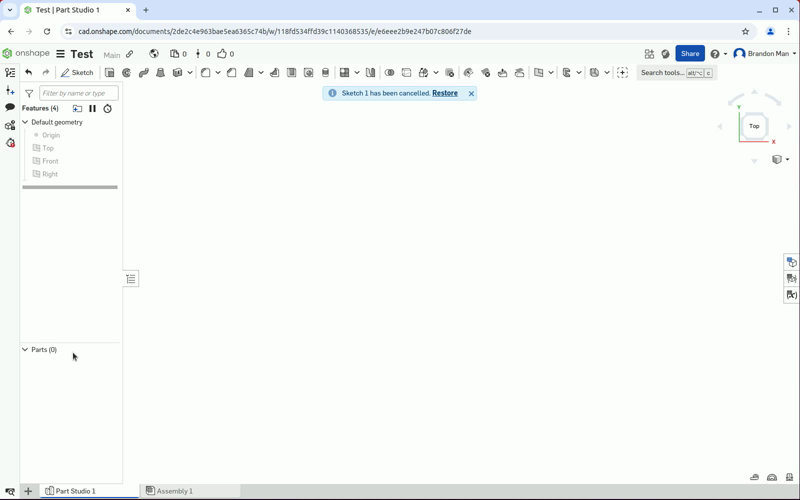
key(y)
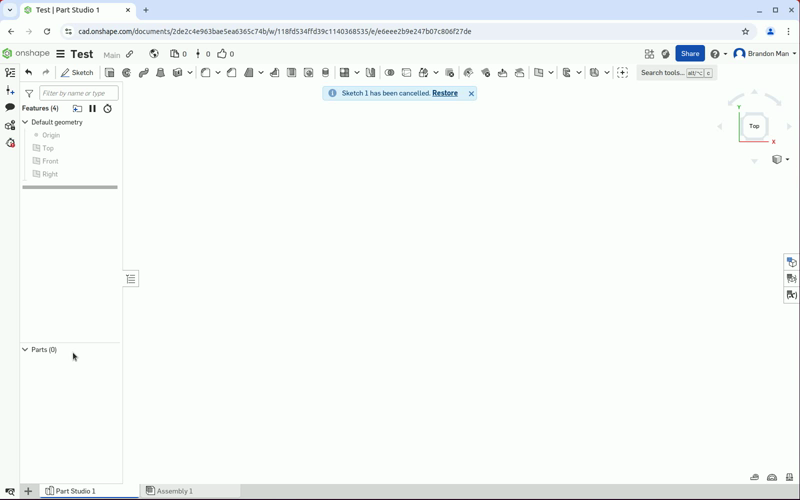
key(shift+p)
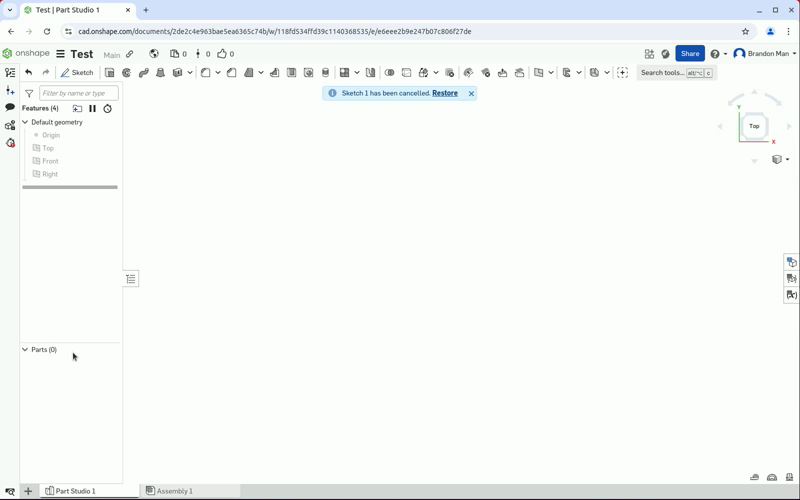
key(space)
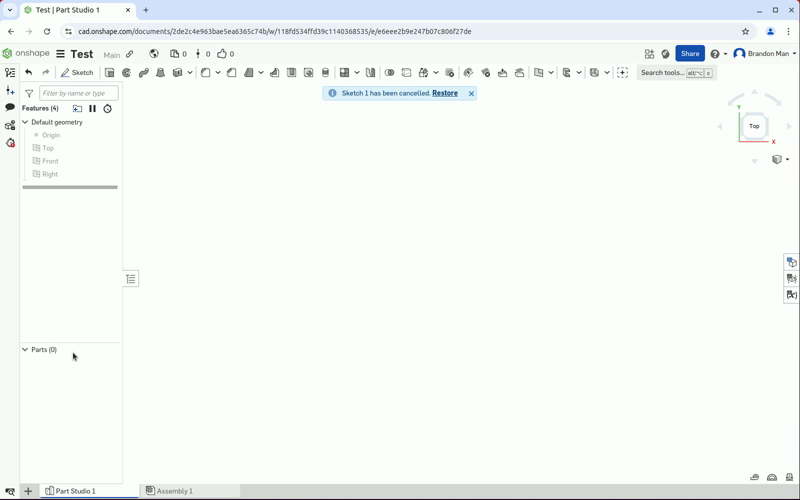
key_down(shift)
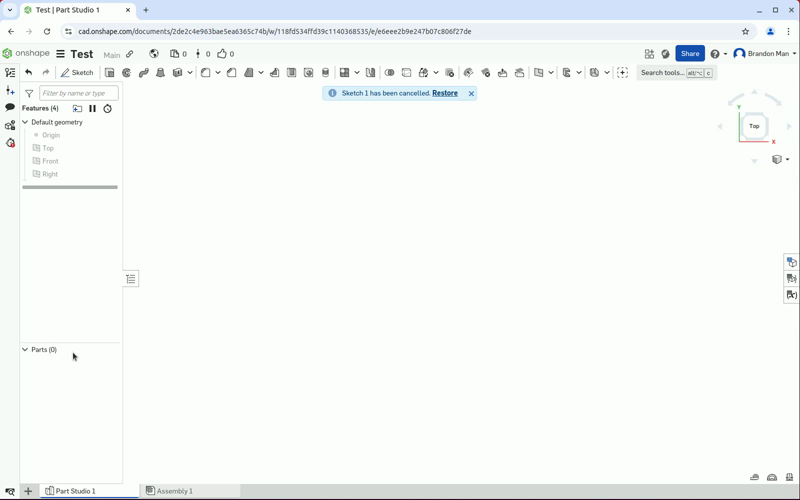
key(up)
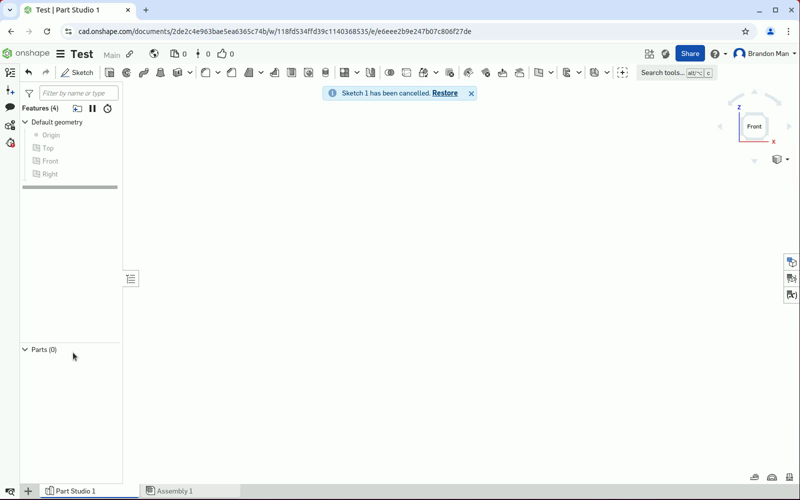
key_up(shift)
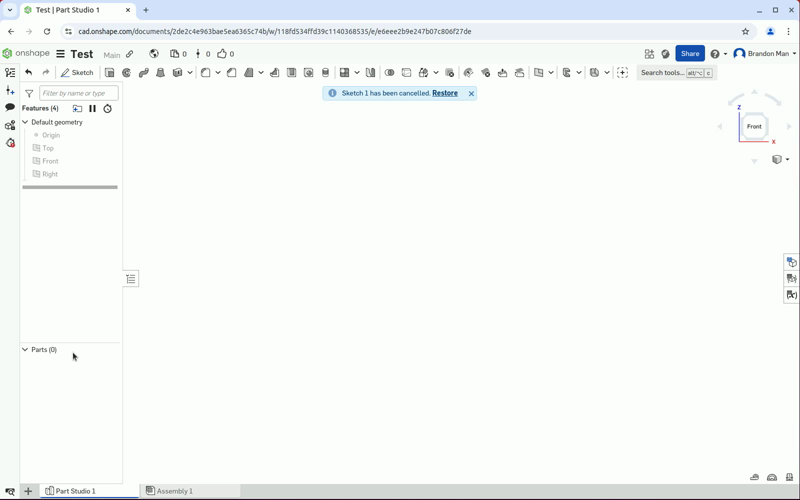
key(space)
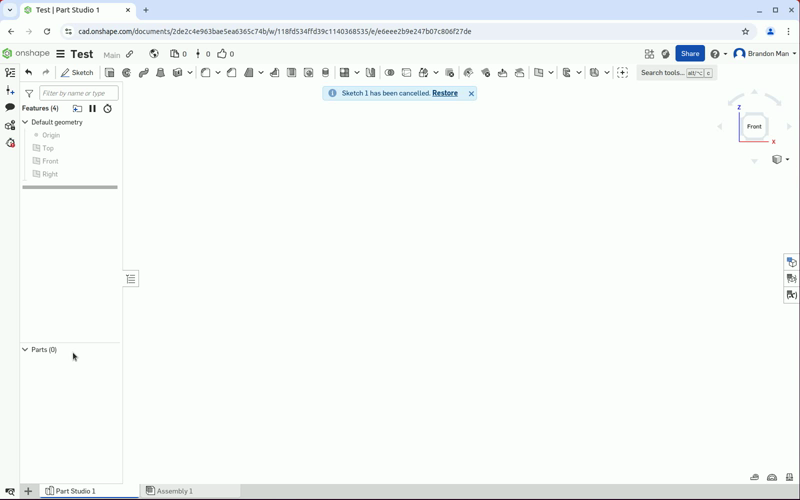
key_down(shift)
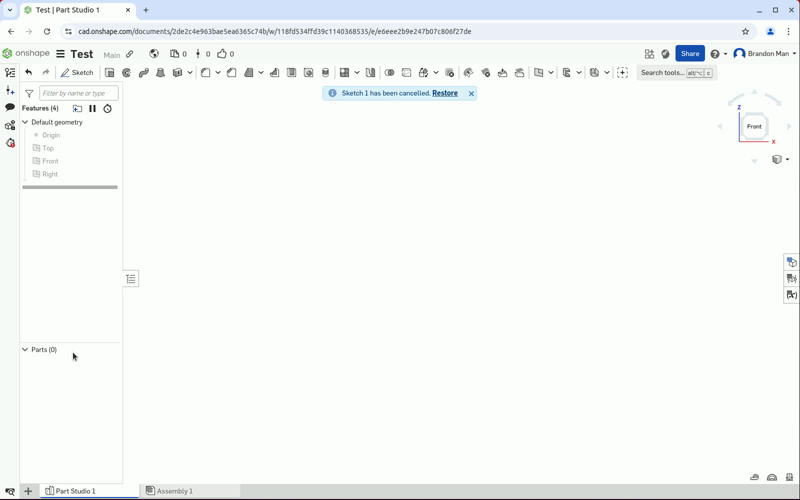
key(left)
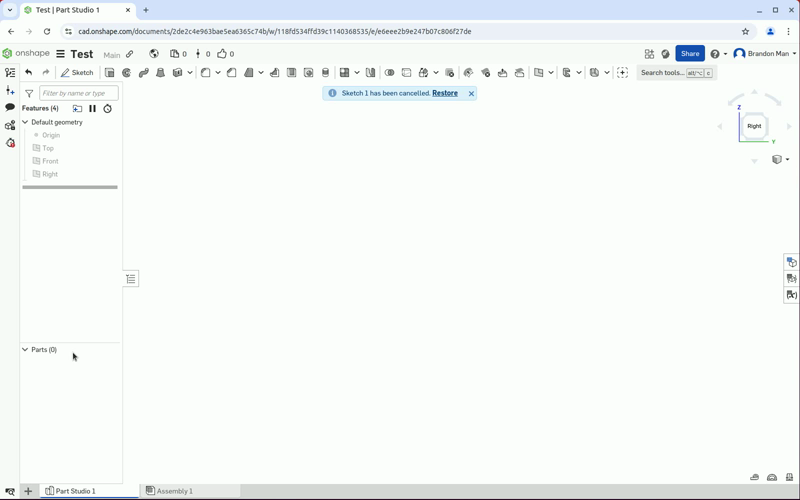
key_up(shift)
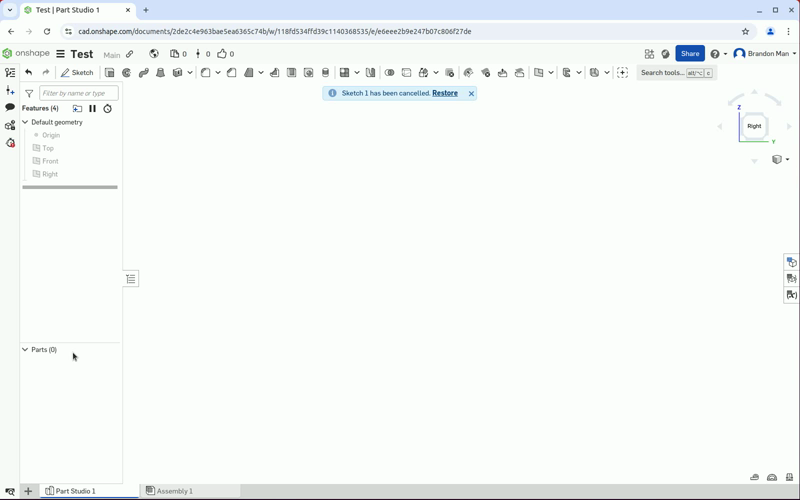
mouse_move(73, 352)
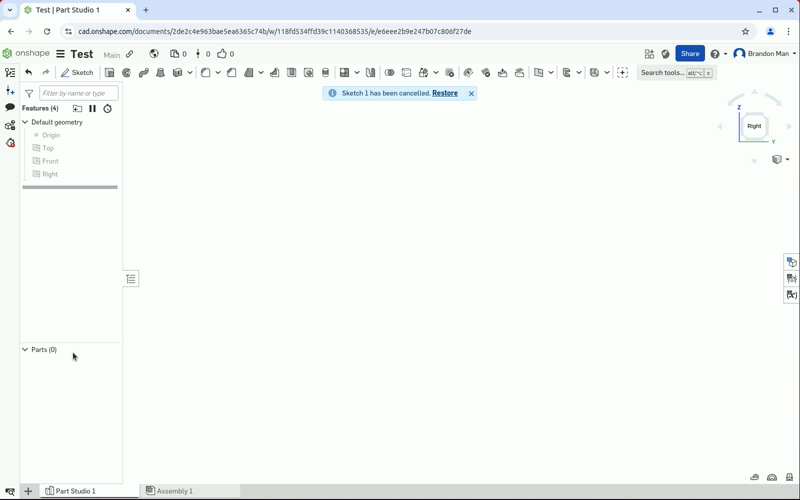
key(shift+y)
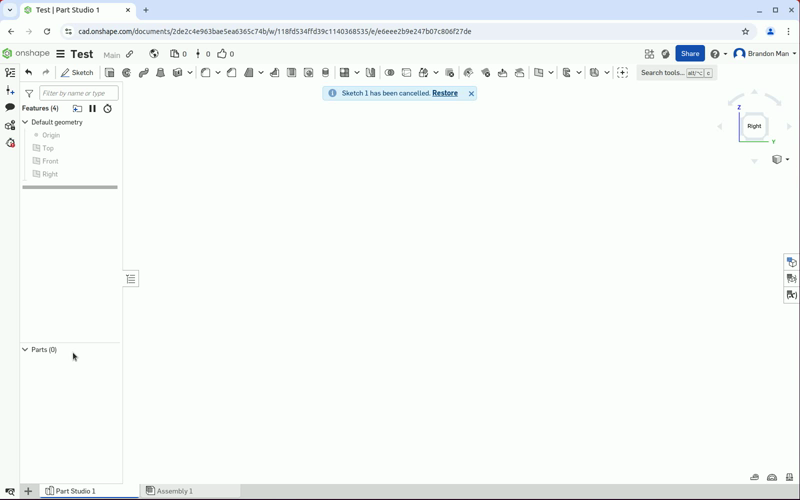
key(shift+s)
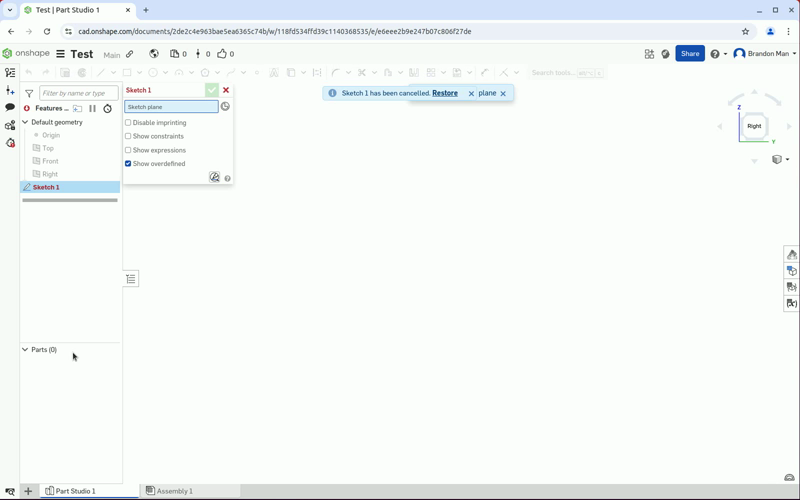
mouse_move(73, 176)
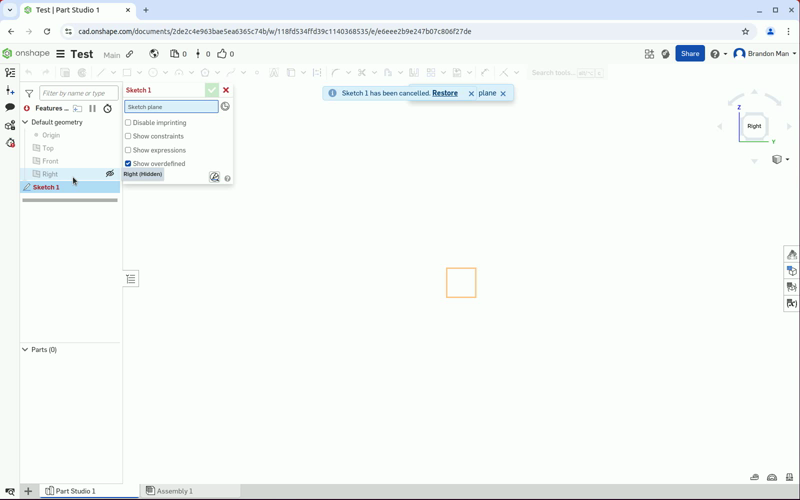
click(73, 176)
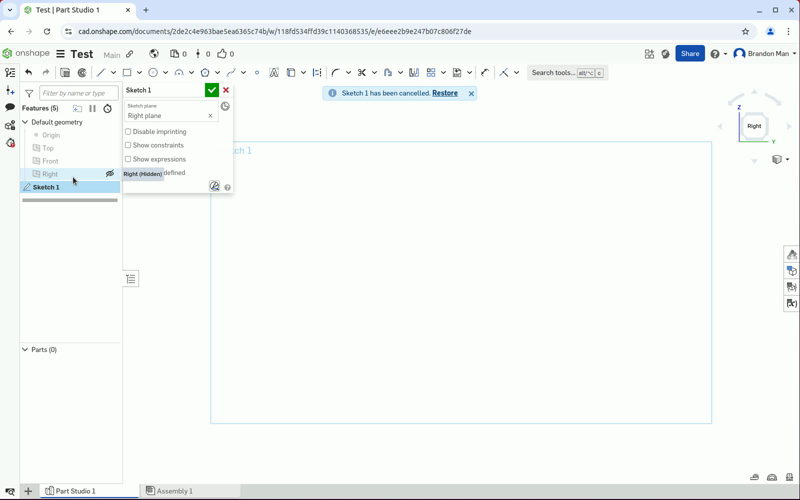
mouse_move(73, 352)
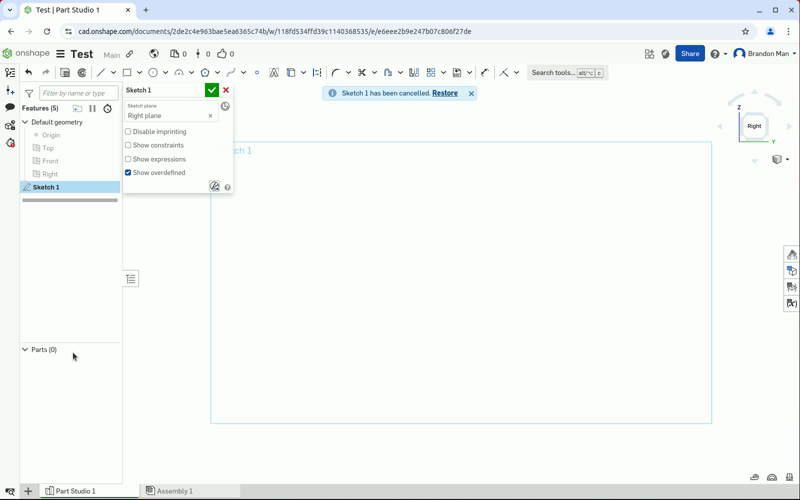
key(y)
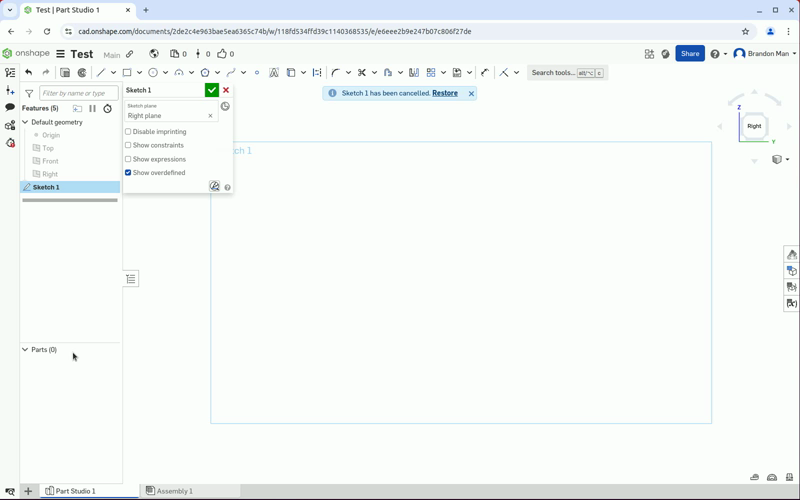
key(a)
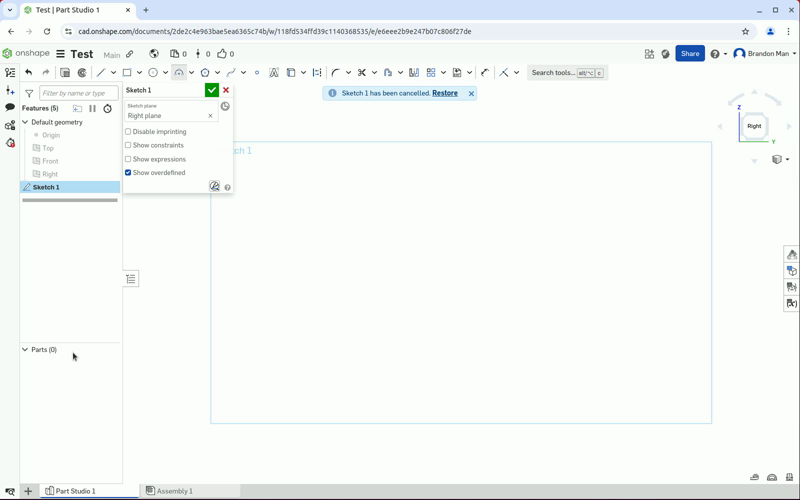
key_down(shift)
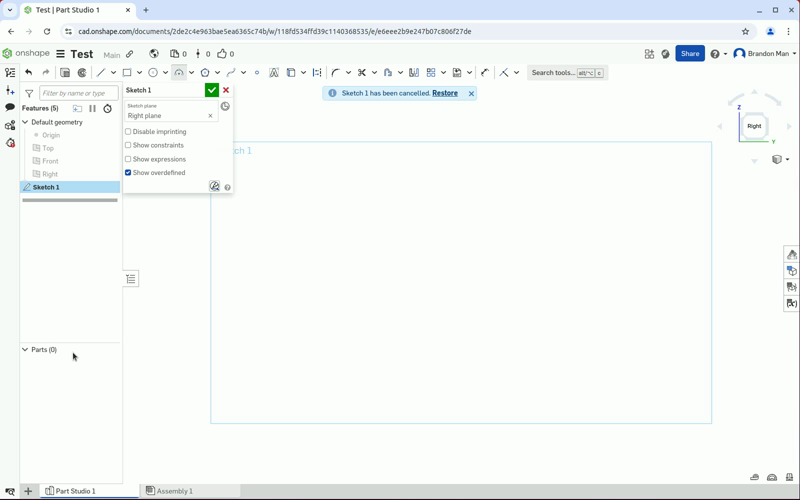
mouse_move(432, 272)
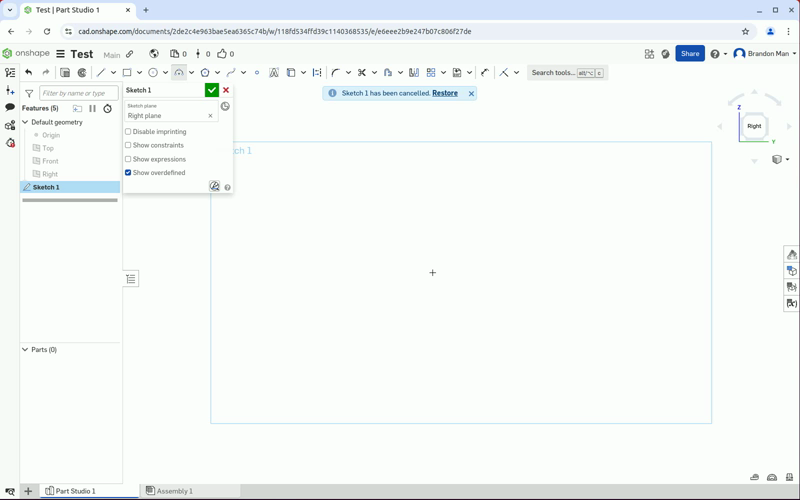
click(432, 272)
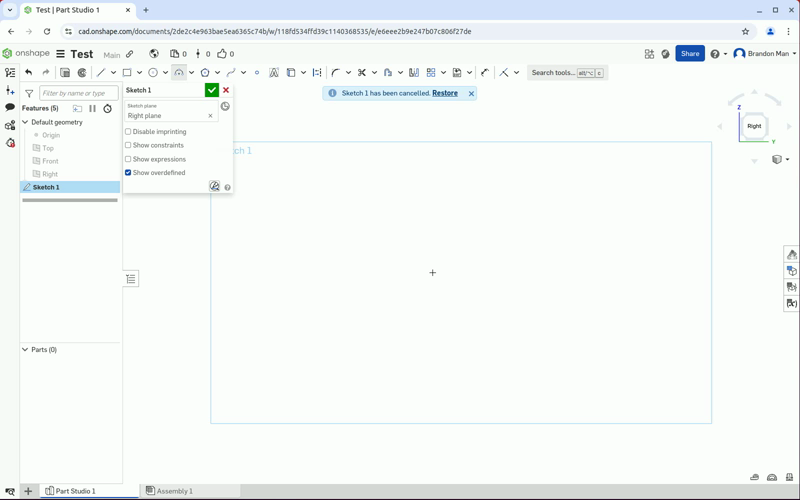
key_up(shift)
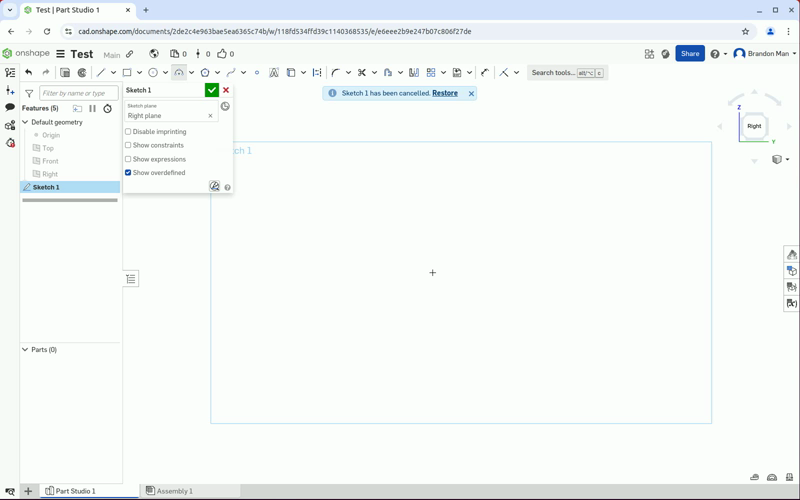
key_down(shift)
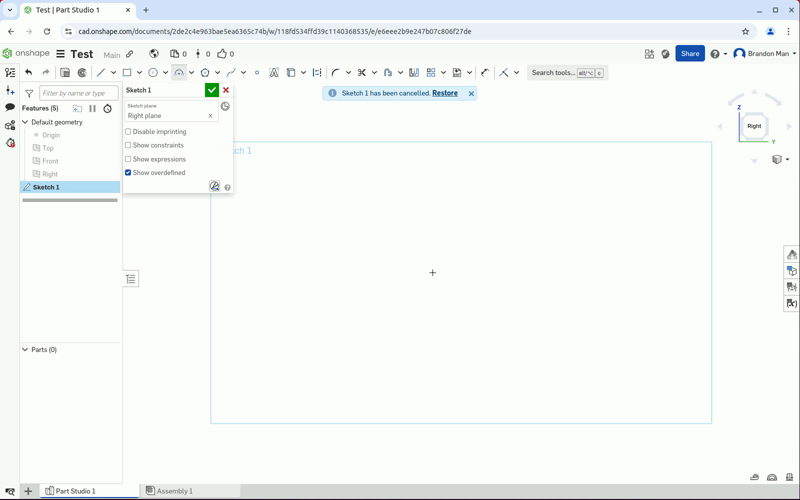
mouse_move(440, 276)
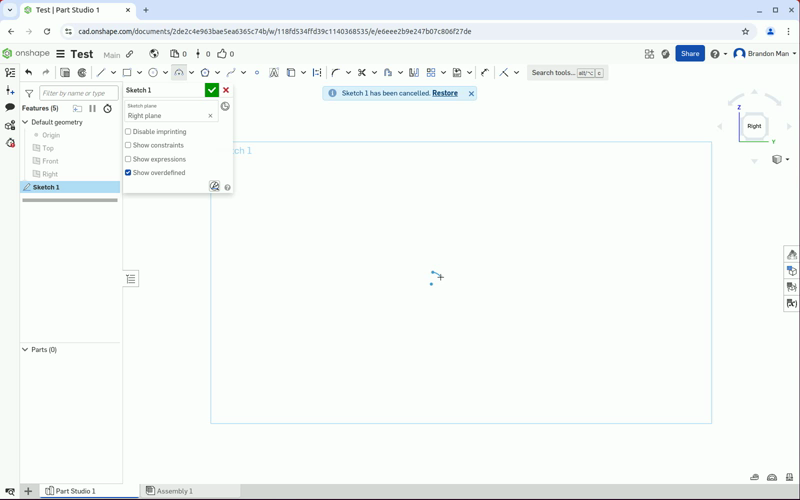
click(440, 276)
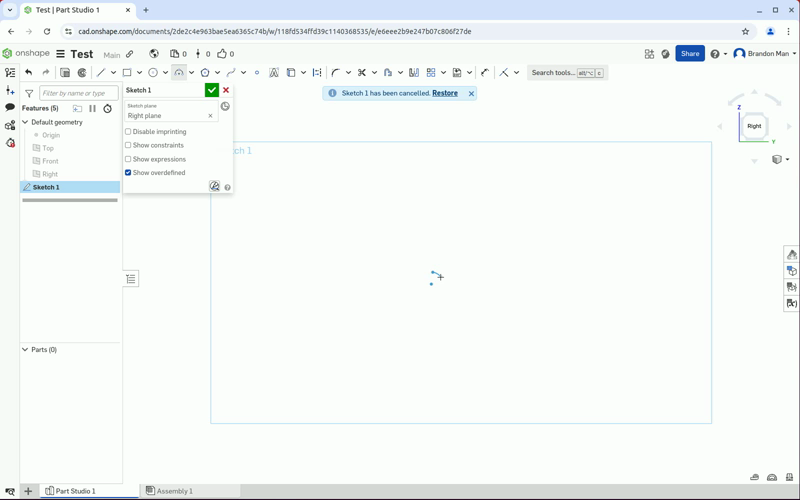
mouse_move(437, 273)
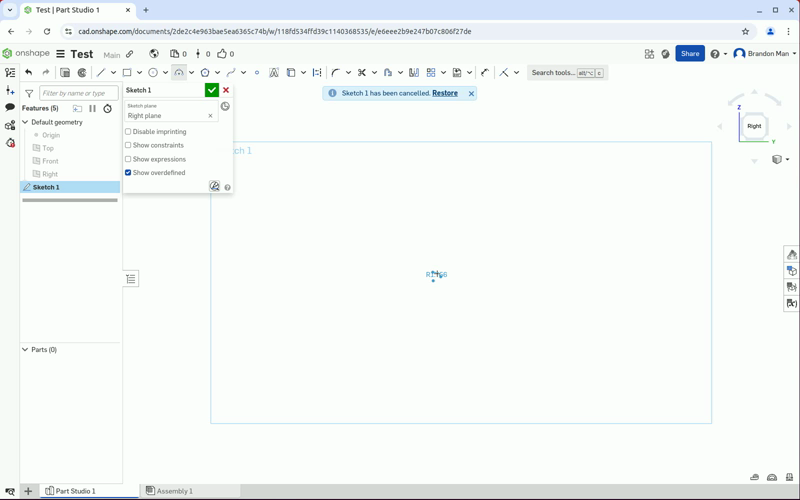
click(437, 273)
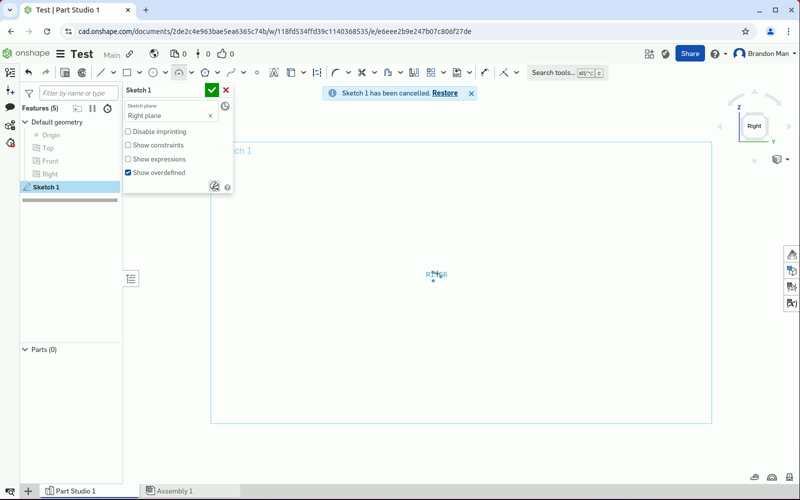
key_up(shift)
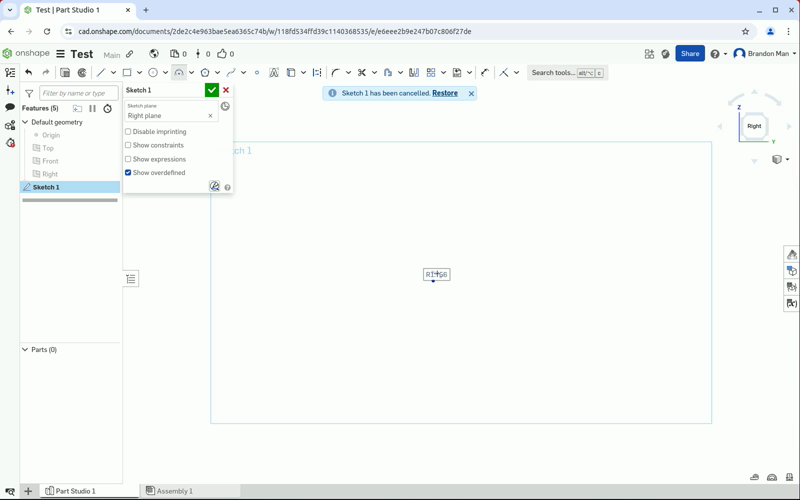
key(esc)
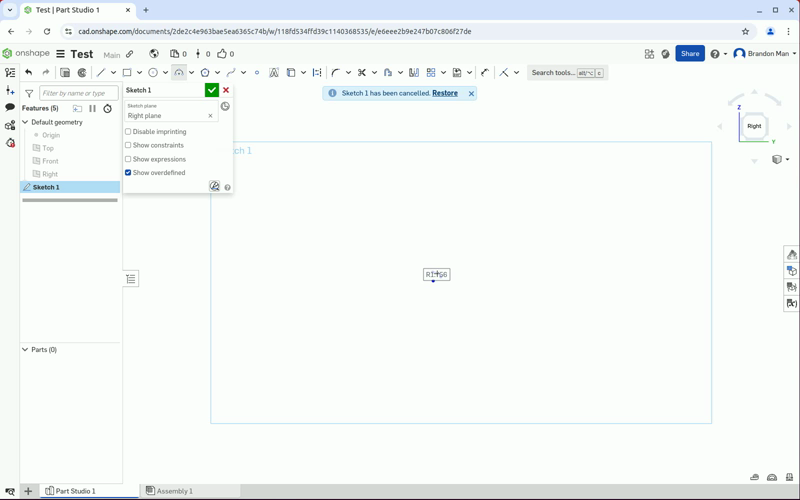
key(l)
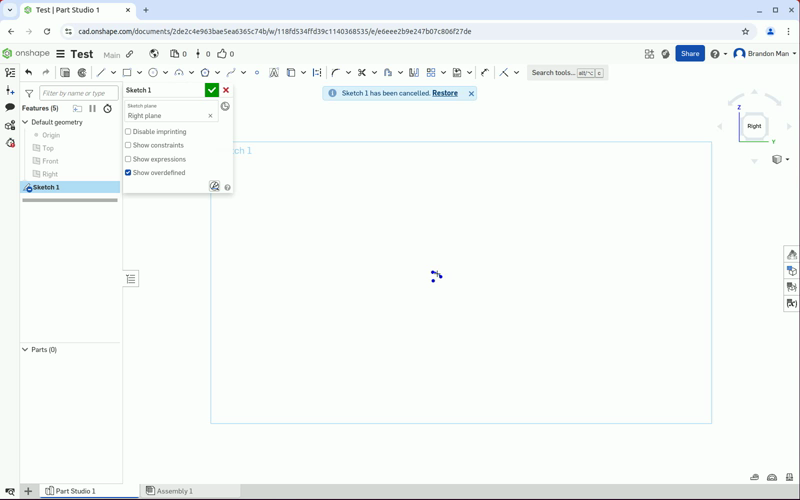
mouse_move(440, 276)
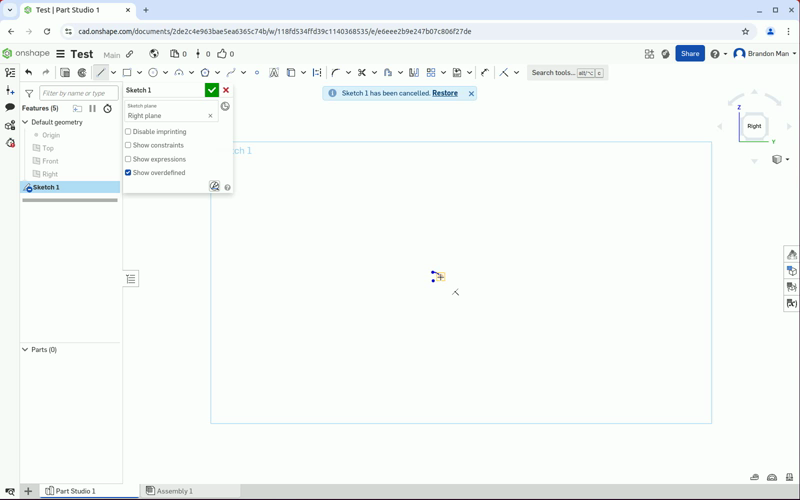
click(440, 276)
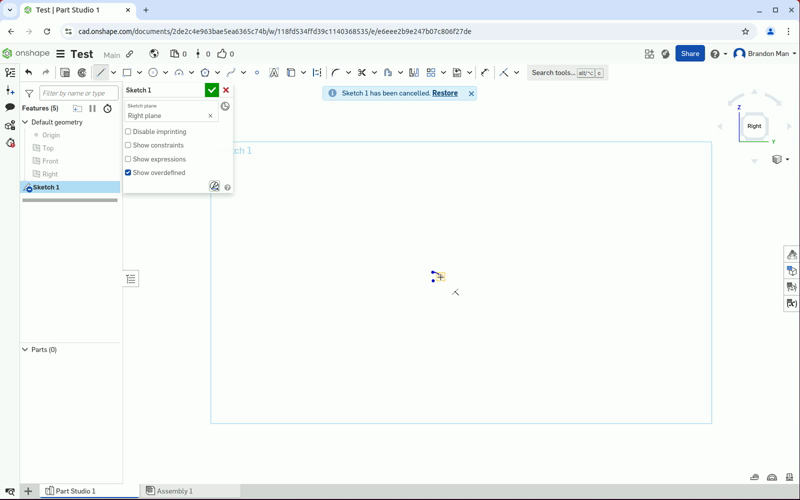
key_down(shift)
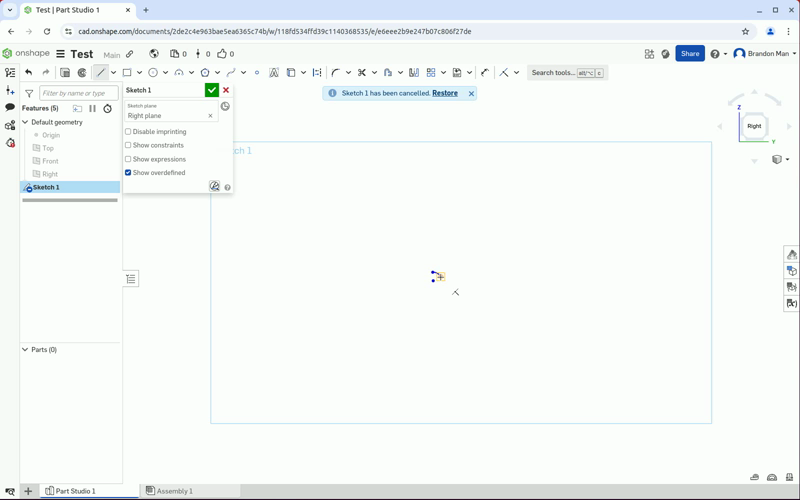
mouse_move(470, 276)
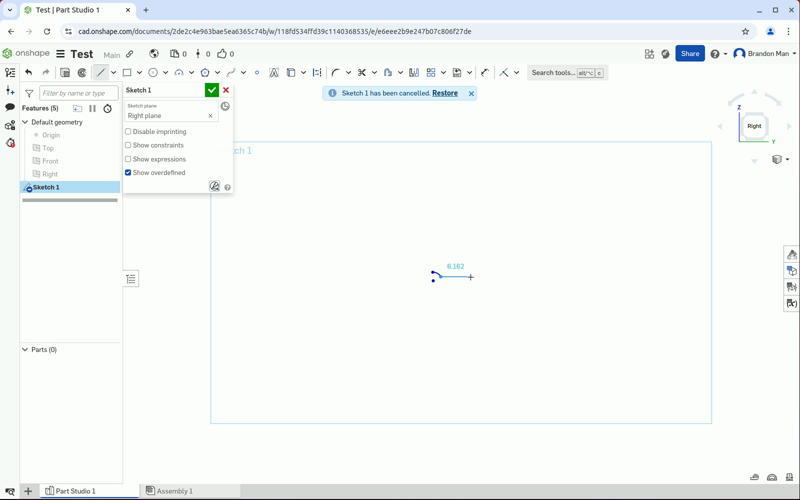
mouse_move(444, 276)
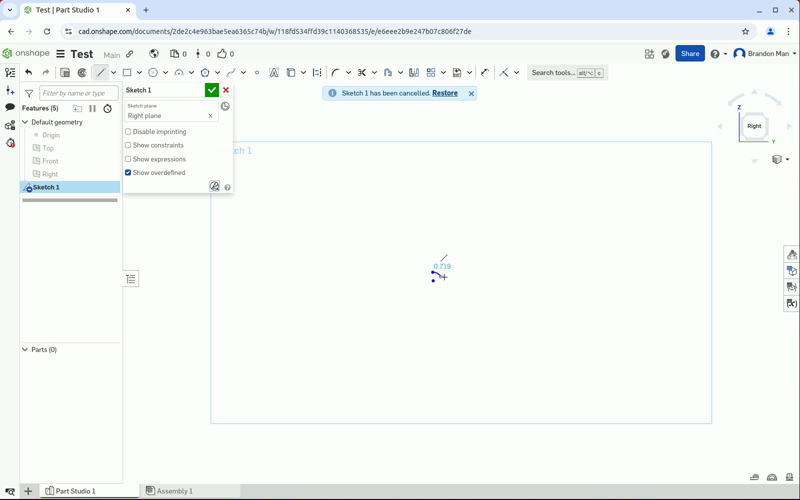
scroll(6)
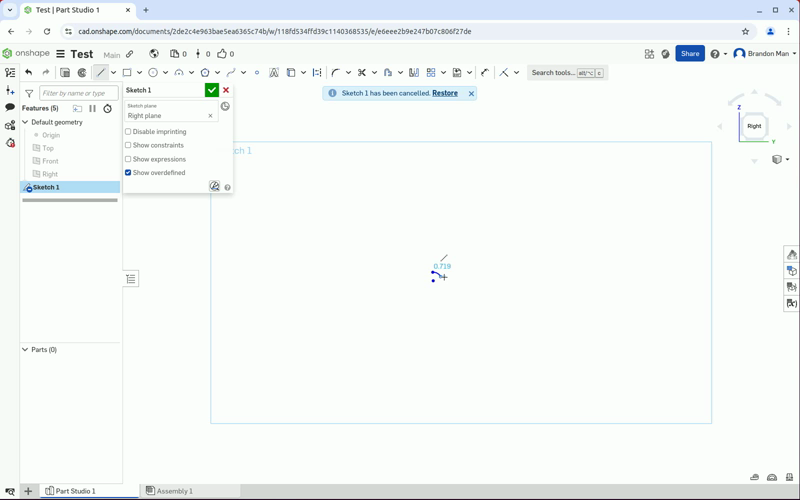
scroll(6)
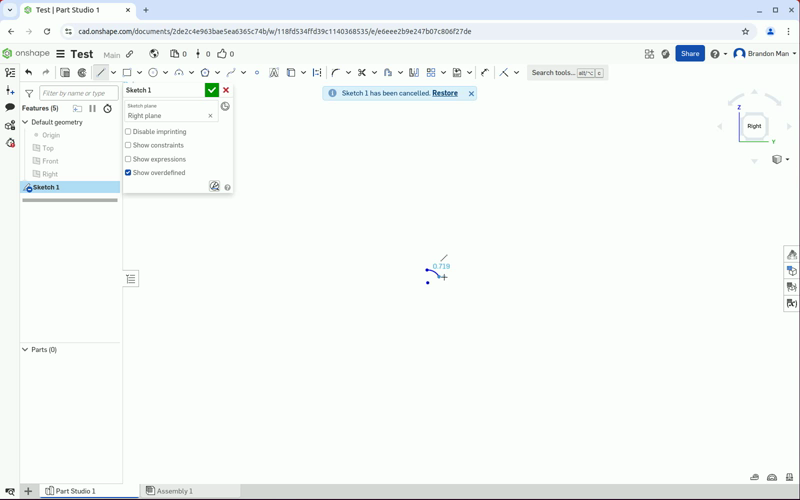
scroll(6)
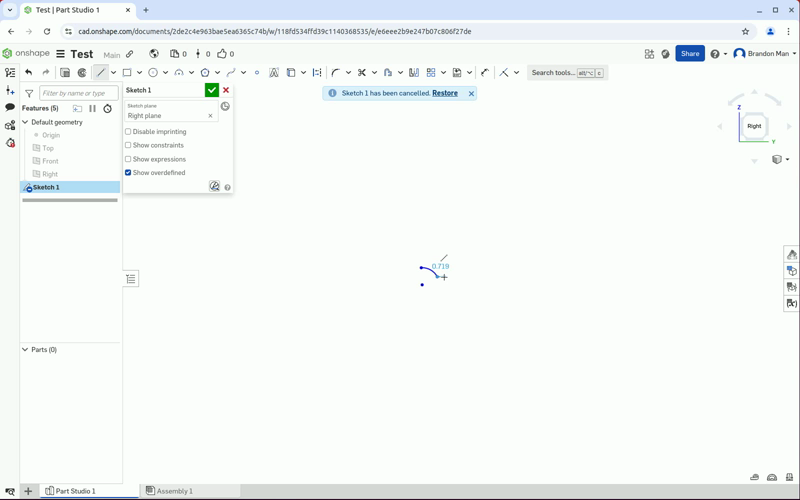
scroll(6)
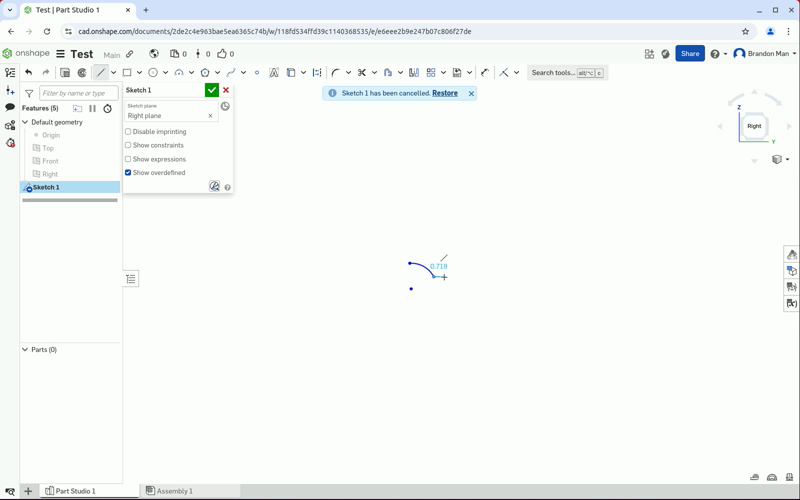
scroll(6)
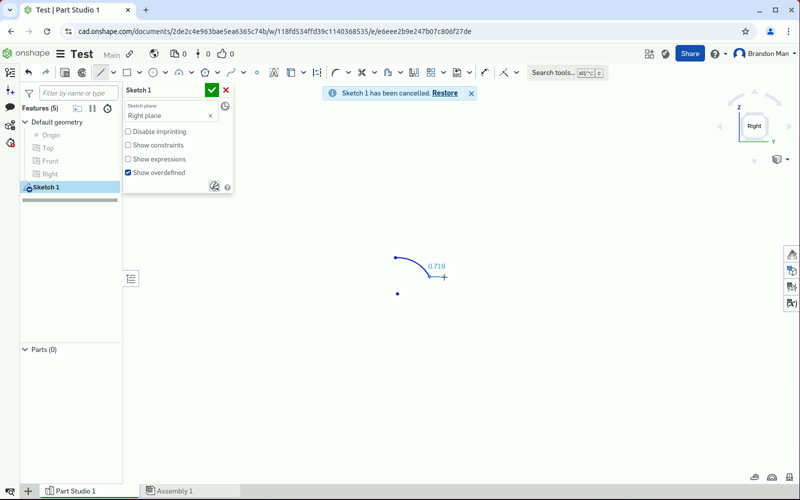
scroll(6)
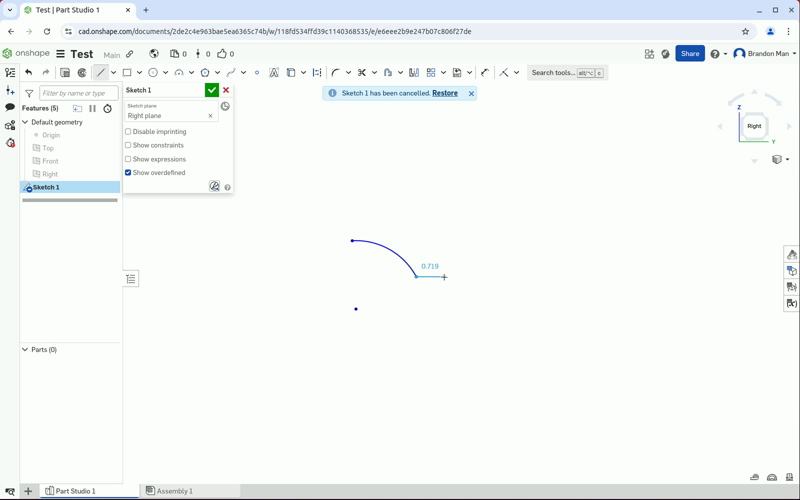
scroll(6)
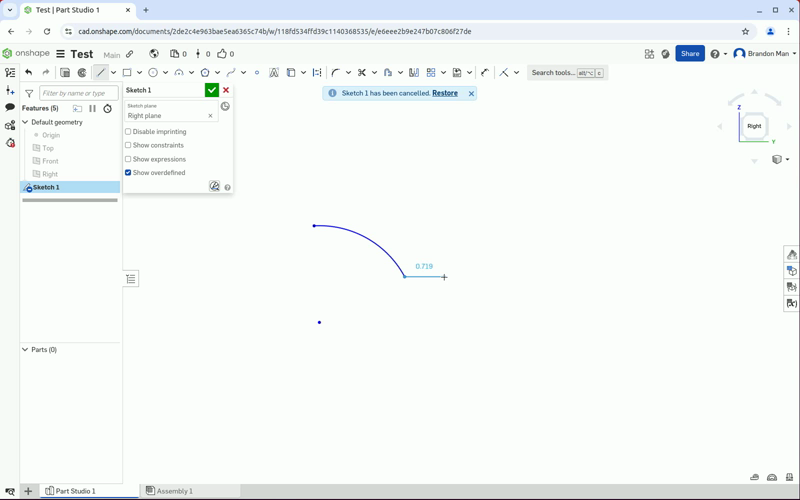
click(444, 276)
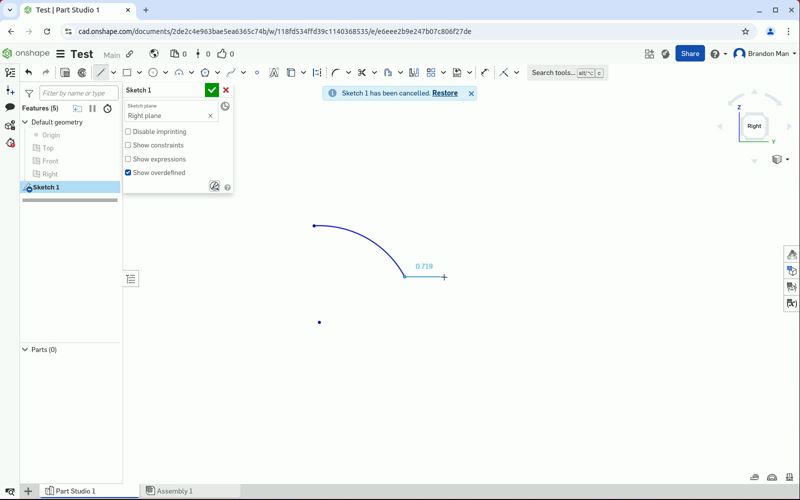
scroll(-6)
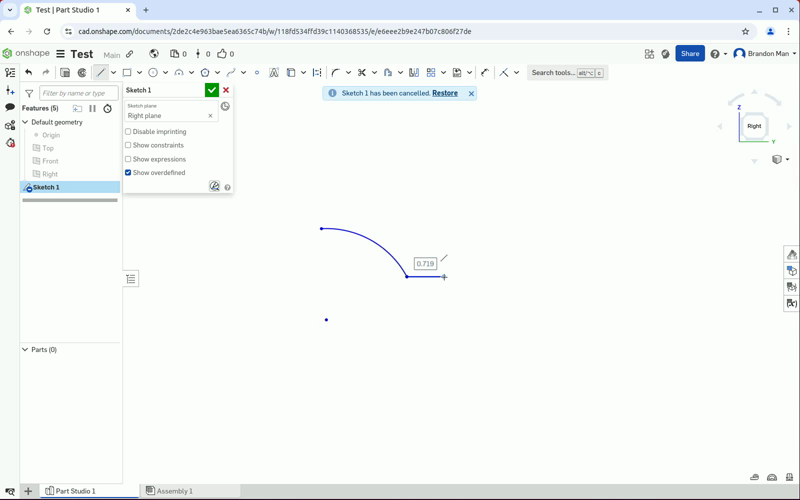
scroll(-6)
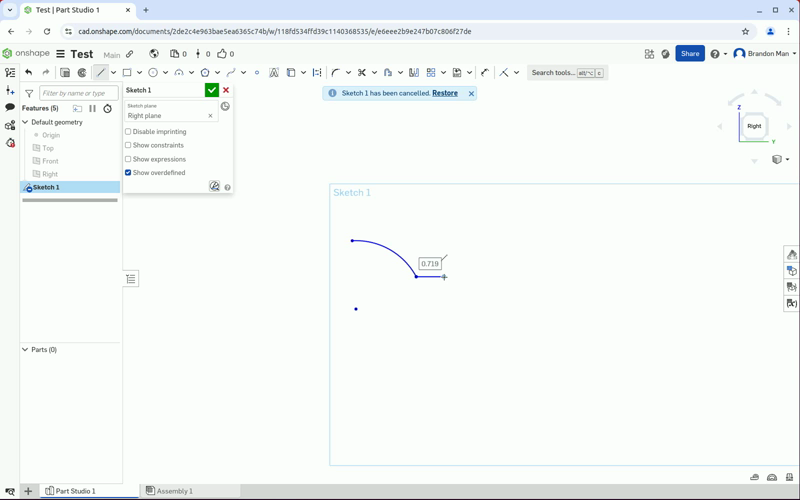
scroll(-6)
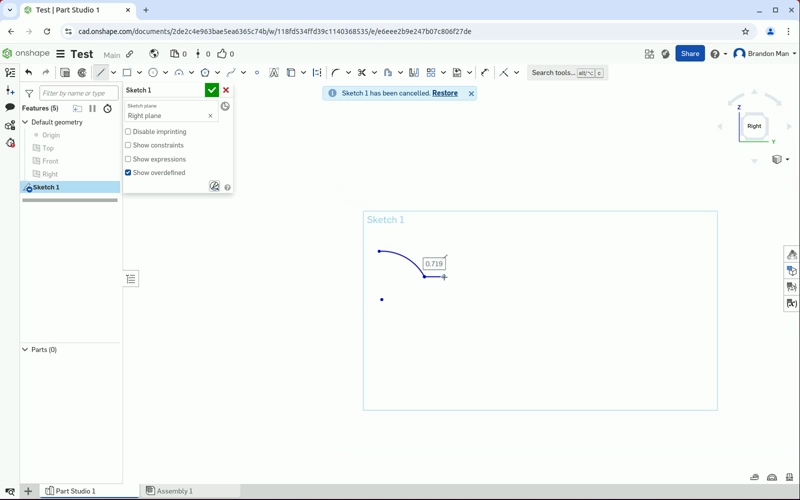
scroll(-6)
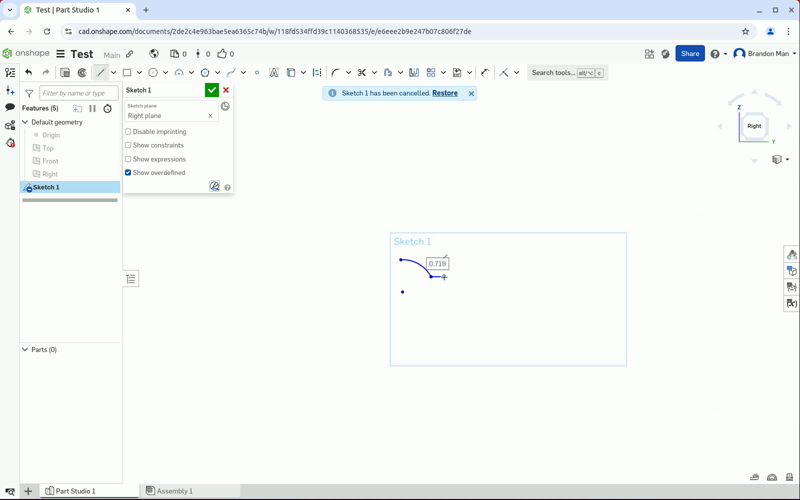
scroll(-6)
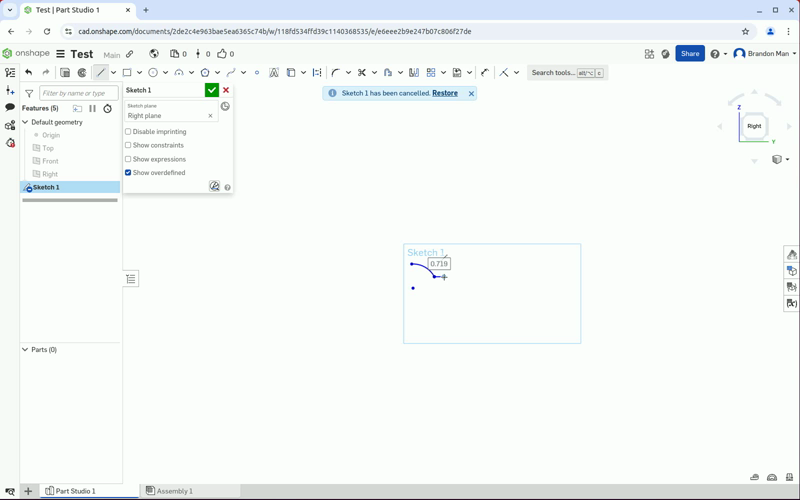
scroll(-6)
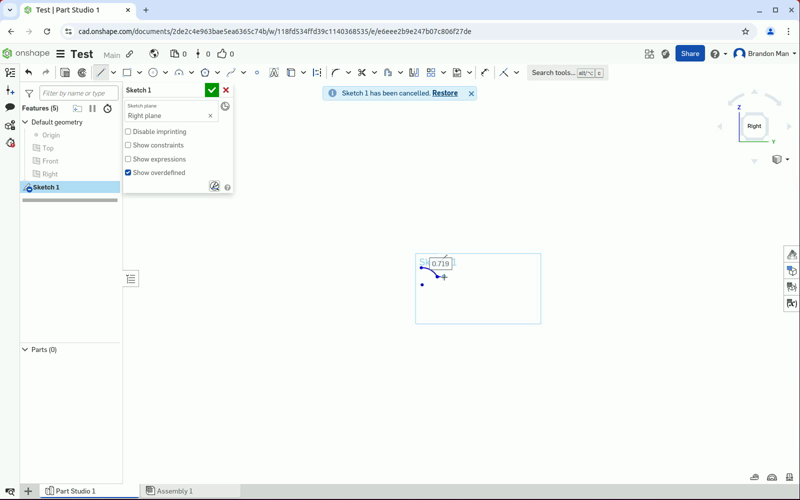
scroll(-6)
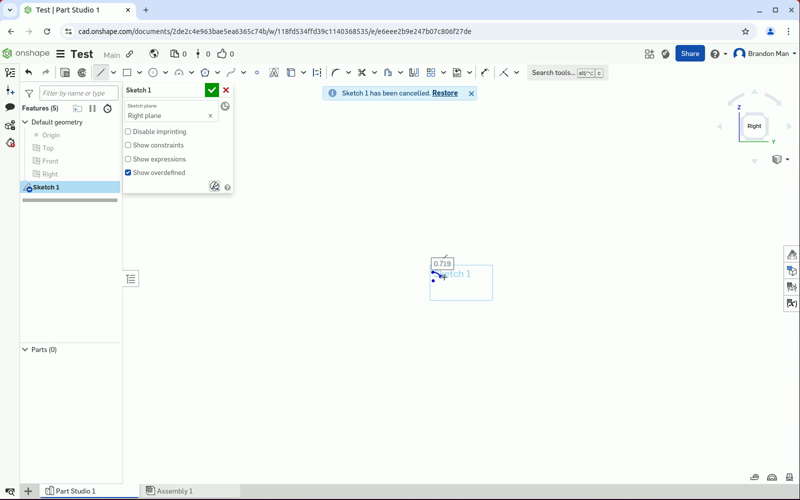
key_up(shift)
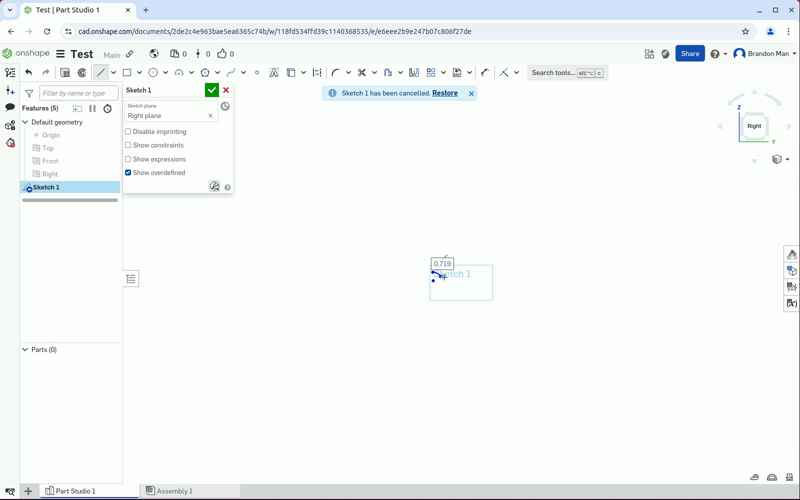
key_down(shift)
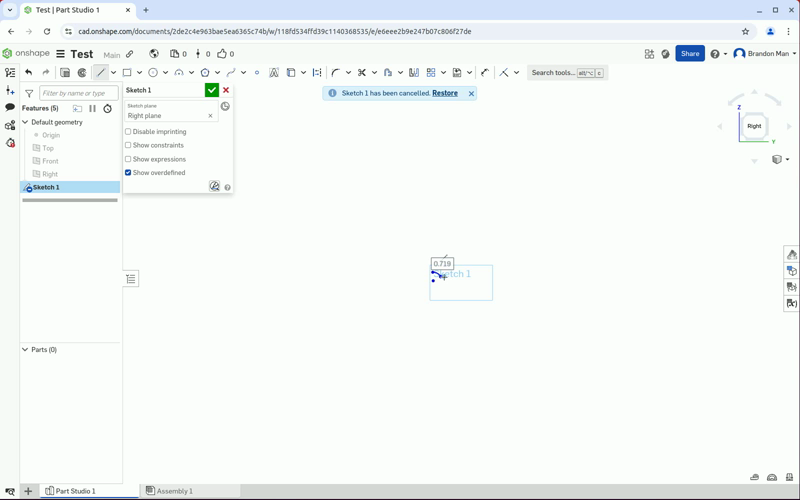
mouse_move(474, 276)
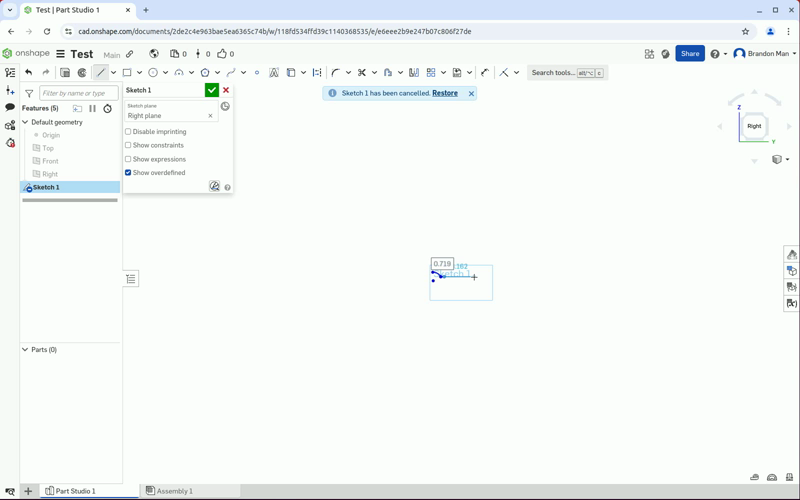
mouse_move(444, 268)
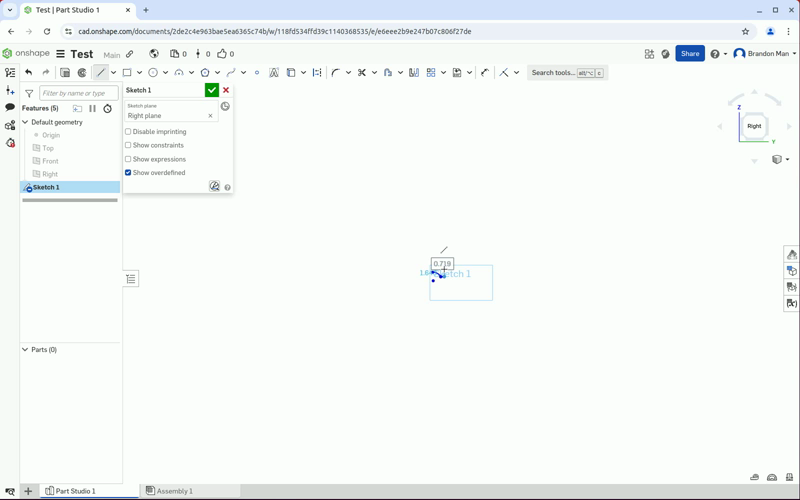
click(444, 268)
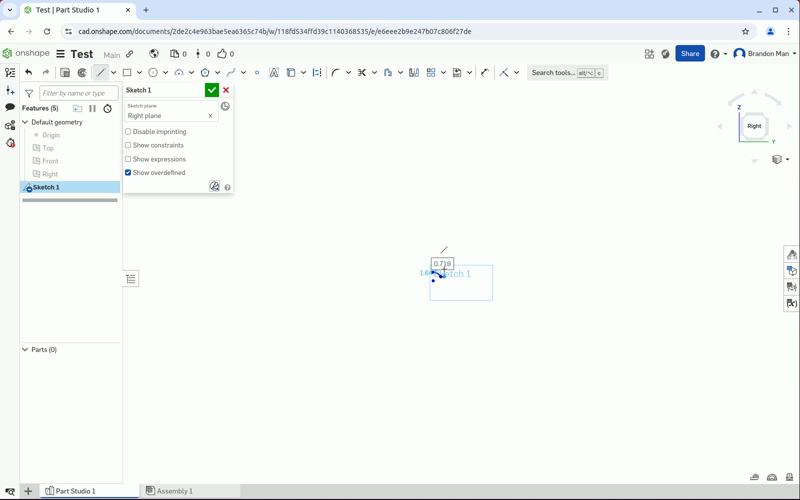
key_up(shift)
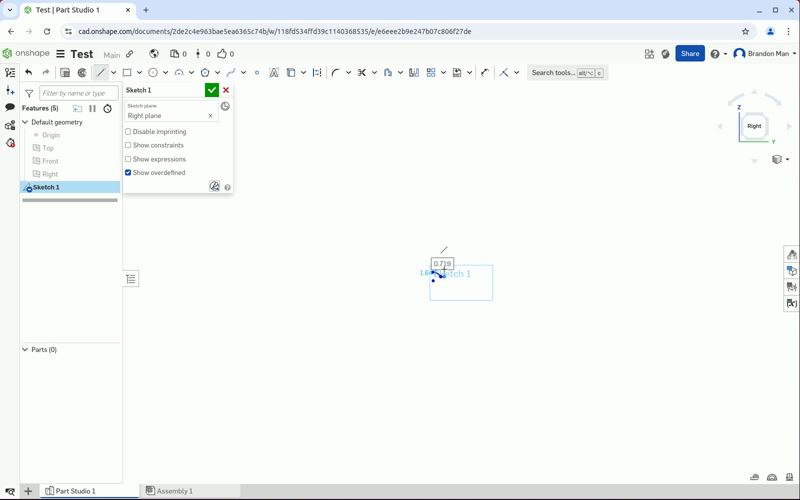
key_down(shift)
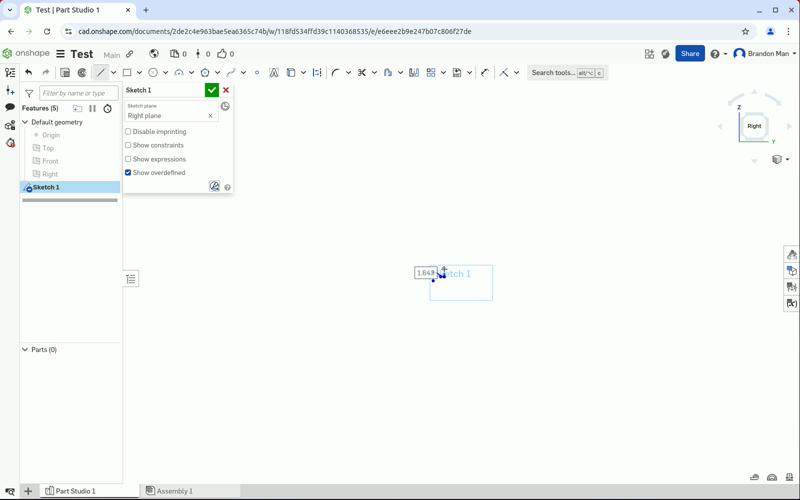
mouse_move(474, 268)
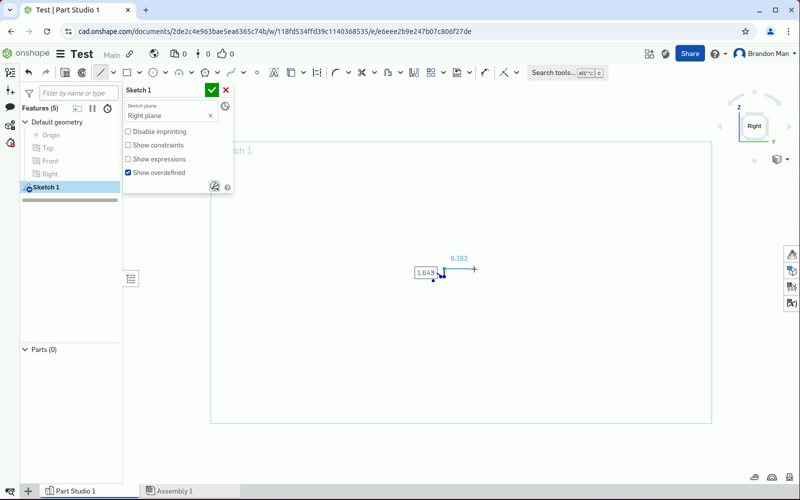
mouse_move(432, 268)
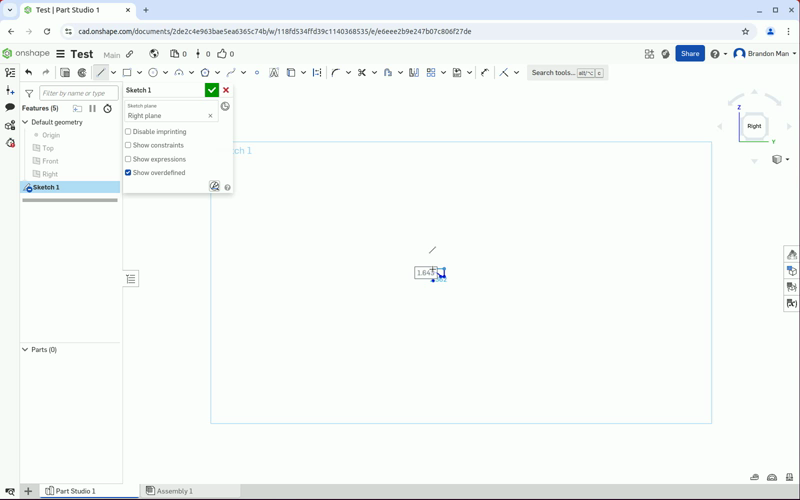
scroll(6)
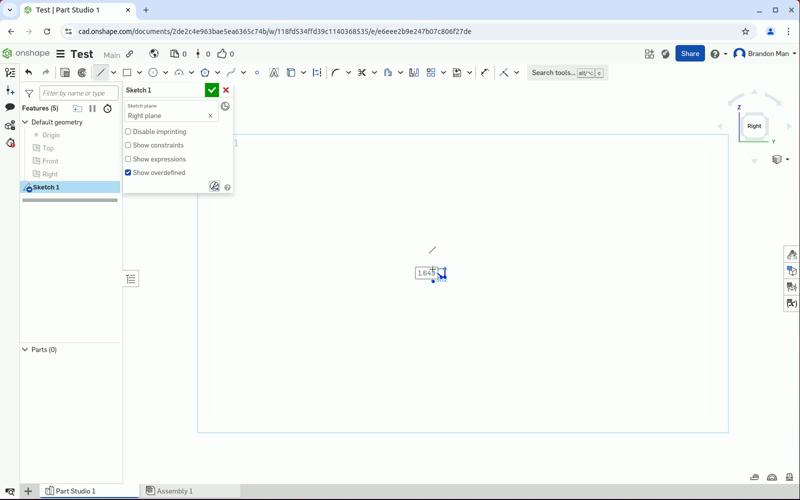
scroll(6)
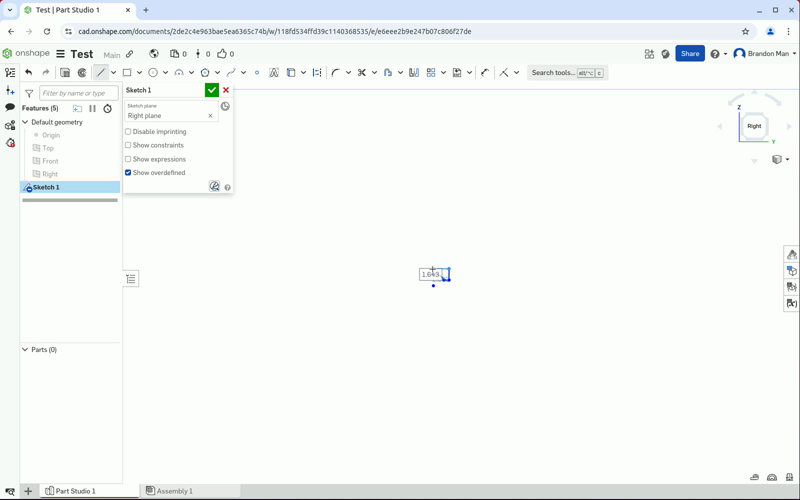
scroll(6)
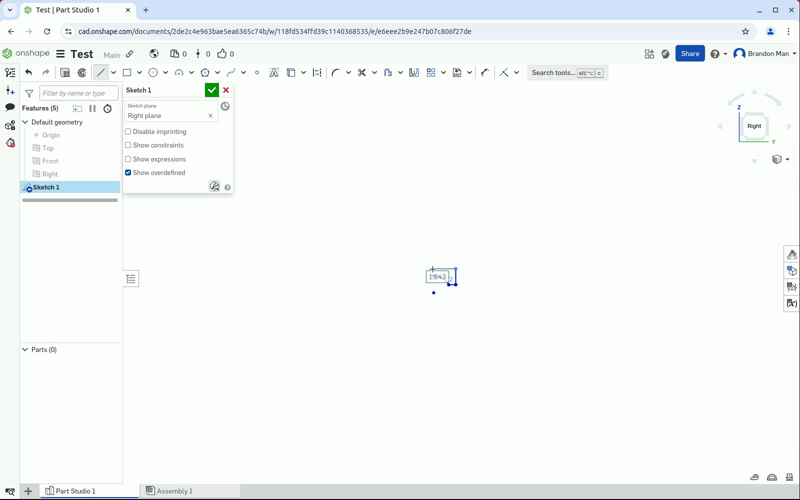
scroll(6)
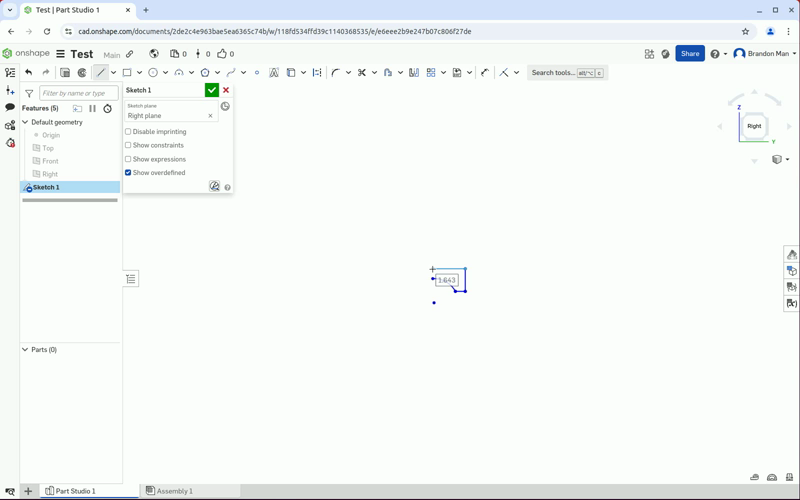
scroll(6)
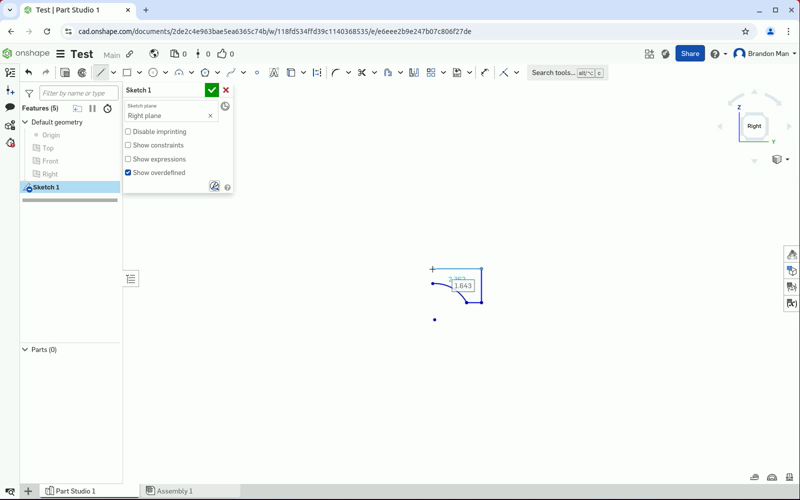
scroll(6)
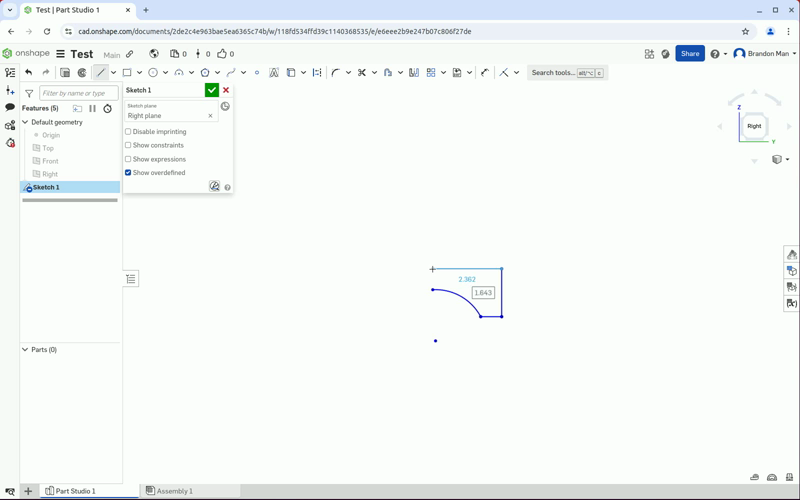
scroll(6)
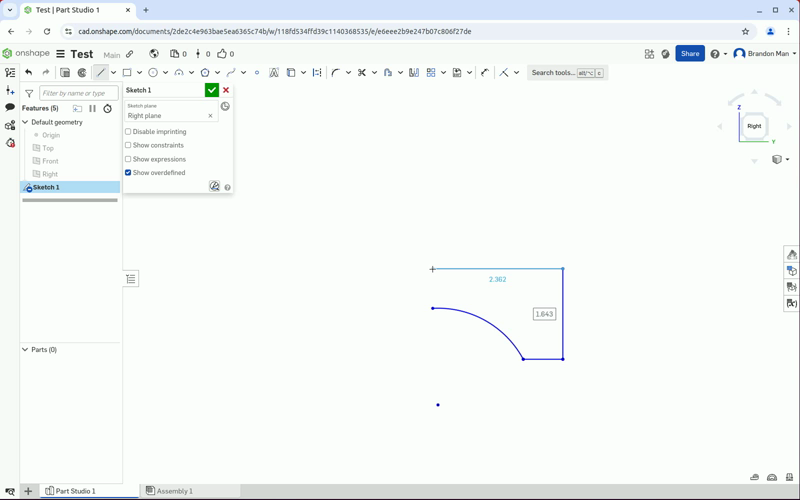
click(432, 268)
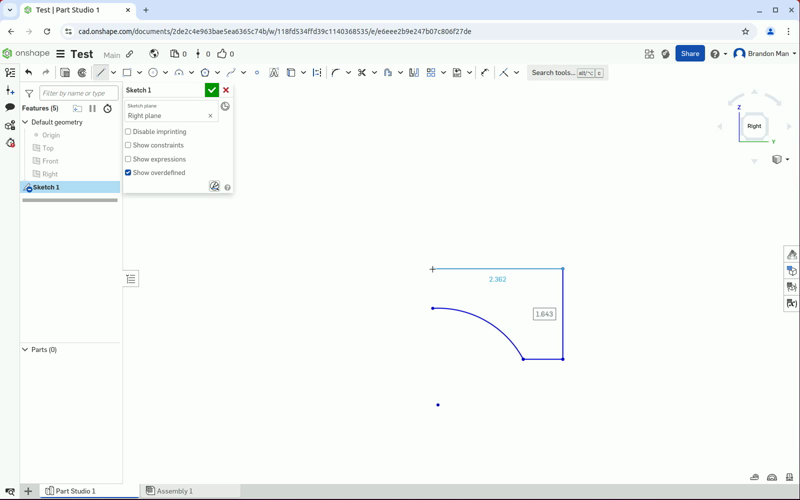
scroll(-6)
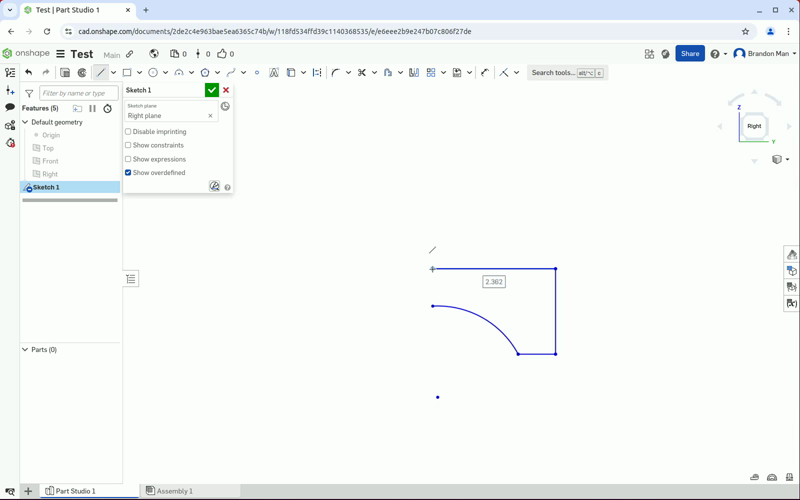
scroll(-6)
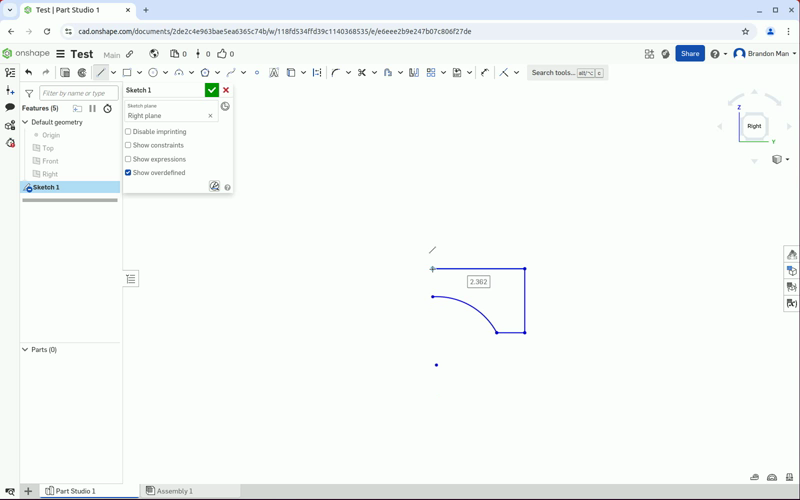
scroll(-6)
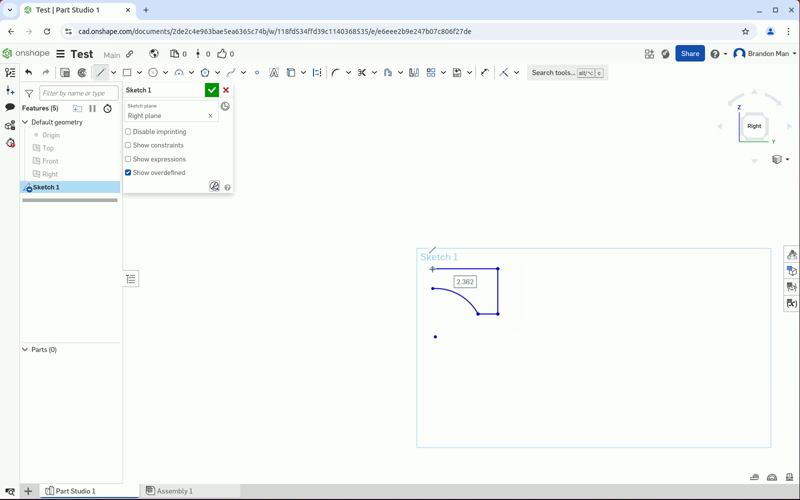
scroll(-6)
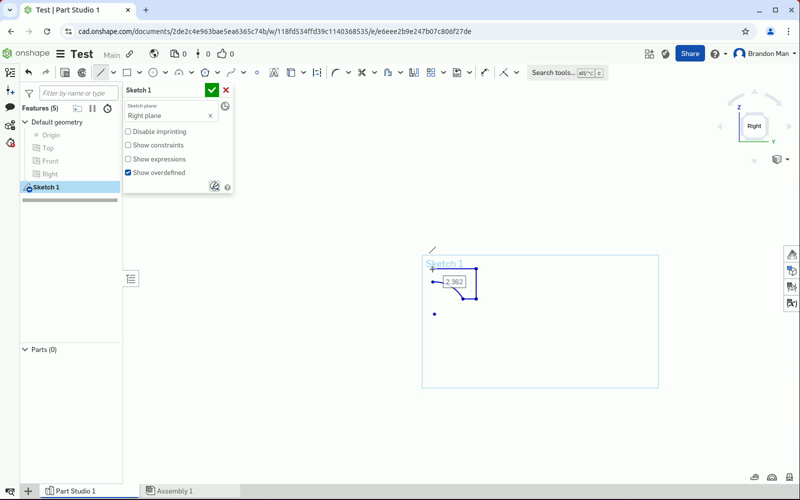
scroll(-6)
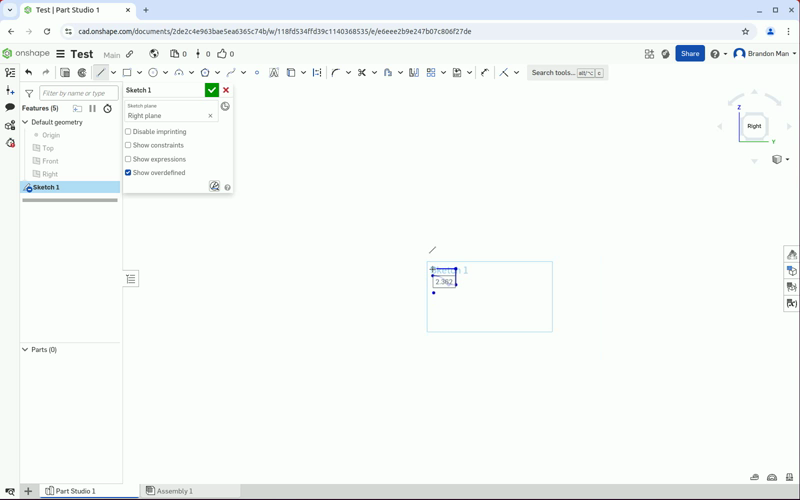
scroll(-6)
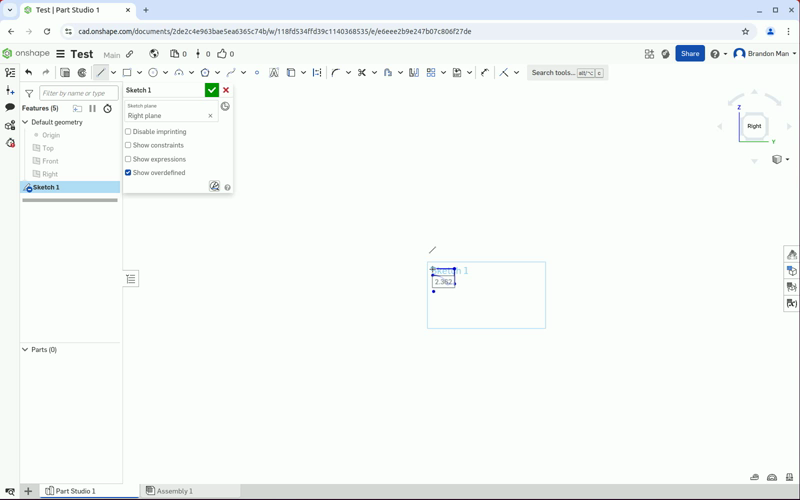
scroll(-6)
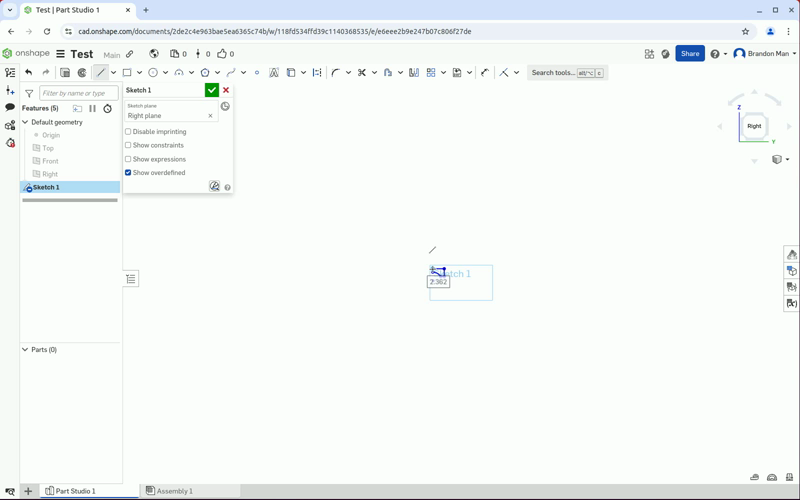
key_up(shift)
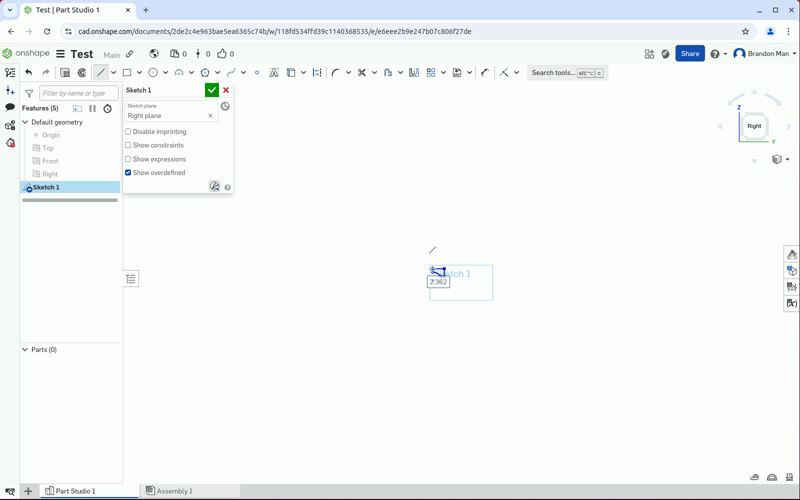
mouse_move(462, 268)
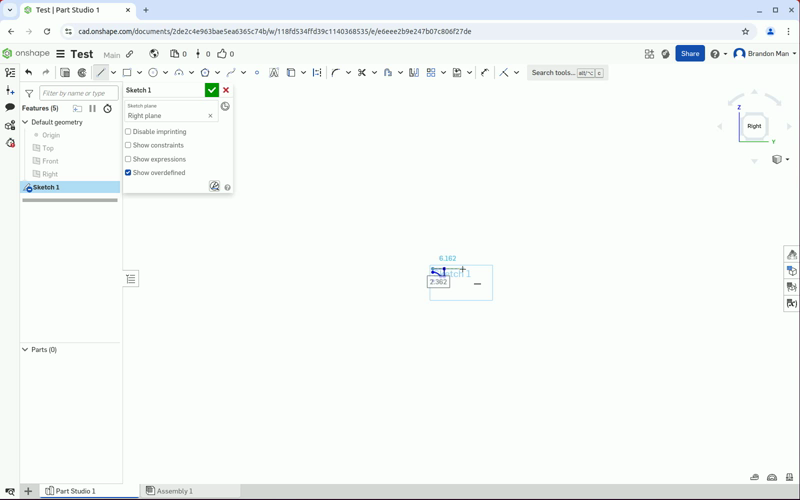
key_down(shift)
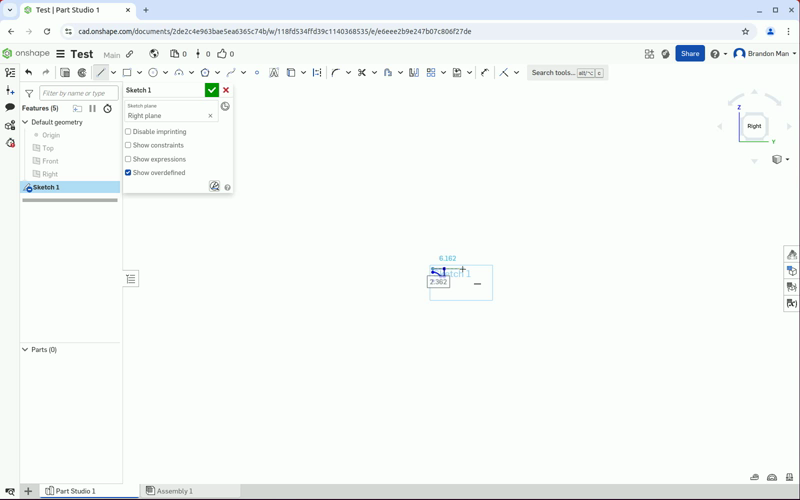
mouse_move(432, 272)
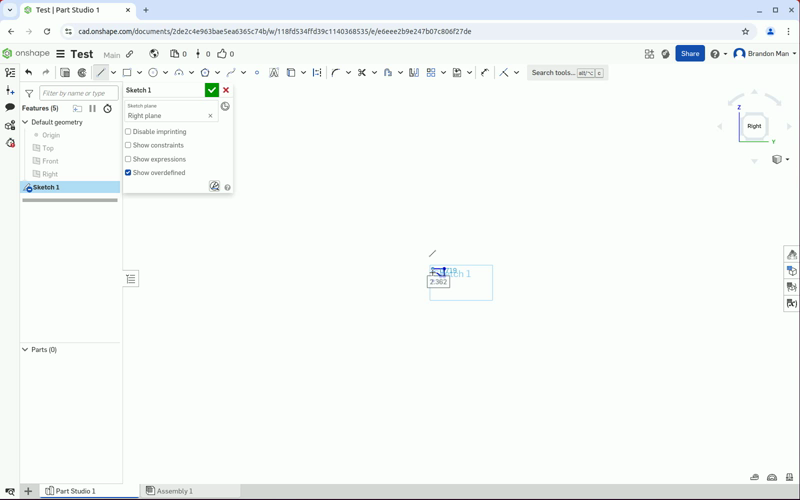
scroll(6)
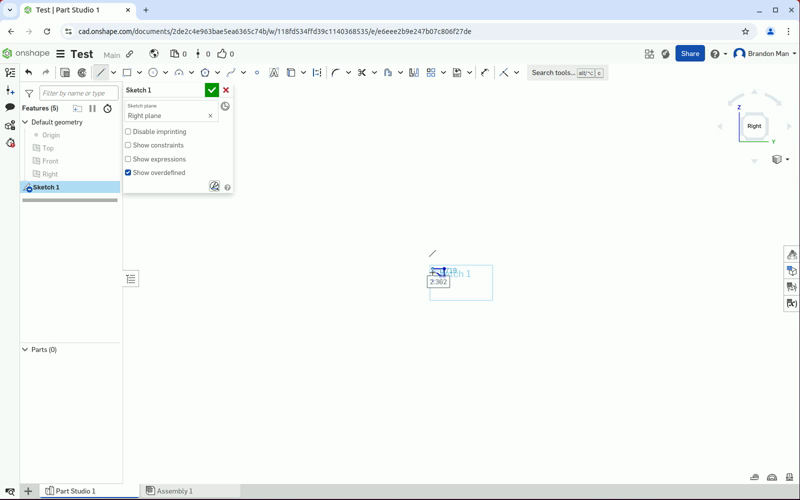
scroll(6)
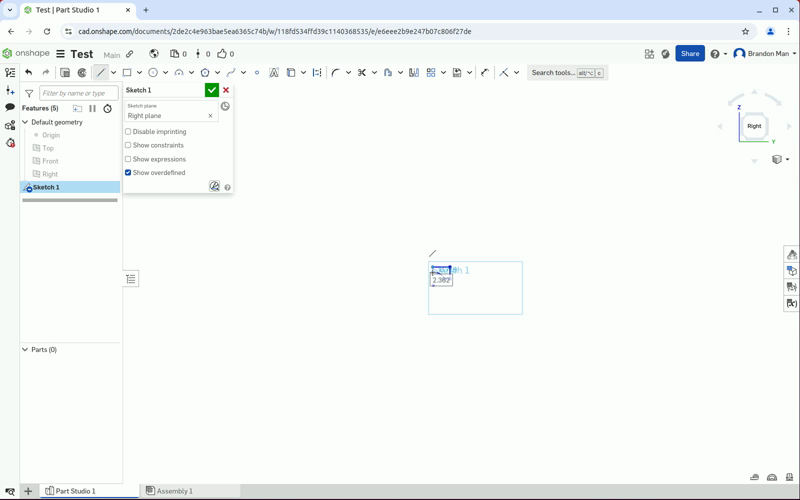
scroll(6)
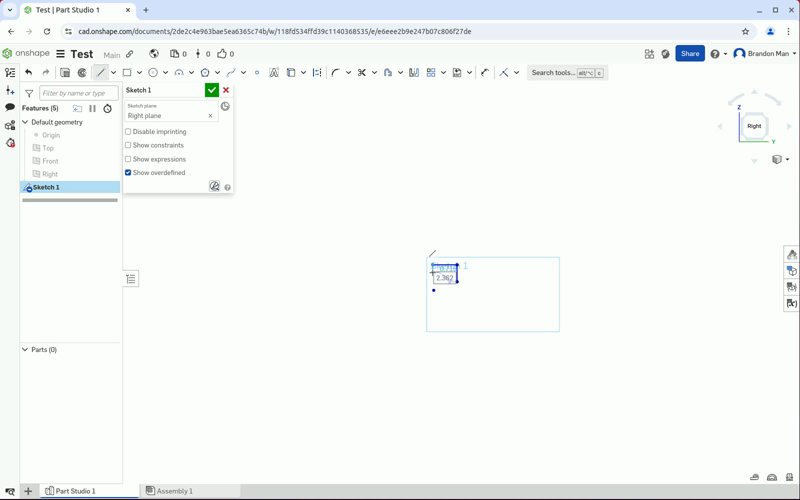
scroll(6)
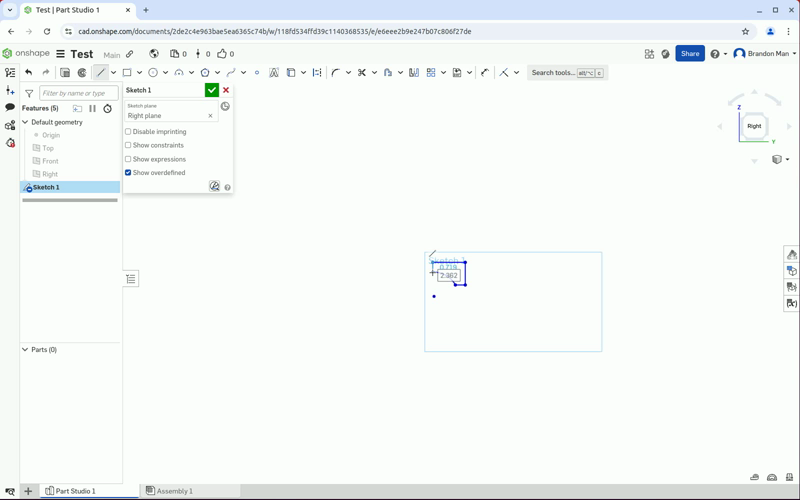
scroll(6)
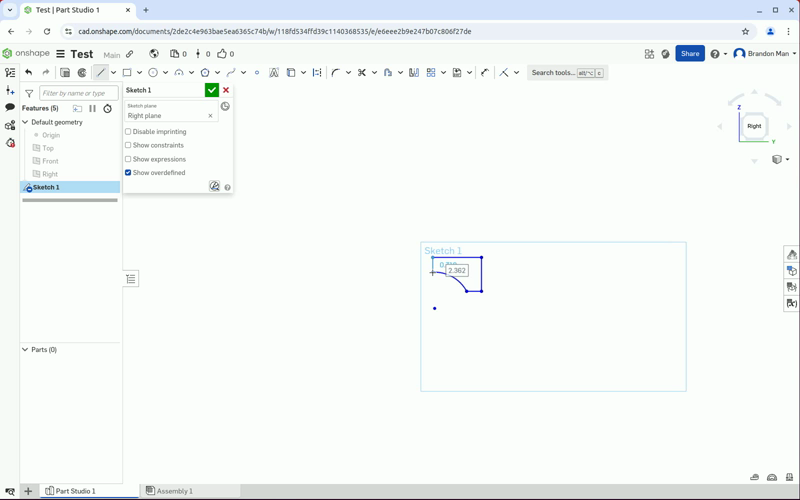
scroll(6)
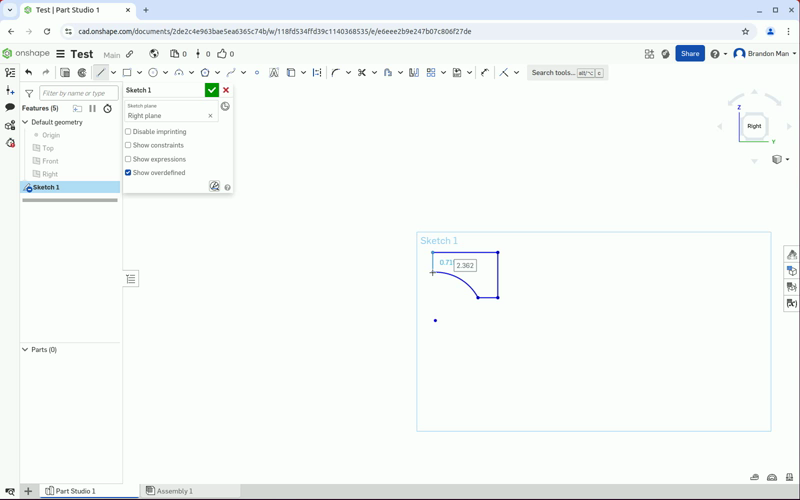
scroll(6)
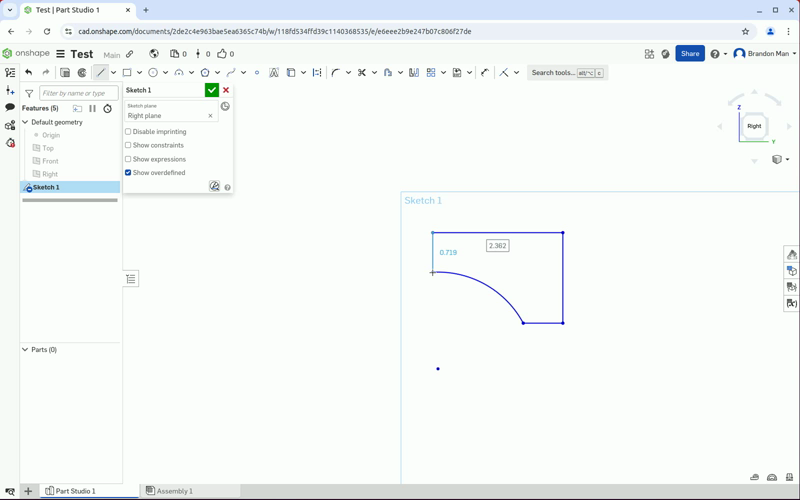
key_up(shift)
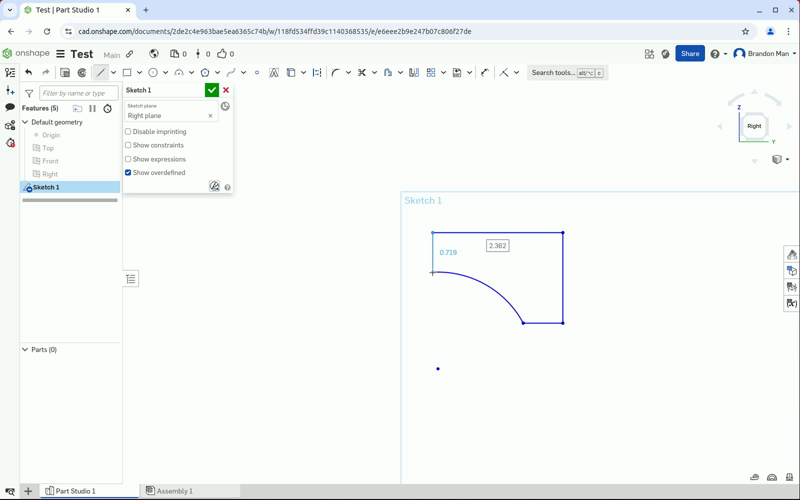
click(432, 272)
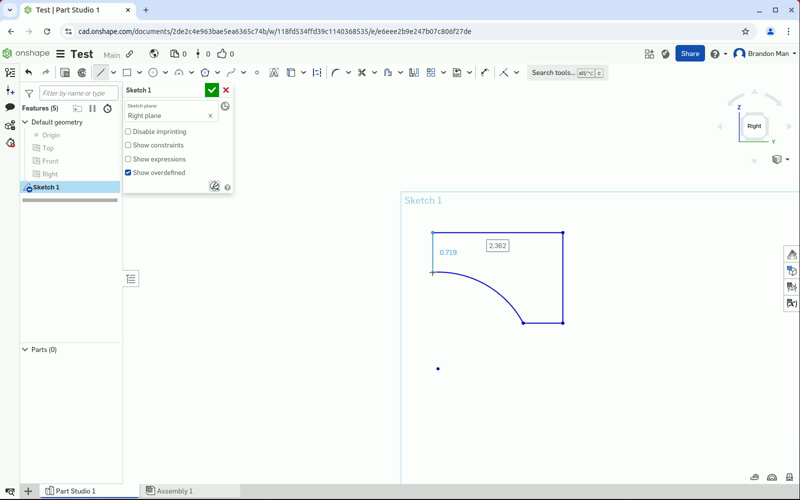
scroll(-6)
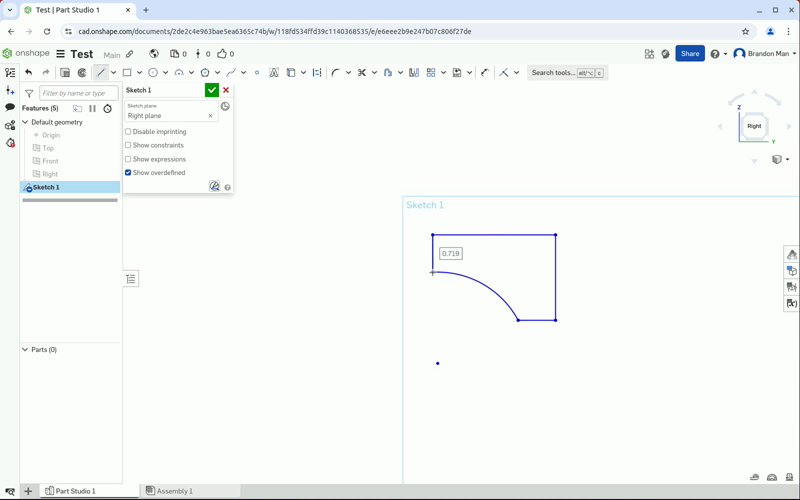
scroll(-6)
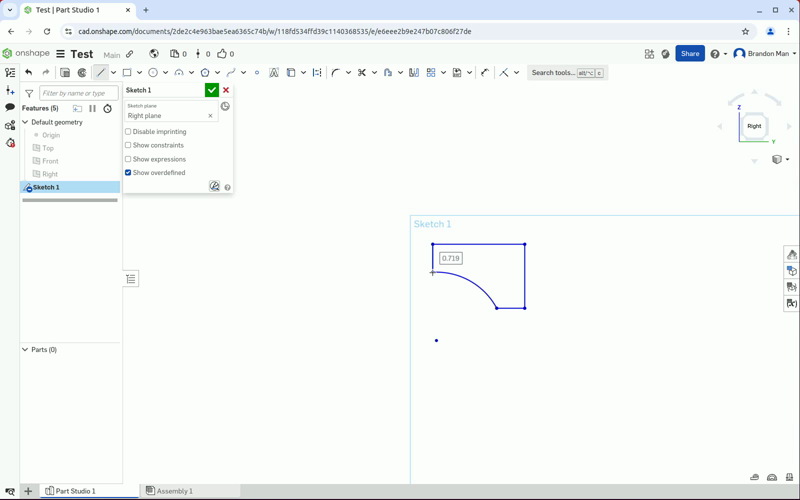
scroll(-6)
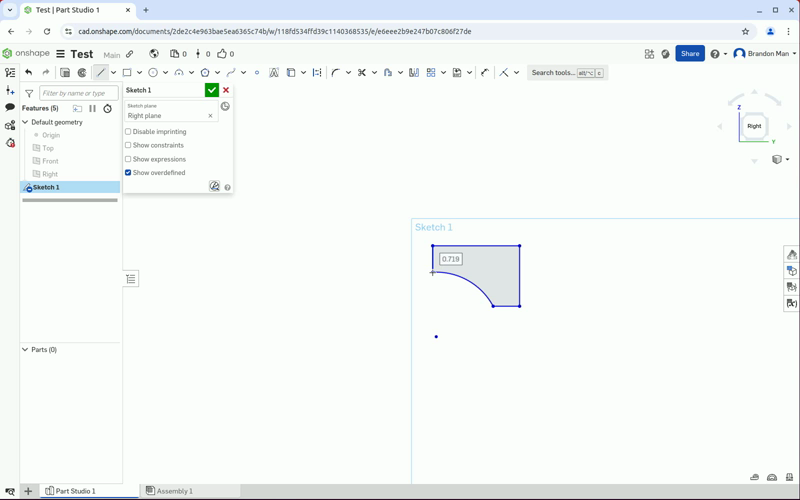
scroll(-6)
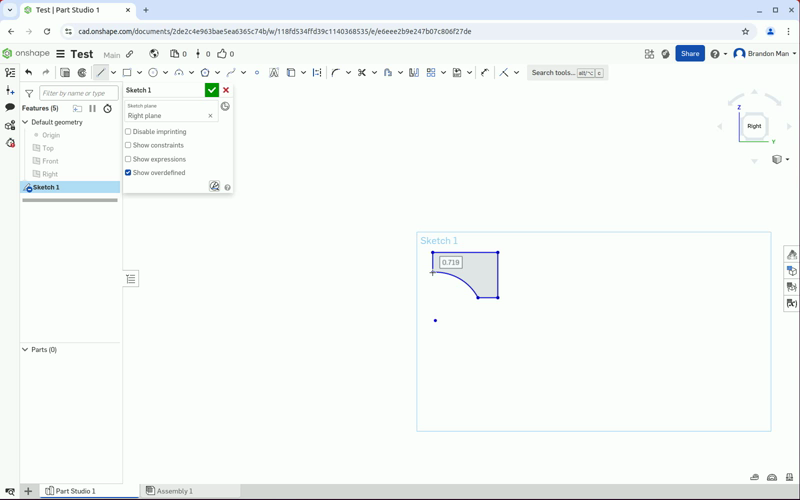
scroll(-6)
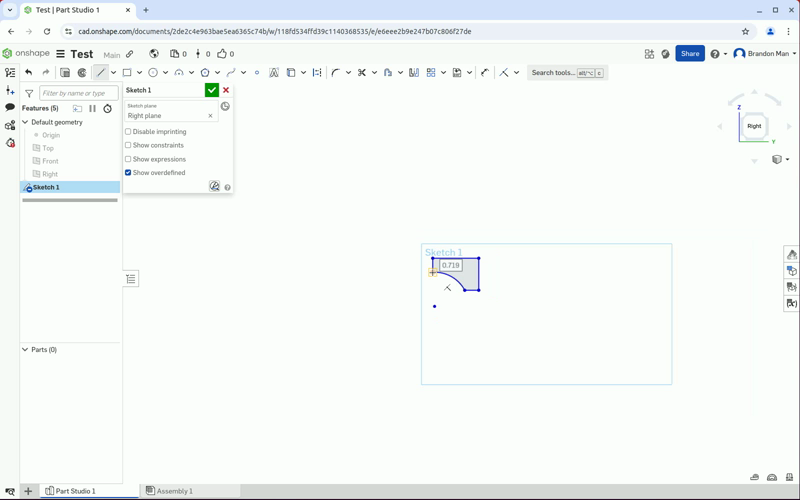
scroll(-6)
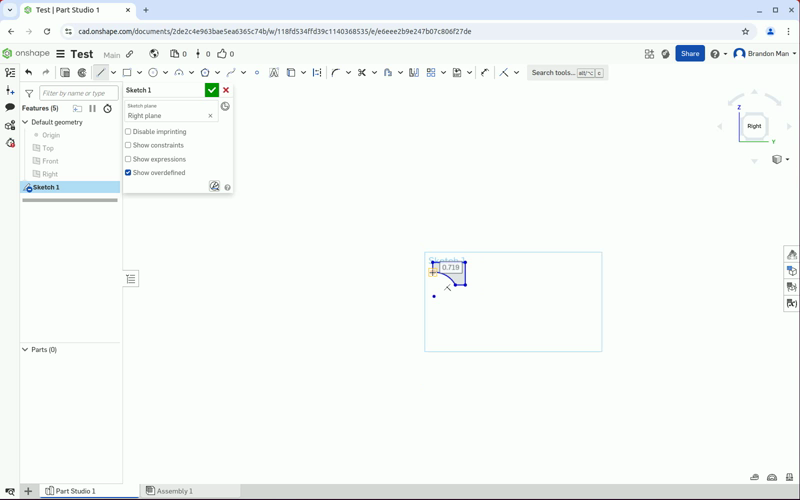
scroll(-6)
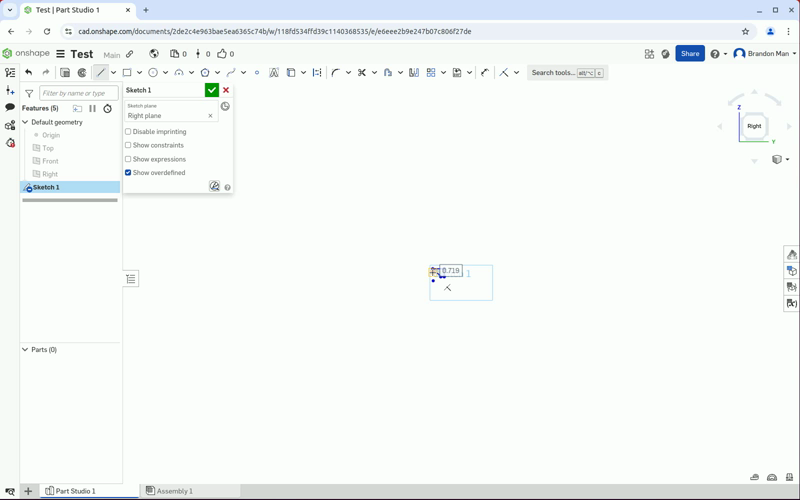
key(esc)
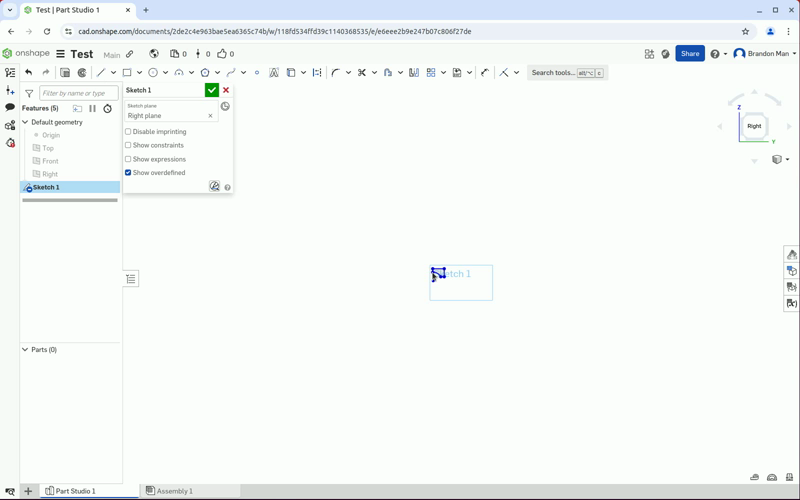
key(l)
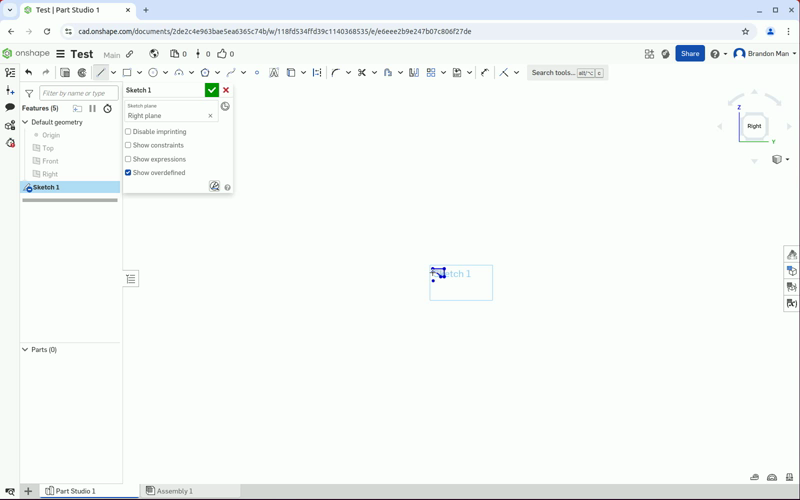
key_down(shift)
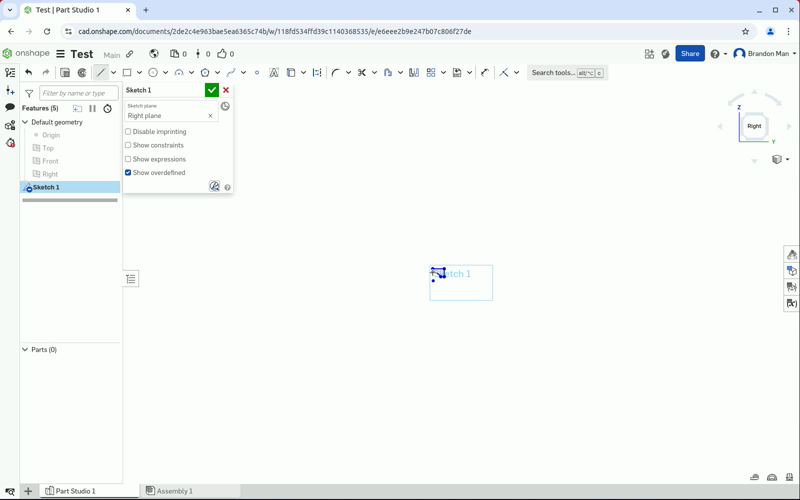
mouse_move(434, 270)
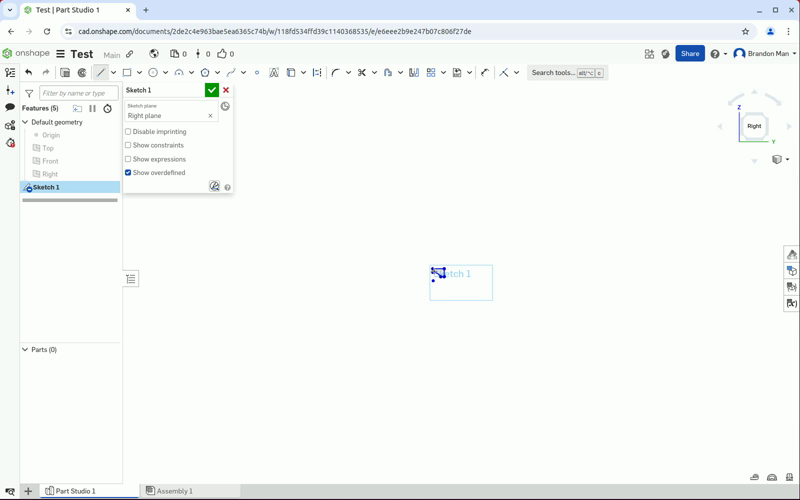
scroll(6)
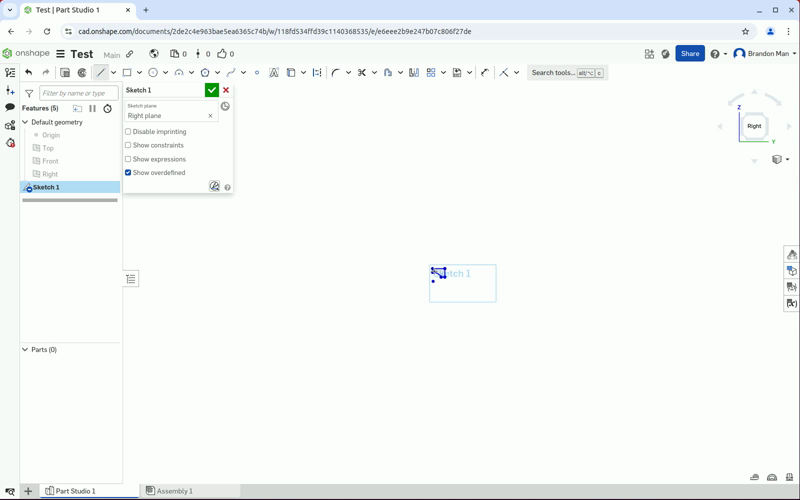
scroll(6)
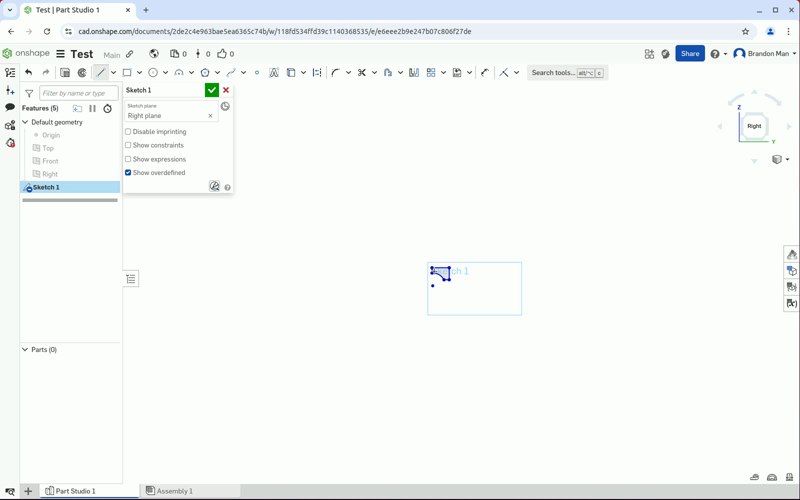
scroll(6)
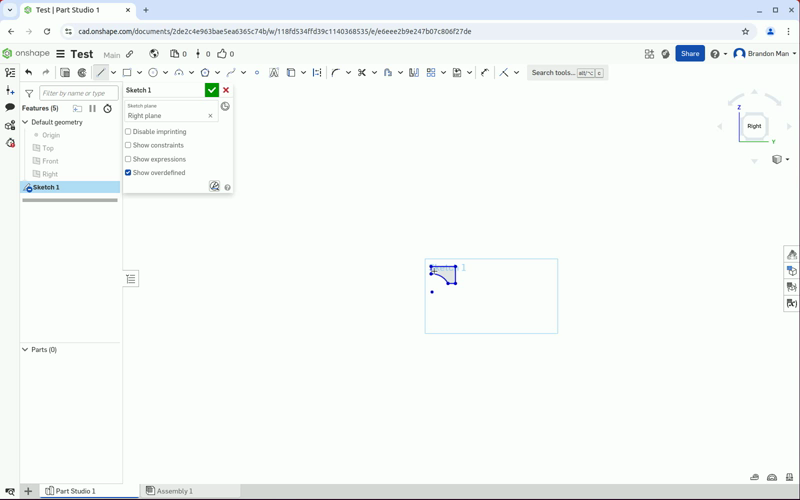
scroll(6)
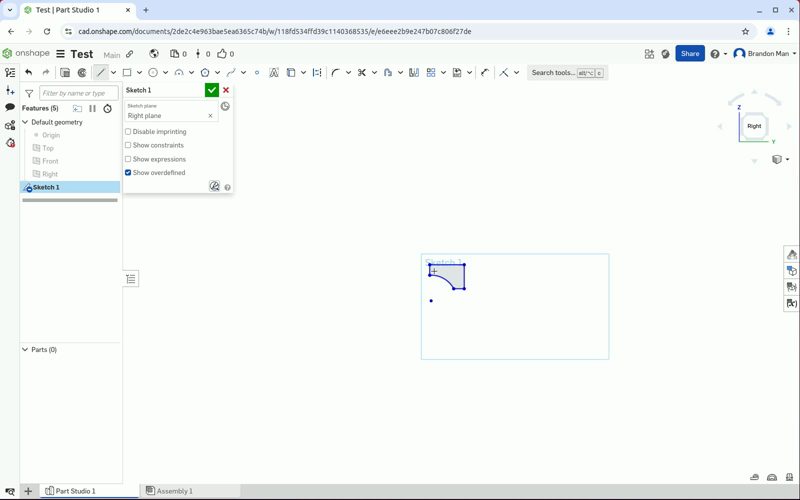
scroll(6)
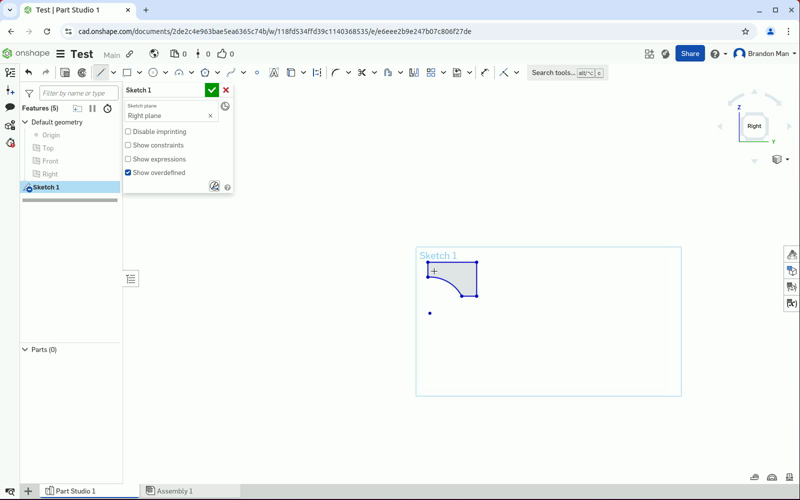
scroll(6)
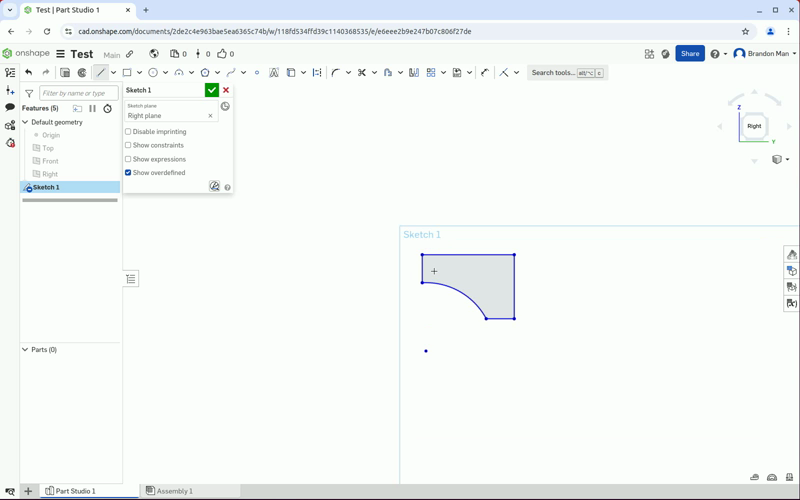
scroll(6)
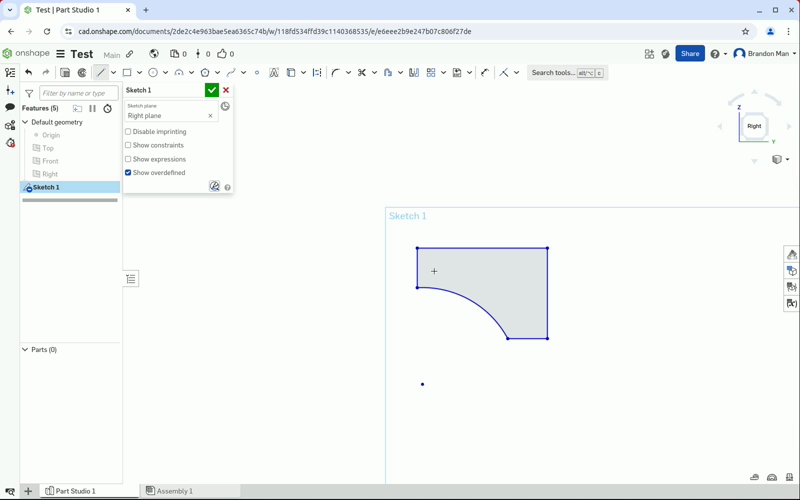
click(434, 270)
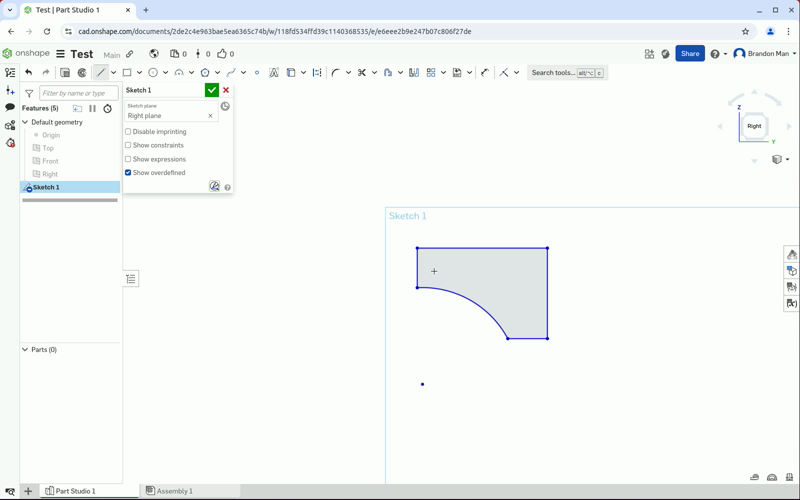
scroll(-6)
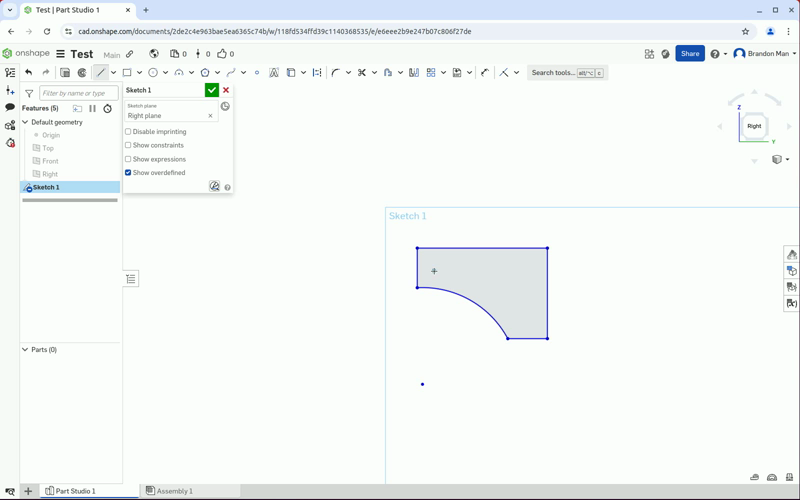
scroll(-6)
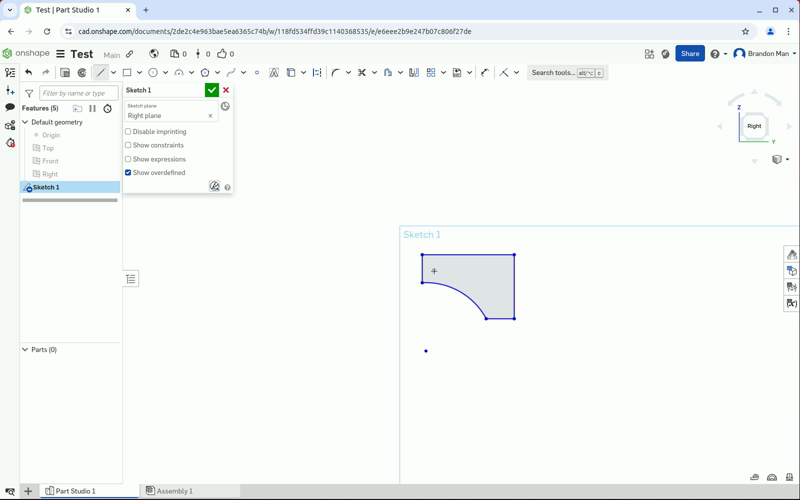
scroll(-6)
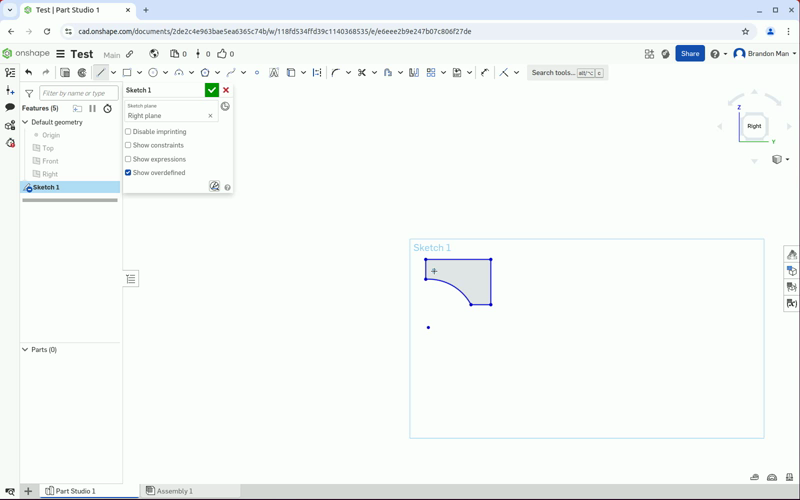
scroll(-6)
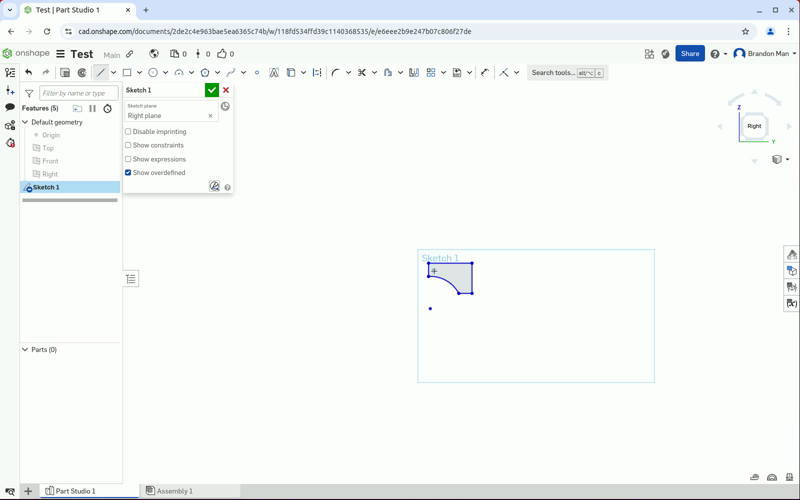
scroll(-6)
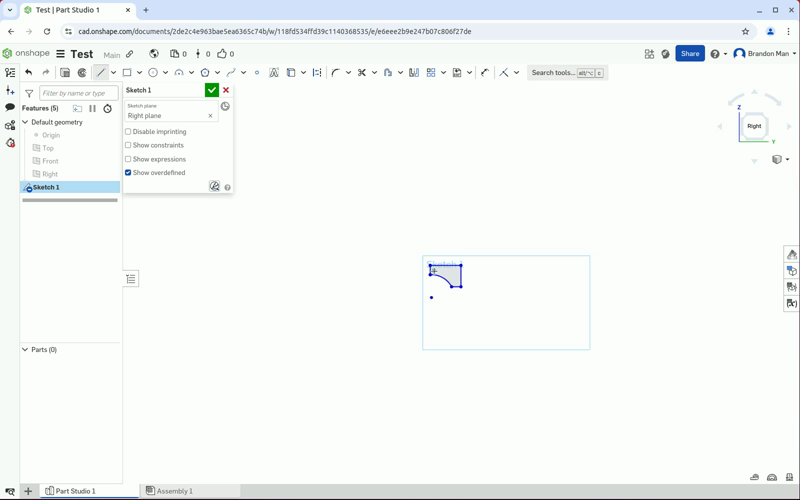
scroll(-6)
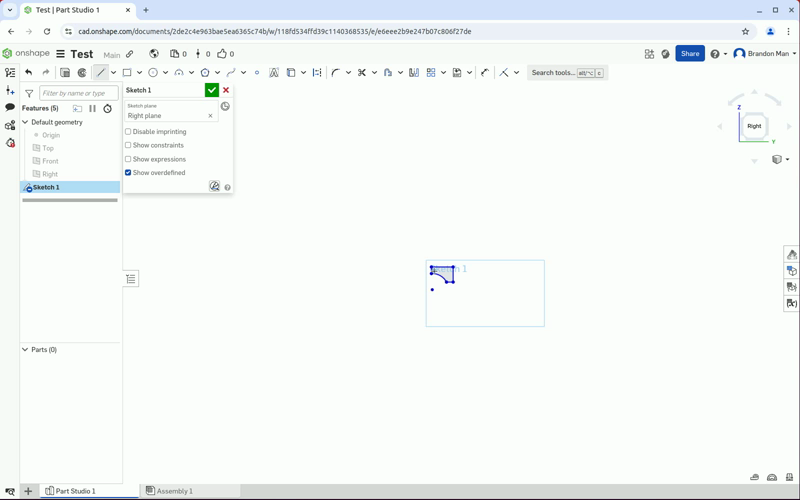
scroll(-6)
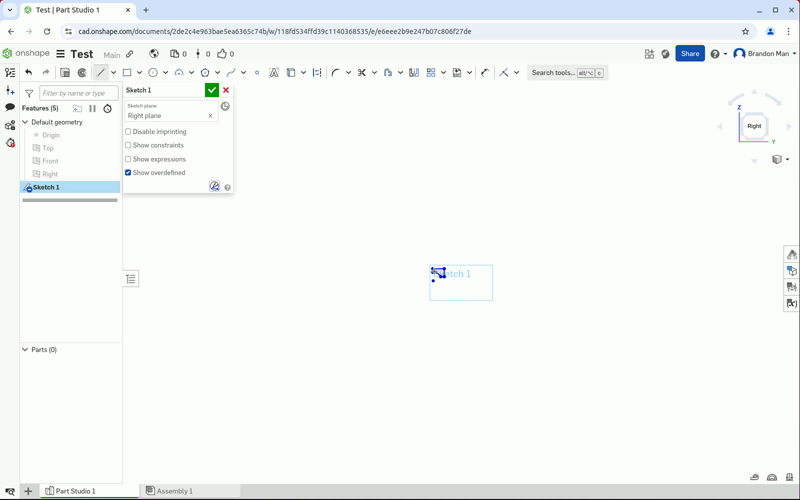
key_up(shift)
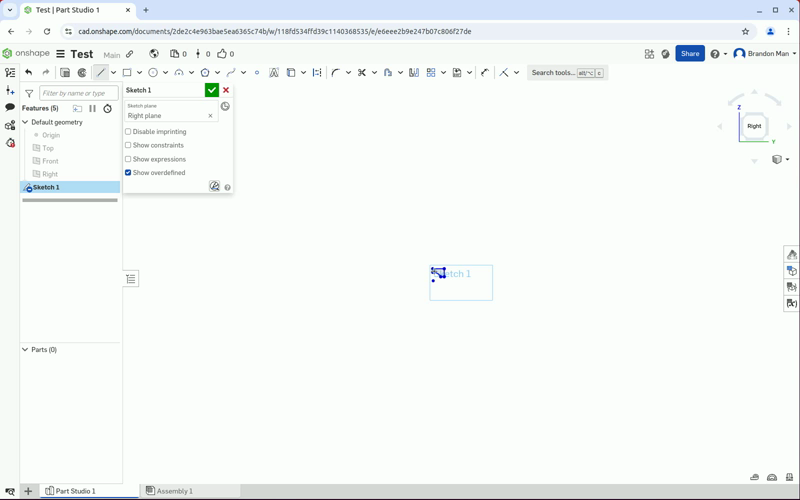
key_down(shift)
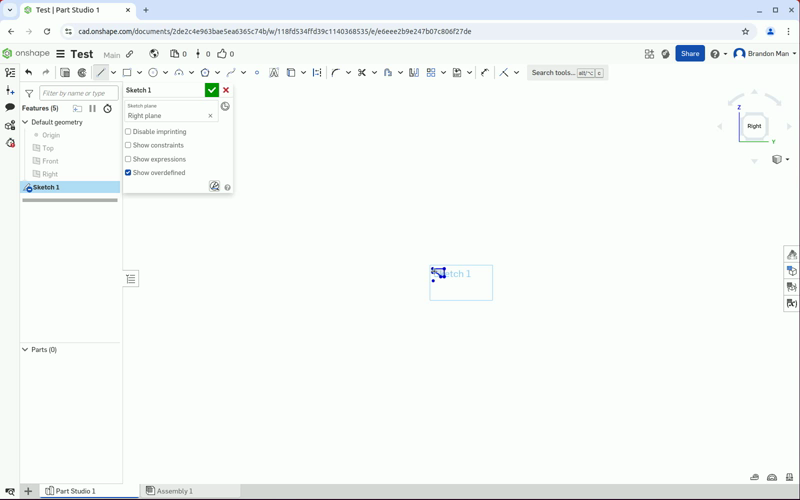
mouse_move(464, 270)
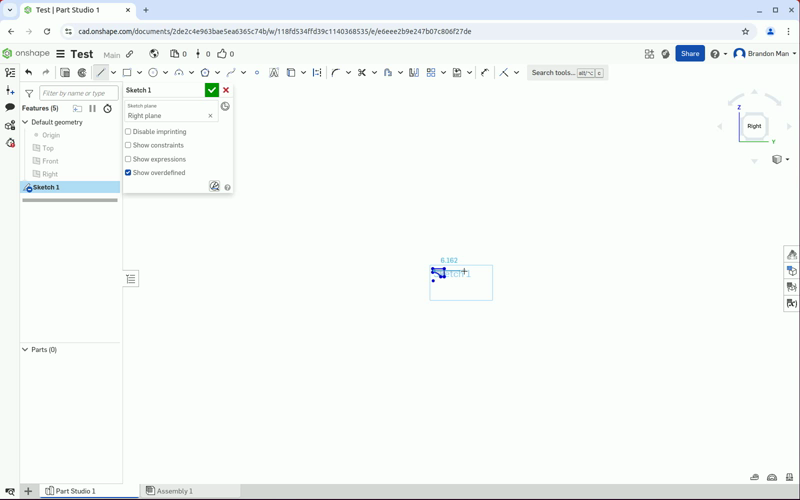
mouse_move(435, 270)
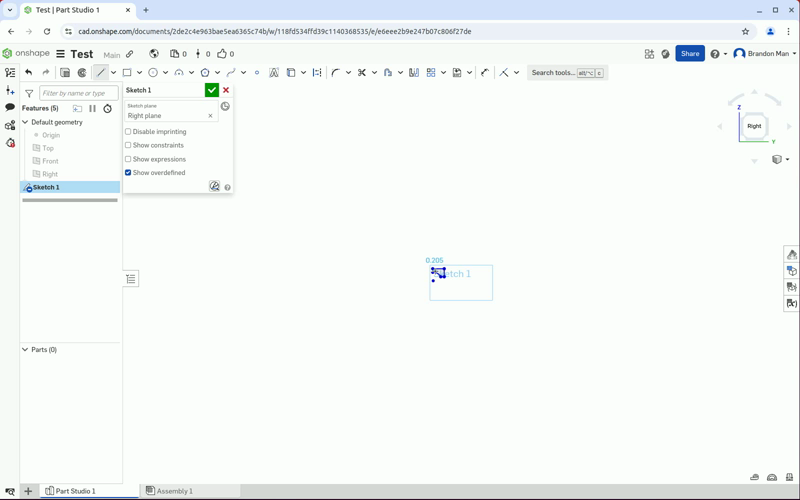
scroll(6)
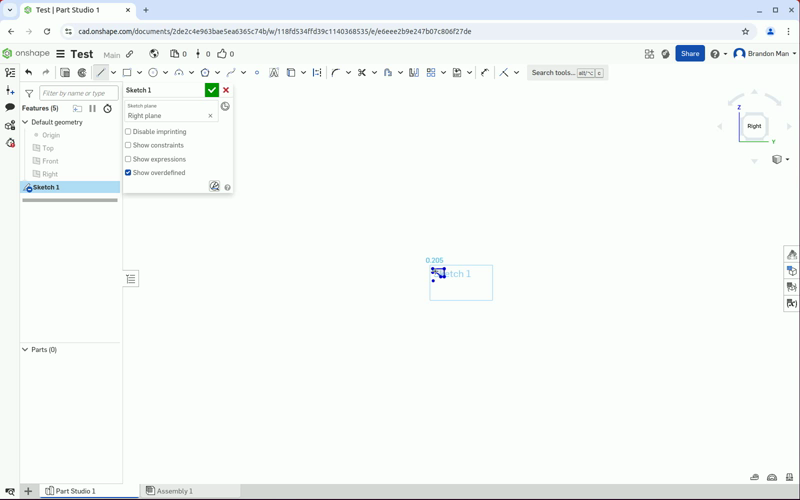
scroll(6)
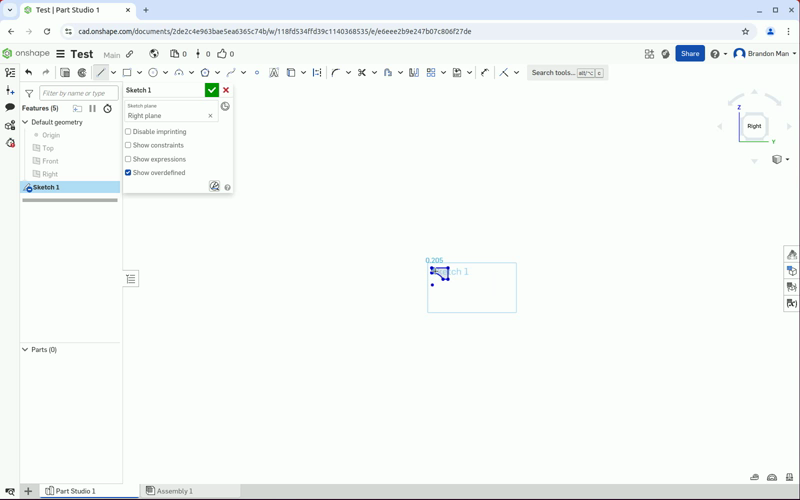
scroll(6)
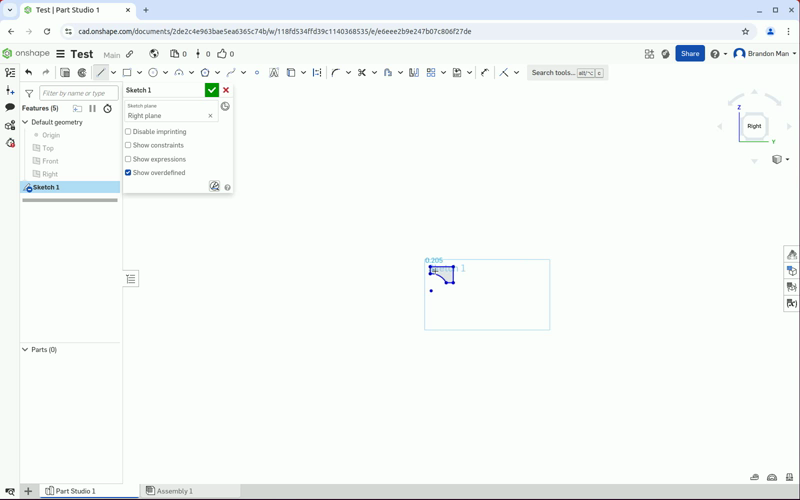
scroll(6)
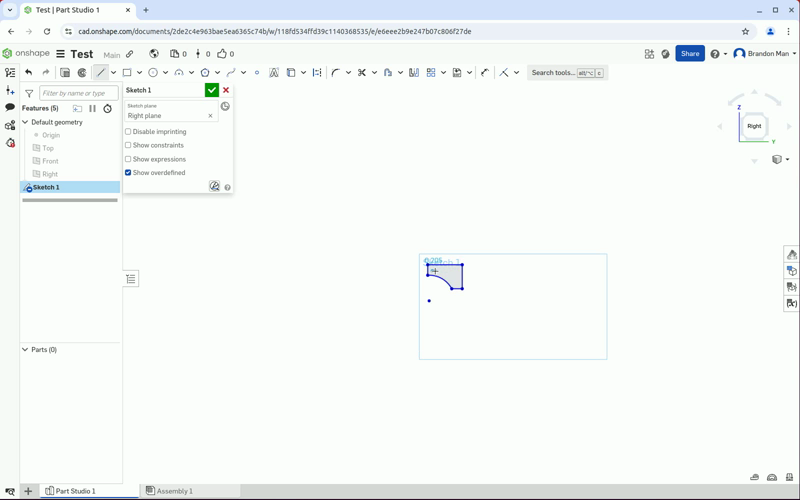
scroll(6)
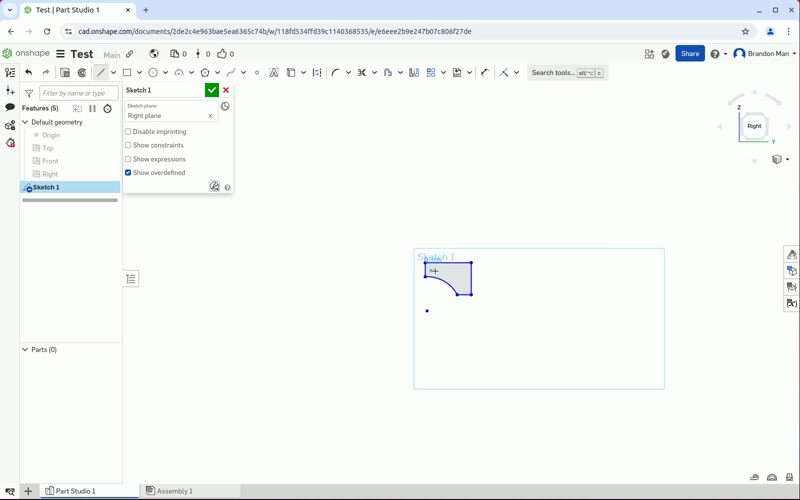
scroll(6)
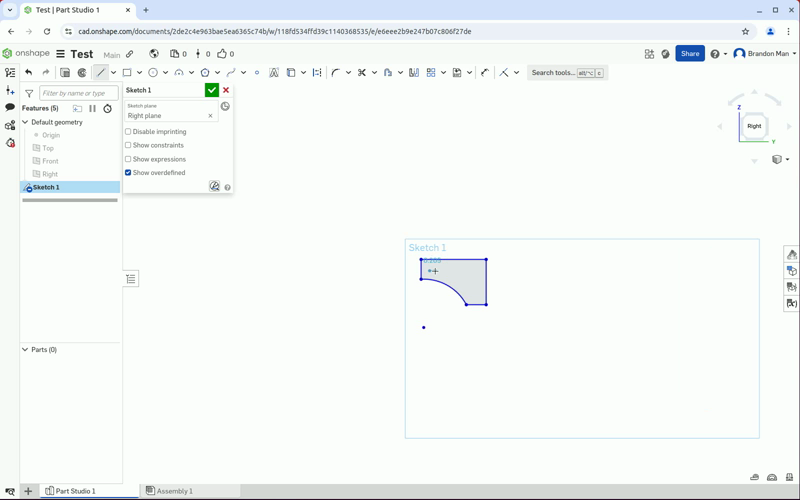
scroll(6)
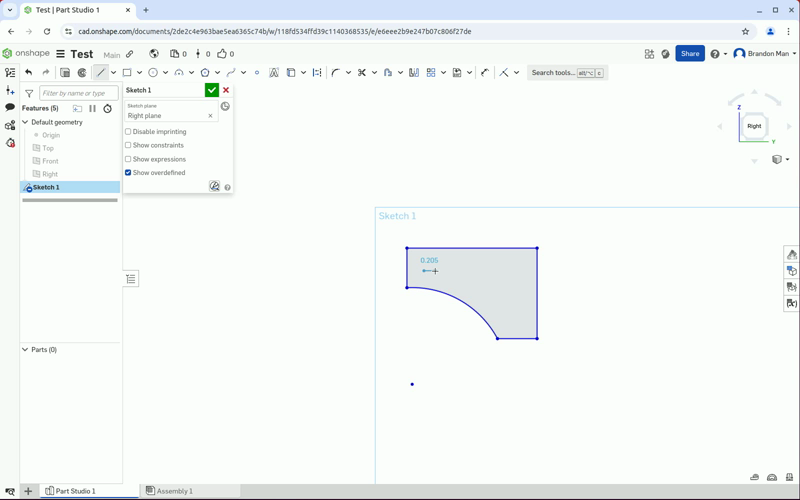
click(435, 270)
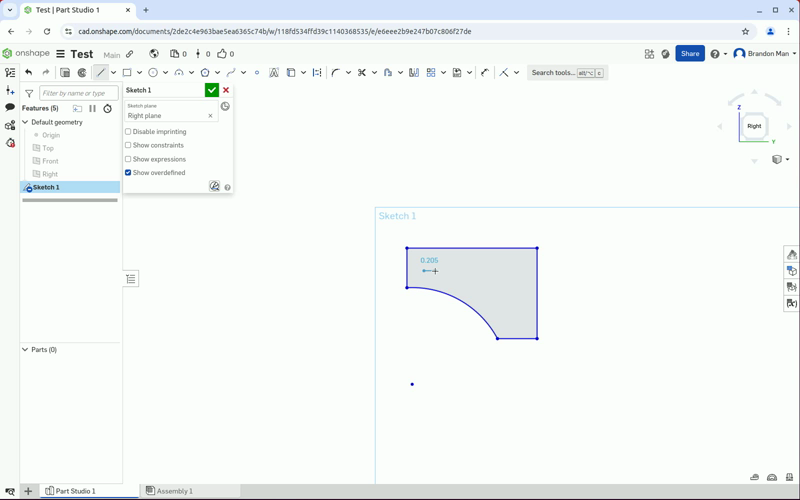
scroll(-6)
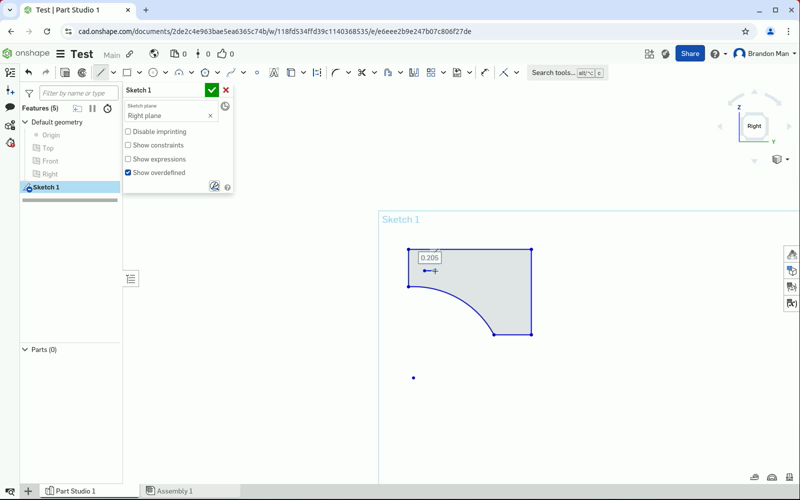
scroll(-6)
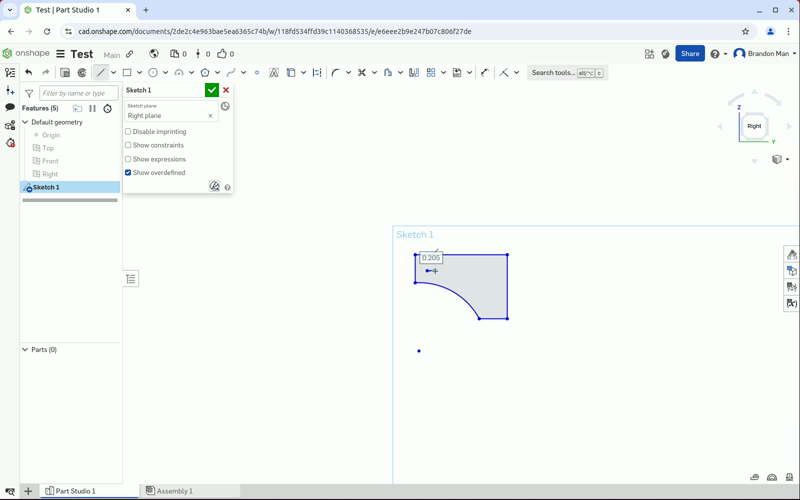
scroll(-6)
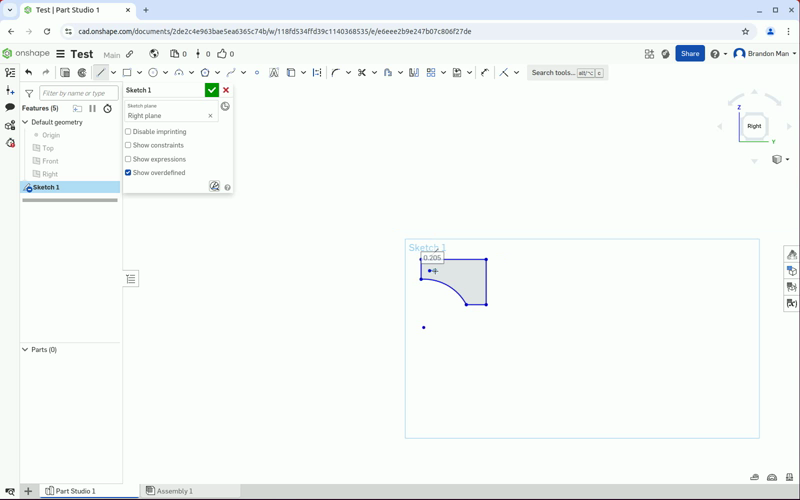
scroll(-6)
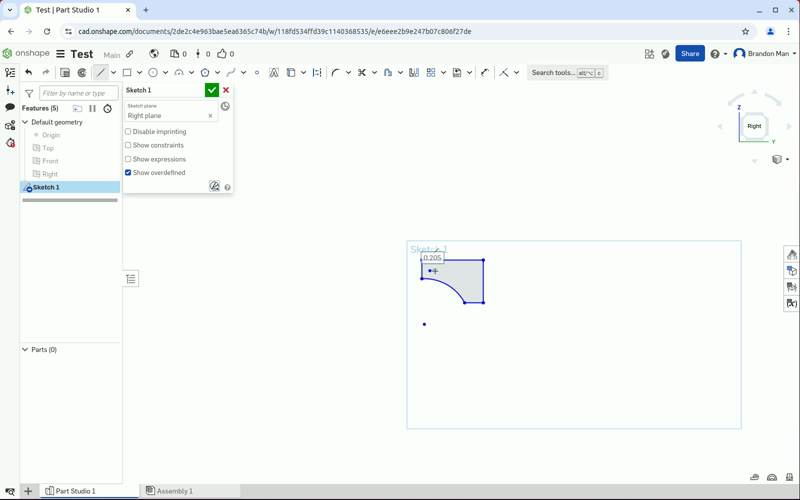
scroll(-6)
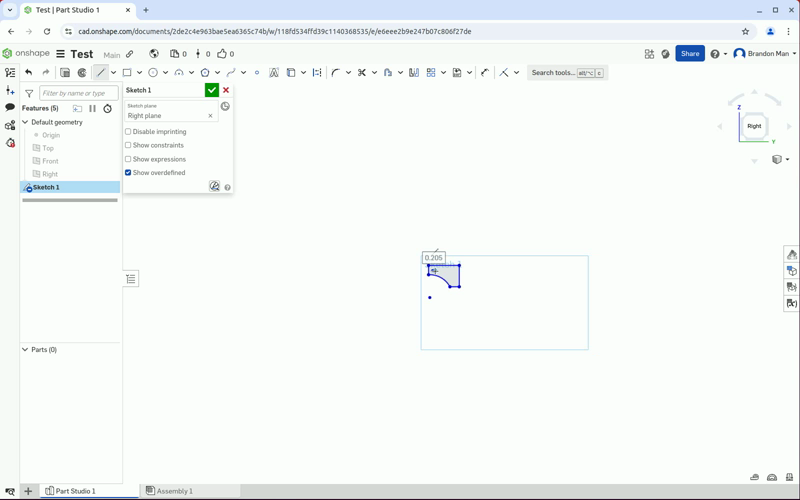
scroll(-6)
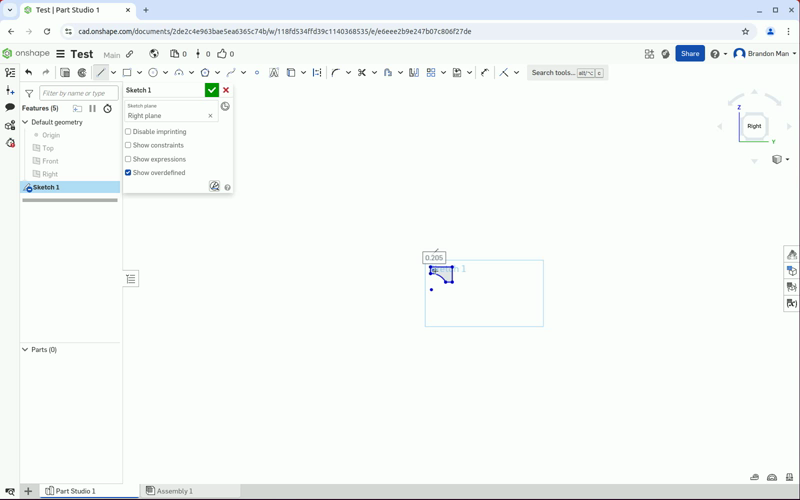
scroll(-6)
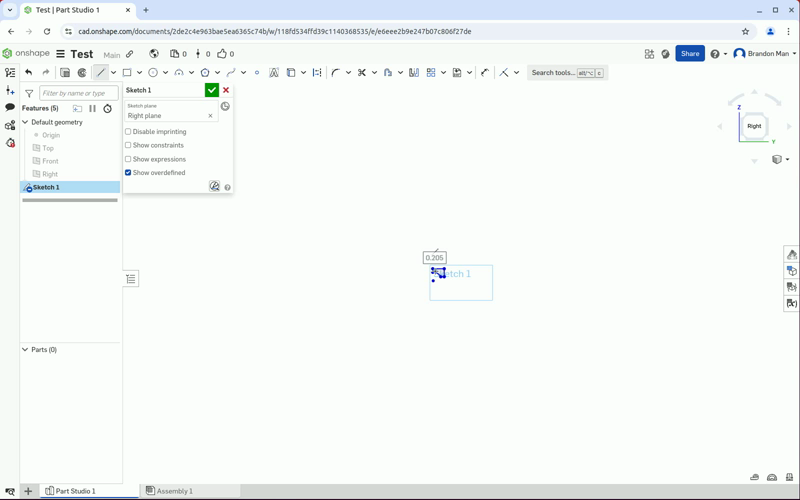
key_up(shift)
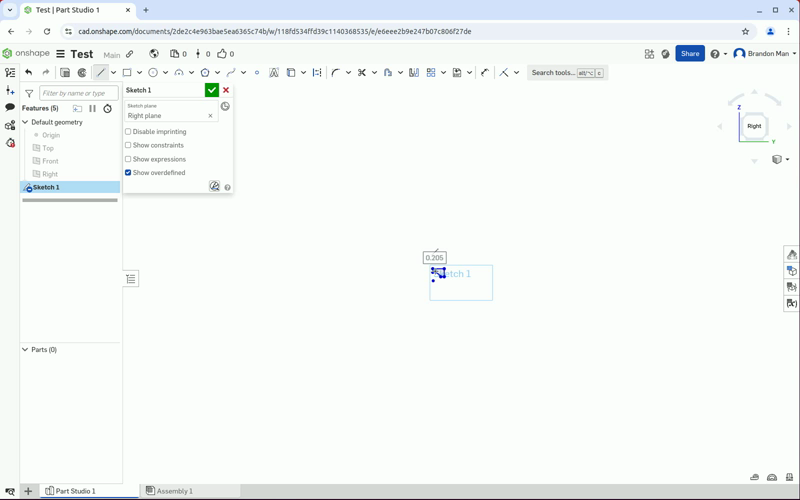
key_down(shift)
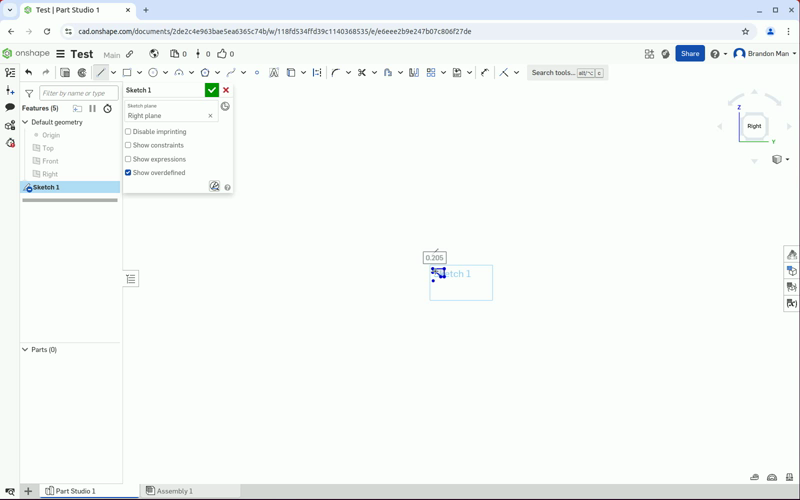
mouse_move(465, 270)
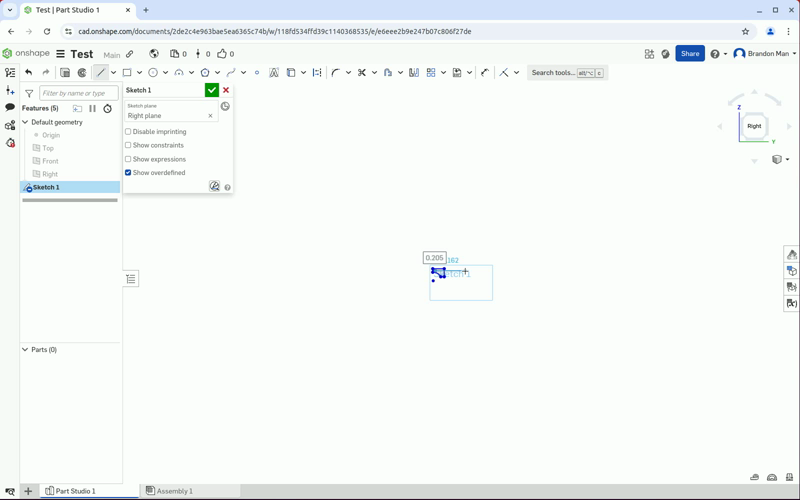
mouse_move(435, 270)
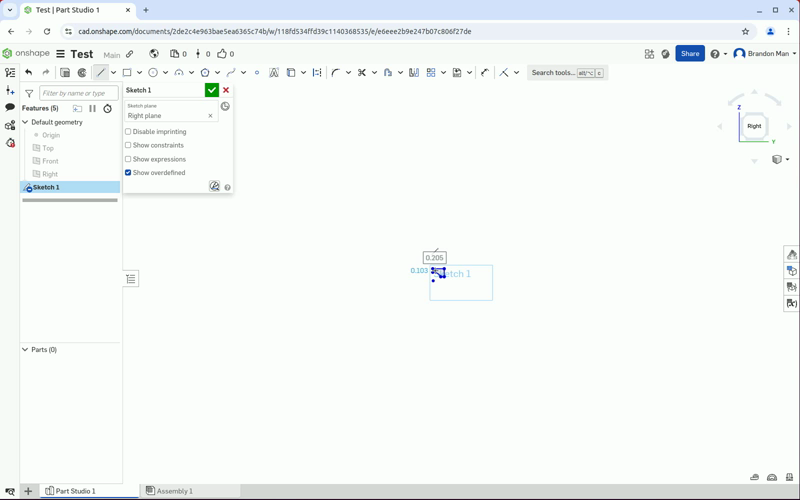
scroll(6)
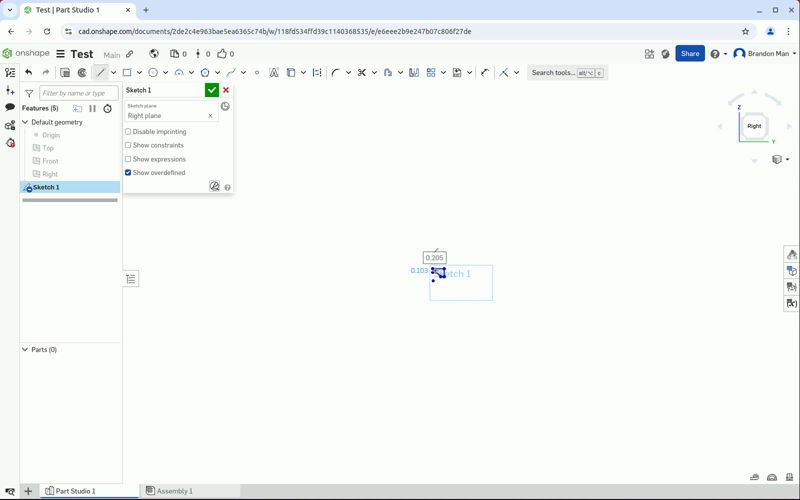
scroll(6)
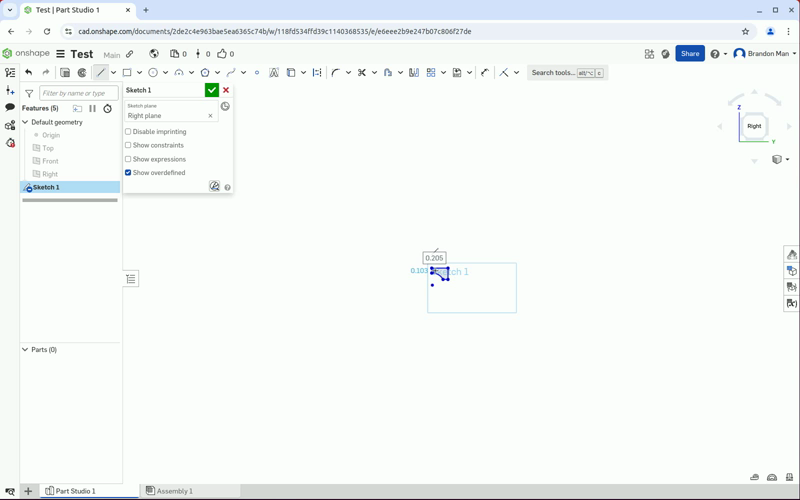
scroll(6)
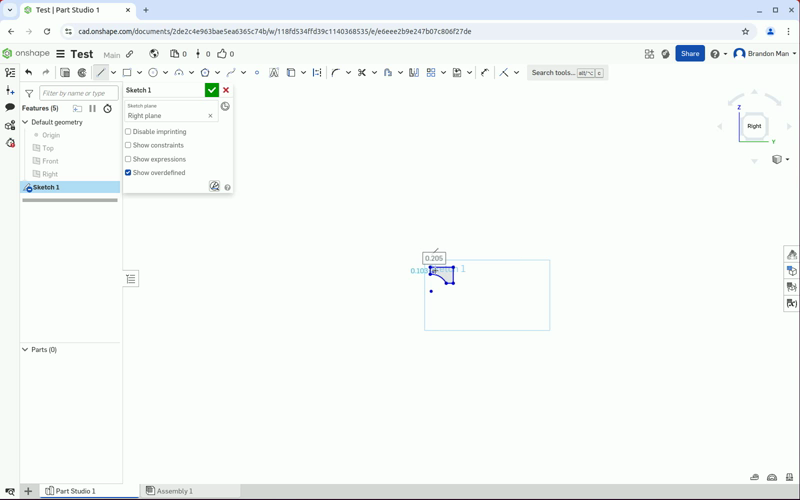
scroll(6)
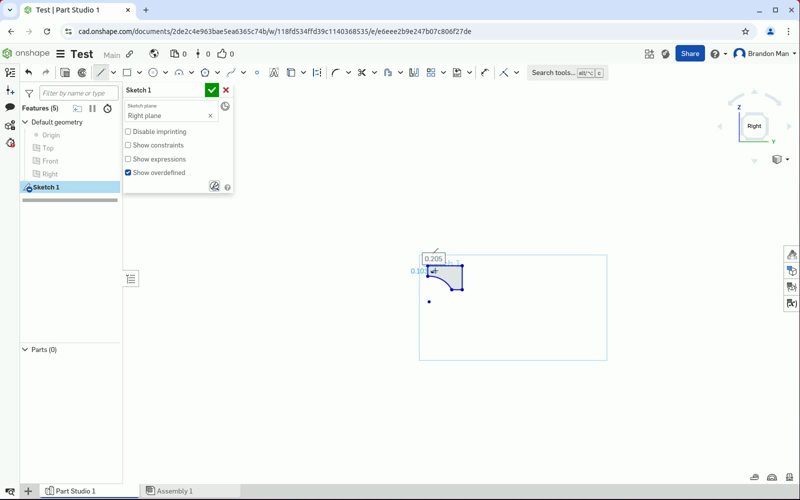
scroll(6)
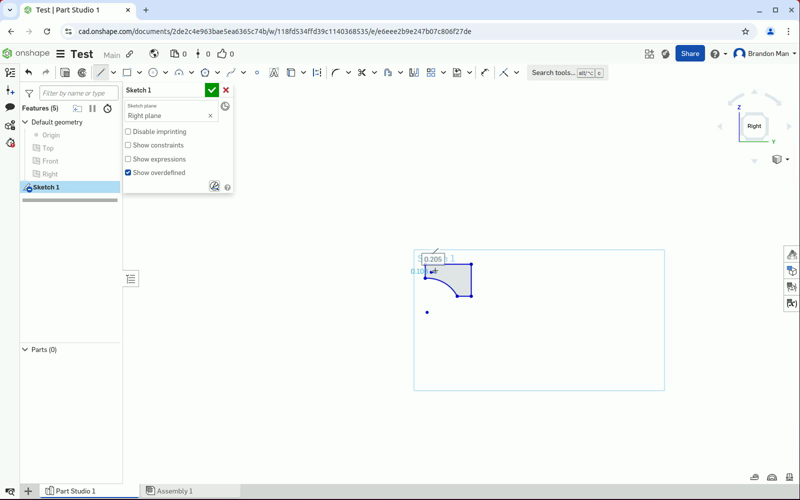
scroll(6)
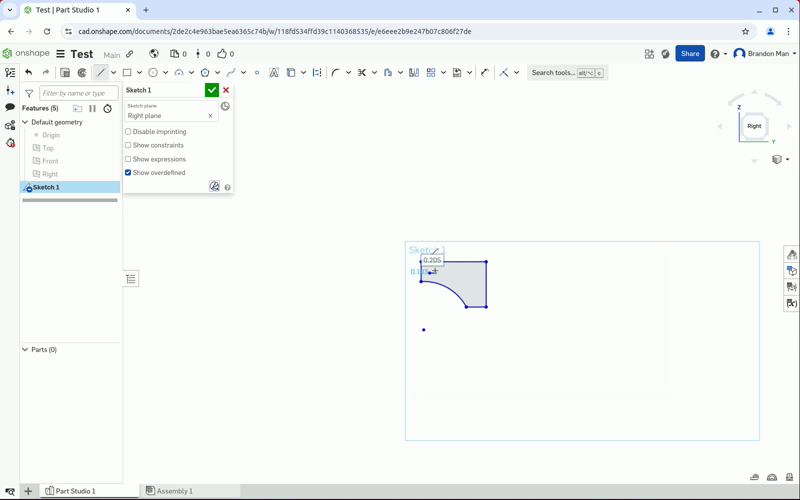
scroll(6)
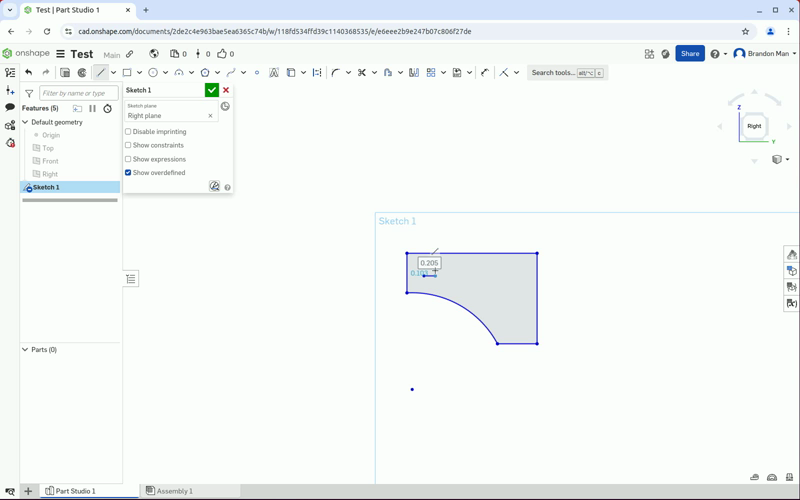
click(435, 270)
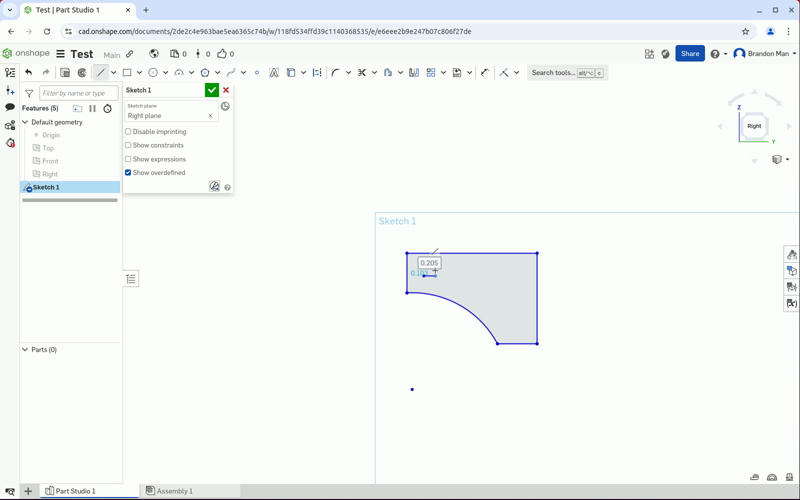
scroll(-6)
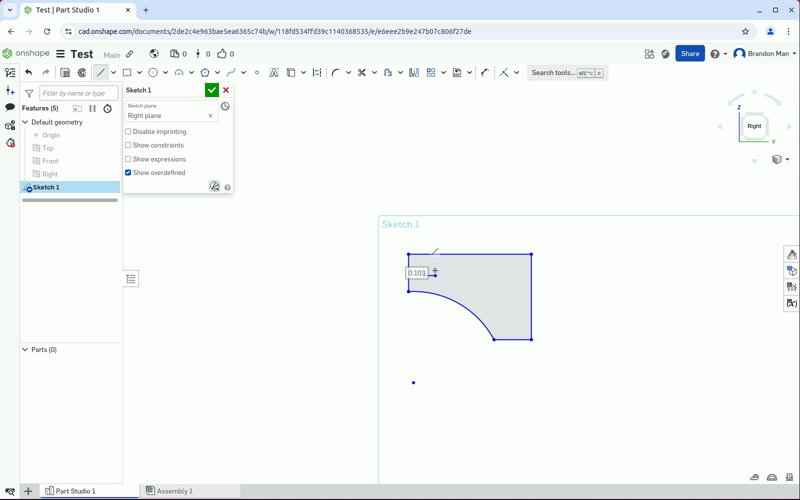
scroll(-6)
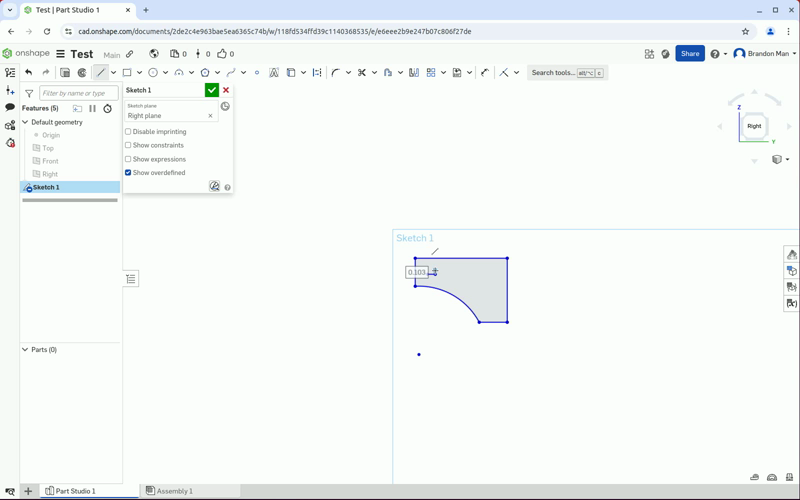
scroll(-6)
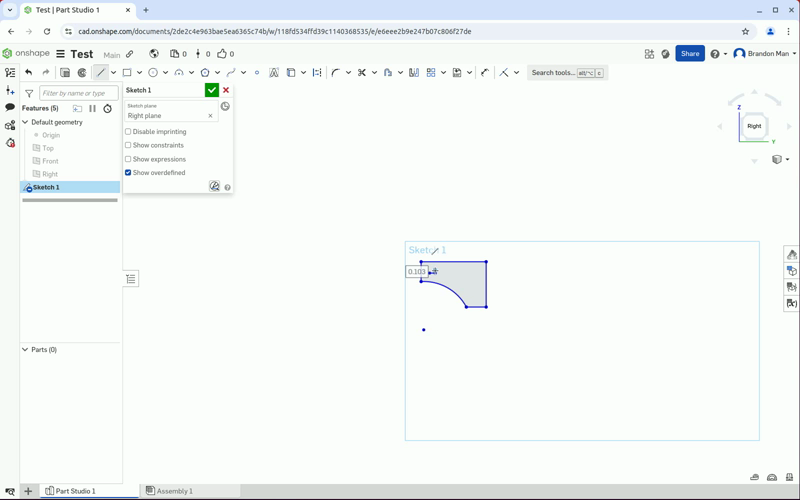
scroll(-6)
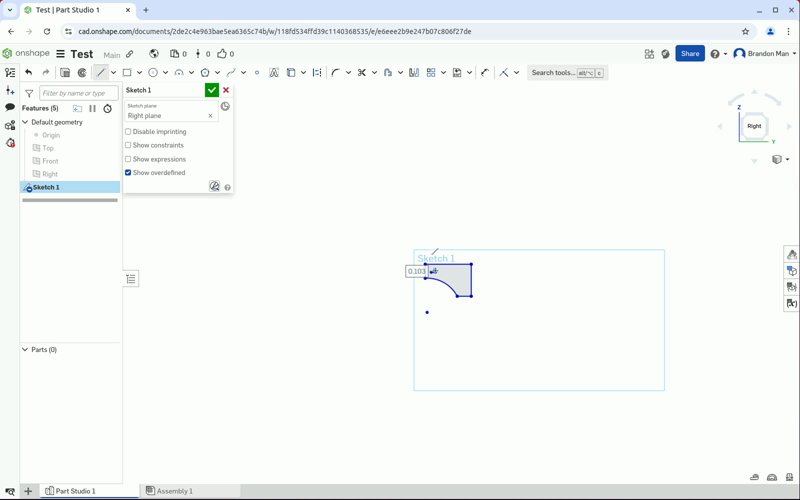
scroll(-6)
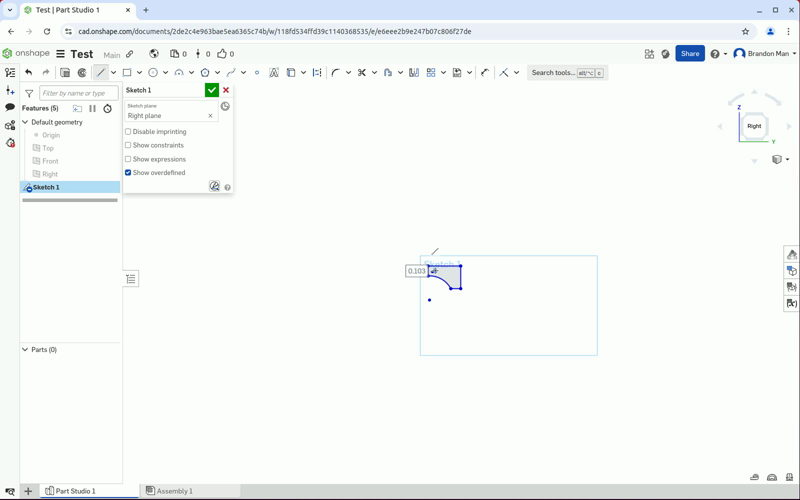
scroll(-6)
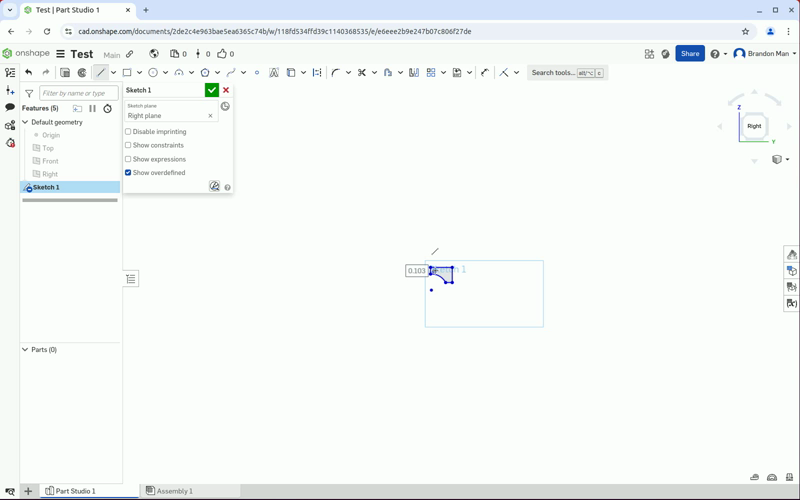
scroll(-6)
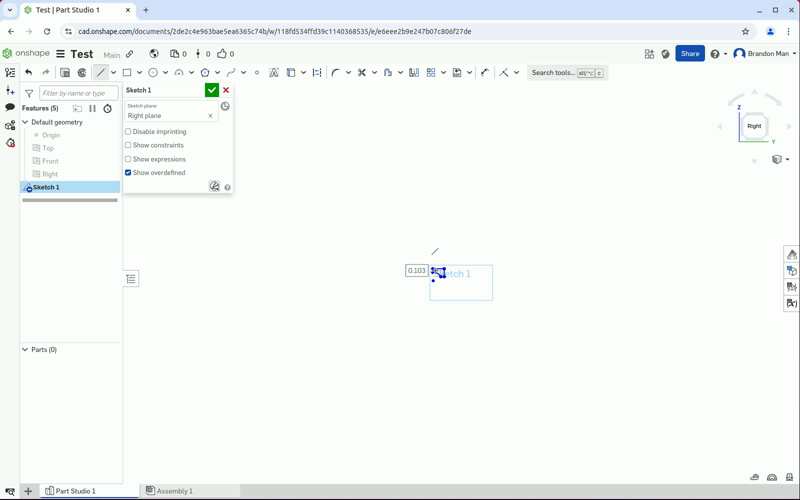
key_up(shift)
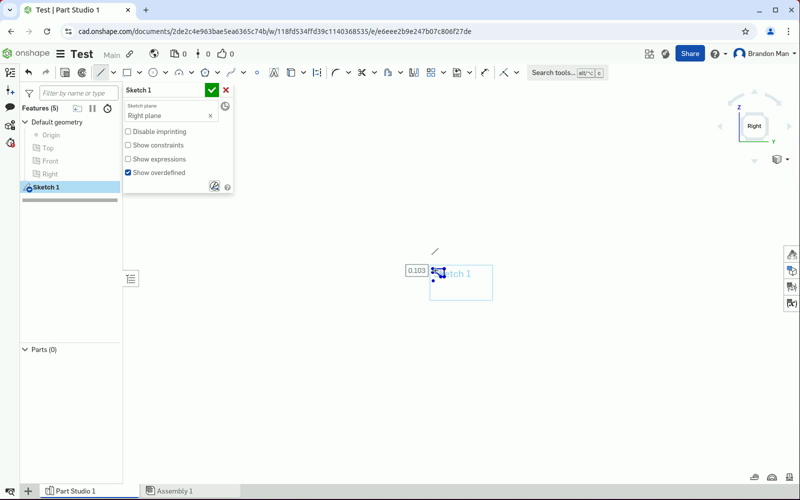
key_down(shift)
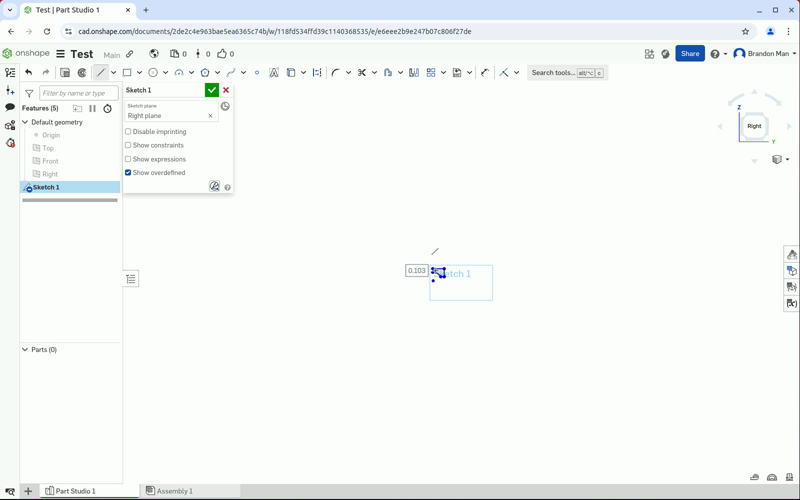
mouse_move(465, 270)
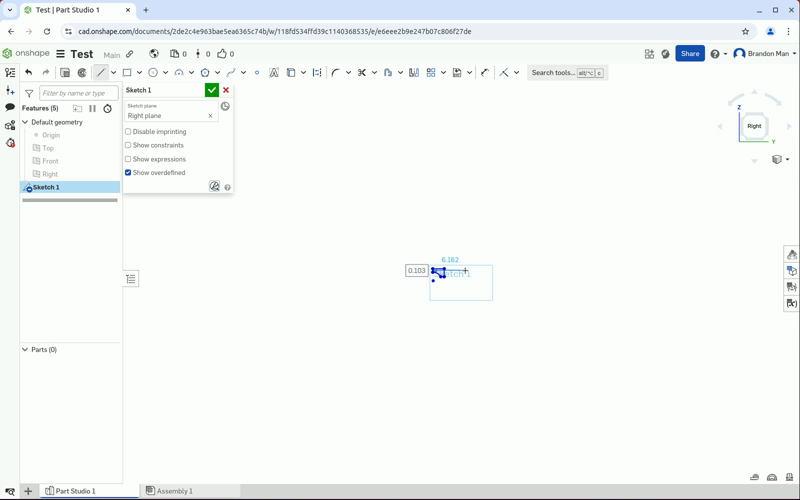
mouse_move(434, 270)
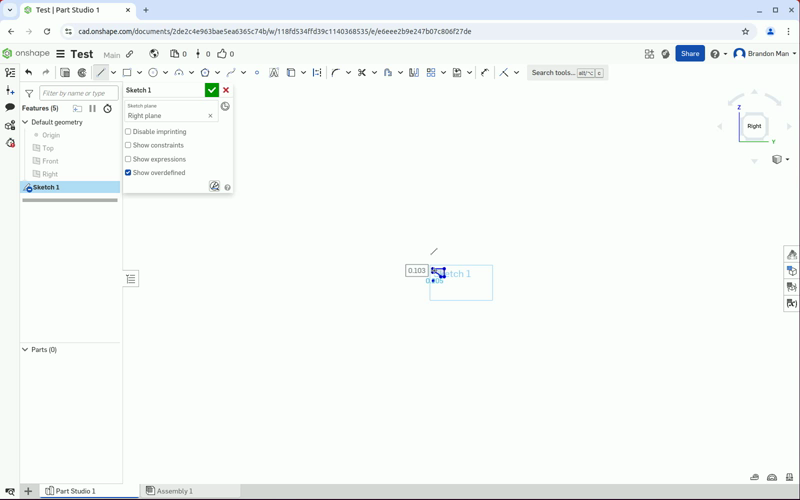
scroll(6)
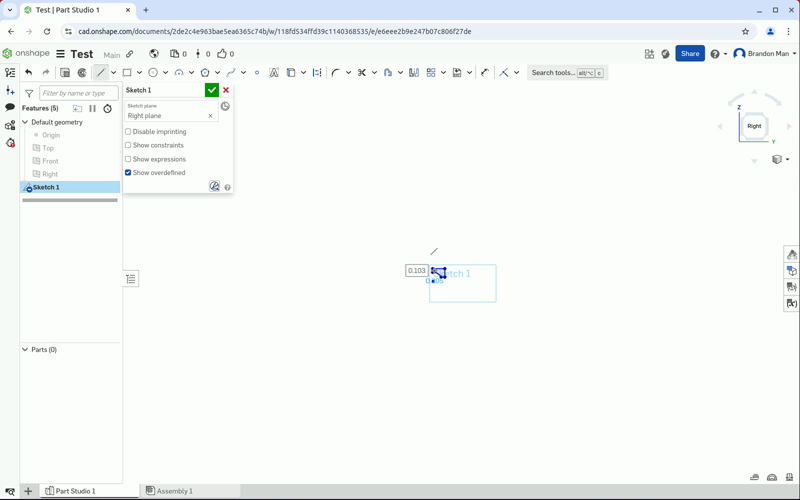
scroll(6)
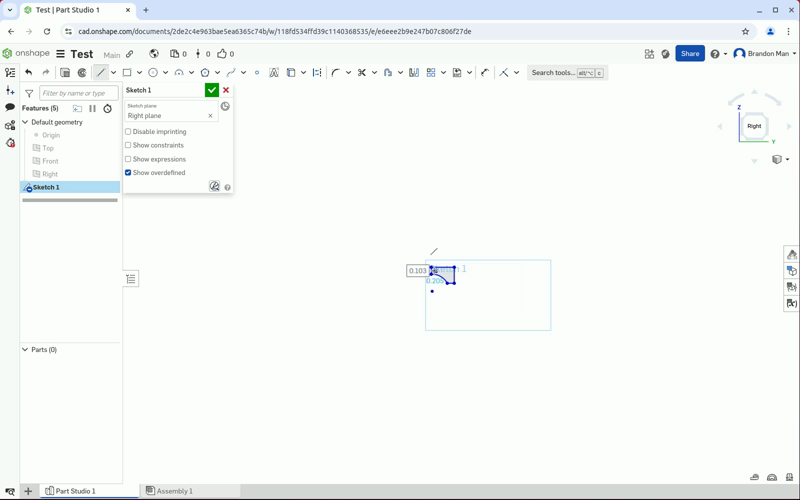
scroll(6)
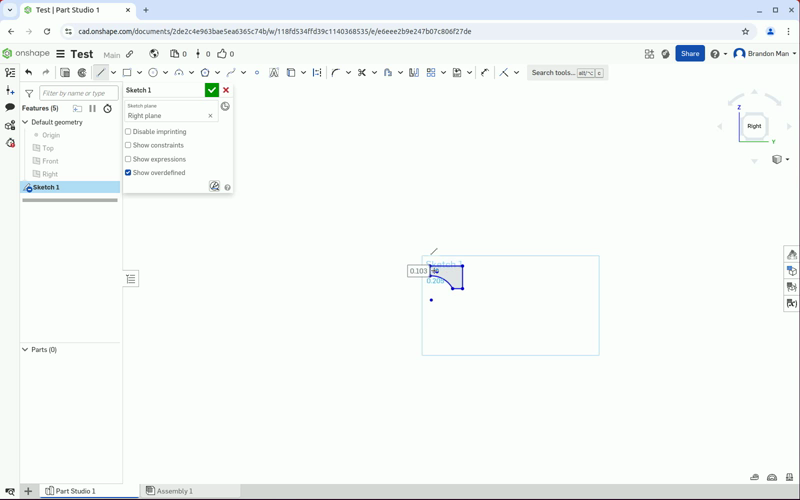
scroll(6)
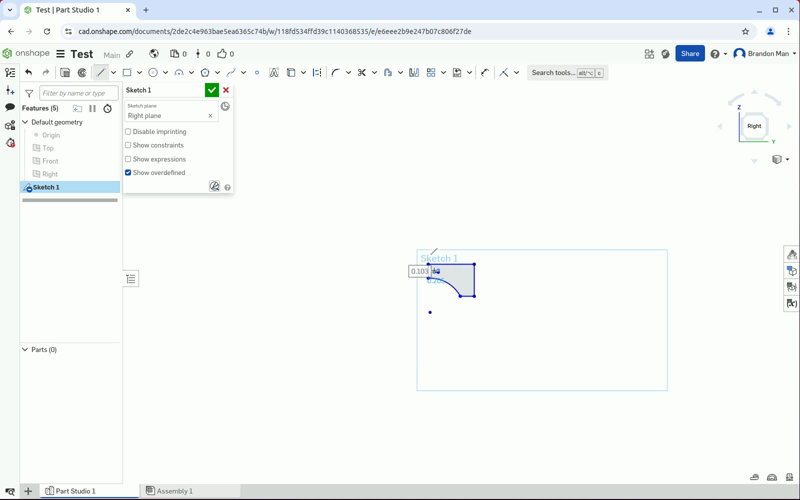
scroll(6)
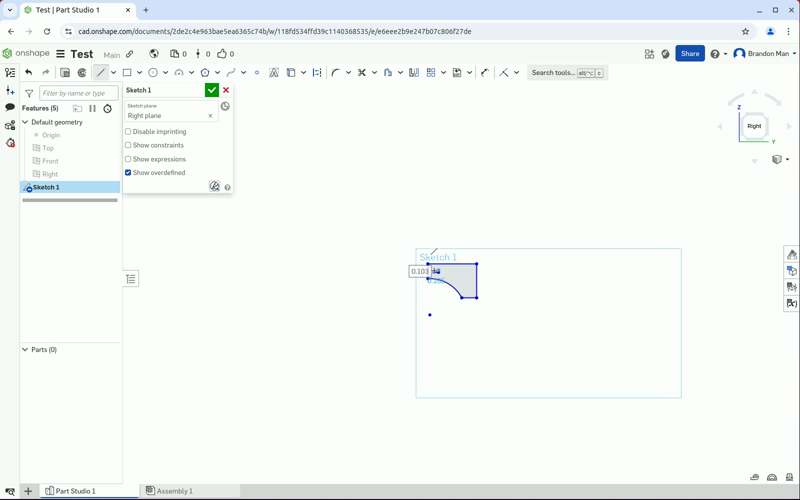
scroll(6)
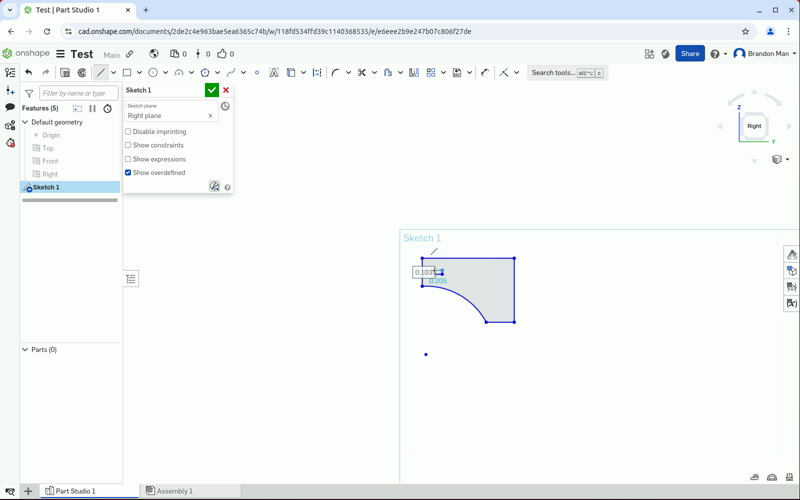
scroll(6)
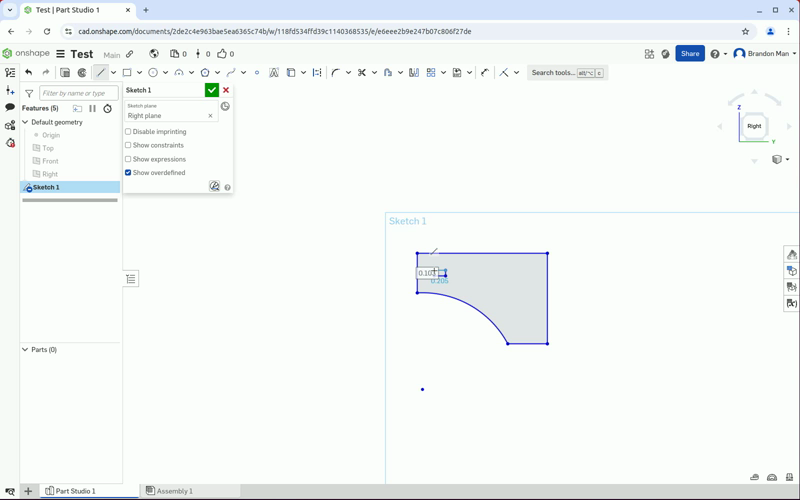
click(434, 270)
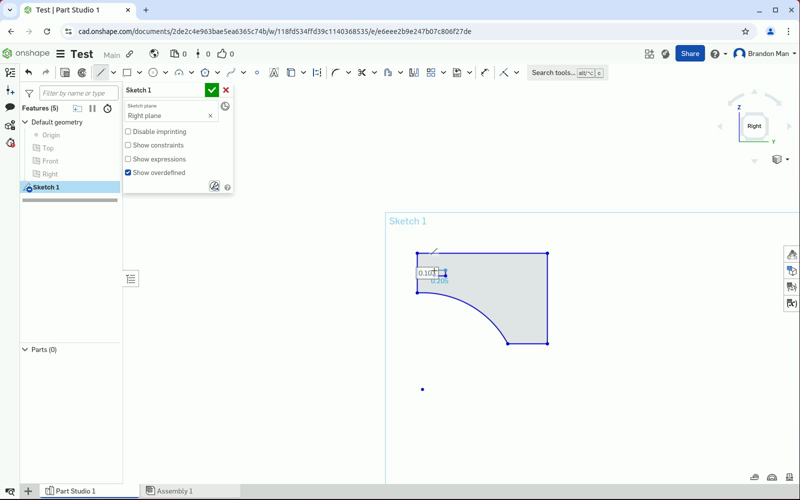
scroll(-6)
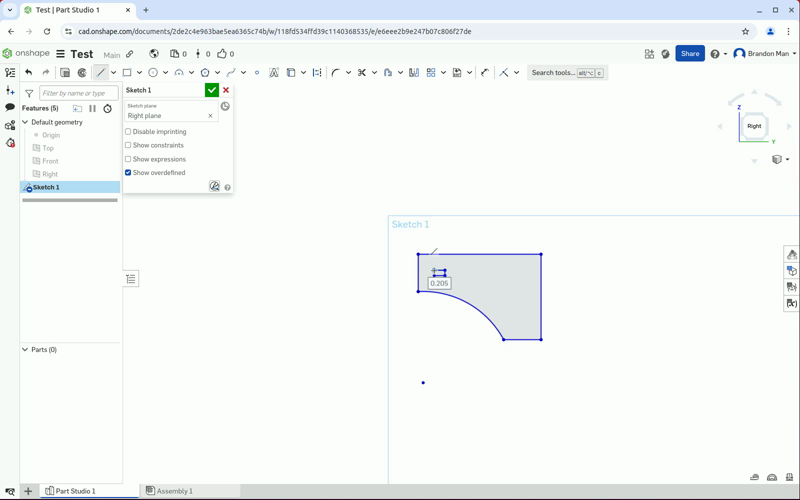
scroll(-6)
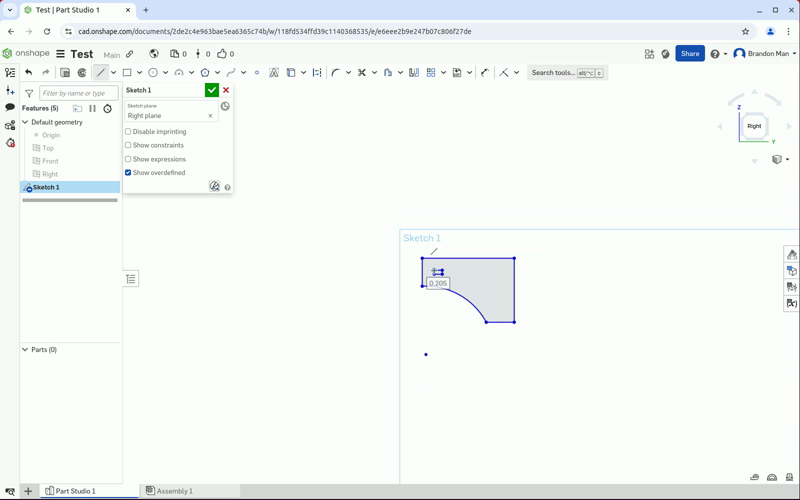
scroll(-6)
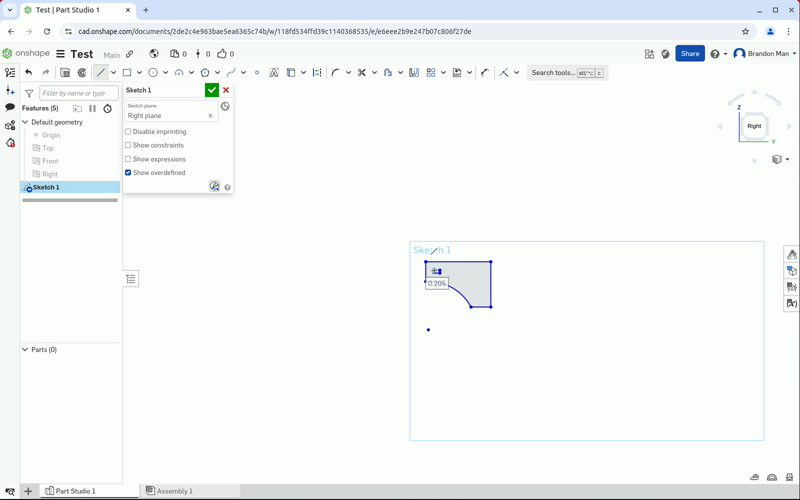
scroll(-6)
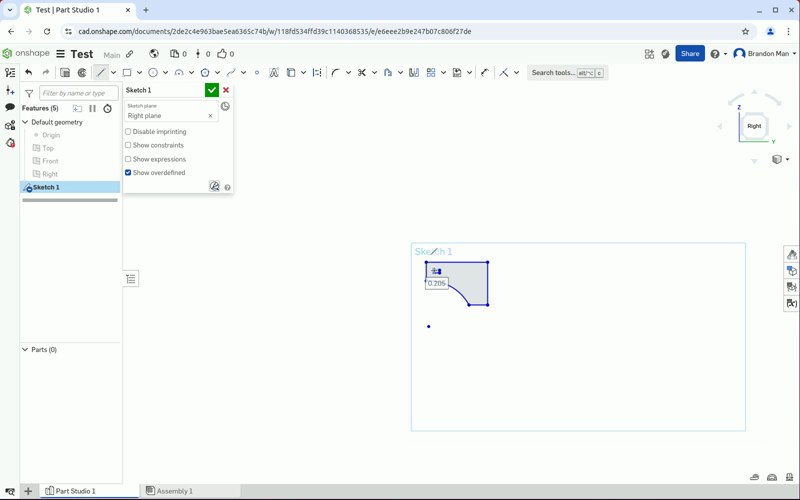
scroll(-6)
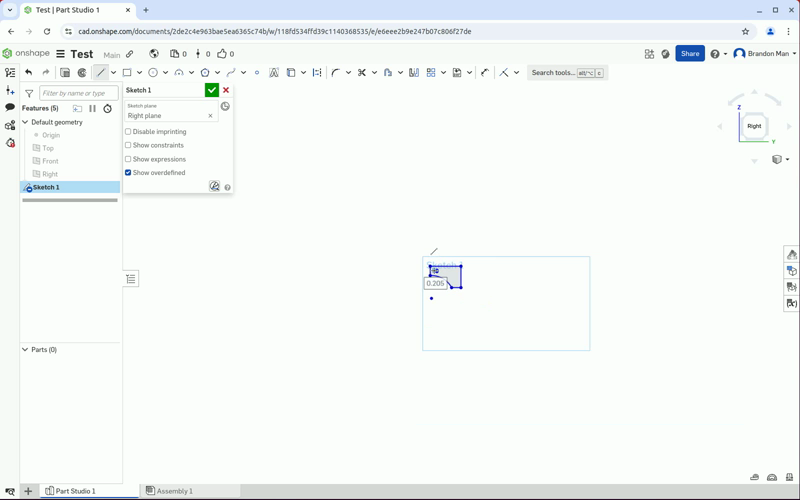
scroll(-6)
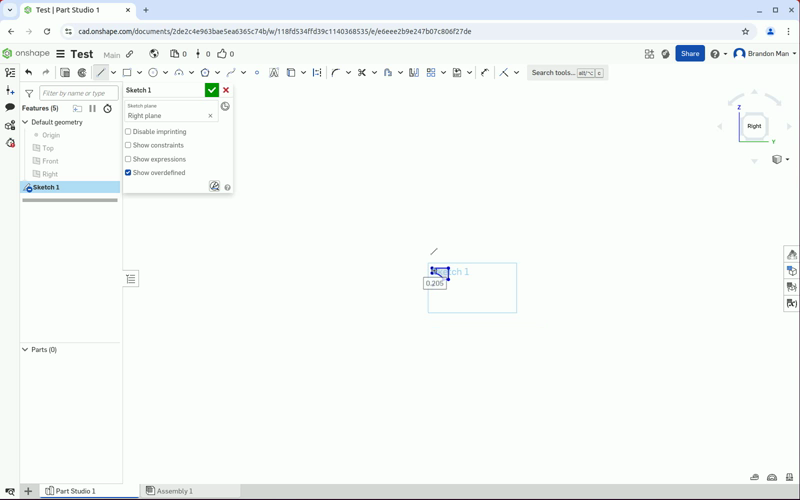
scroll(-6)
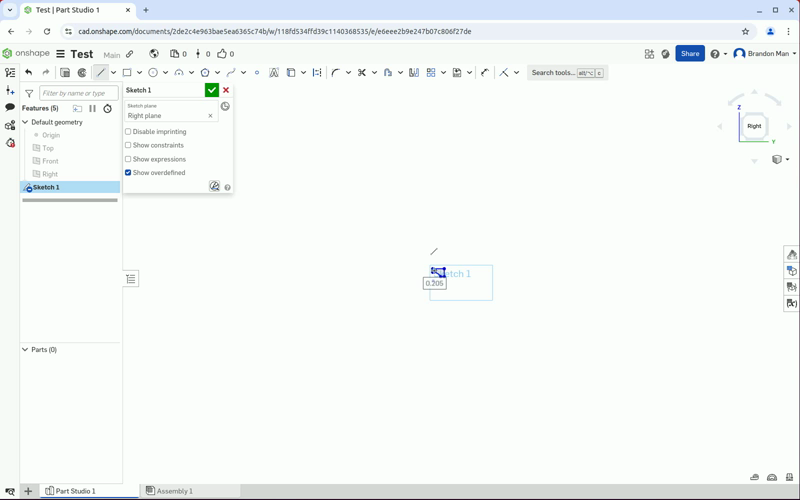
key_up(shift)
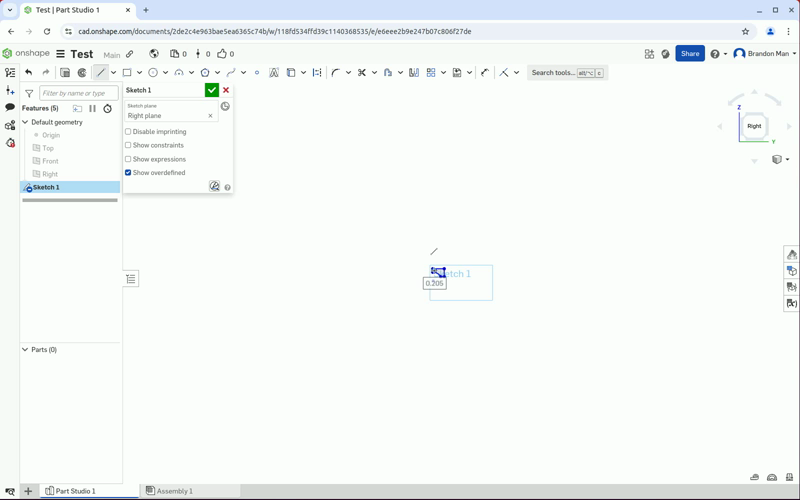
mouse_move(464, 270)
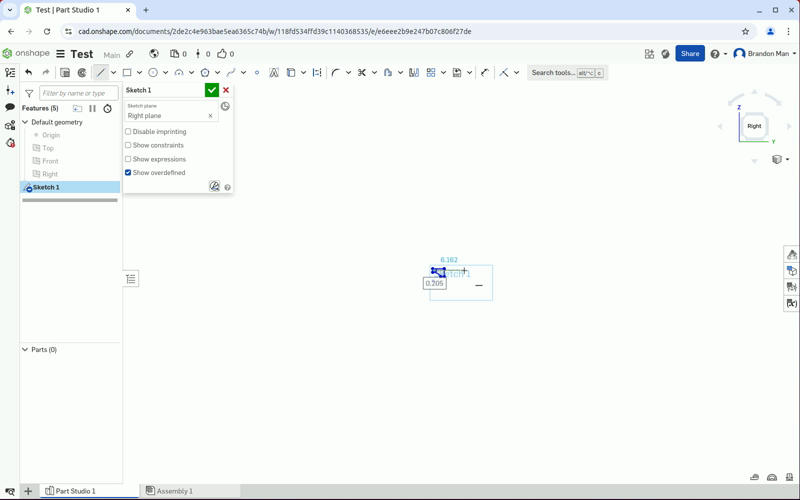
key_down(shift)
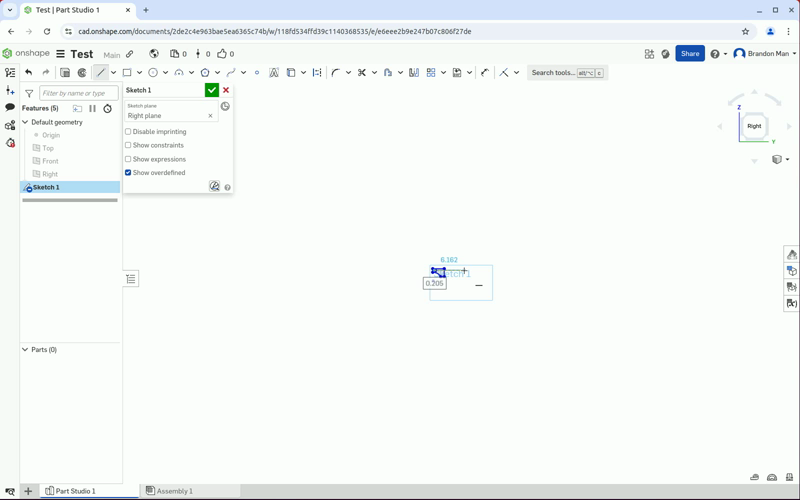
mouse_move(434, 270)
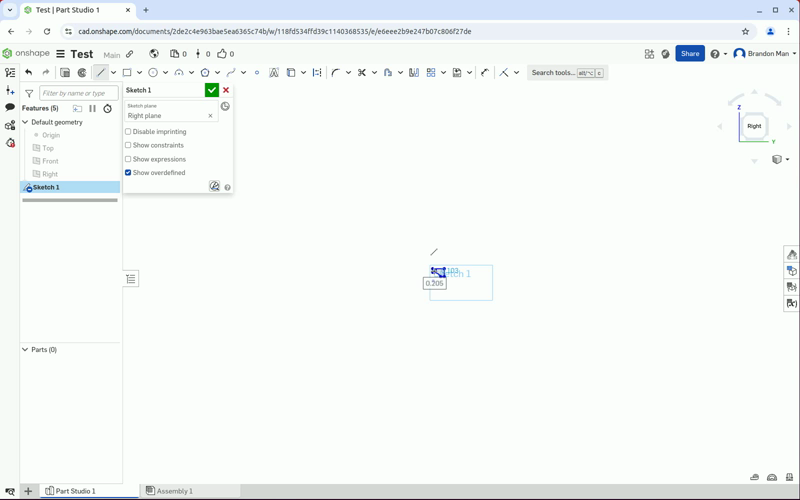
scroll(6)
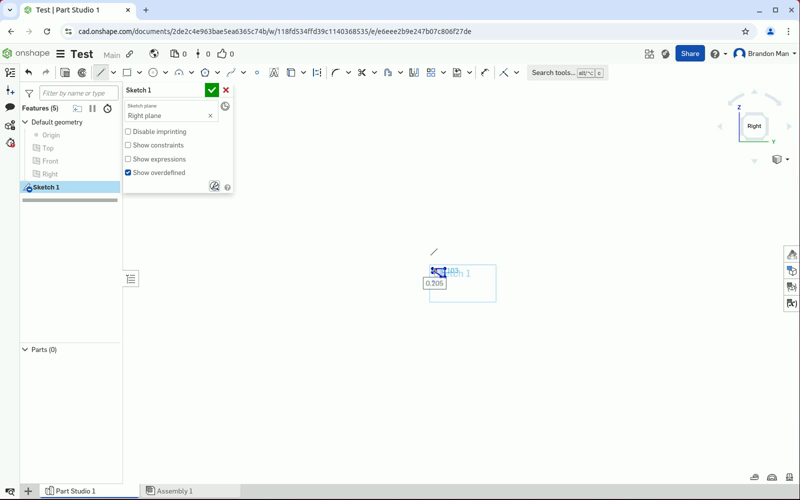
scroll(6)
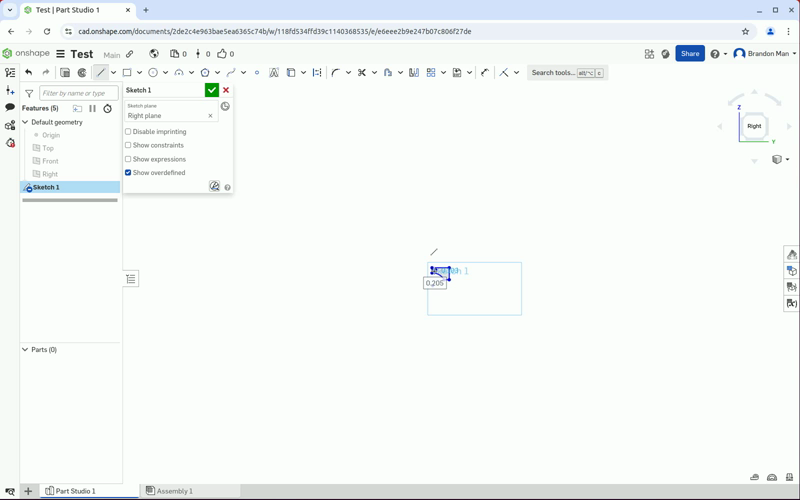
scroll(6)
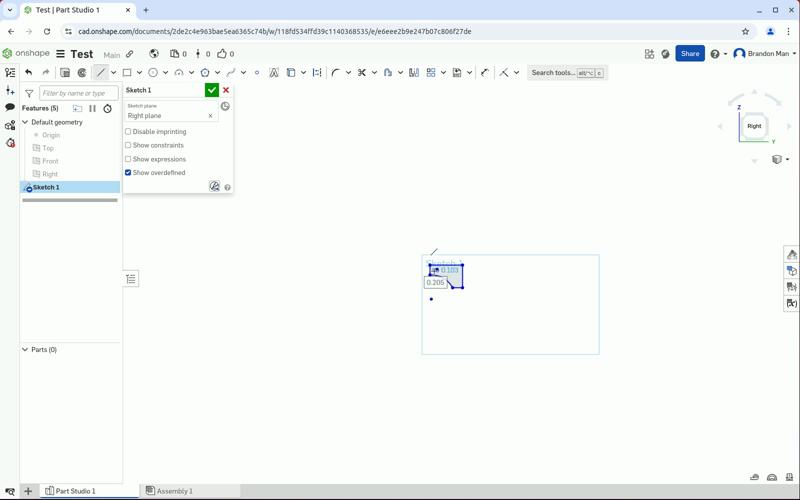
scroll(6)
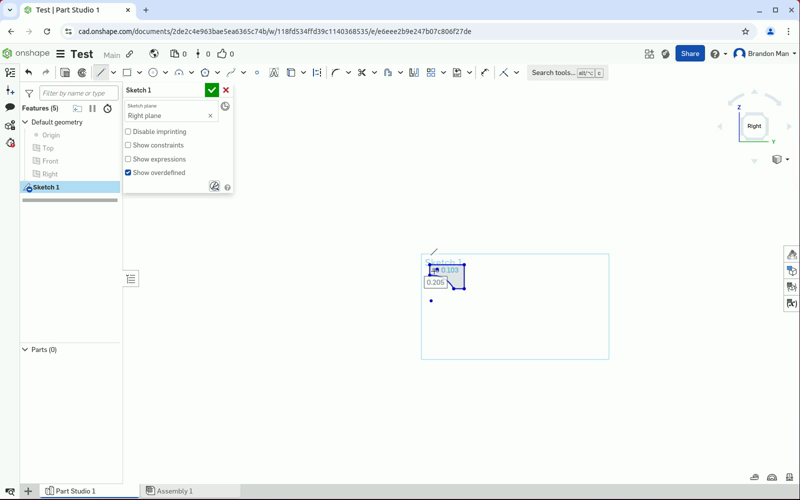
scroll(6)
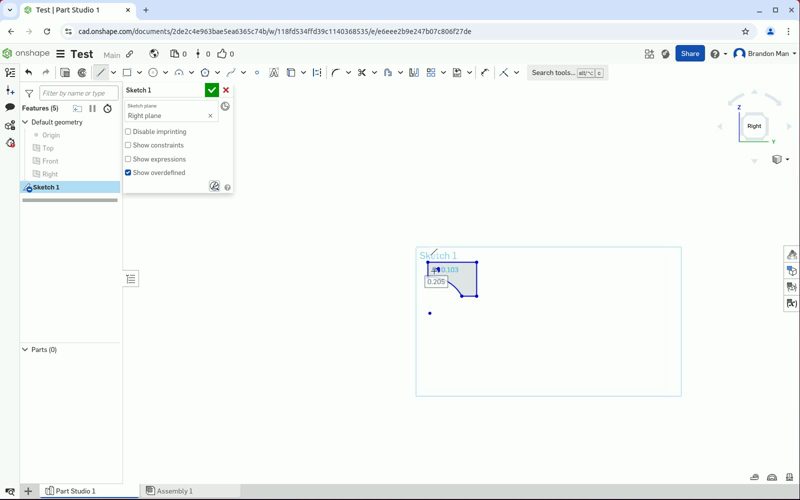
scroll(6)
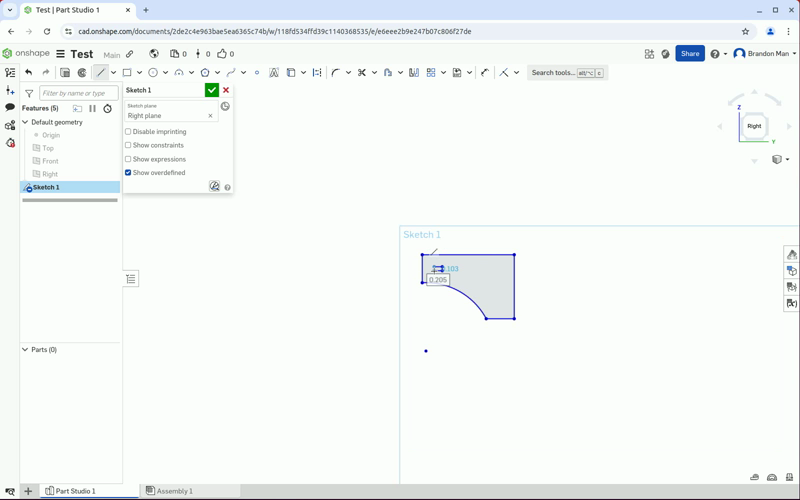
scroll(6)
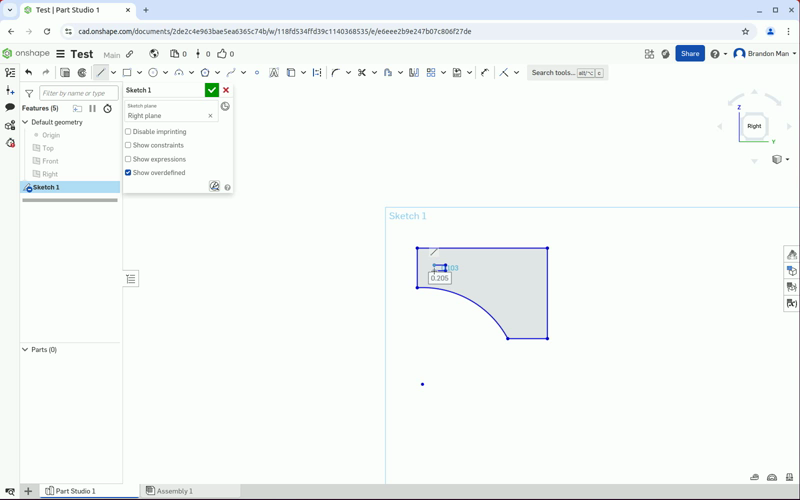
key_up(shift)
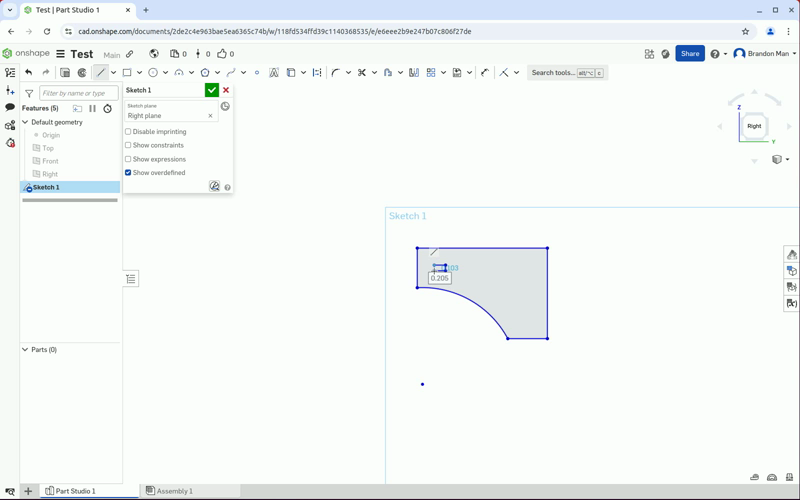
click(434, 270)
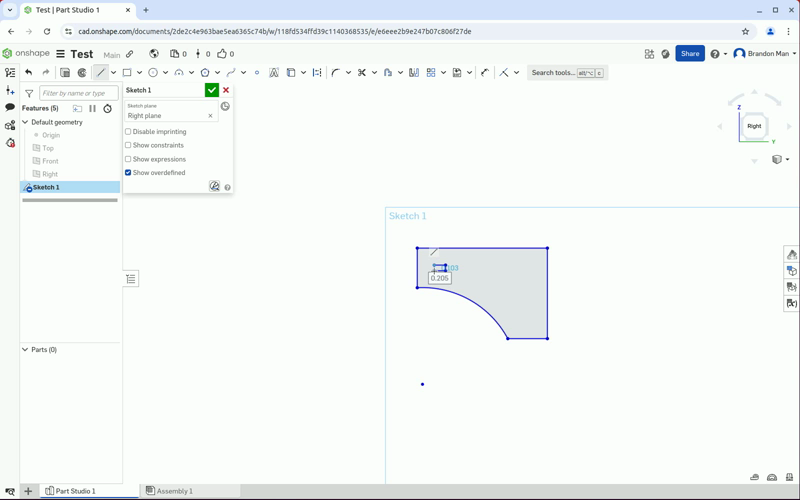
scroll(-6)
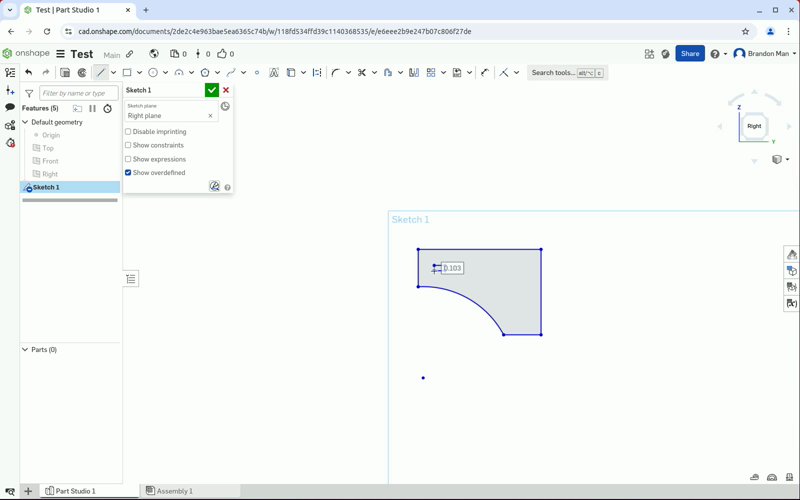
scroll(-6)
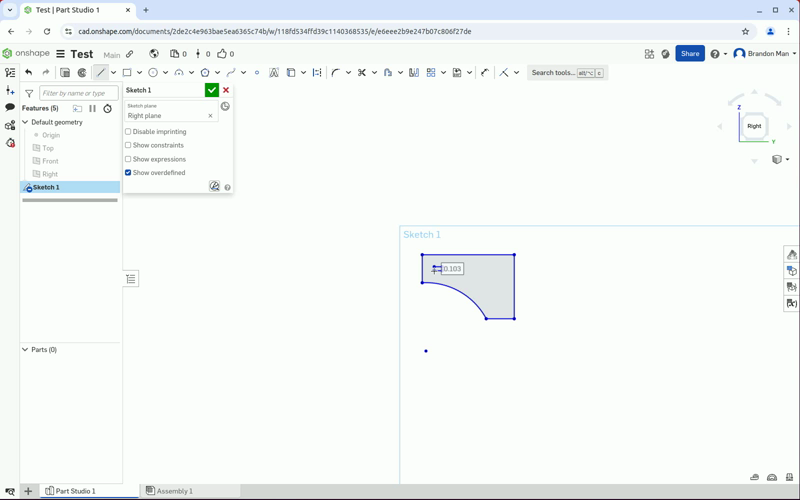
scroll(-6)
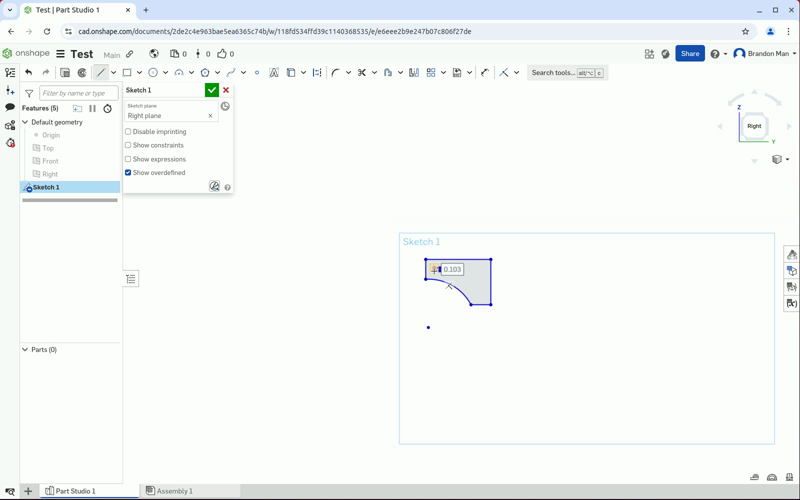
scroll(-6)
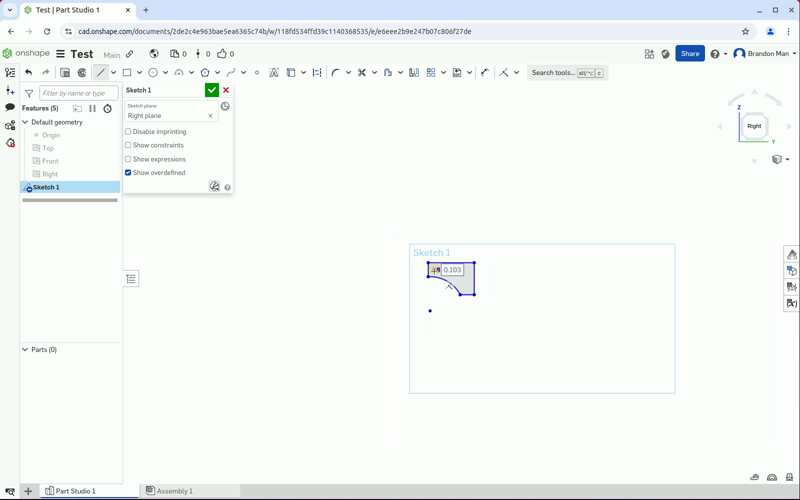
scroll(-6)
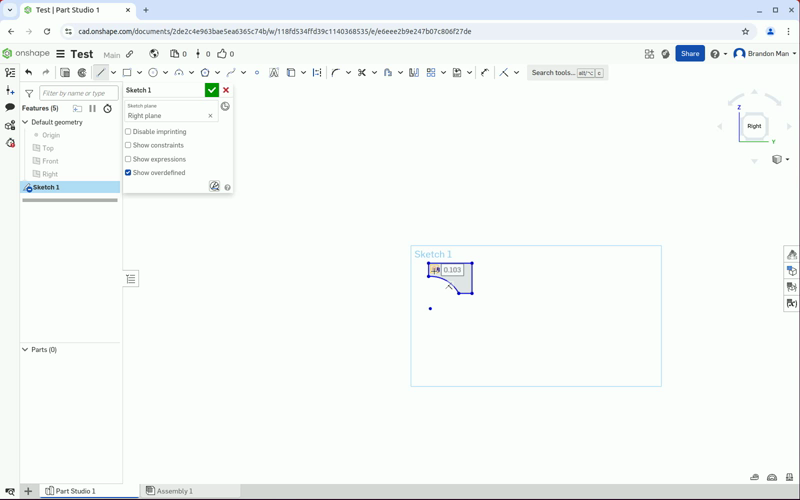
scroll(-6)
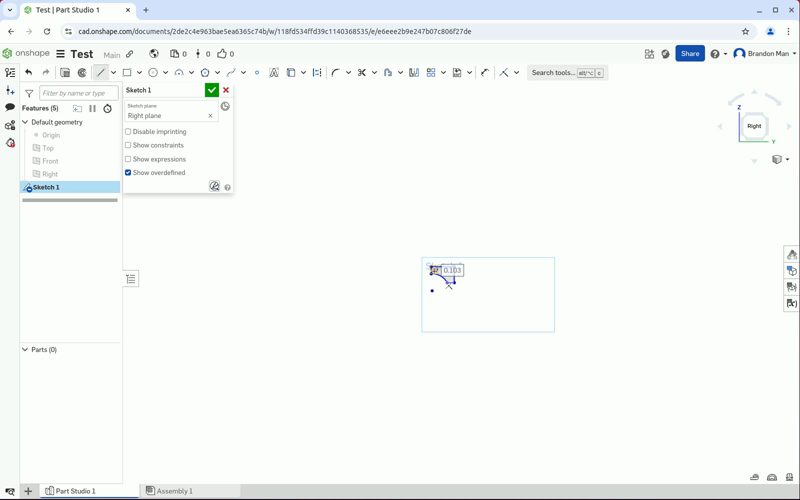
scroll(-6)
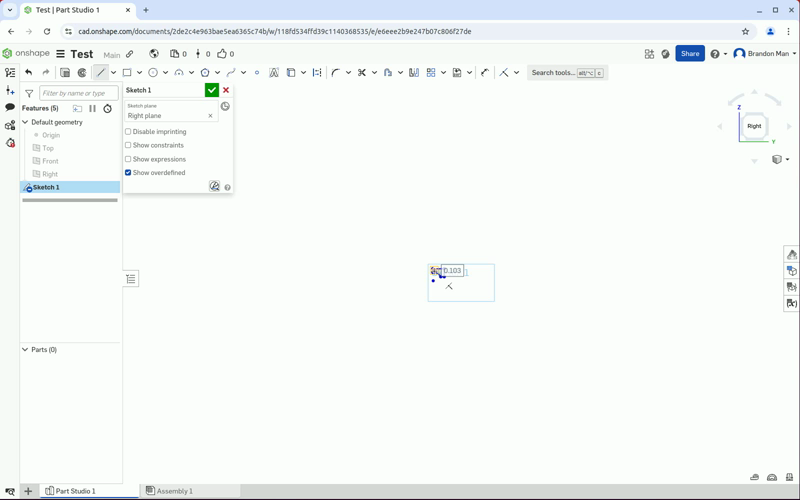
key(esc)
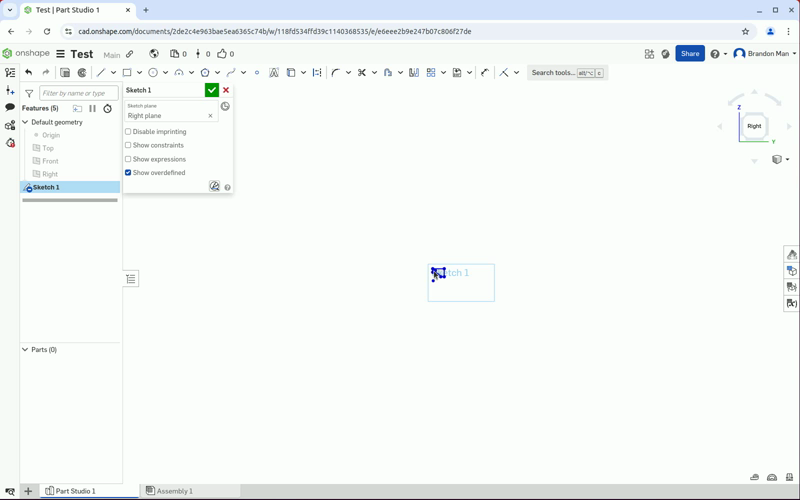
mouse_move(433, 270)
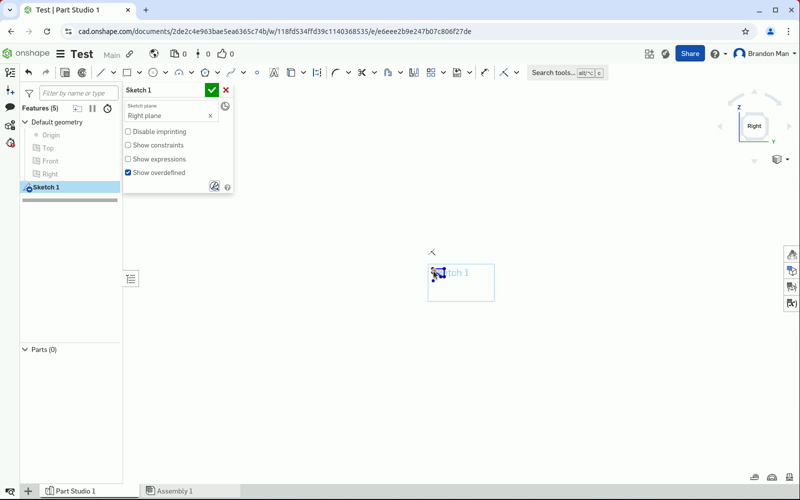
scroll(6)
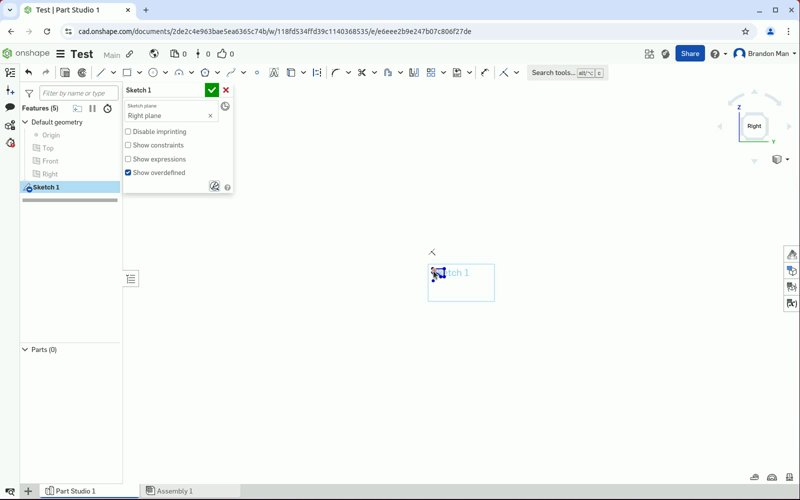
scroll(6)
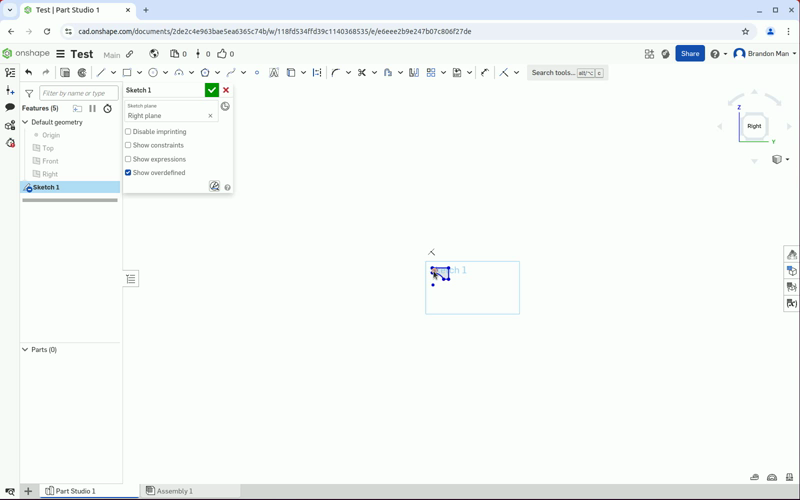
scroll(6)
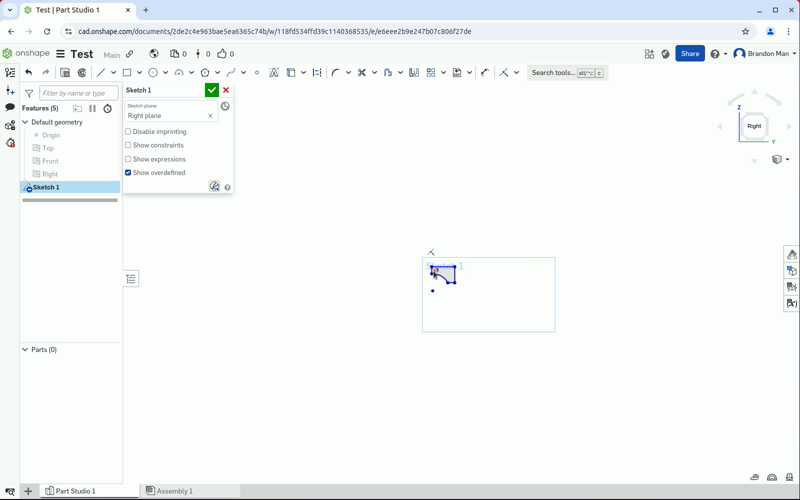
scroll(6)
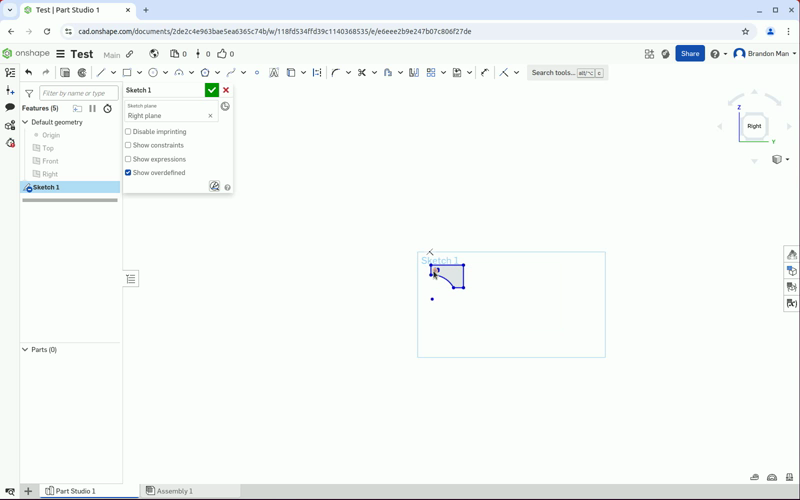
scroll(6)
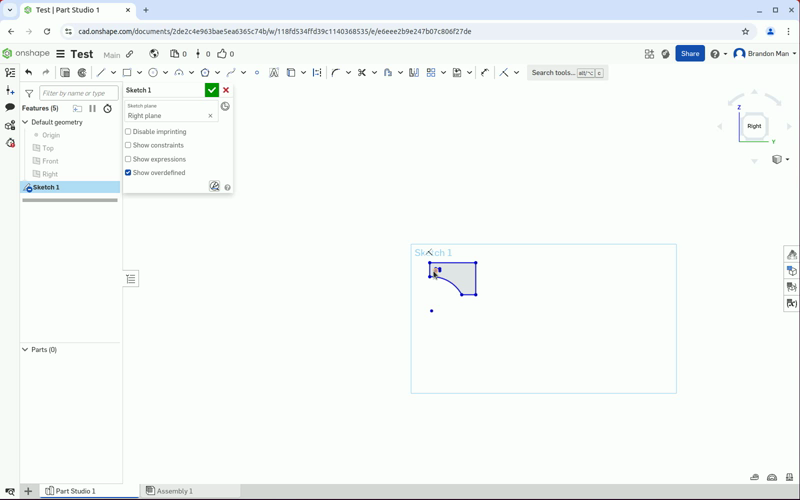
scroll(6)
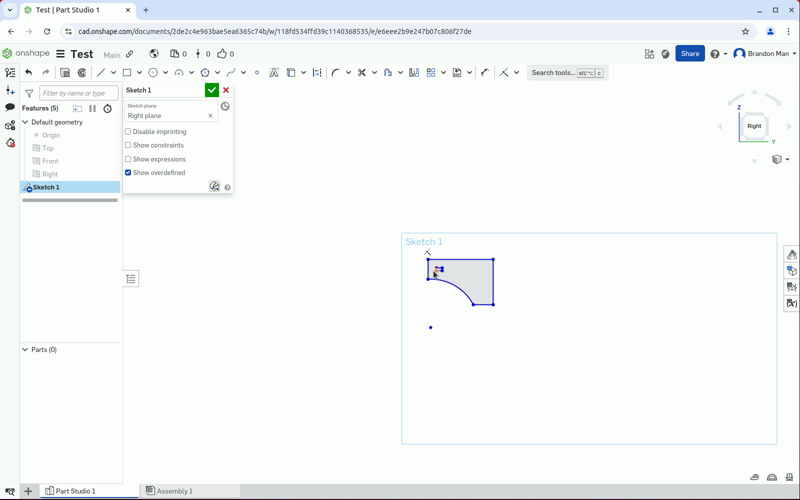
scroll(6)
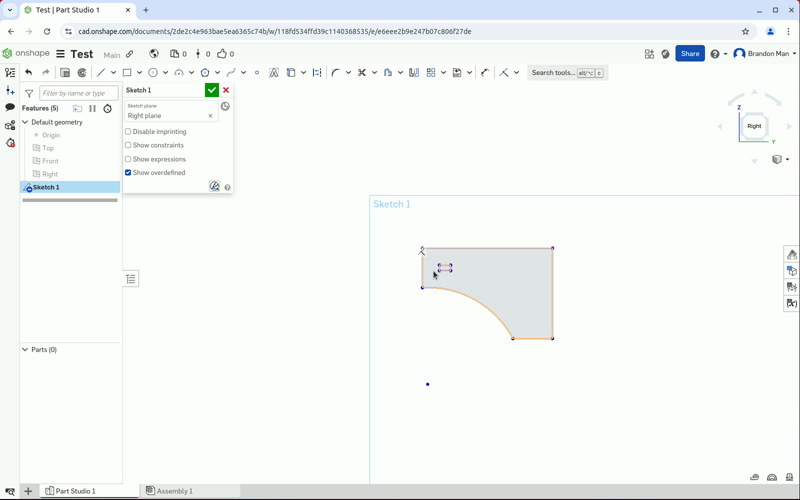
click(433, 270)
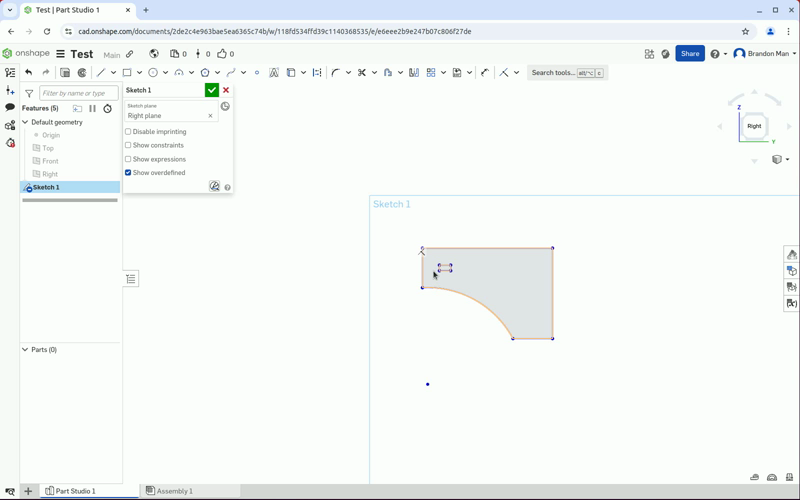
scroll(-6)
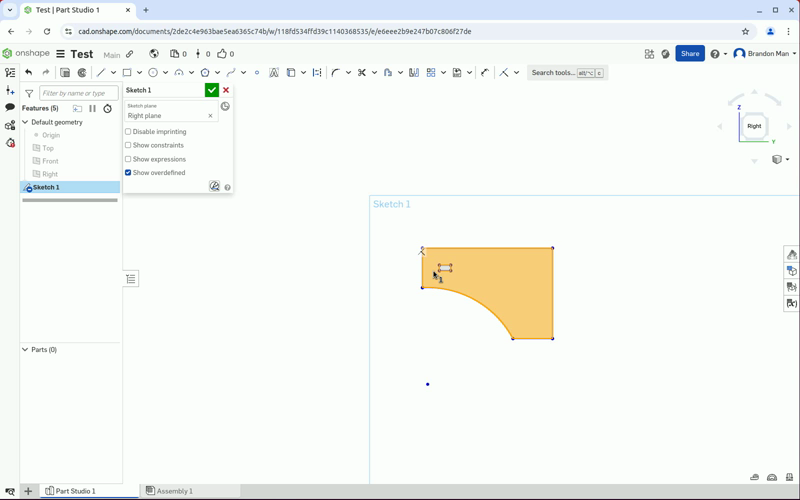
scroll(-6)
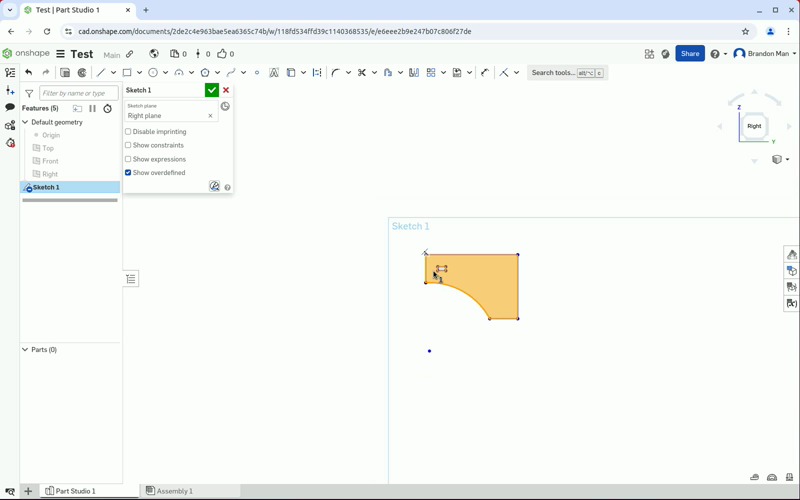
scroll(-6)
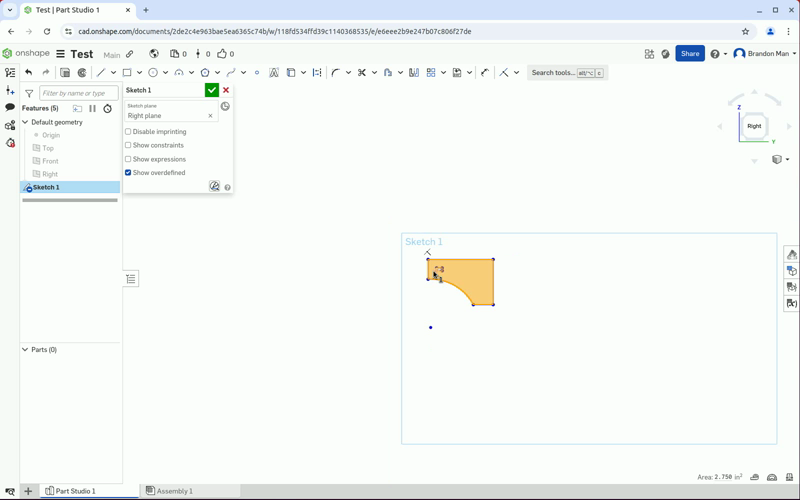
scroll(-6)
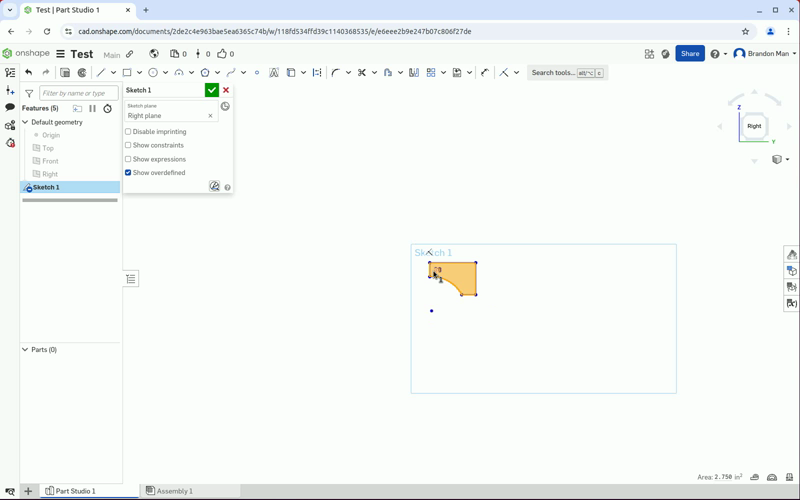
scroll(-6)
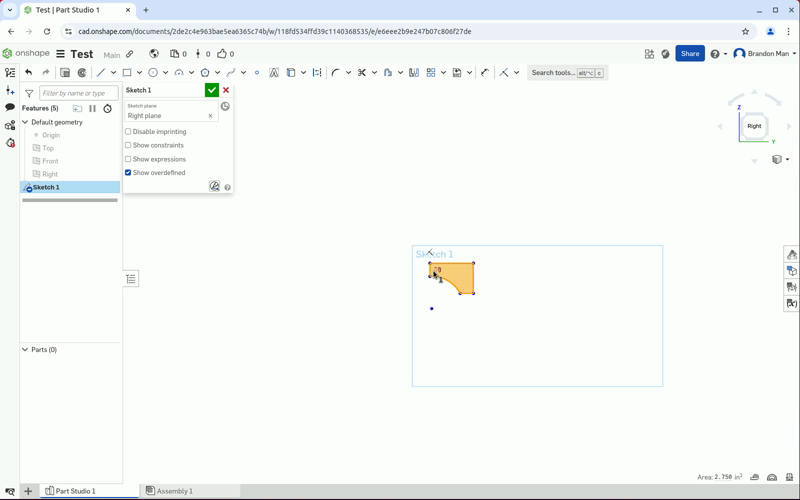
scroll(-6)
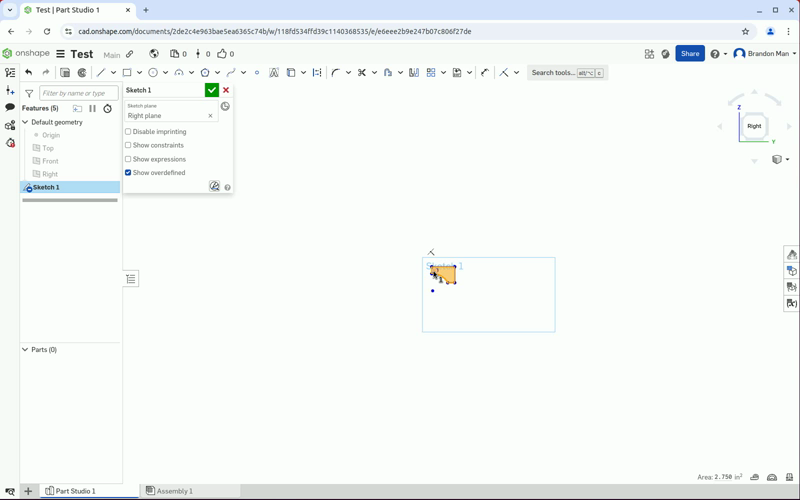
scroll(-6)
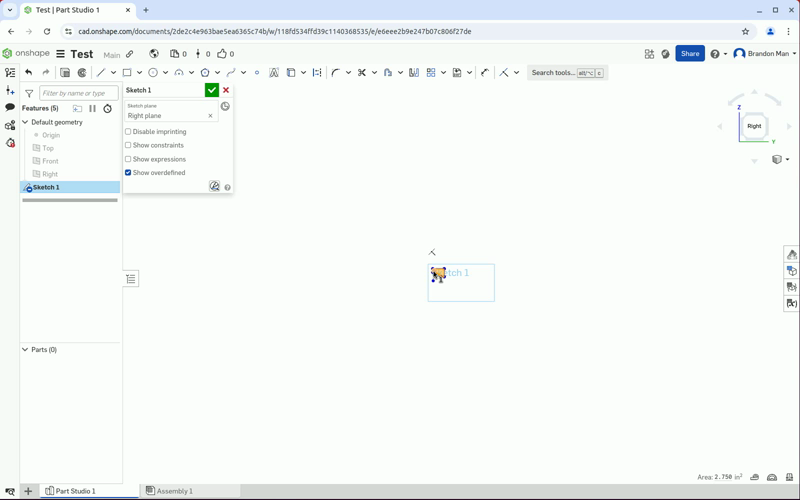
mouse_move(73, 352)
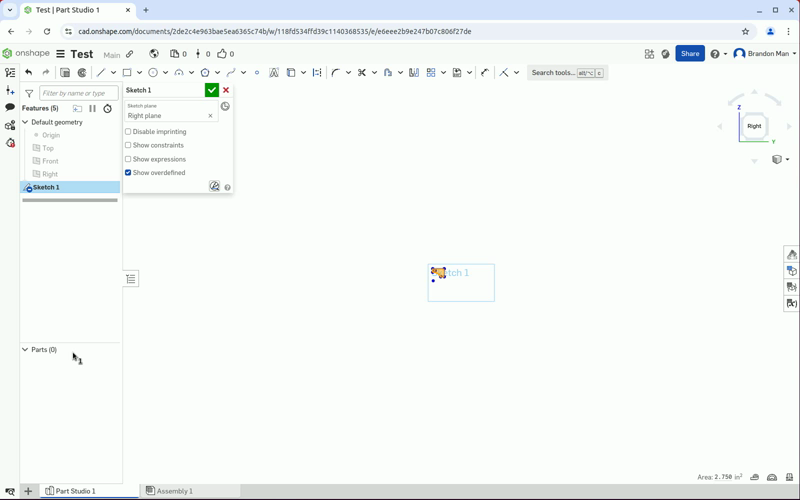
key(shift+y)
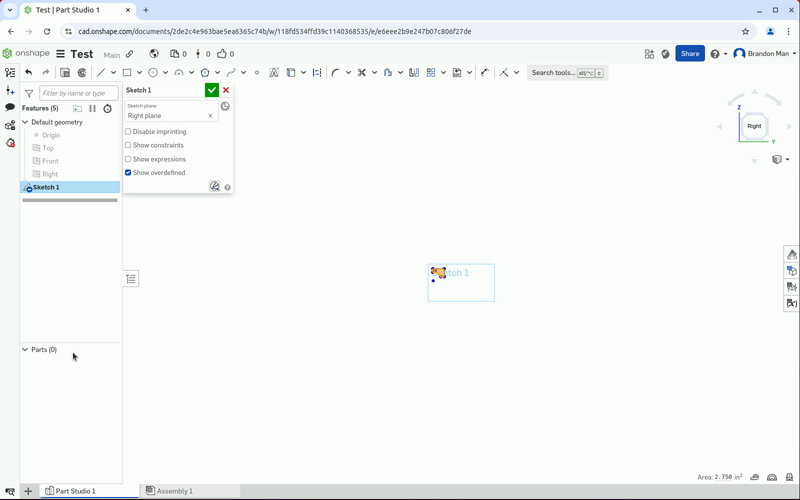
key(shift+e)
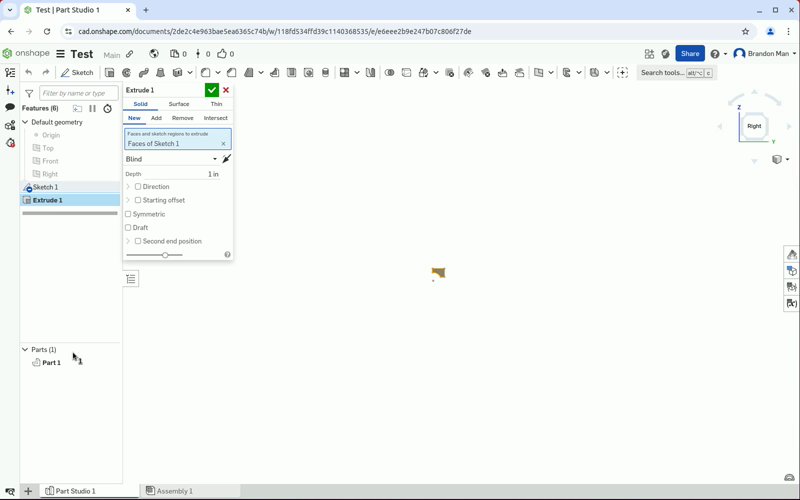
mouse_move(143, 106)
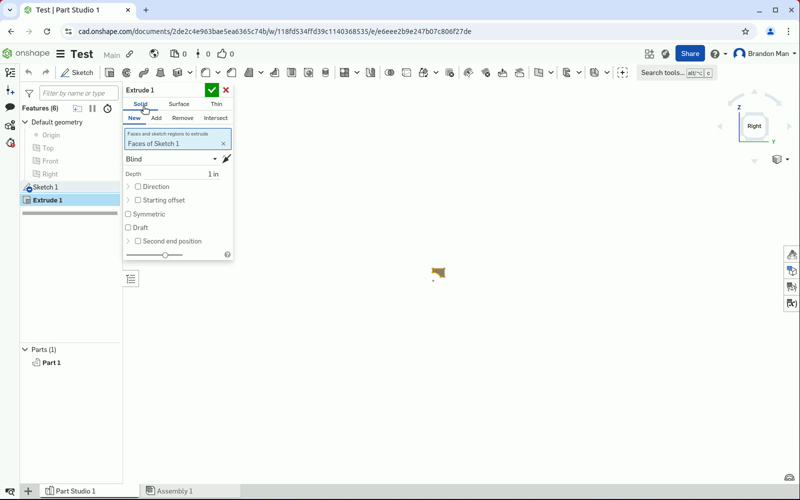
click(143, 106)
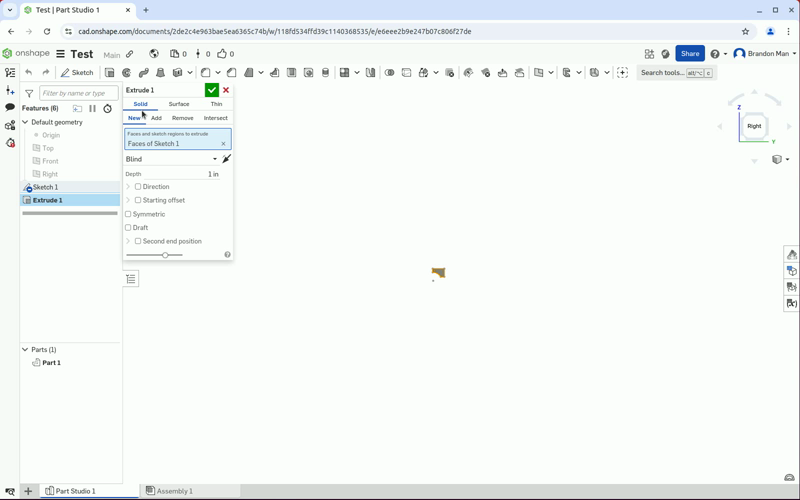
mouse_move(137, 120)
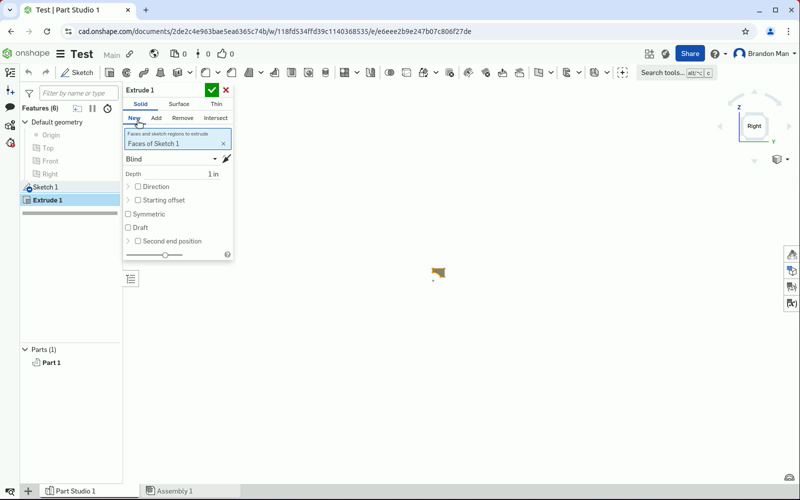
click(137, 120)
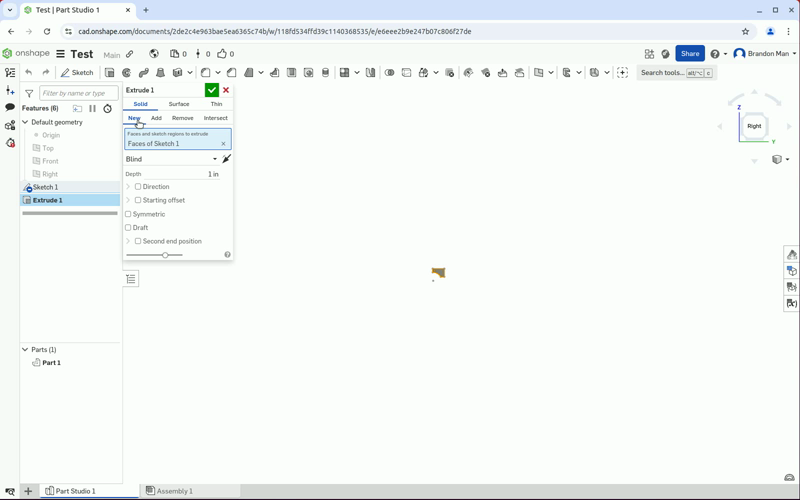
key(tab, 4)
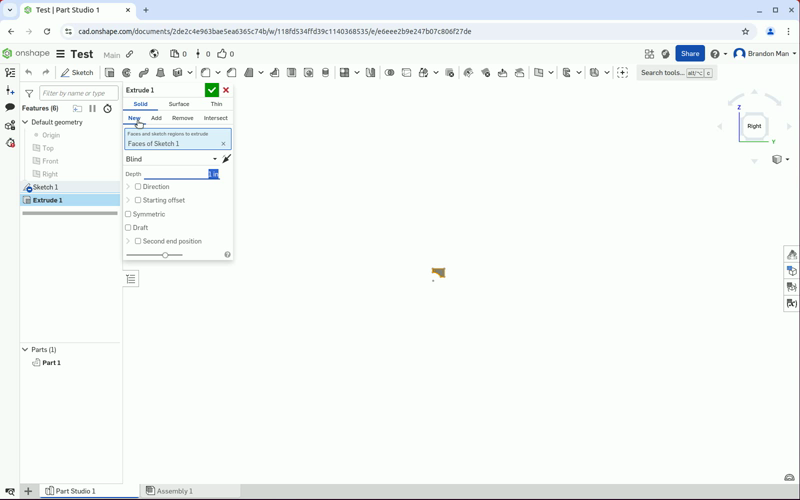
text(4.574)
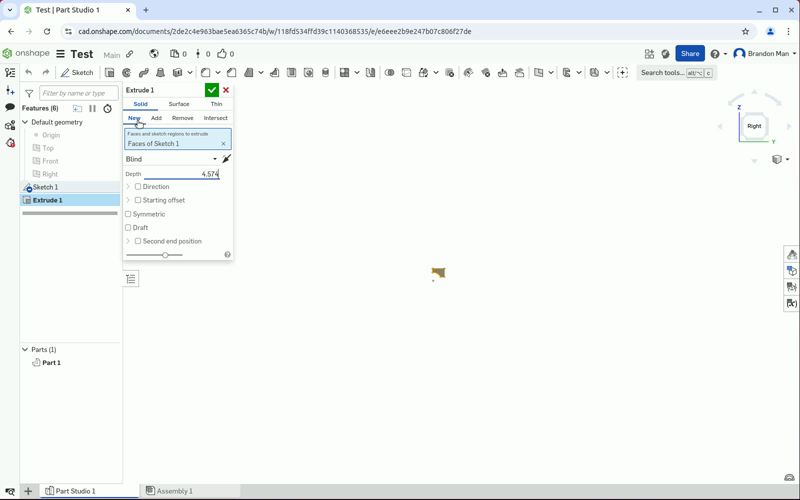
key(enter)
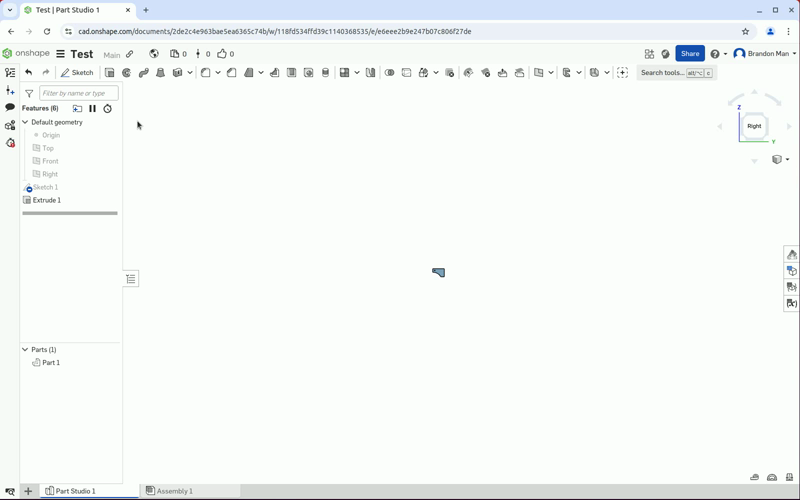
key(shift+h)
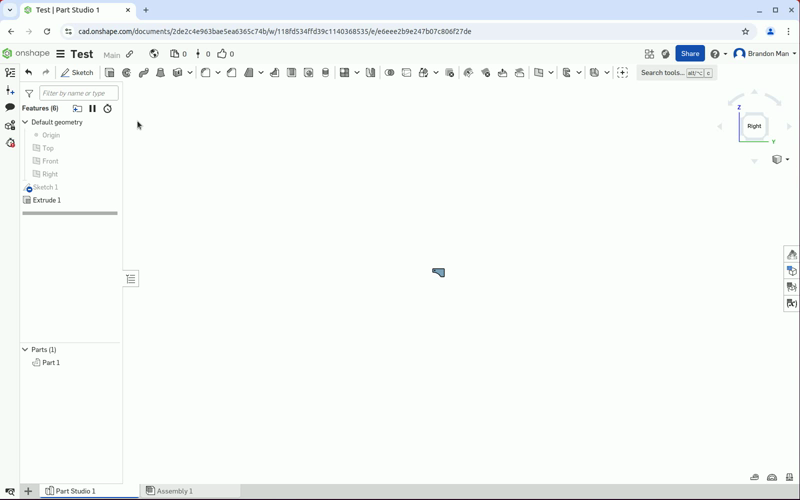
key(shift+h)
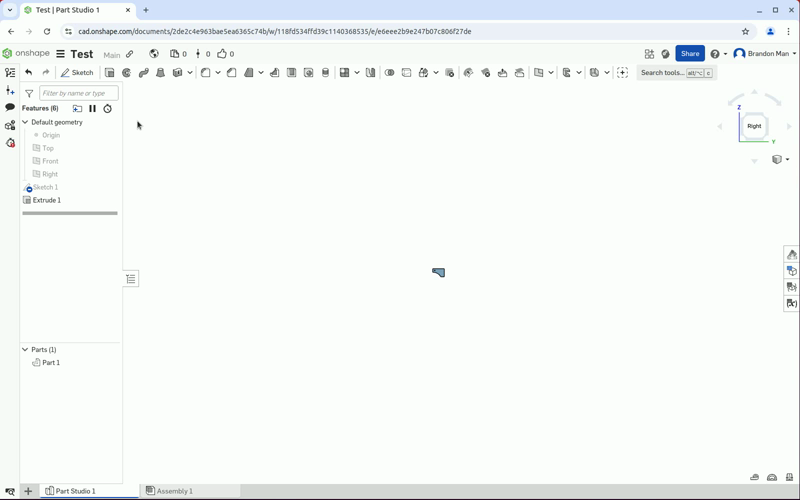
mouse_move(73, 189)
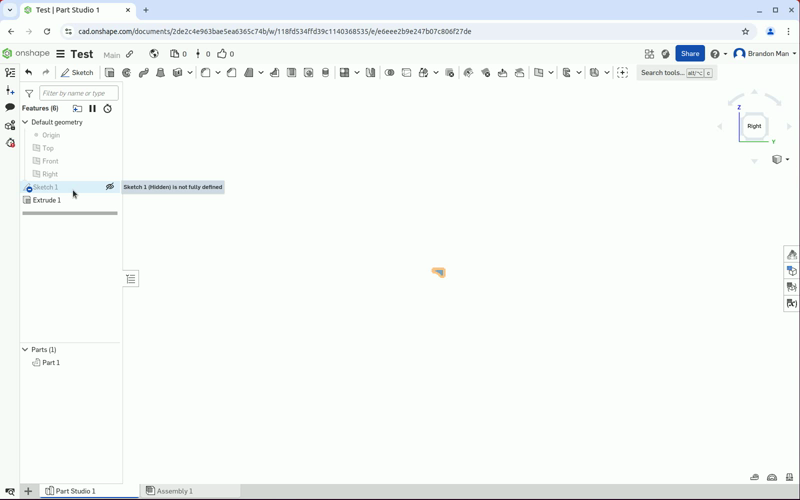
click(73, 189)
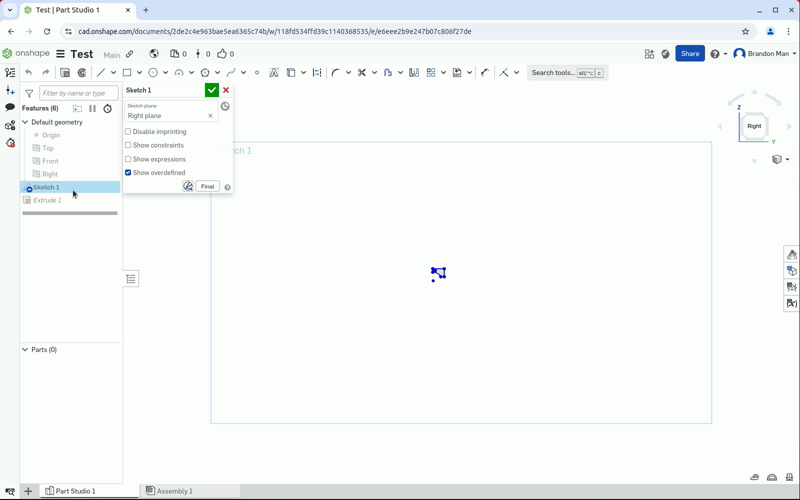
mouse_move(229, 92)
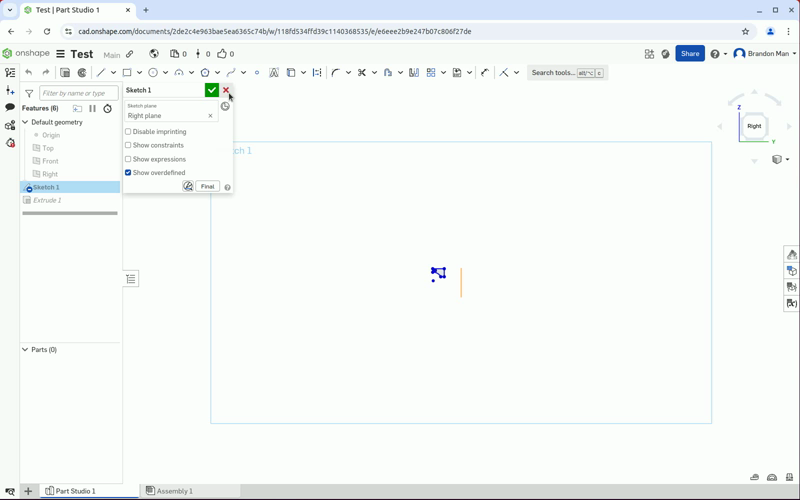
click(229, 92)
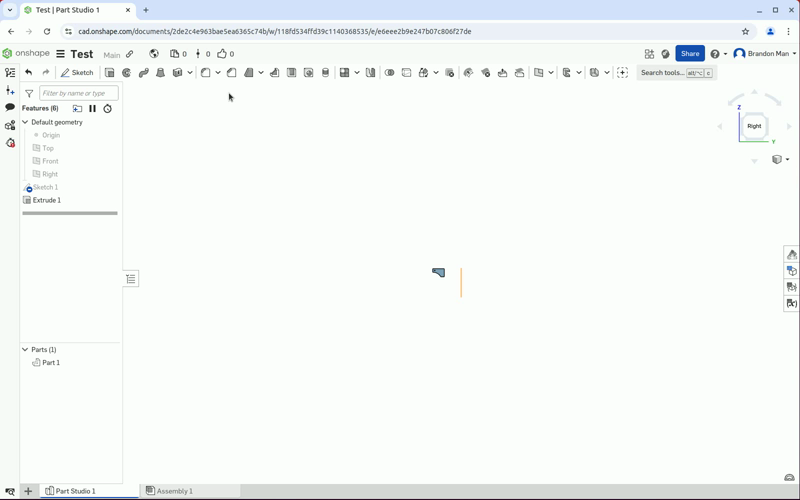
mouse_move(73, 352)
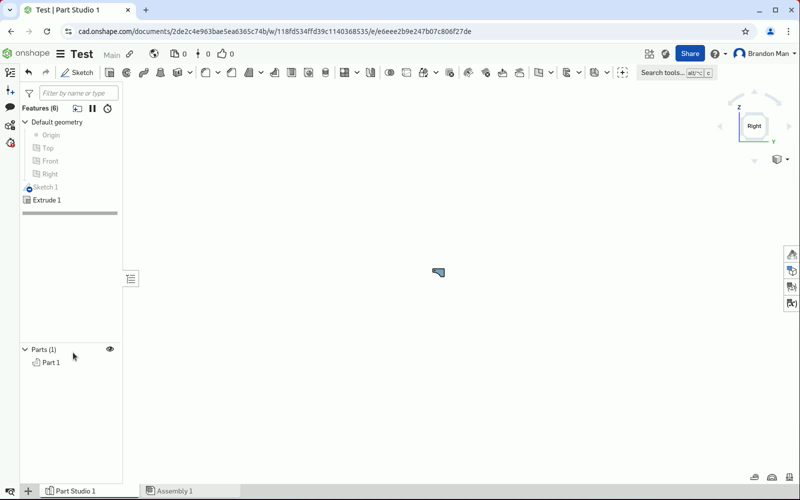
key(y)
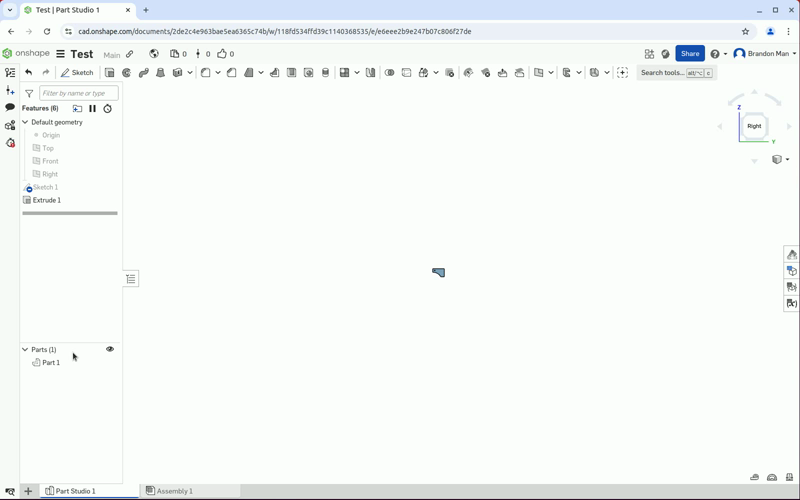
key(shift+p)
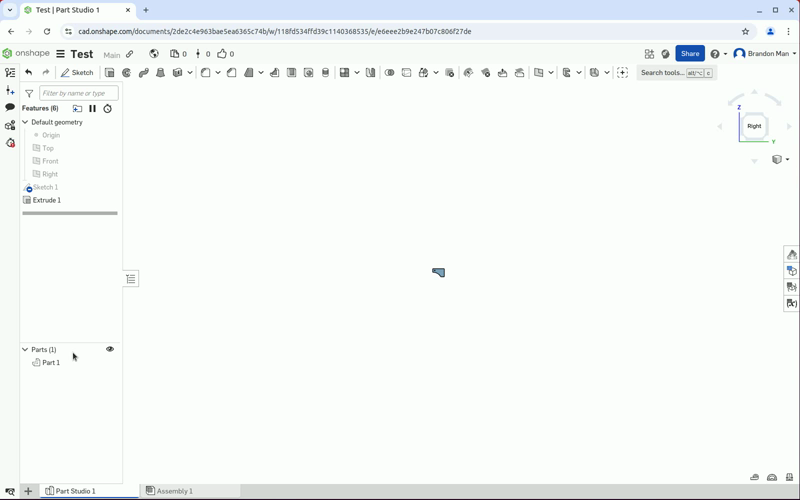
key(space)
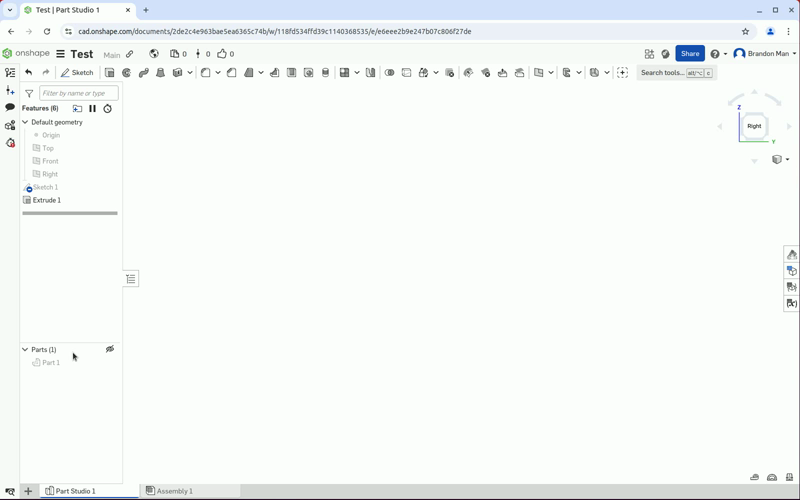
key_down(shift)
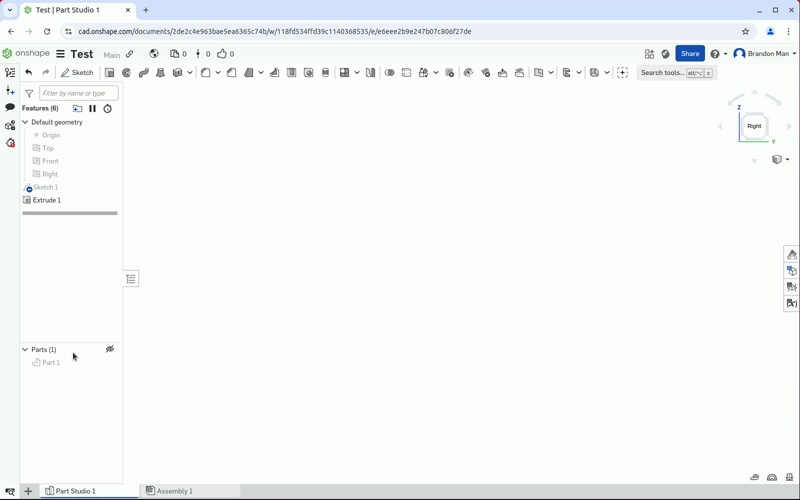
key(right)
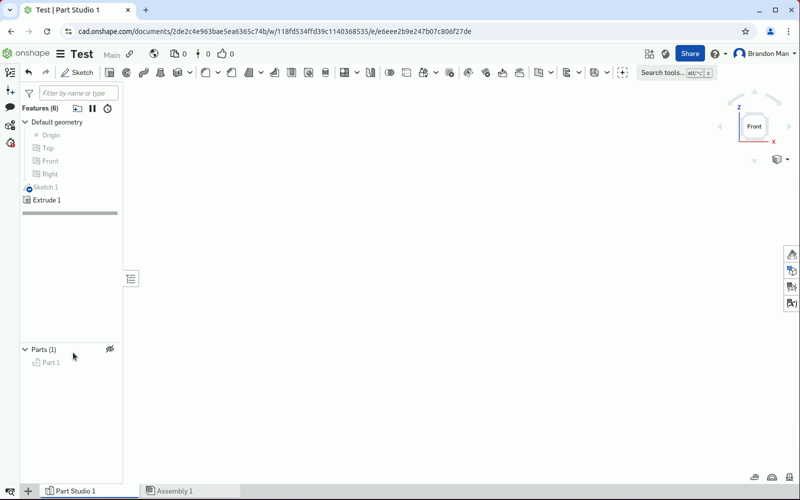
key_up(shift)
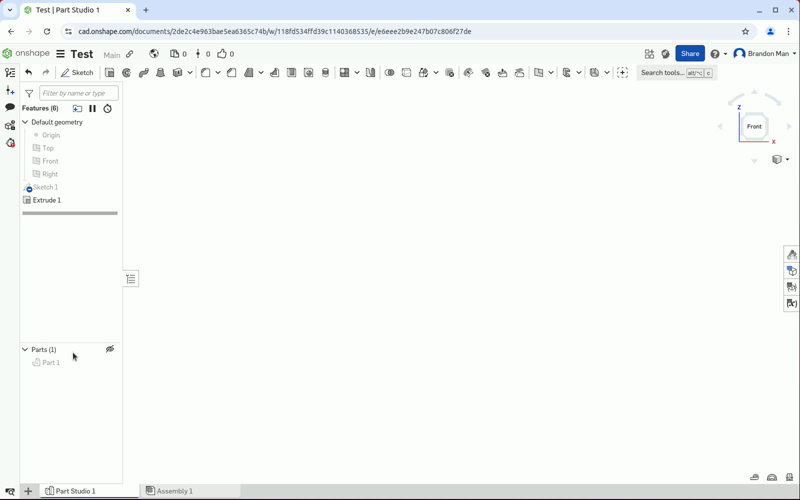
key(space)
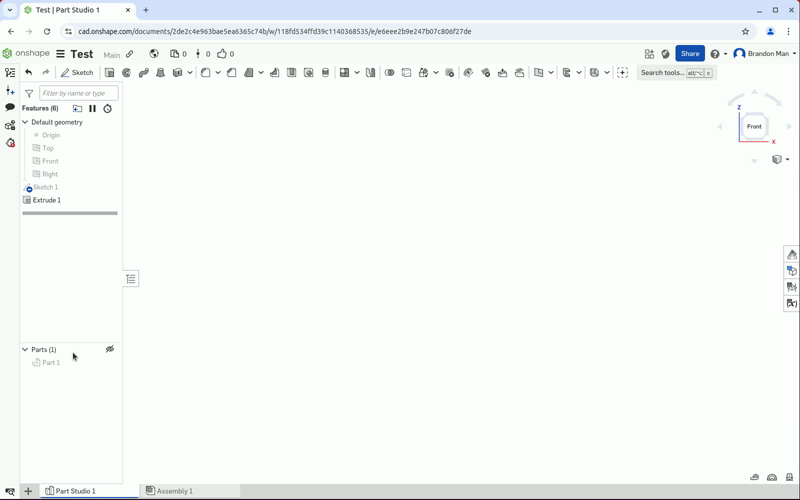
key_down(shift)
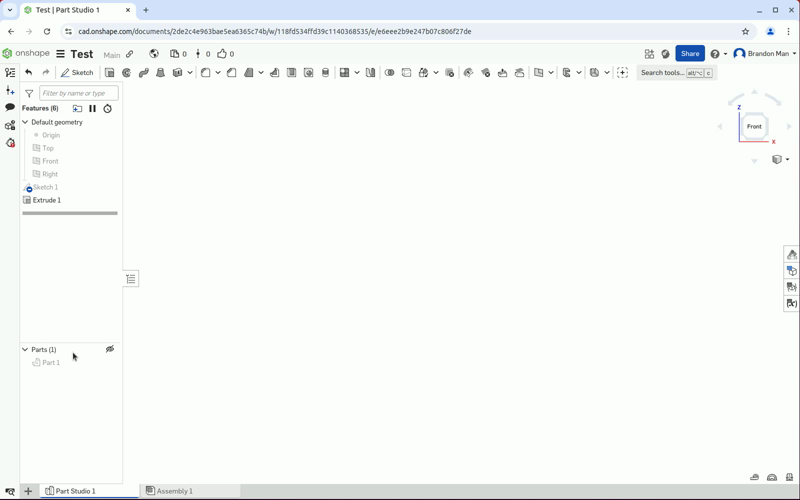
key(down)
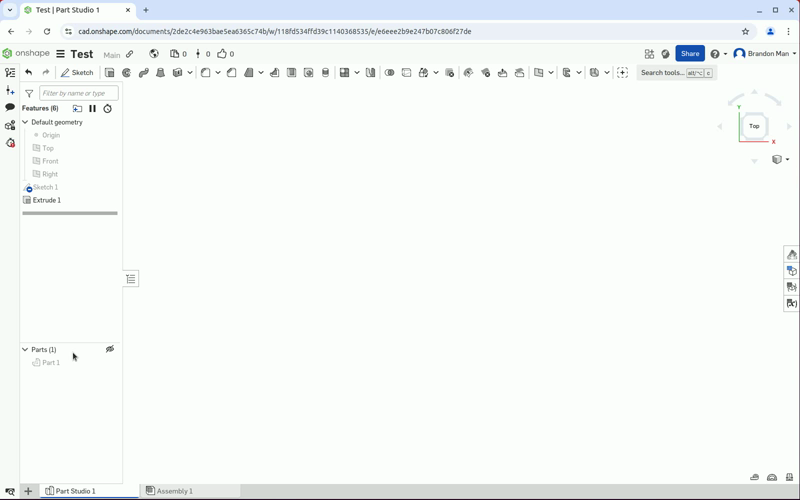
key_up(shift)
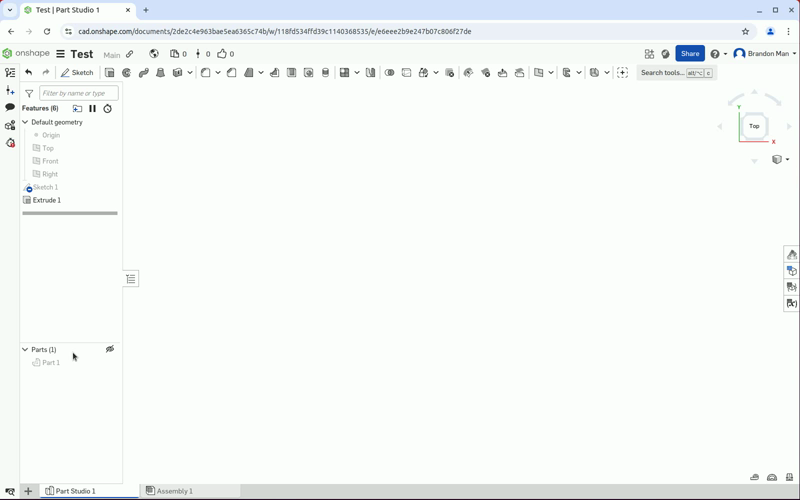
mouse_move(73, 352)
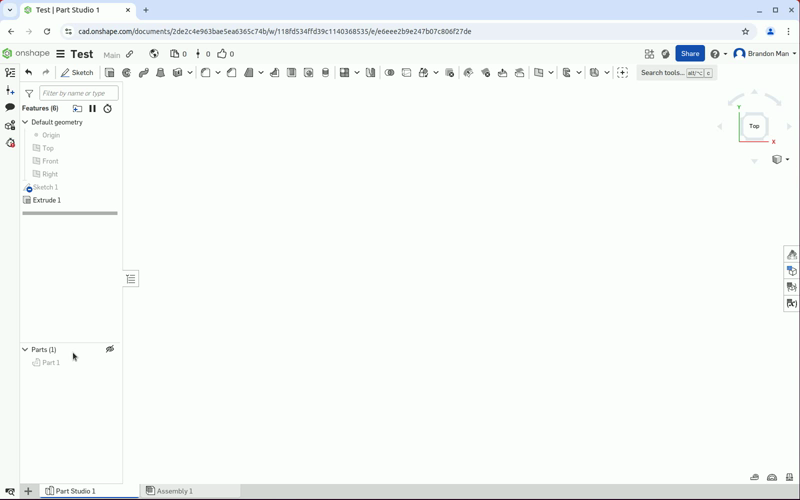
key(shift+y)
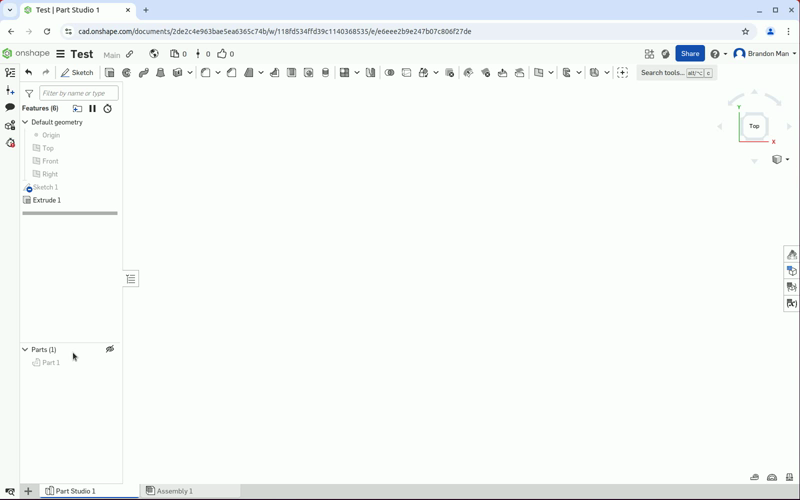
key(shift+s)
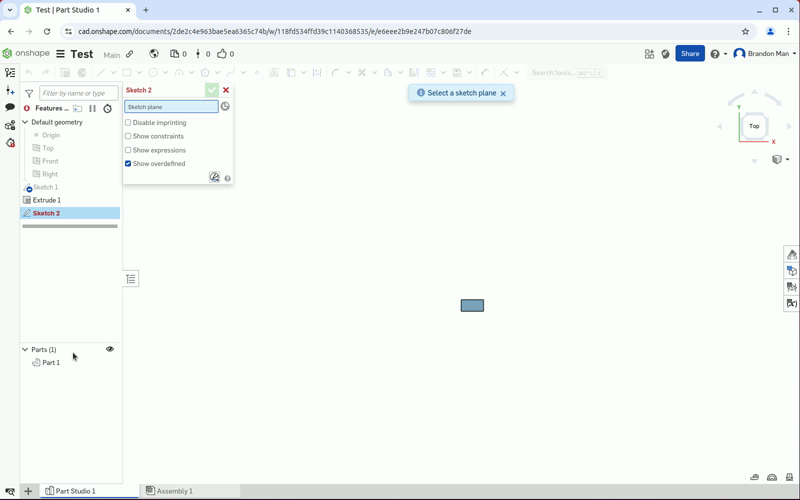
mouse_move(73, 150)
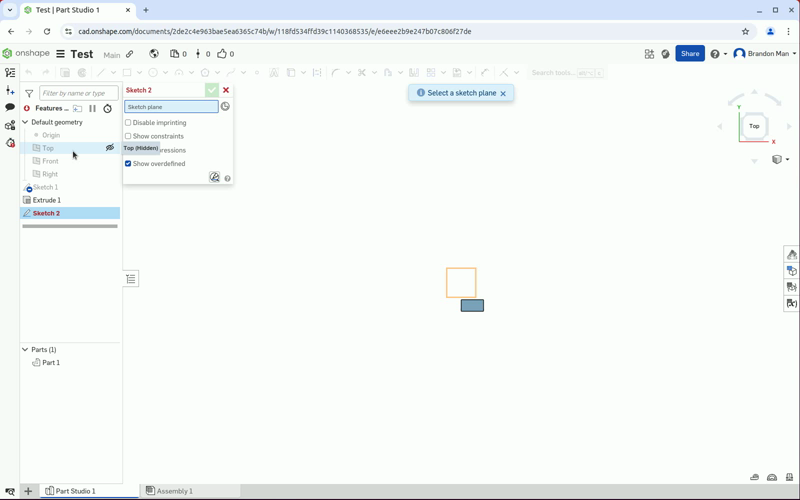
click(73, 150)
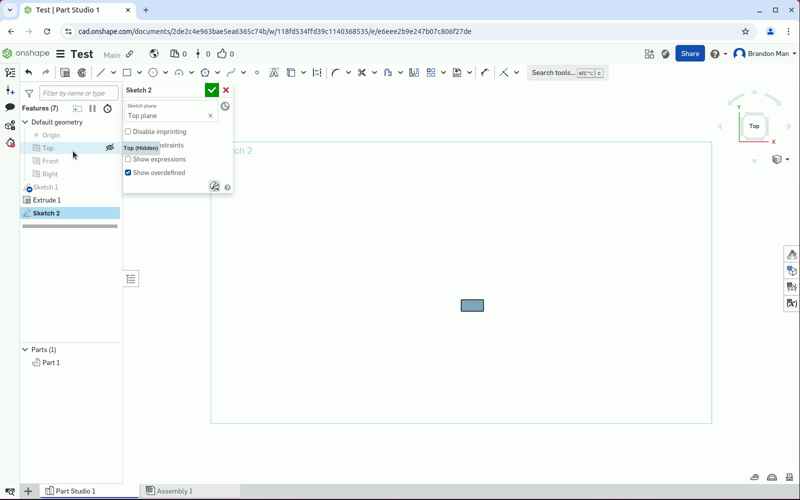
mouse_move(73, 352)
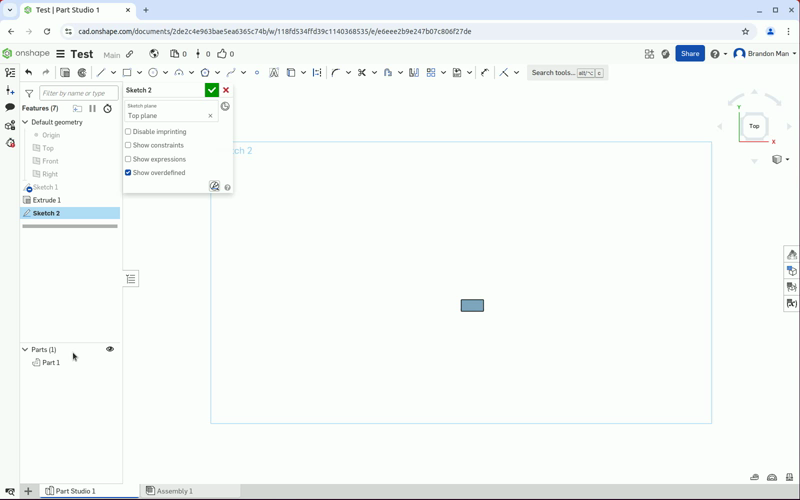
key(y)
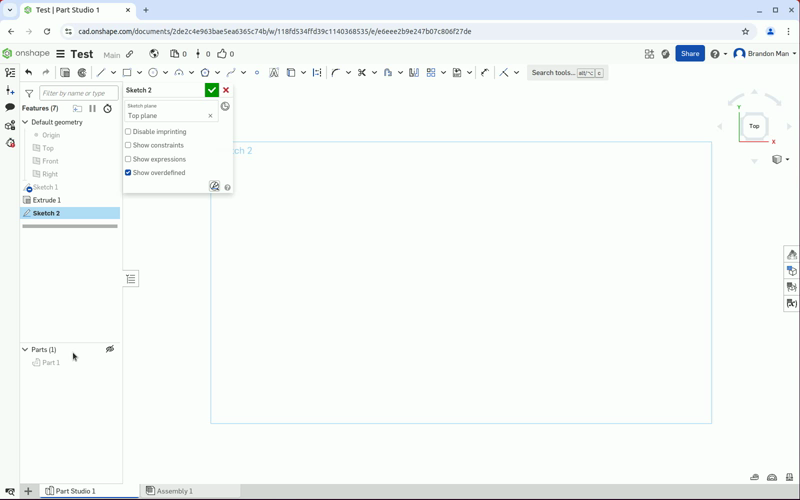
key(l)
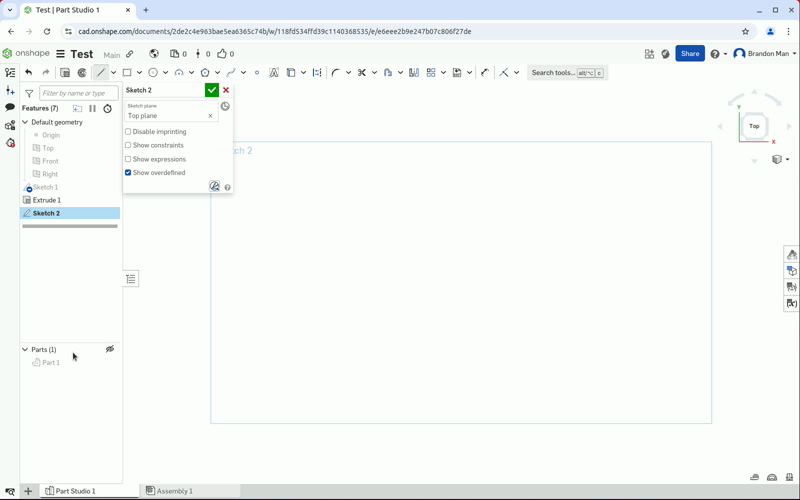
key_down(shift)
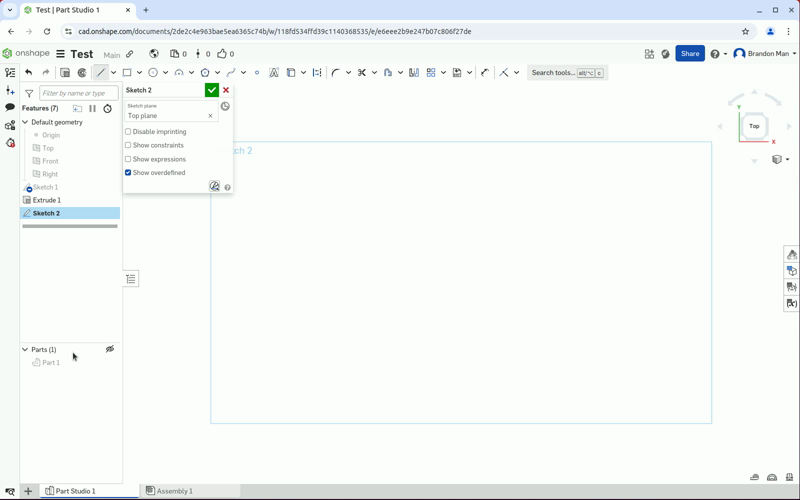
mouse_move(502, 282)
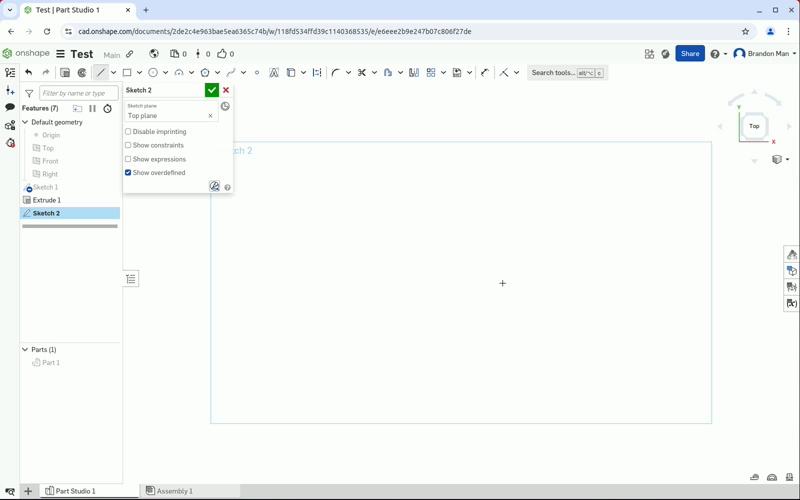
click(502, 282)
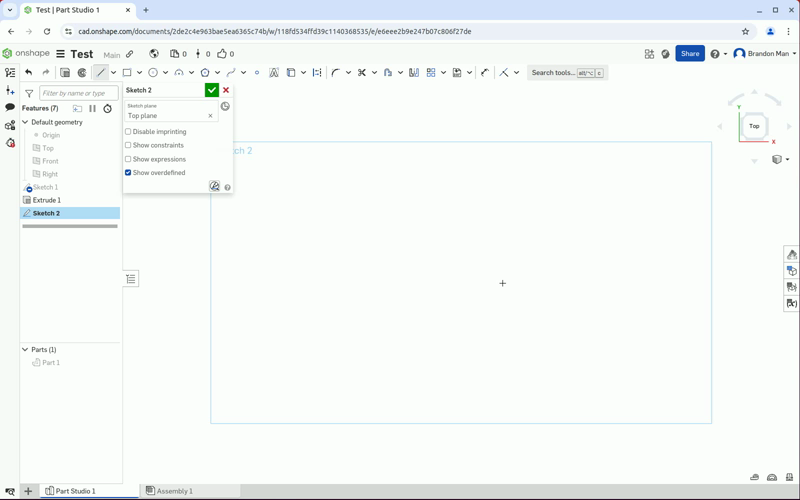
key_up(shift)
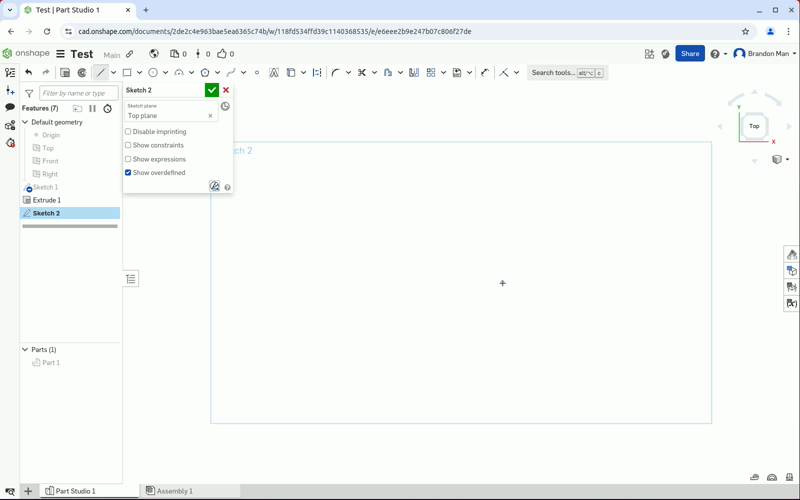
key_down(shift)
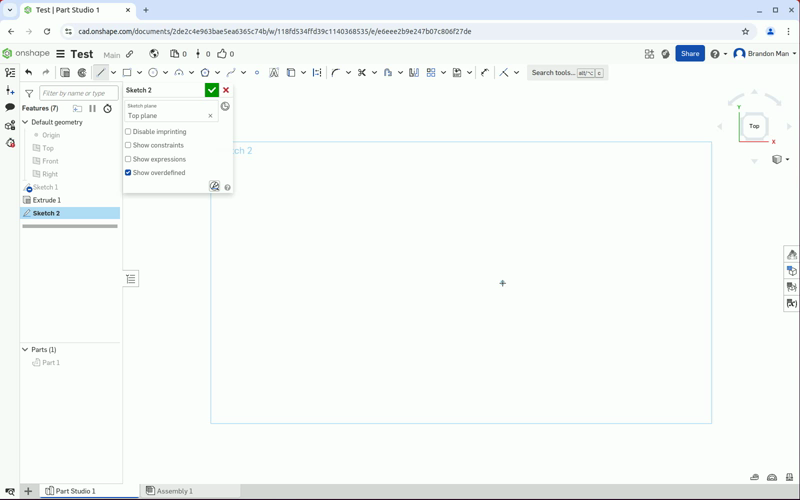
mouse_move(532, 282)
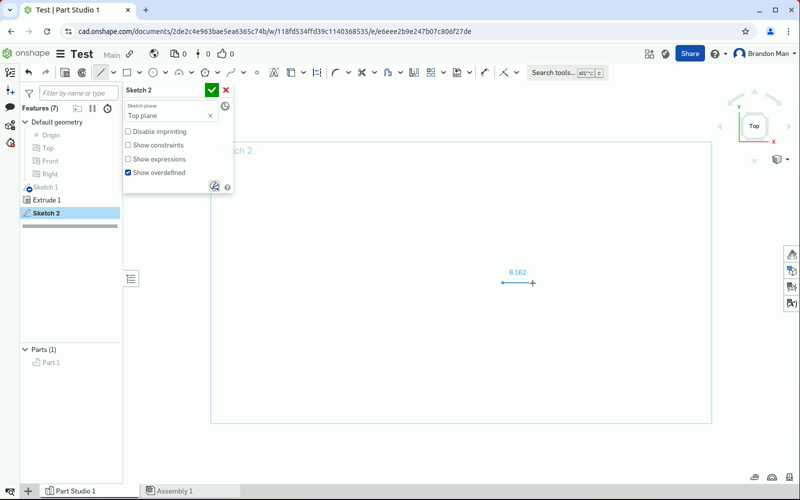
mouse_move(514, 282)
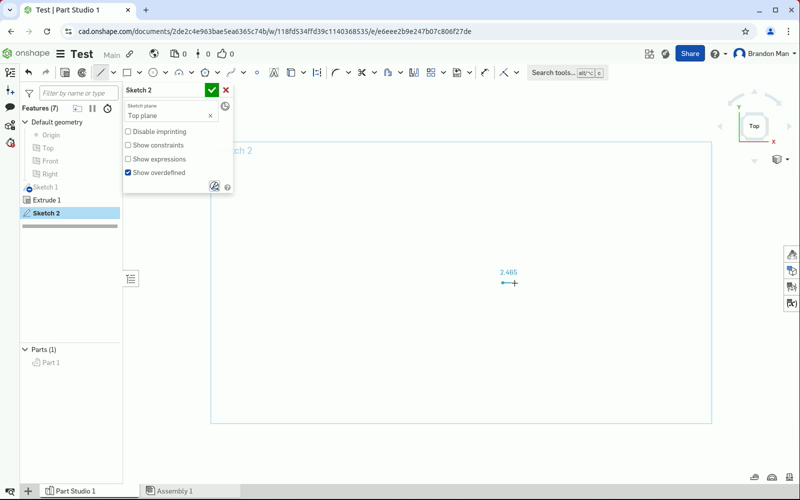
click(514, 282)
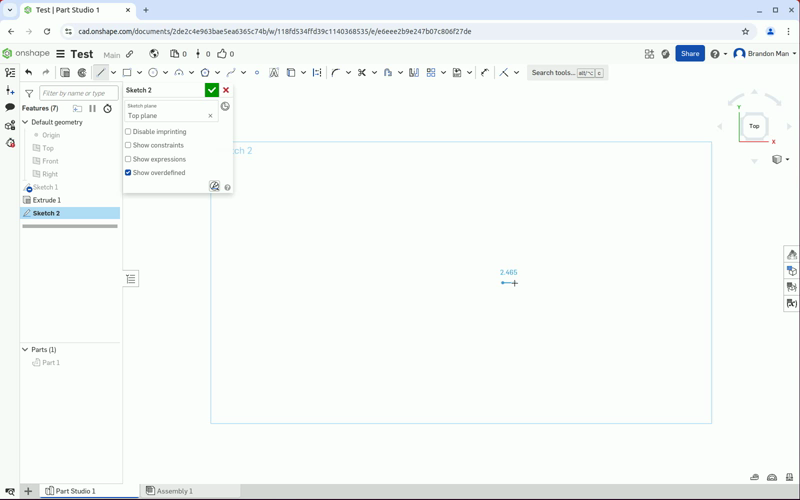
key_up(shift)
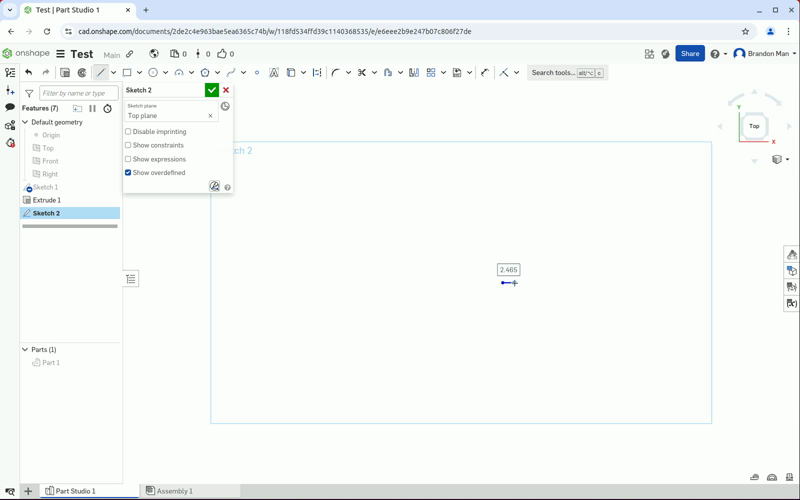
key_down(shift)
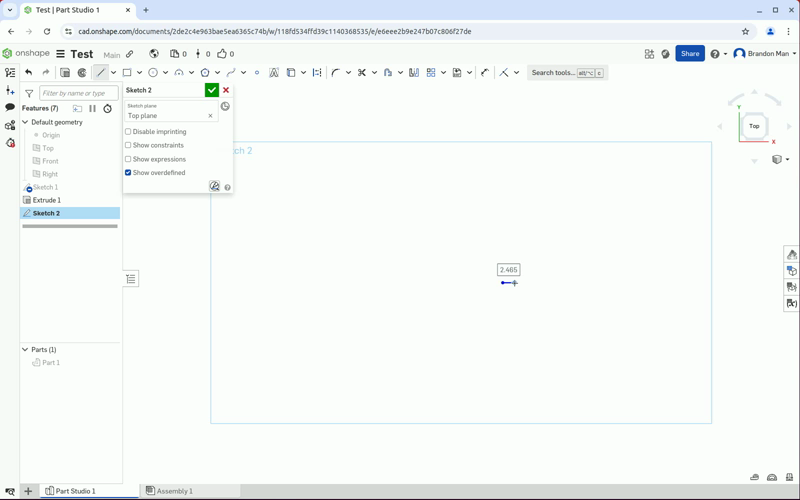
mouse_move(544, 282)
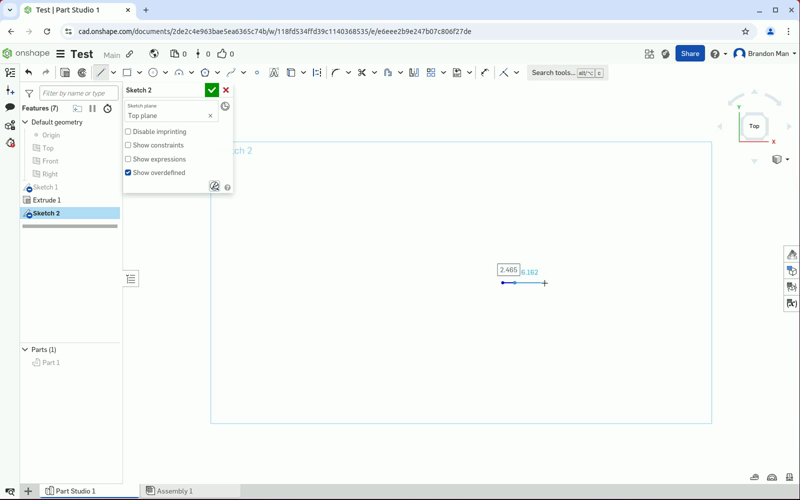
mouse_move(514, 271)
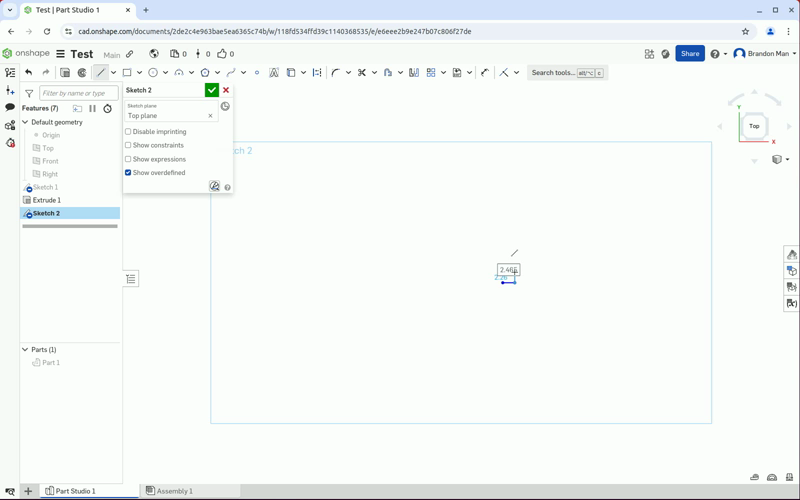
click(514, 271)
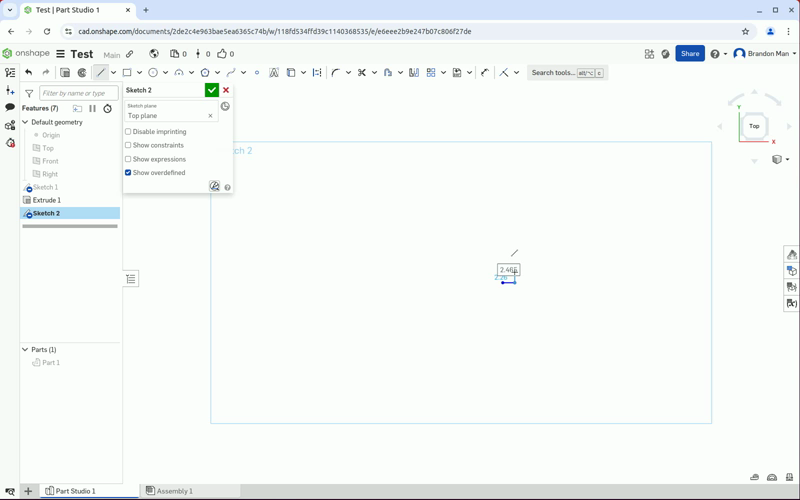
key_up(shift)
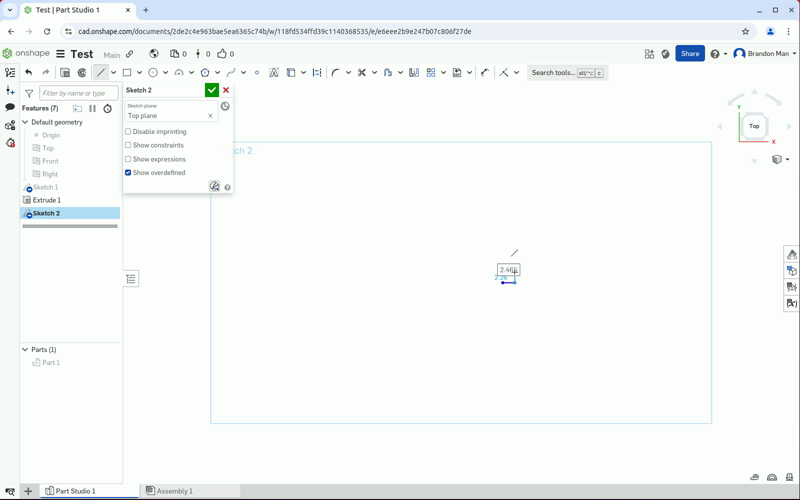
key_down(shift)
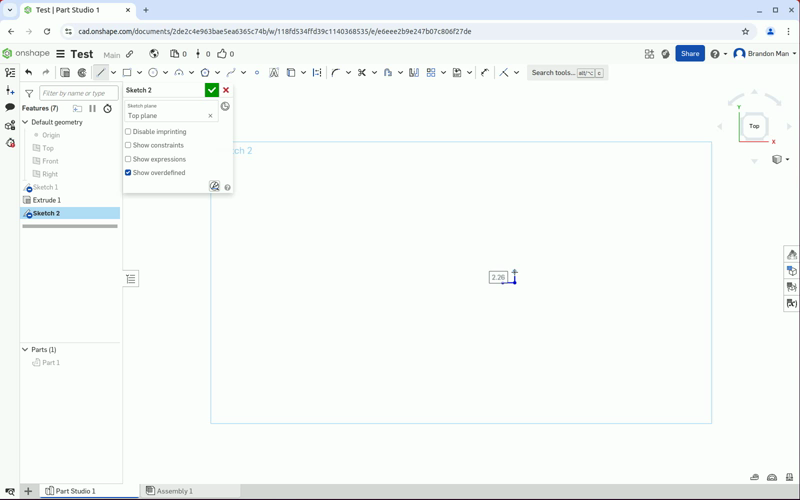
mouse_move(544, 271)
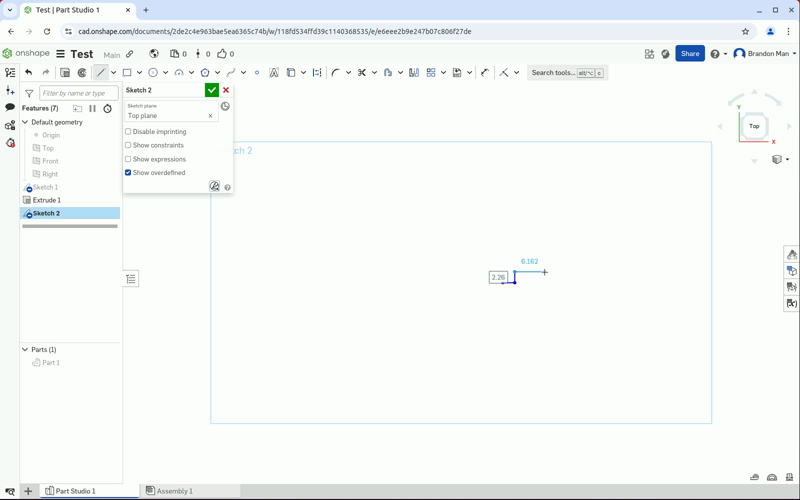
mouse_move(502, 271)
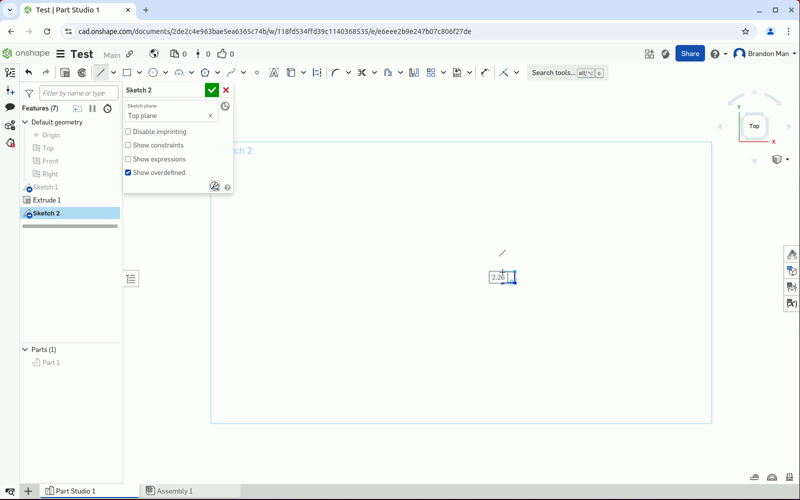
click(502, 271)
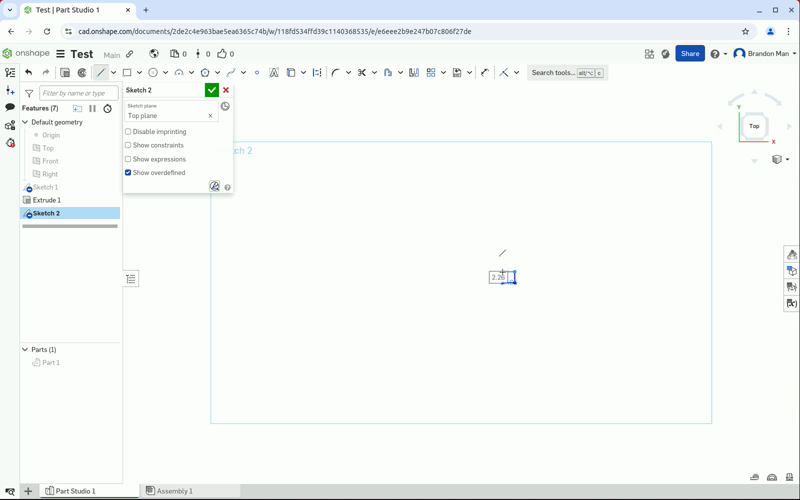
key_up(shift)
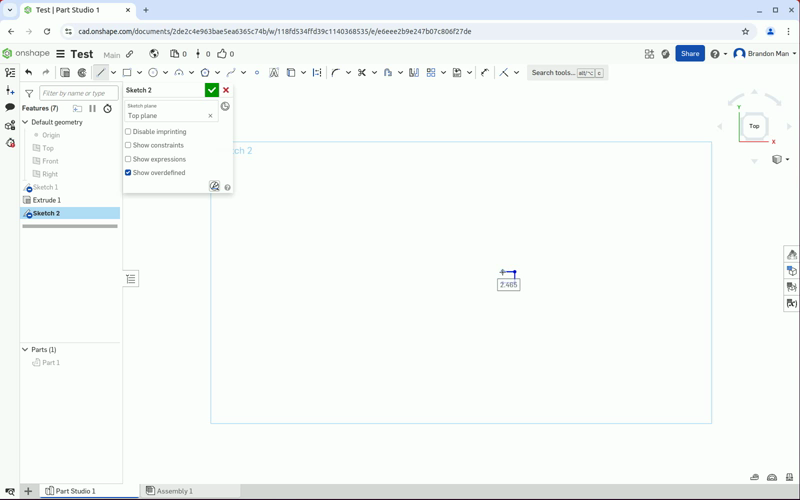
mouse_move(532, 271)
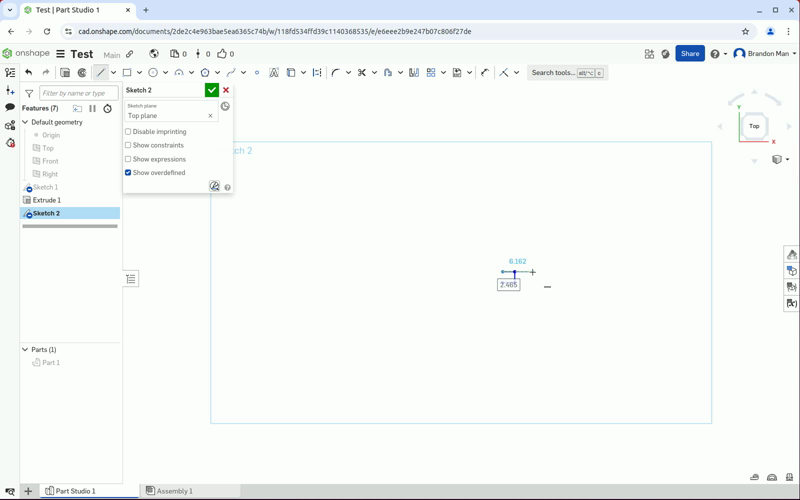
key_down(shift)
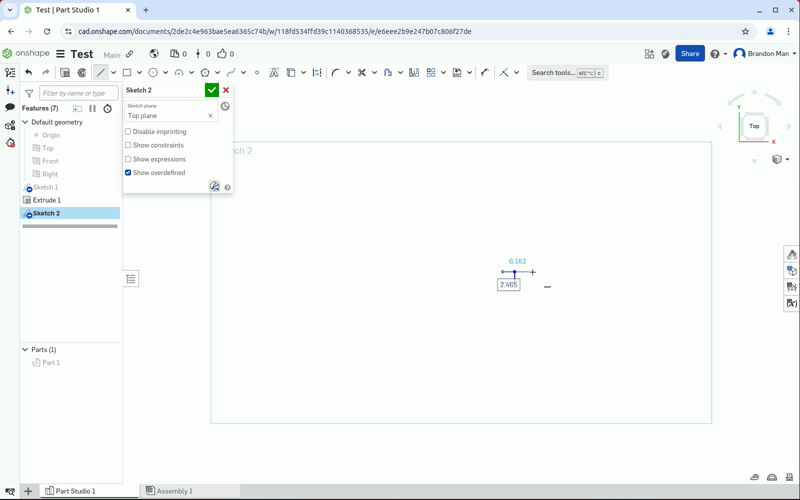
mouse_move(502, 282)
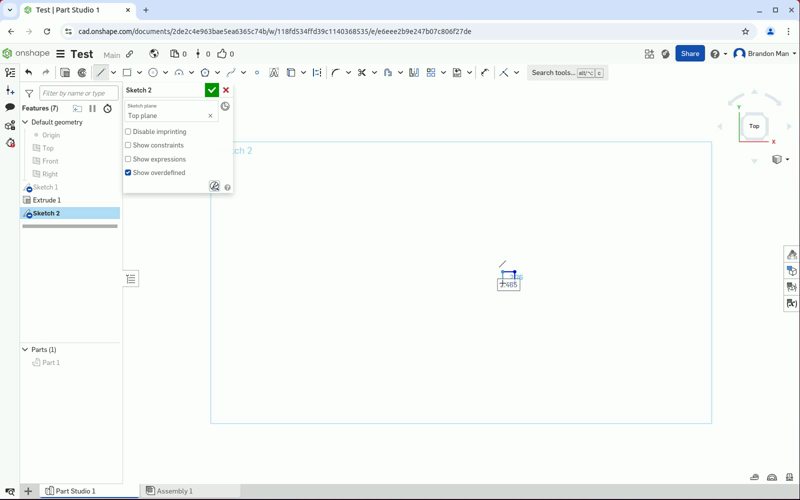
key_up(shift)
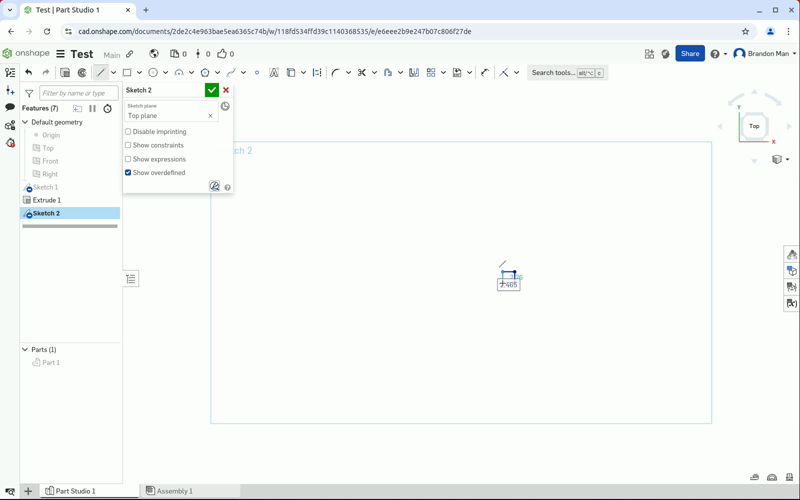
click(502, 282)
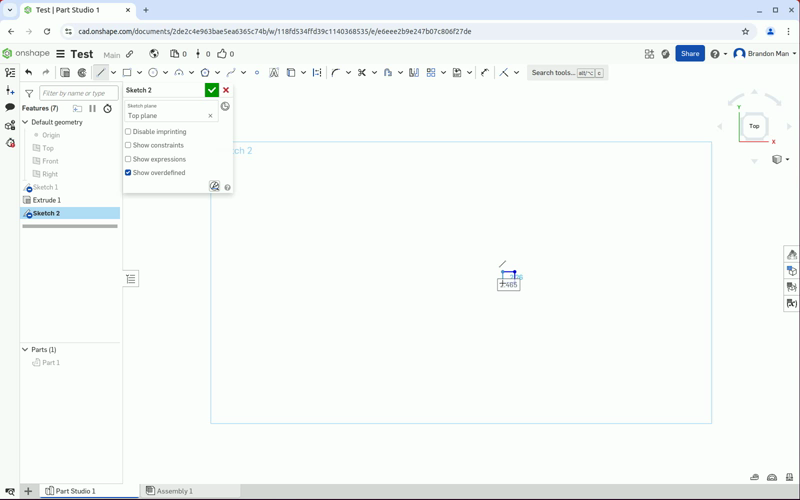
key(esc)
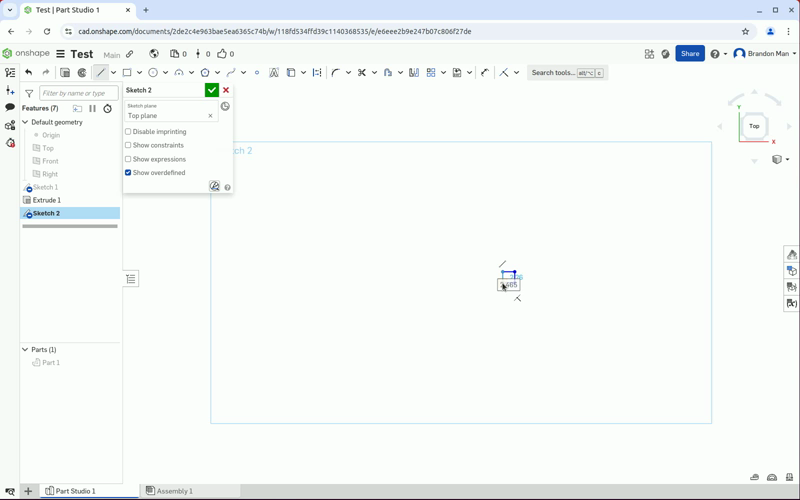
mouse_move(512, 275)
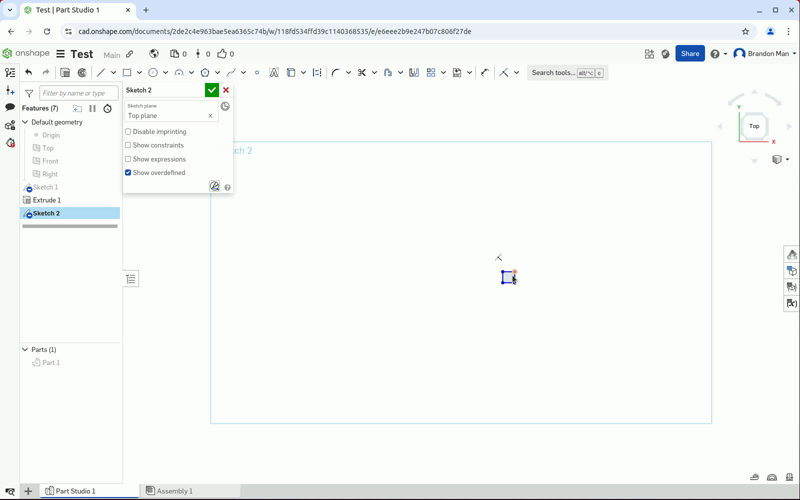
scroll(6)
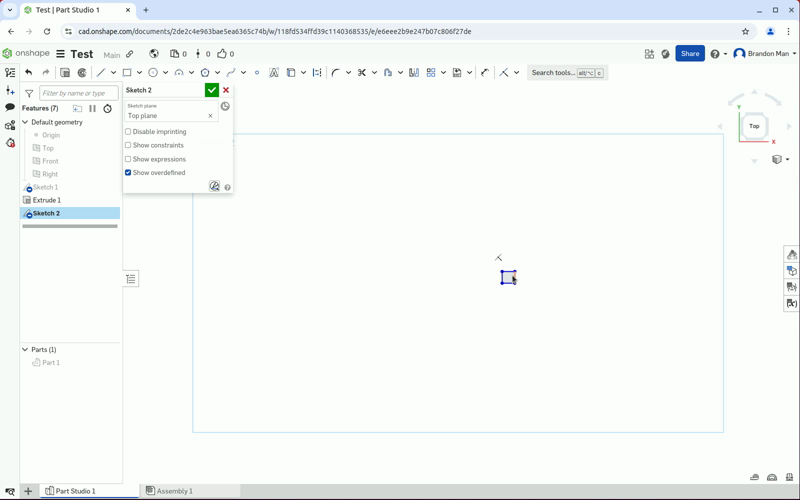
scroll(6)
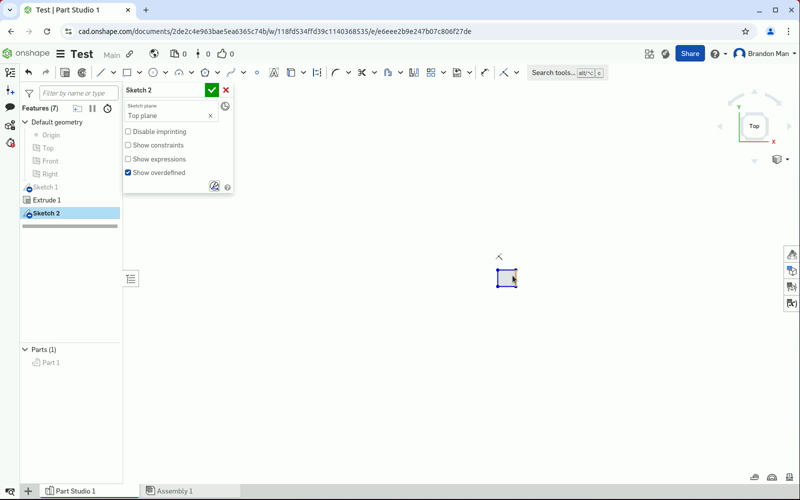
scroll(6)
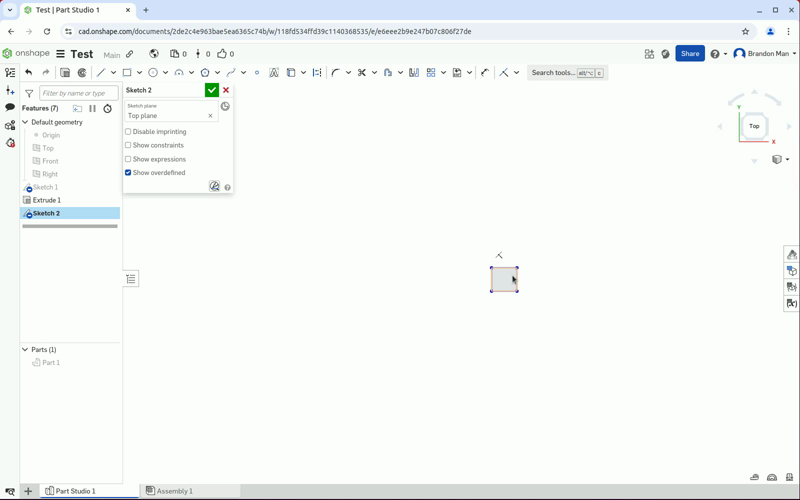
scroll(6)
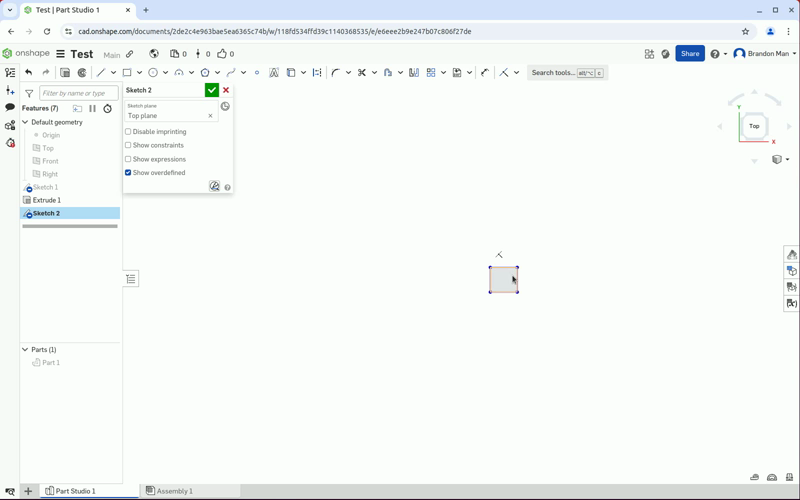
scroll(6)
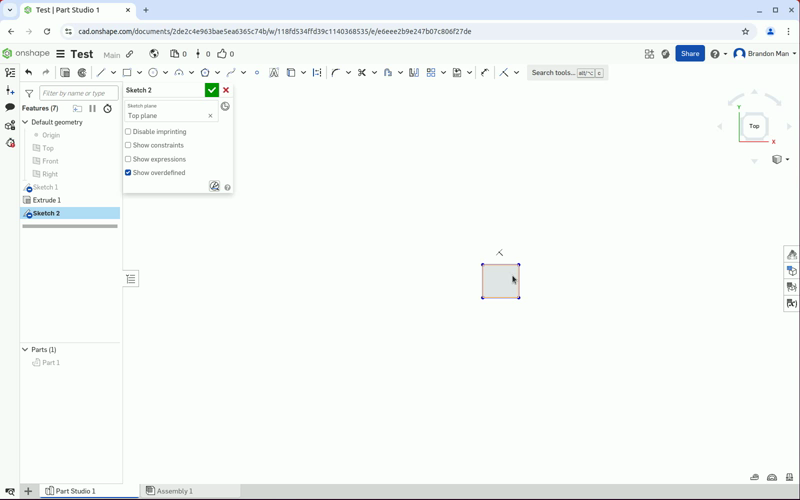
scroll(6)
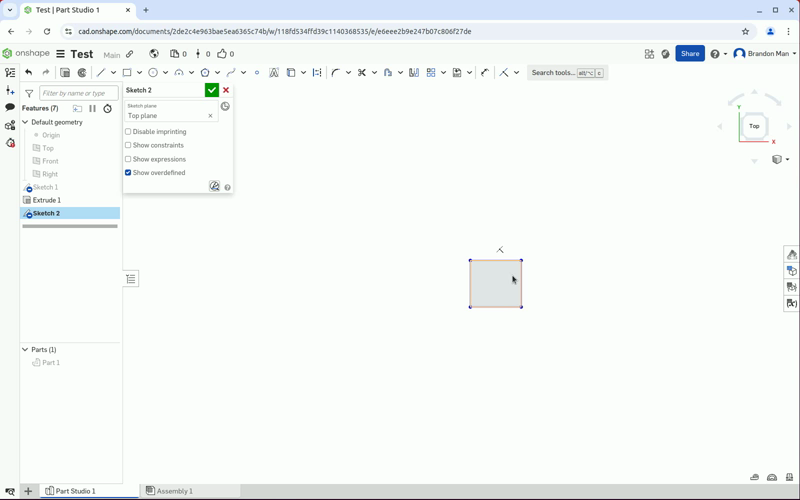
scroll(6)
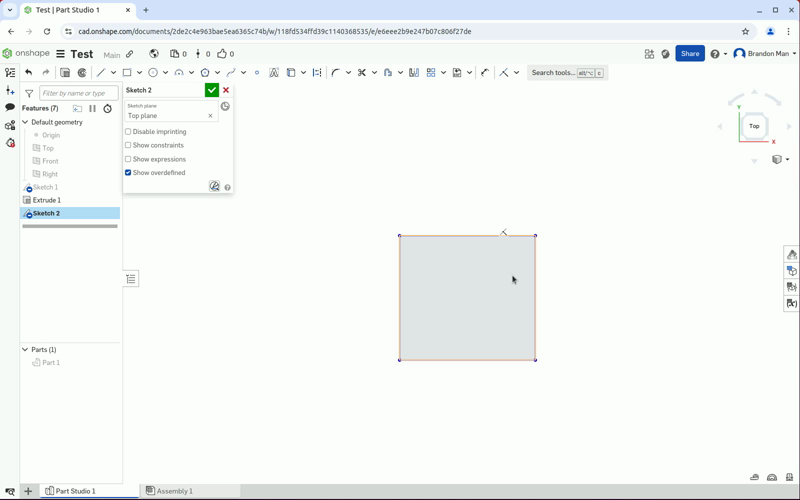
click(512, 275)
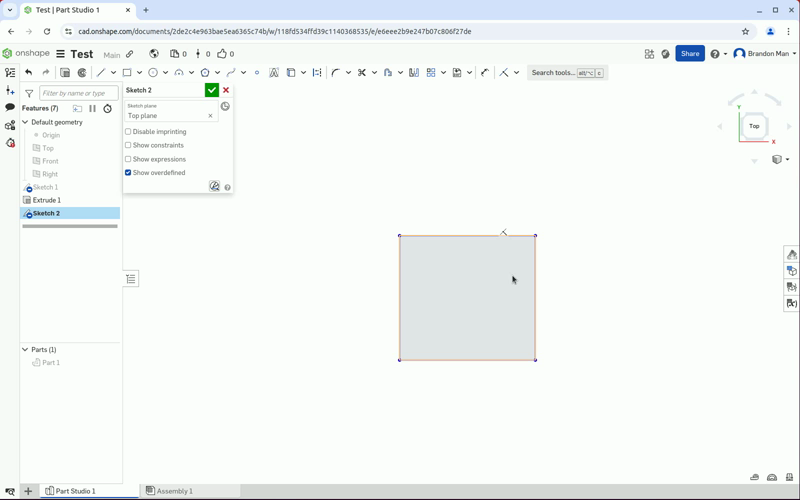
scroll(-6)
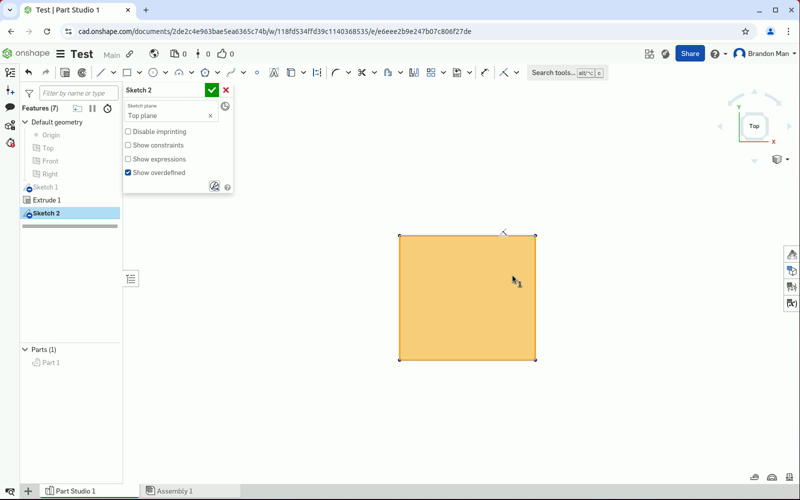
scroll(-6)
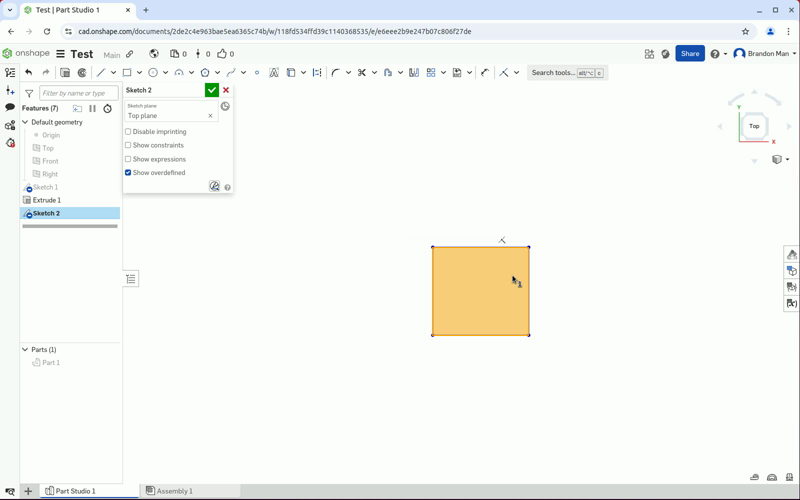
scroll(-6)
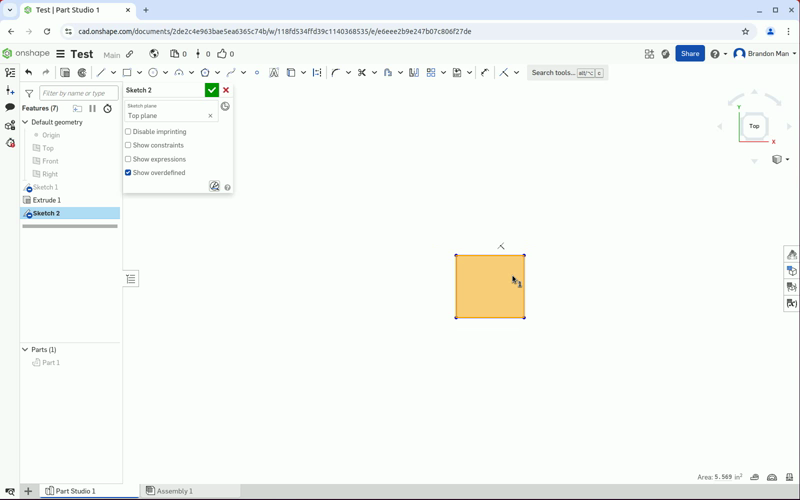
scroll(-6)
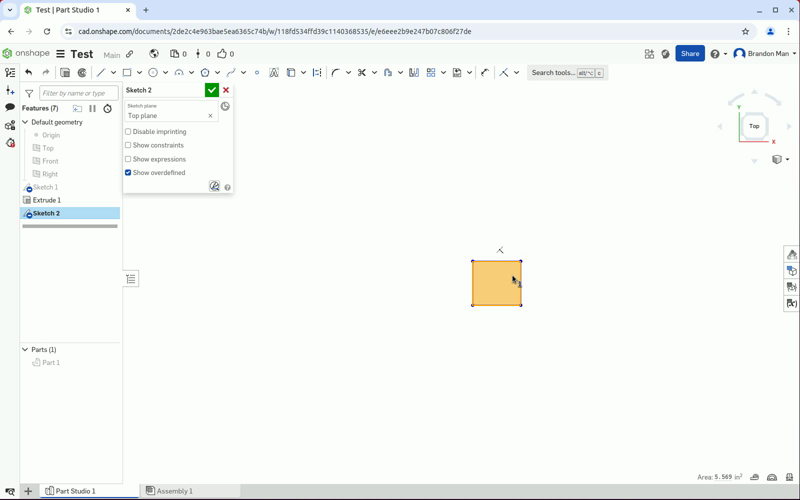
scroll(-6)
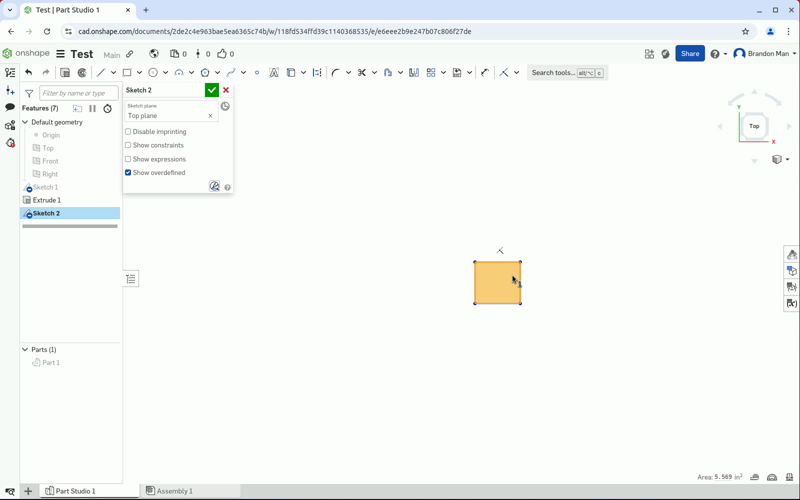
scroll(-6)
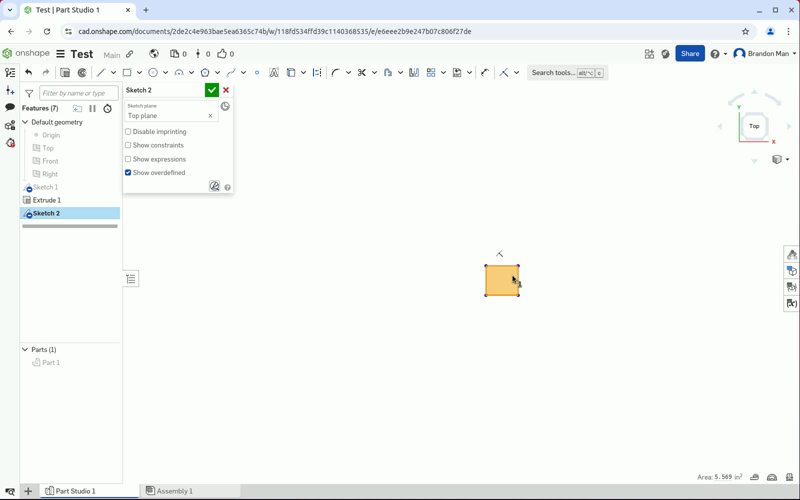
scroll(-6)
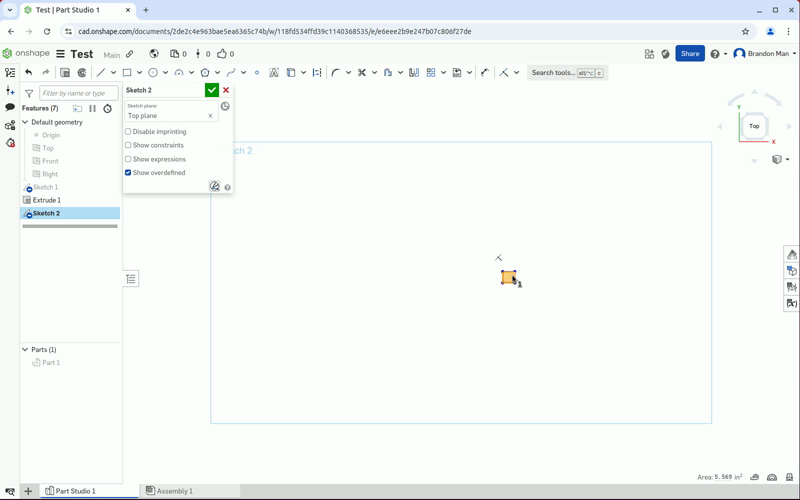
mouse_move(73, 352)
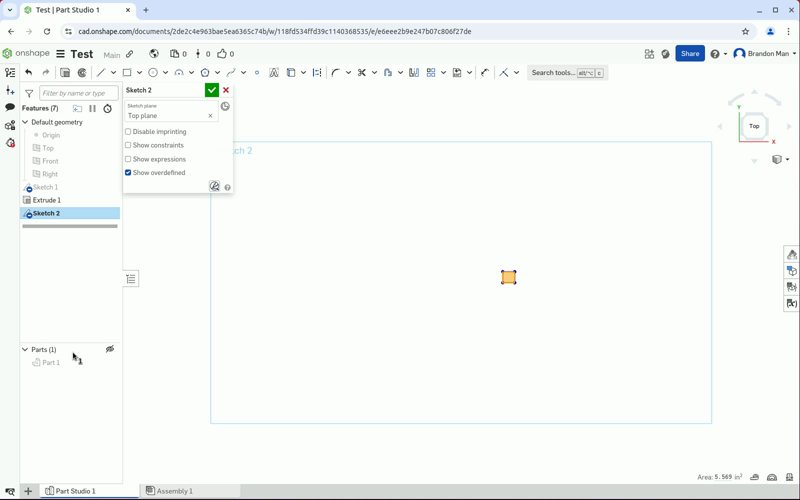
key(shift+y)
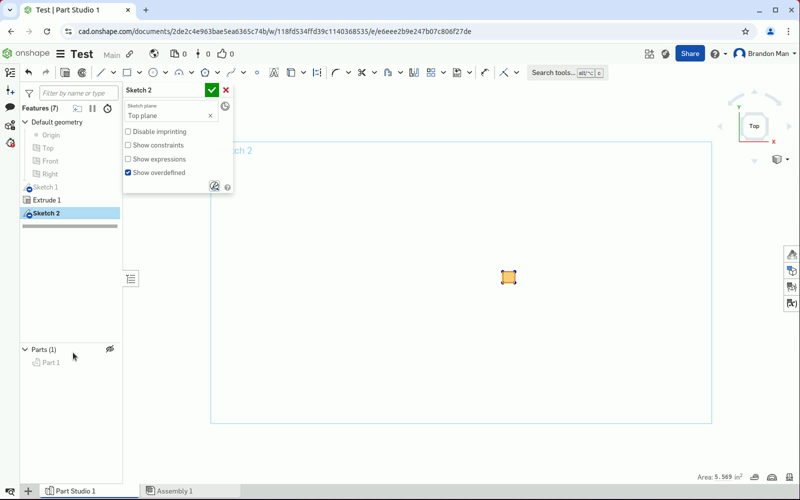
key(shift+e)
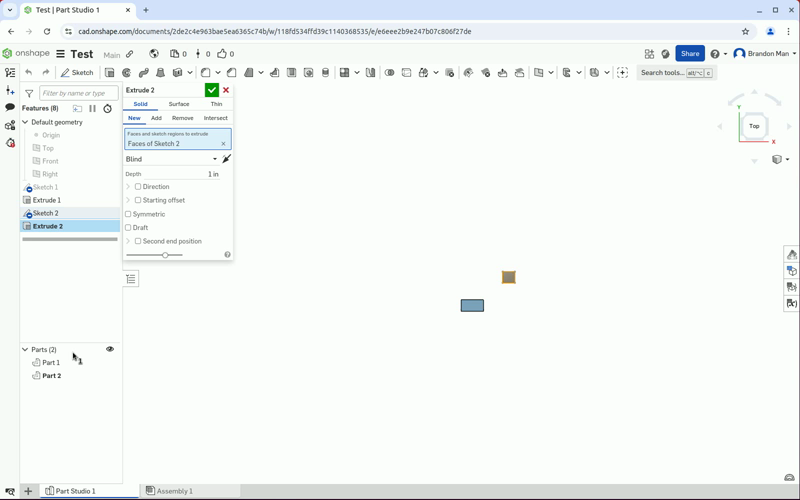
mouse_move(143, 106)
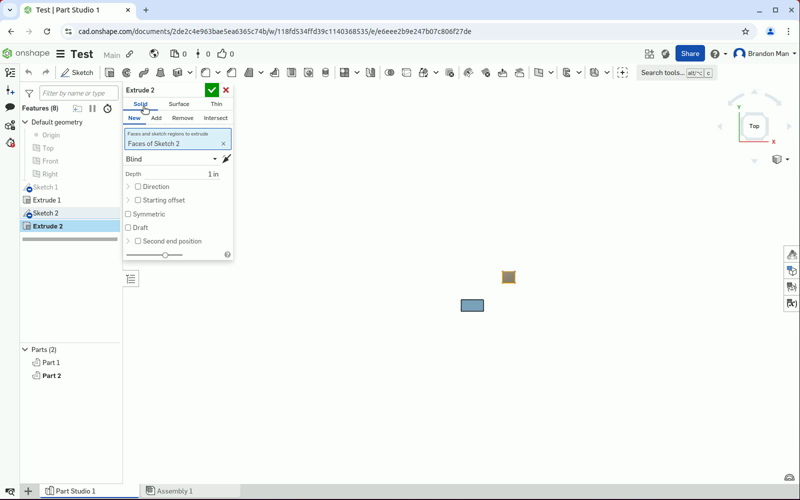
click(143, 106)
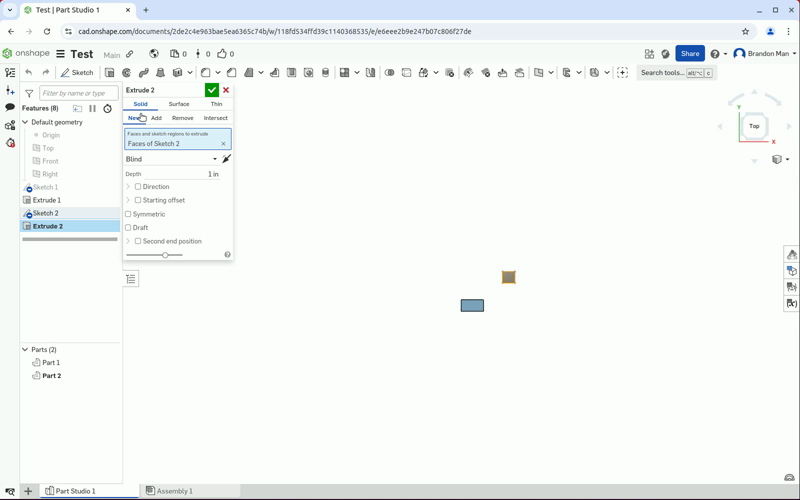
mouse_move(137, 120)
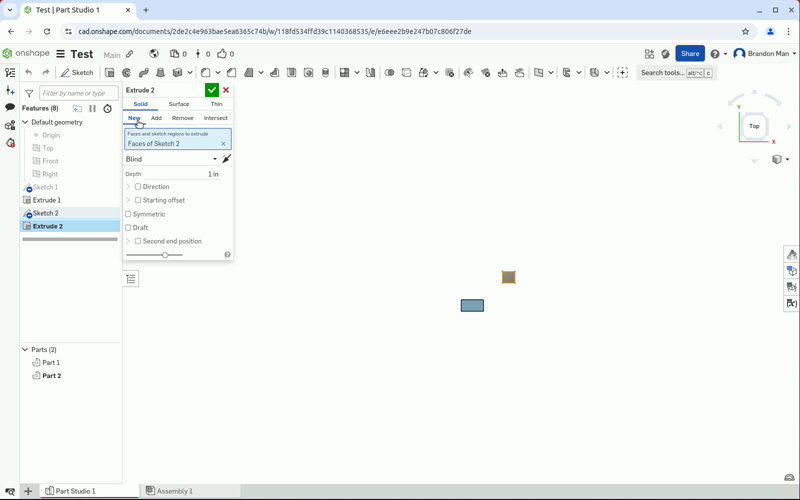
click(137, 120)
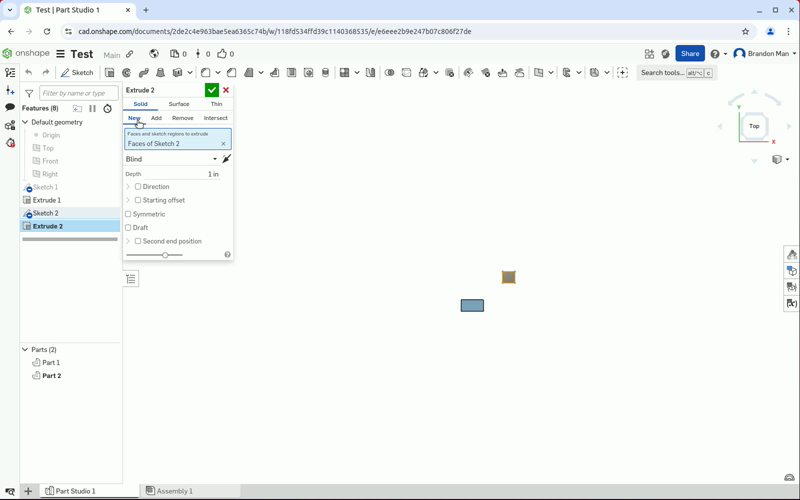
key(tab, 4)
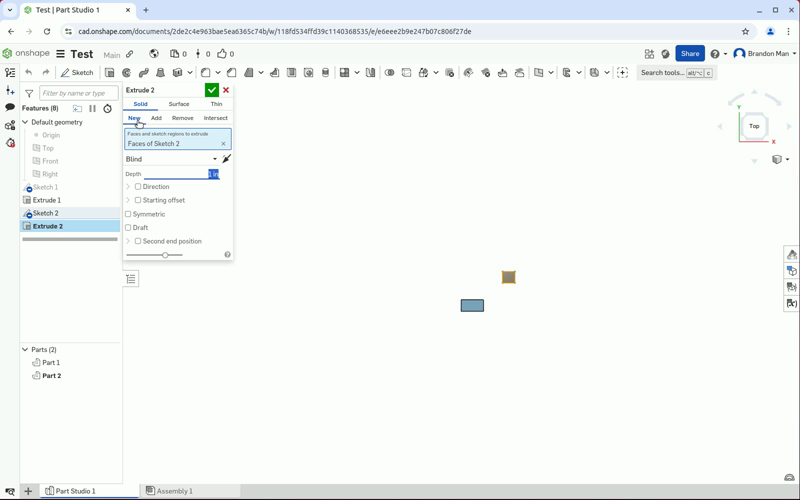
text(10.351)
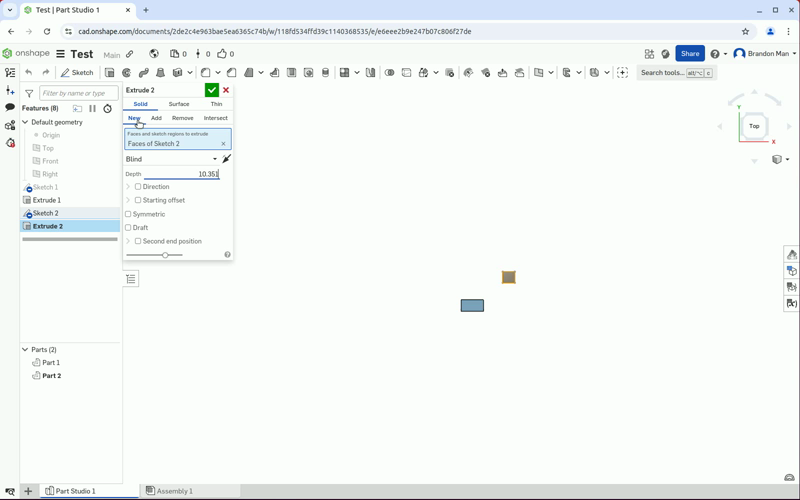
key(enter)
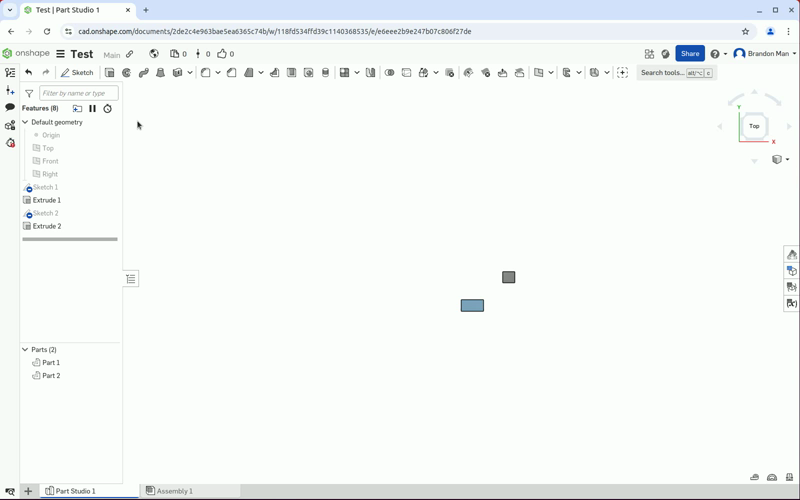
key(shift+h)
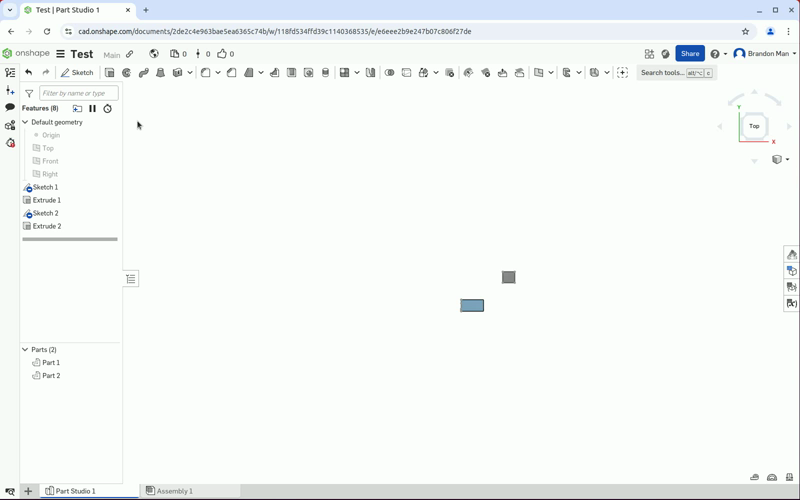
key(shift+h)
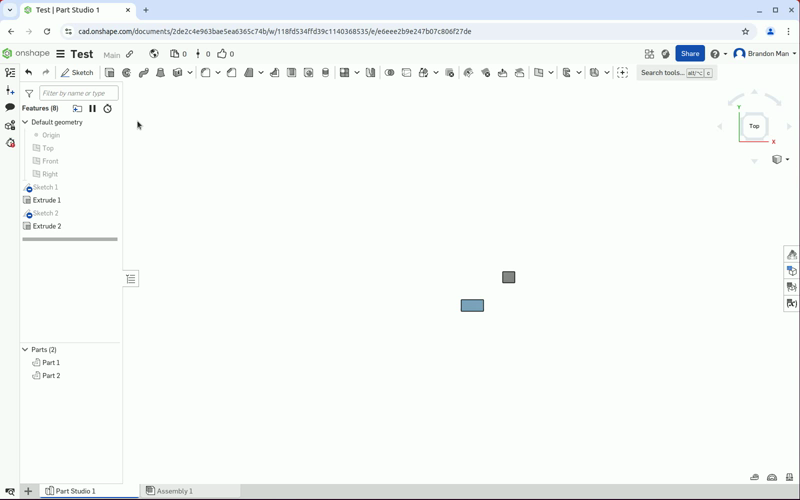
mouse_move(73, 189)
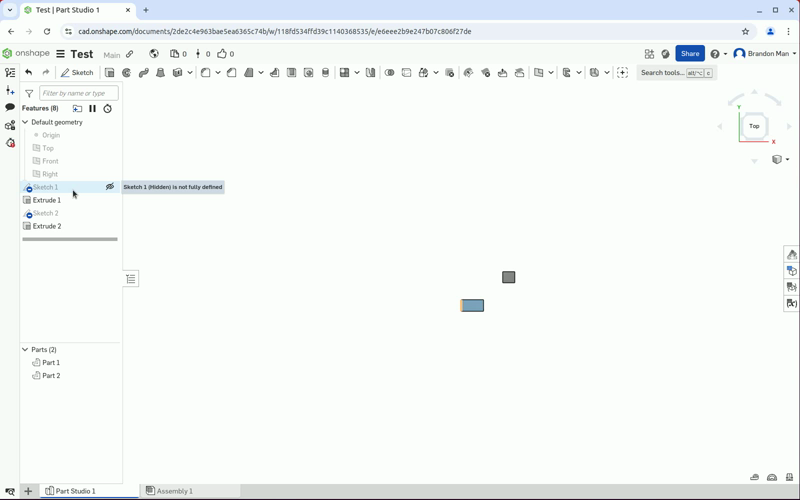
click(73, 189)
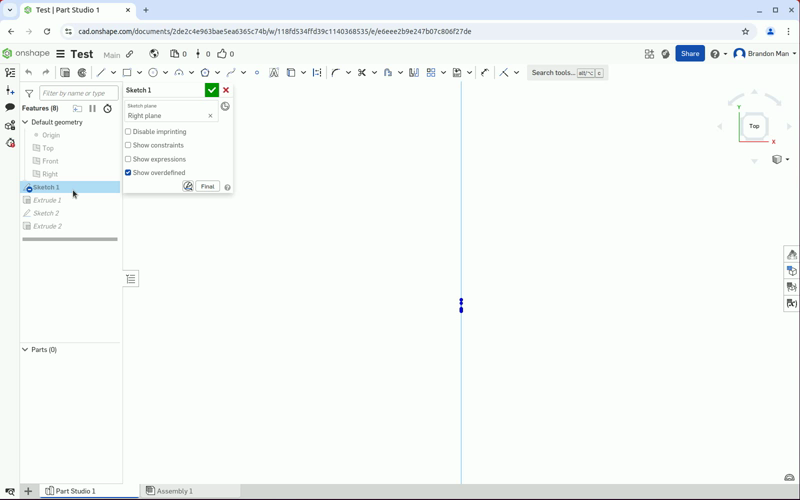
mouse_move(229, 92)
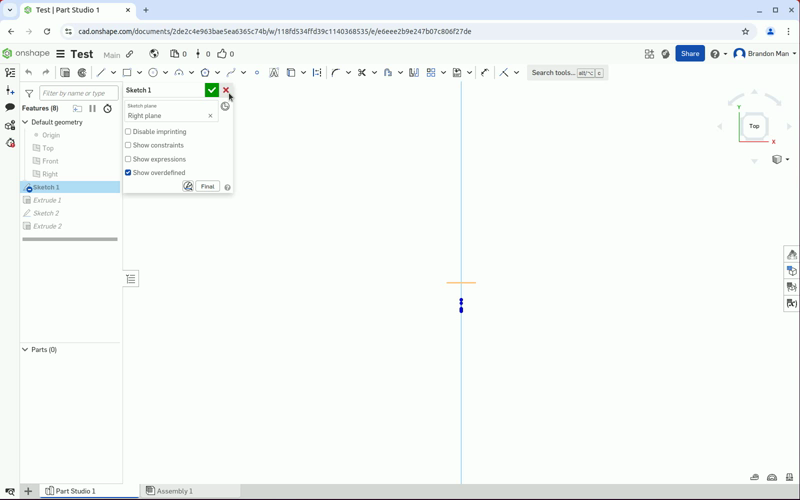
click(229, 92)
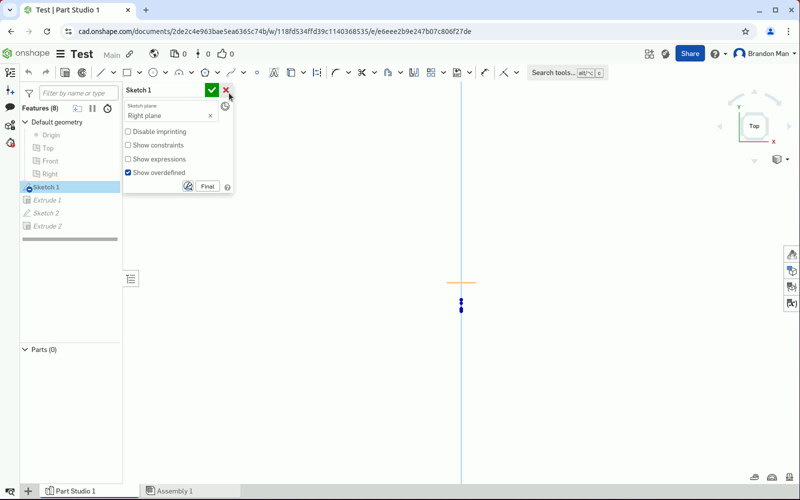
key(shift+s)
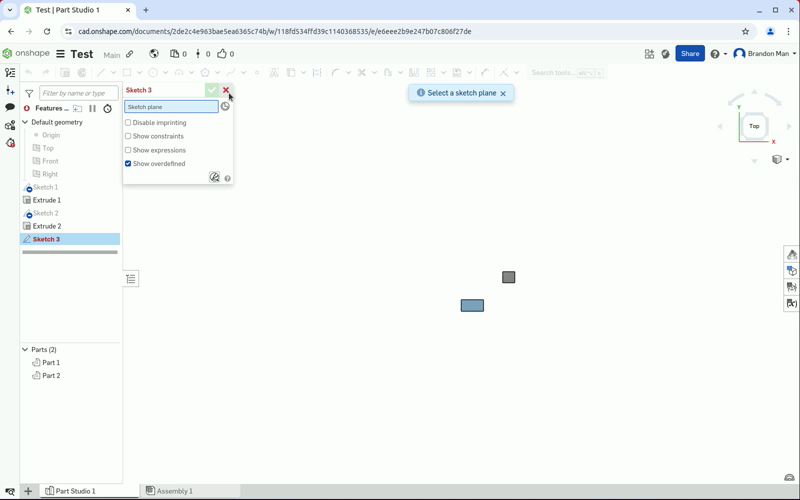
mouse_move(73, 150)
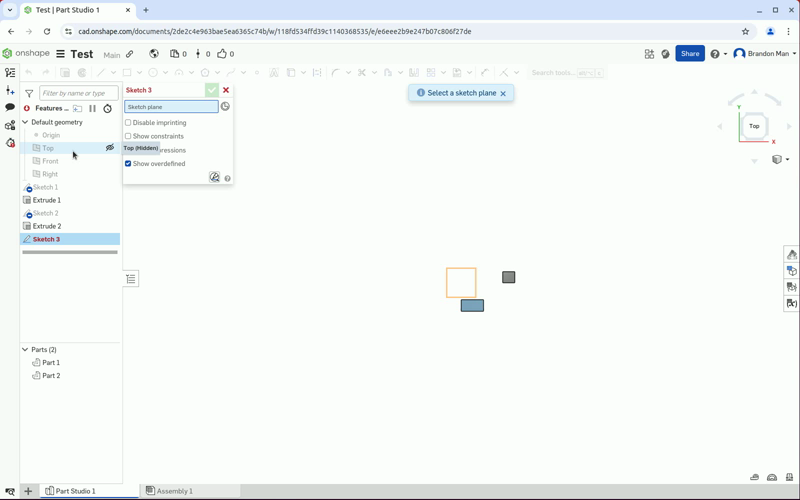
click(73, 150)
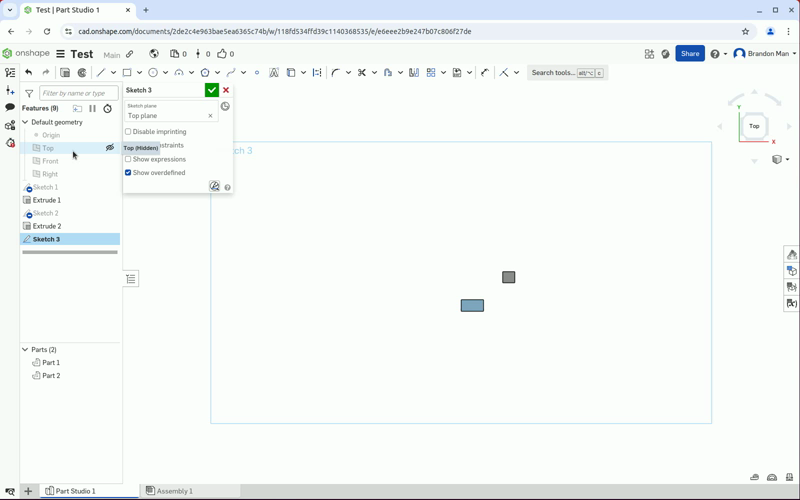
mouse_move(73, 352)
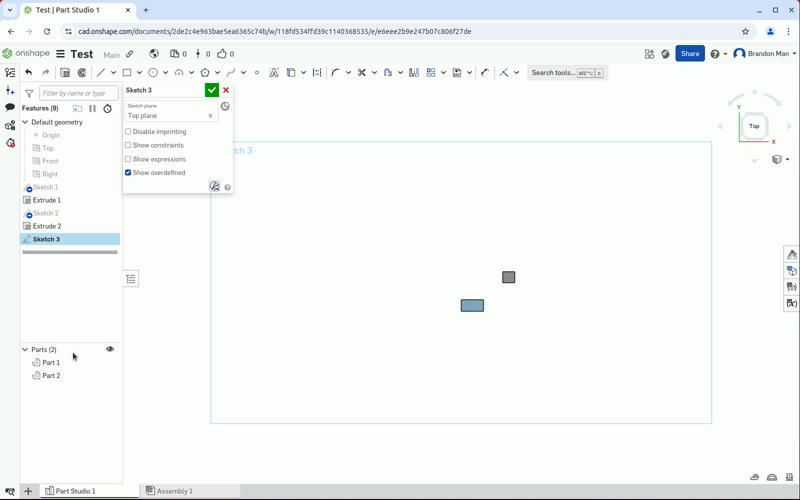
key(y)
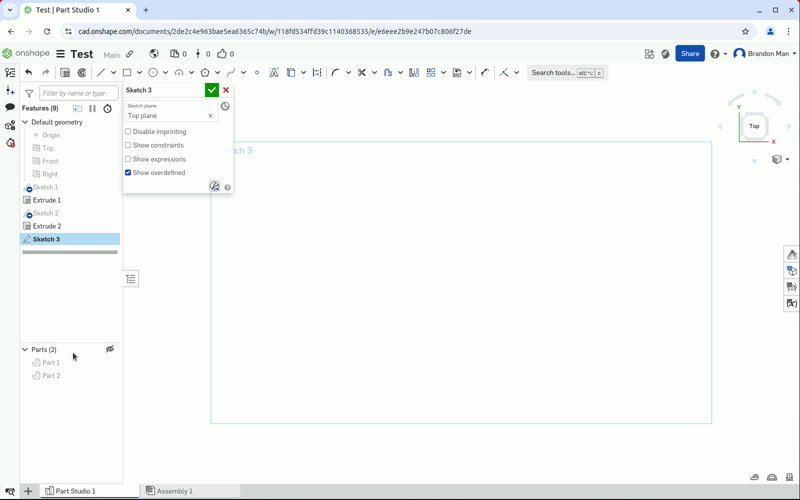
key(l)
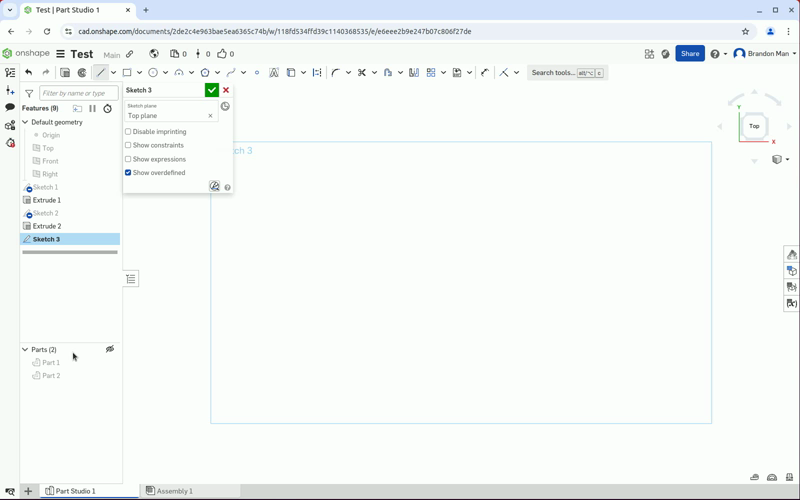
key_down(shift)
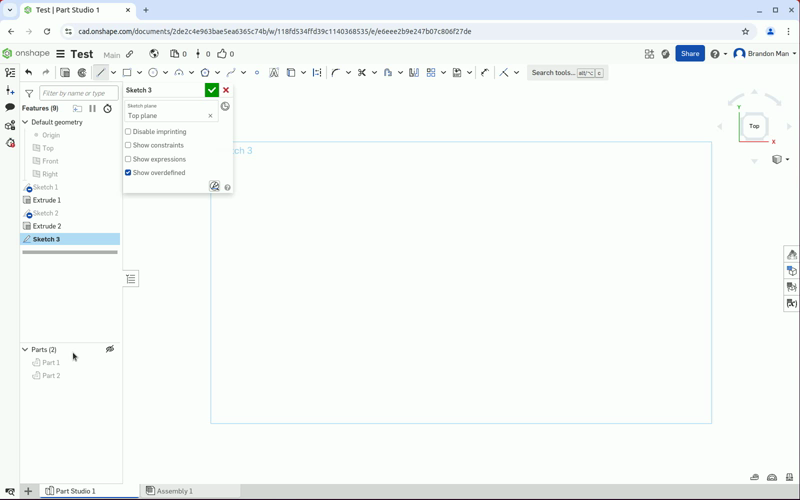
mouse_move(562, 282)
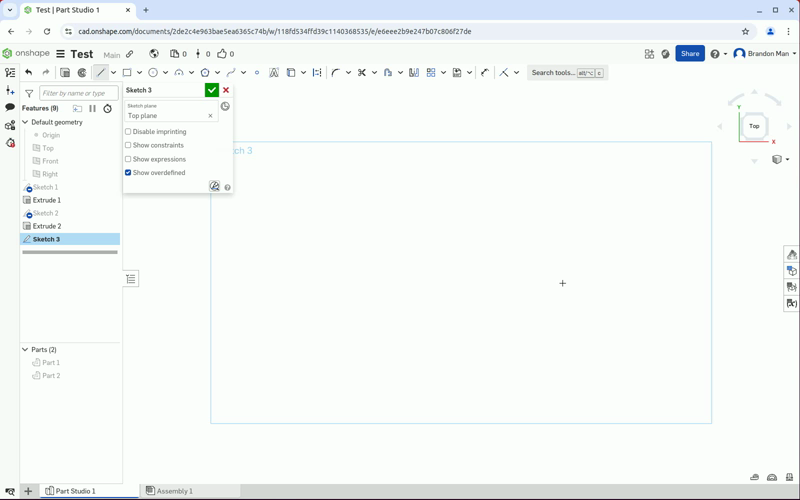
click(562, 282)
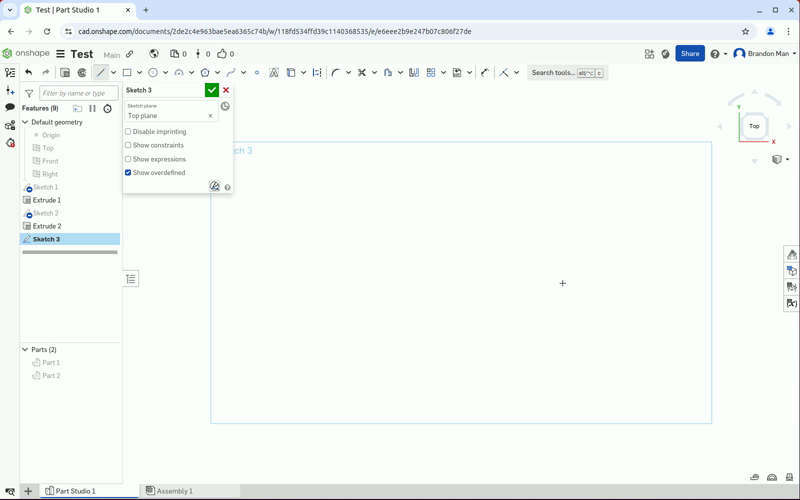
key_up(shift)
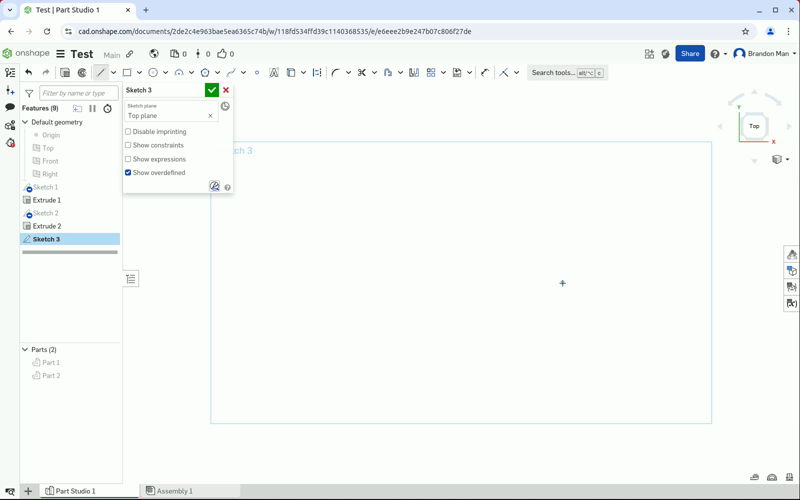
key_down(shift)
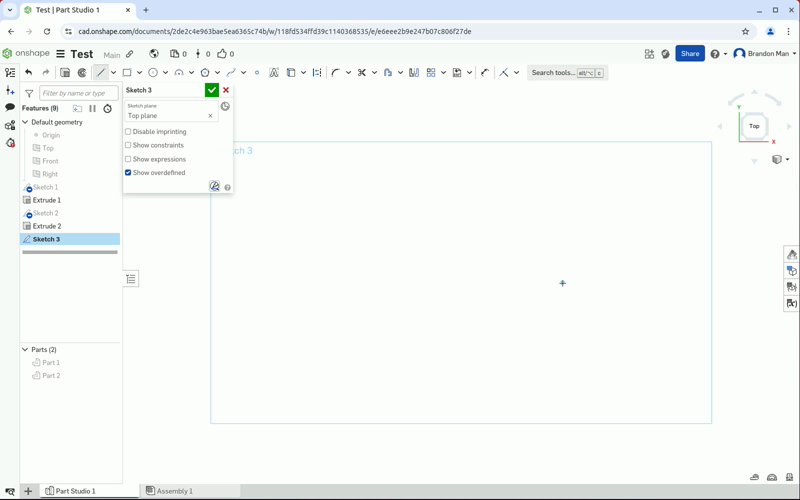
mouse_move(589, 282)
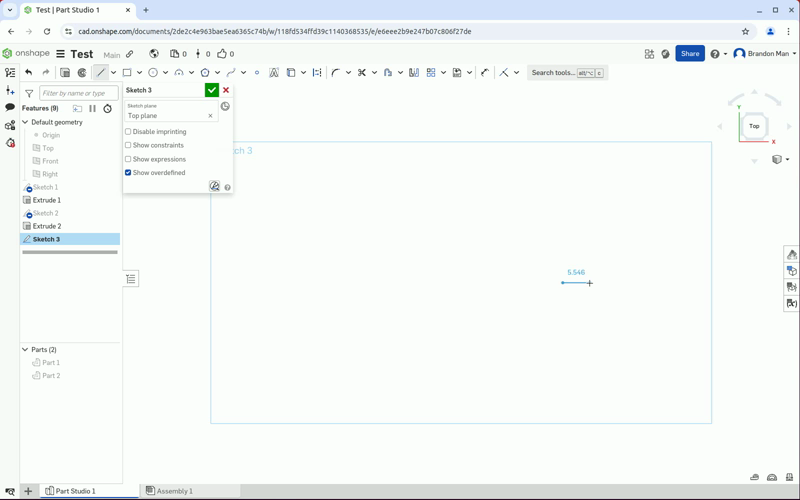
mouse_move(573, 282)
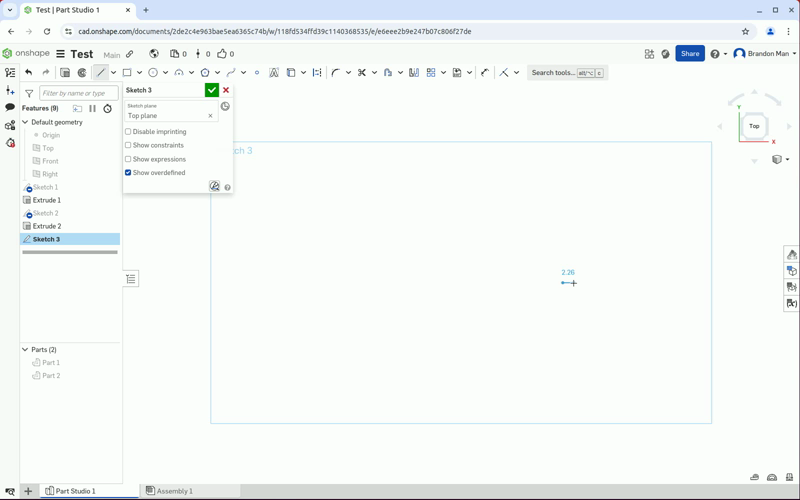
click(573, 282)
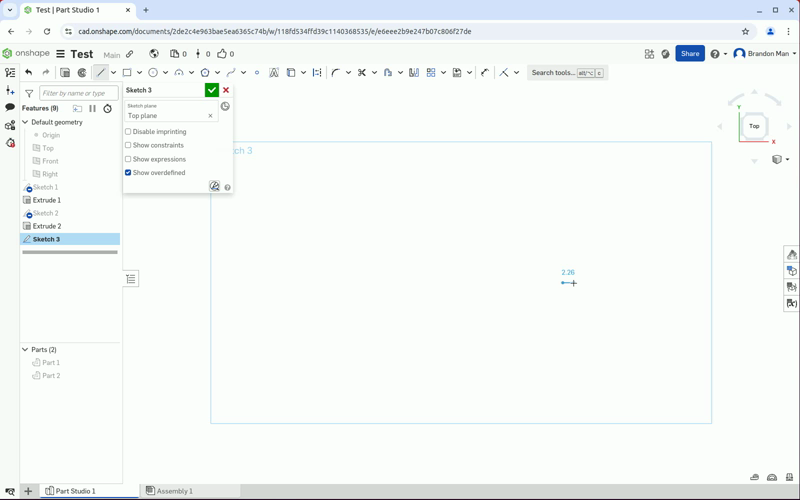
key_up(shift)
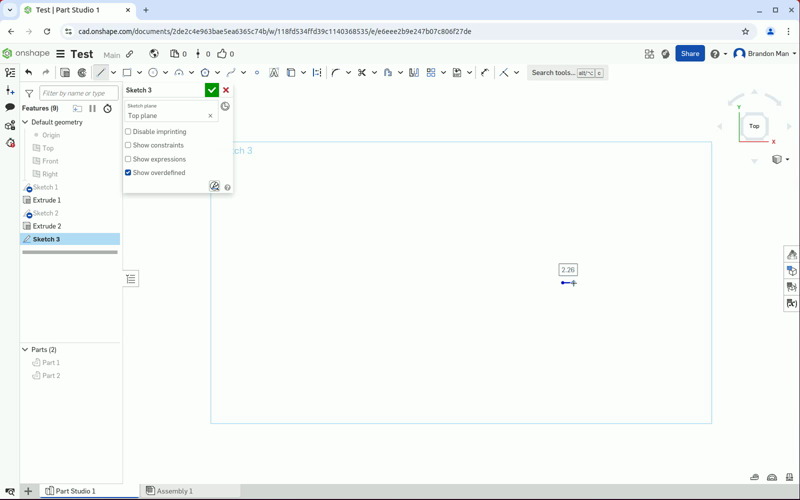
key_down(shift)
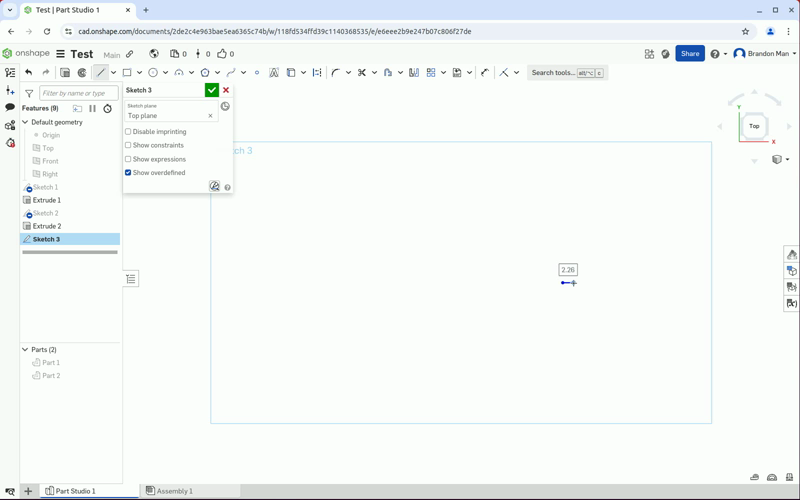
mouse_move(589, 282)
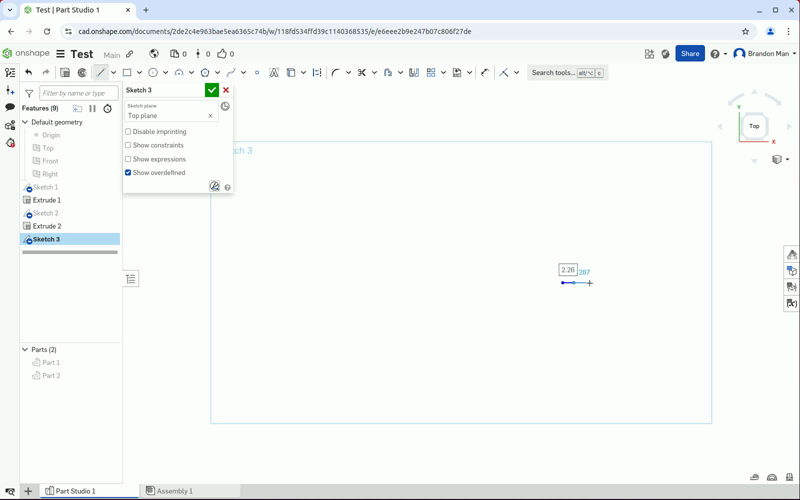
mouse_move(573, 271)
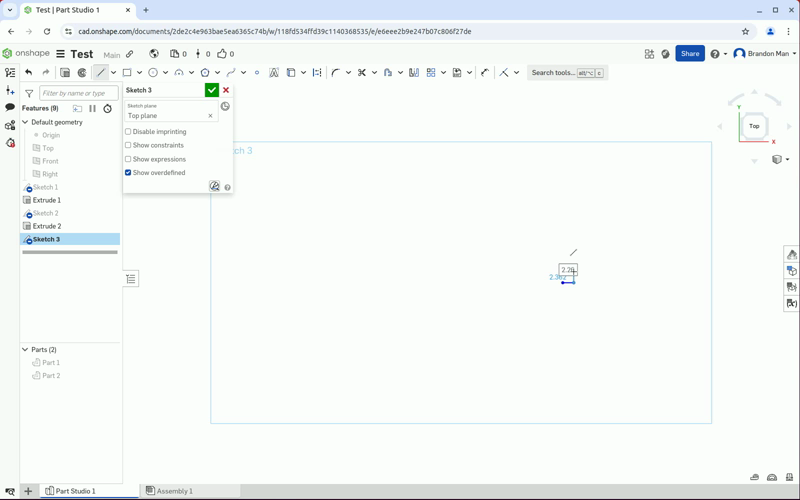
click(573, 271)
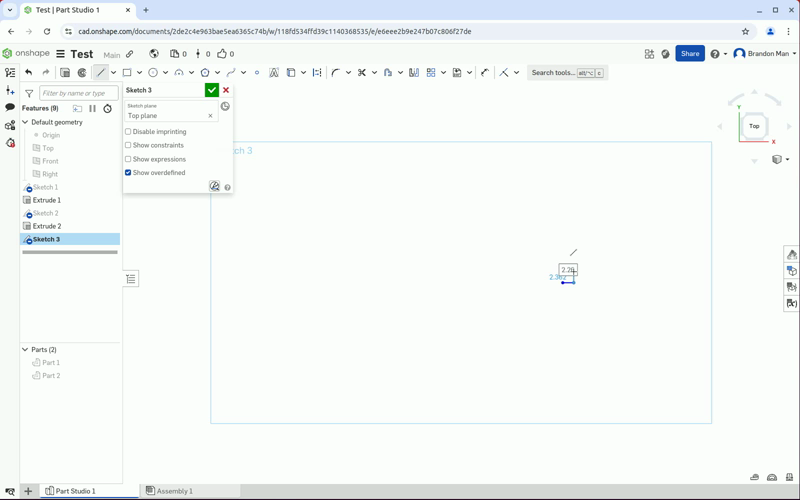
key_up(shift)
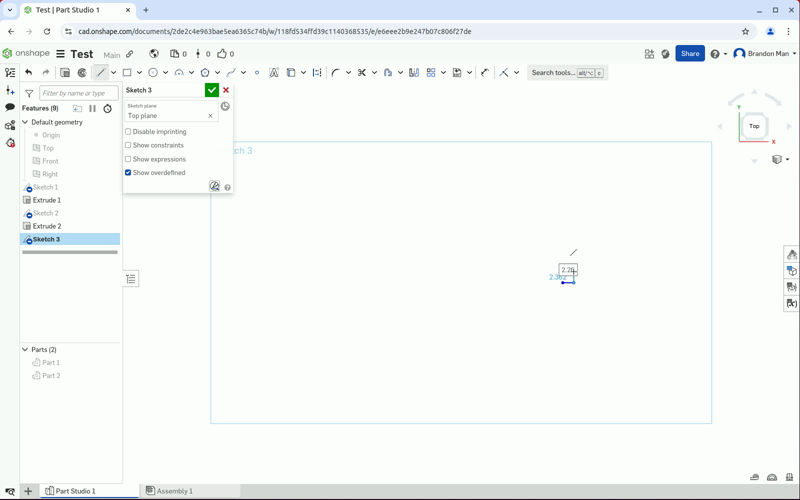
key_down(shift)
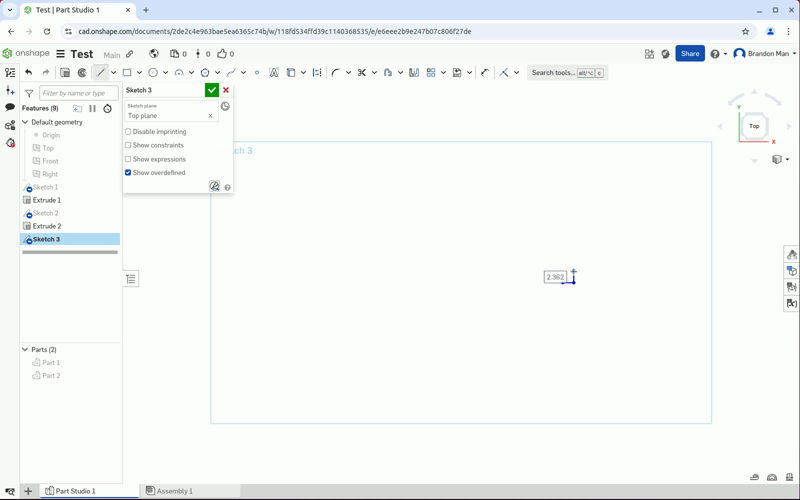
mouse_move(589, 271)
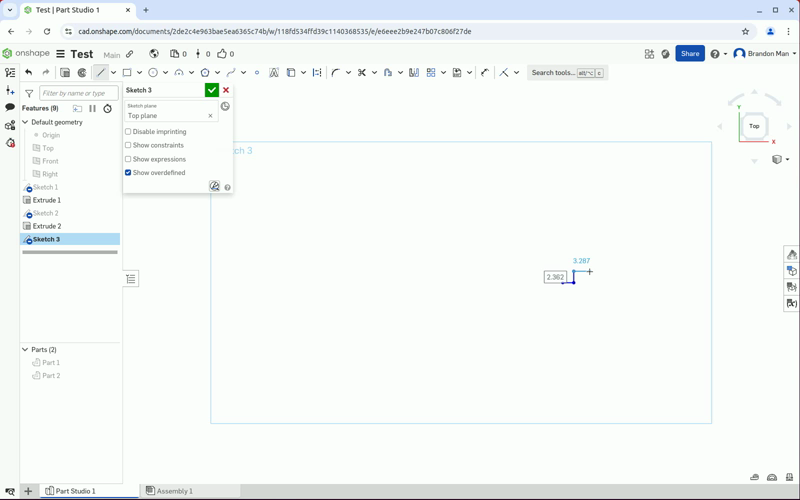
mouse_move(562, 271)
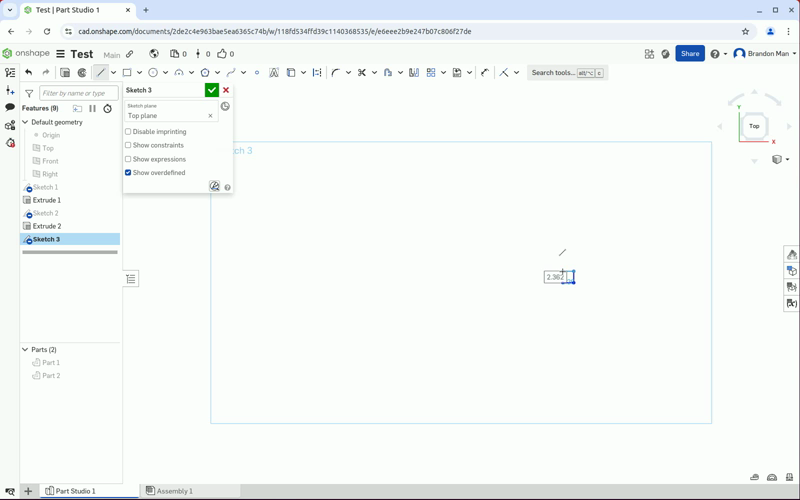
click(562, 271)
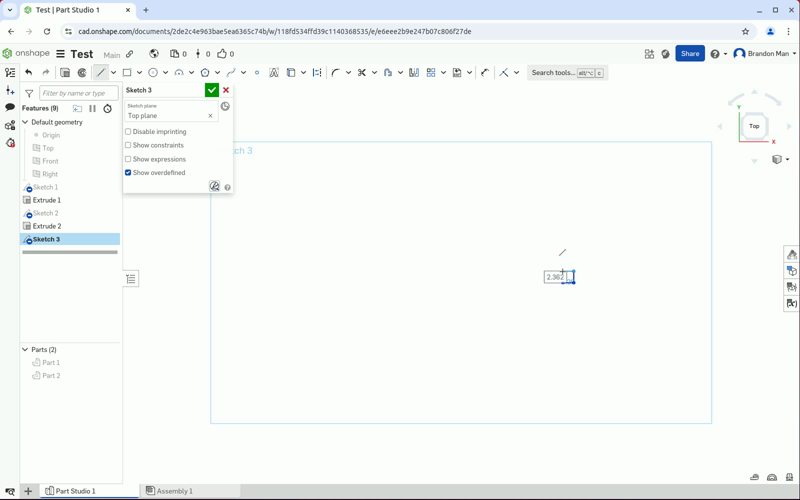
key_up(shift)
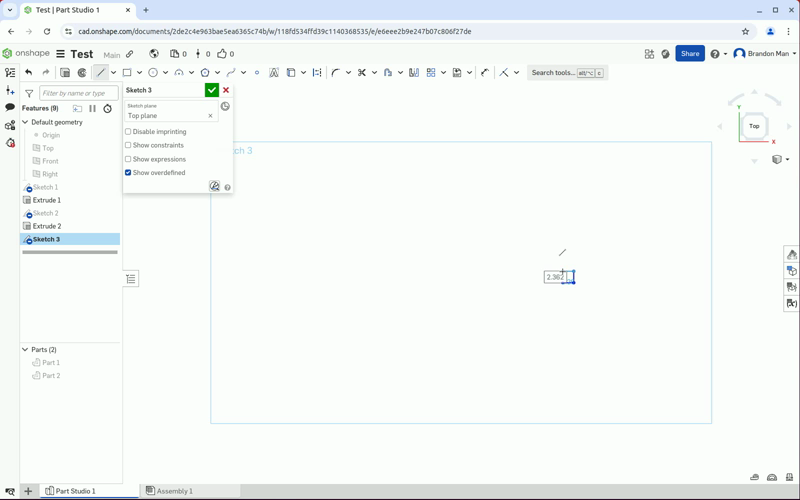
mouse_move(589, 271)
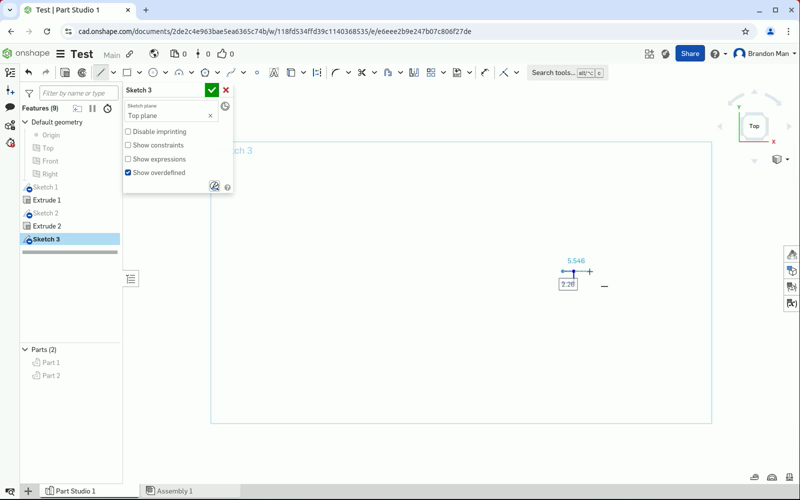
key_down(shift)
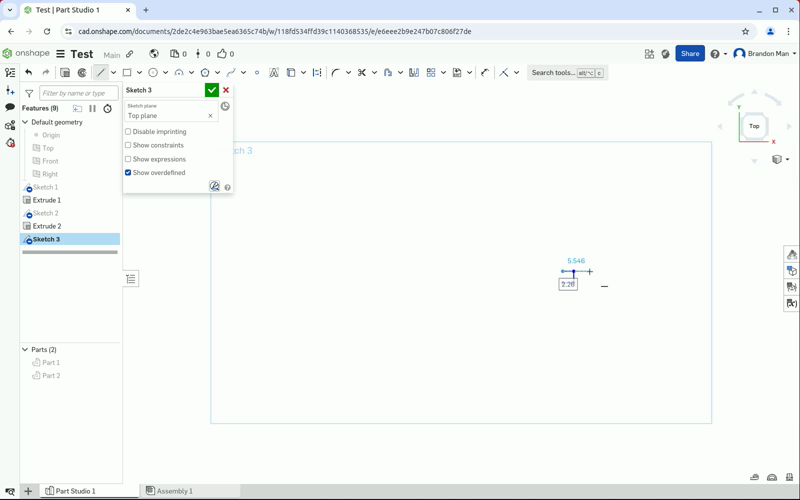
mouse_move(562, 282)
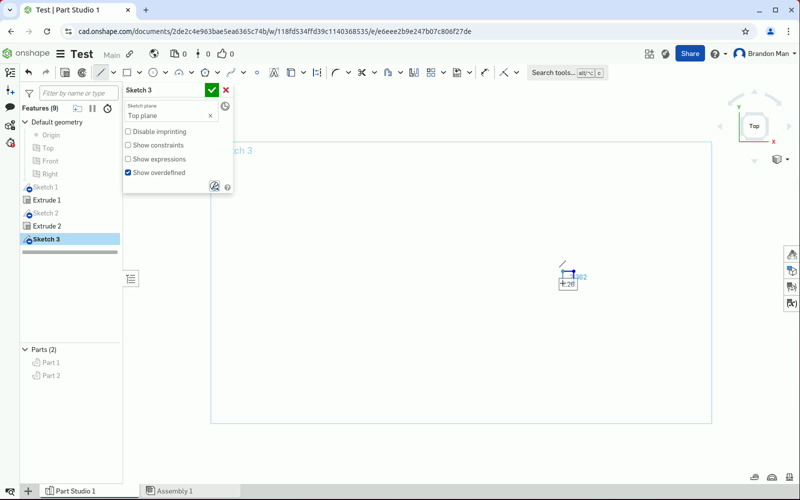
key_up(shift)
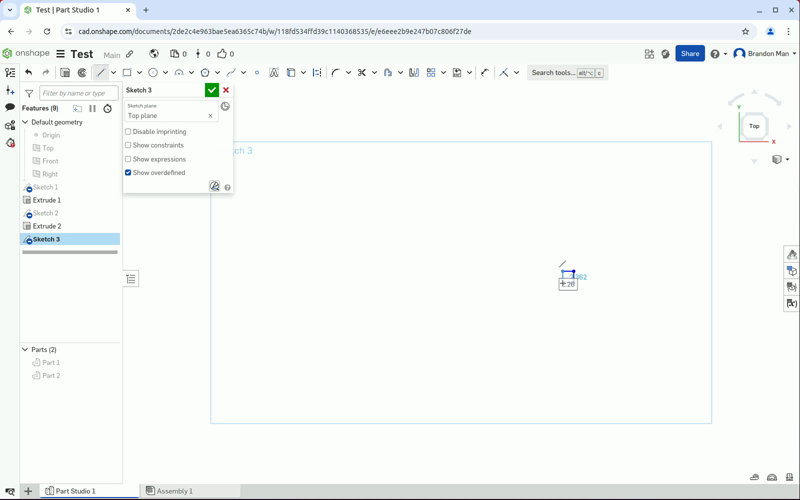
click(562, 282)
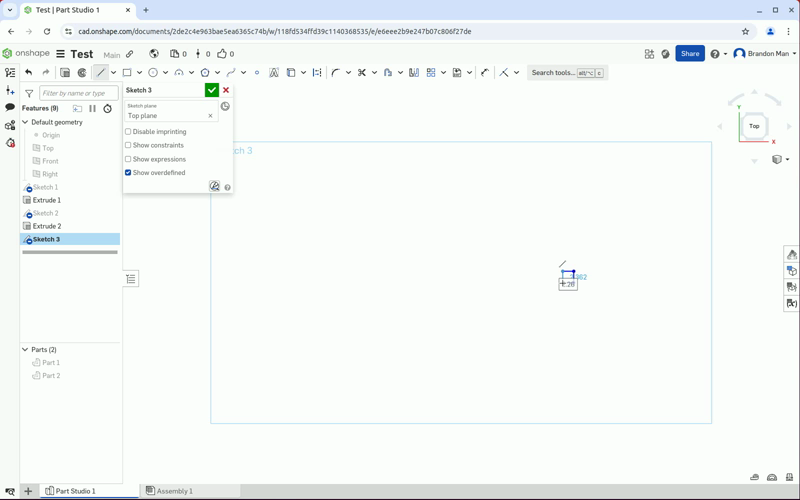
key(esc)
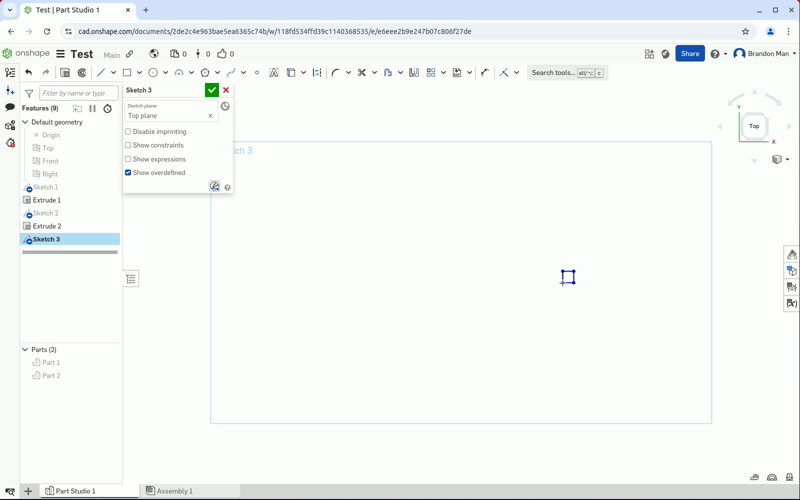
mouse_move(572, 274)
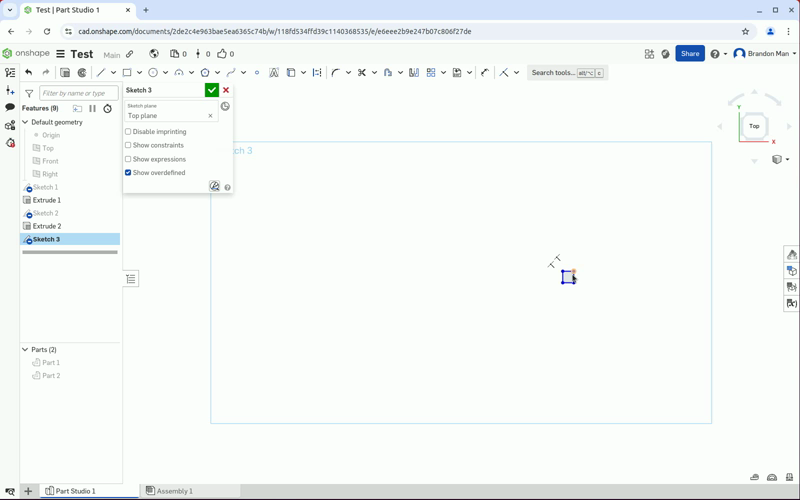
scroll(6)
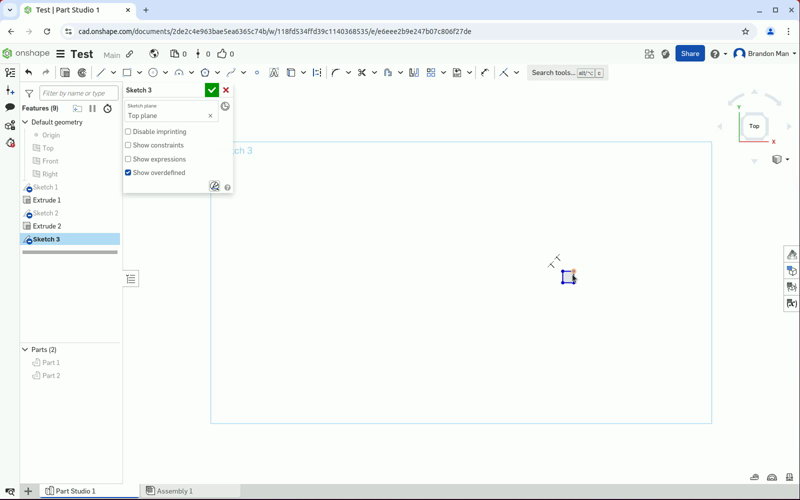
scroll(6)
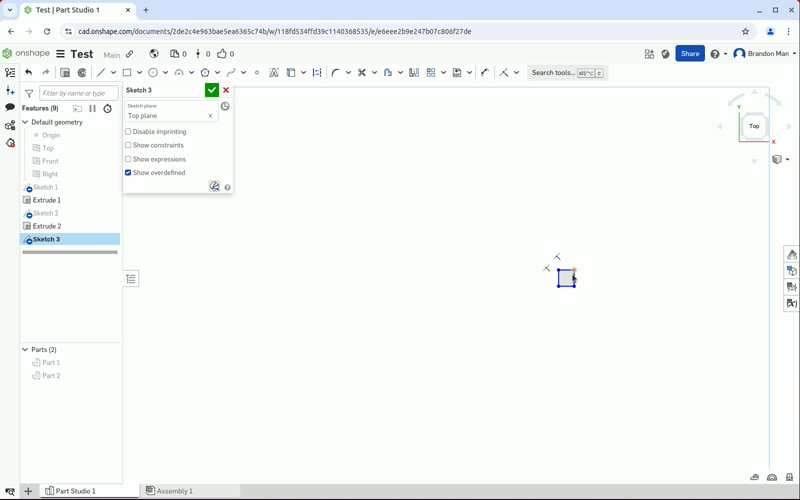
scroll(6)
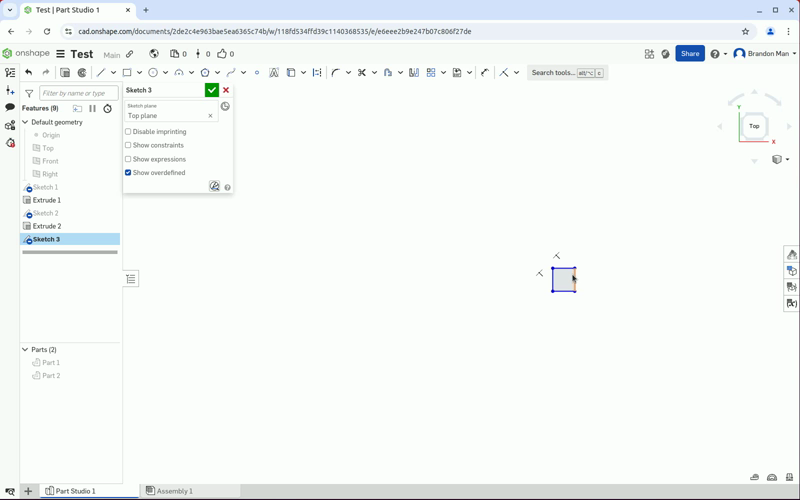
scroll(6)
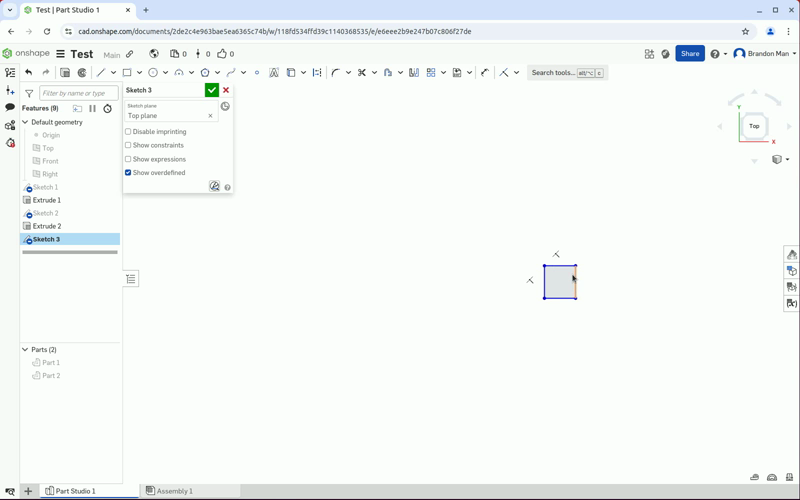
scroll(6)
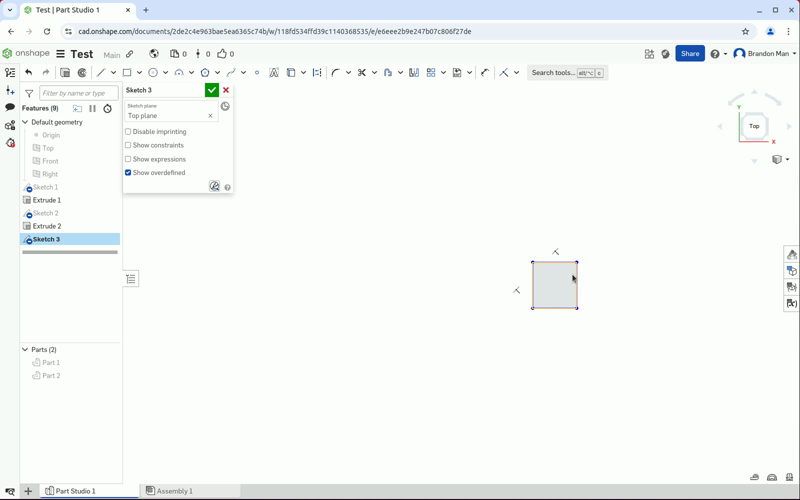
scroll(6)
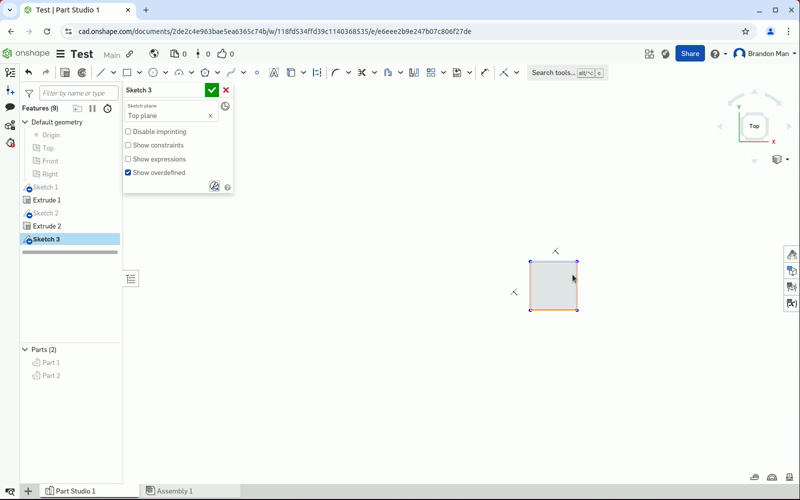
scroll(6)
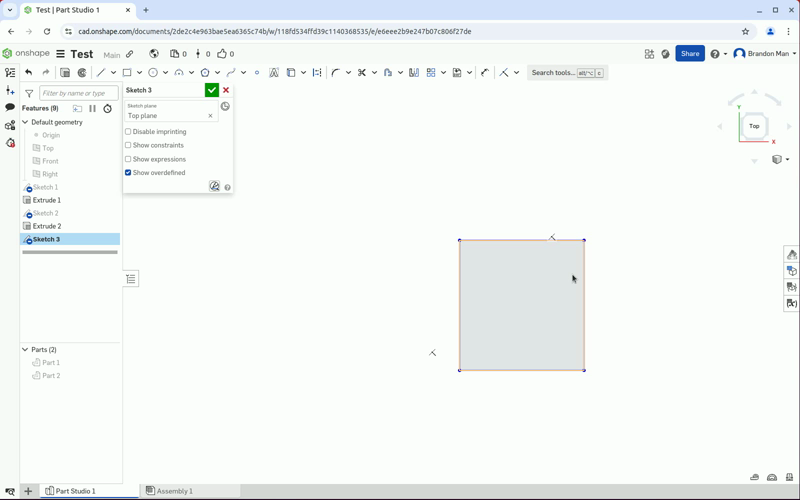
click(572, 274)
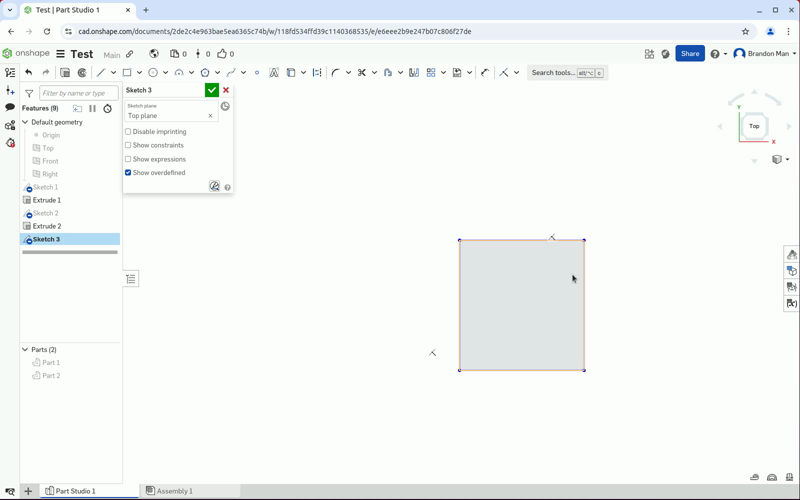
scroll(-6)
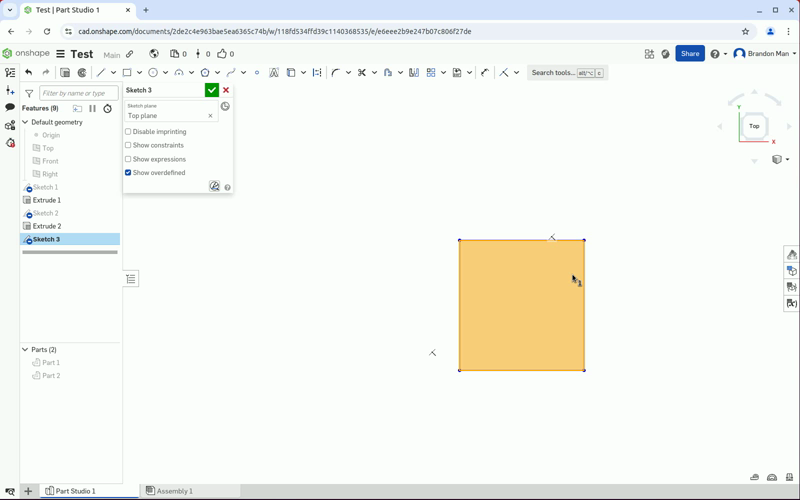
scroll(-6)
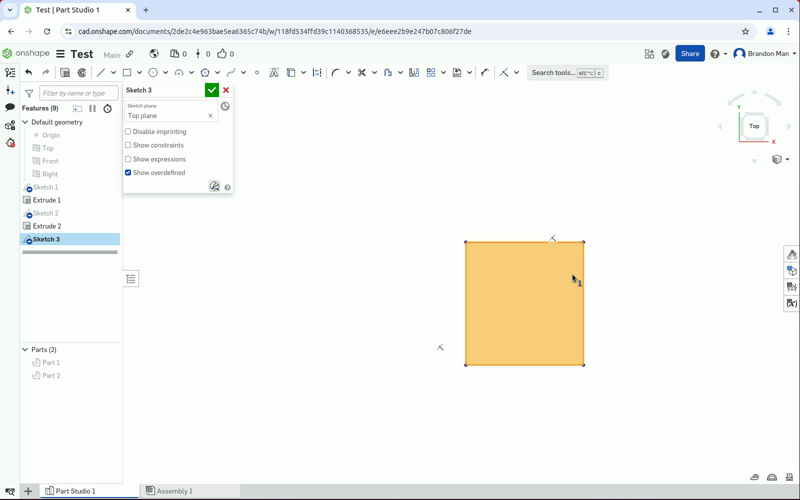
scroll(-6)
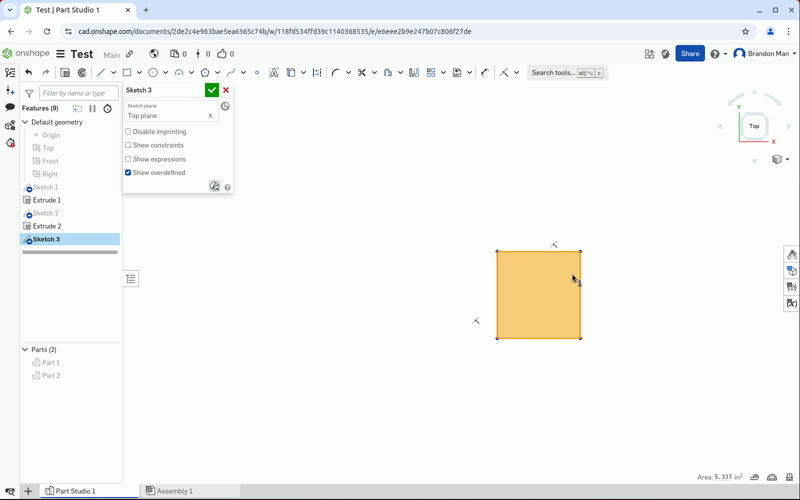
scroll(-6)
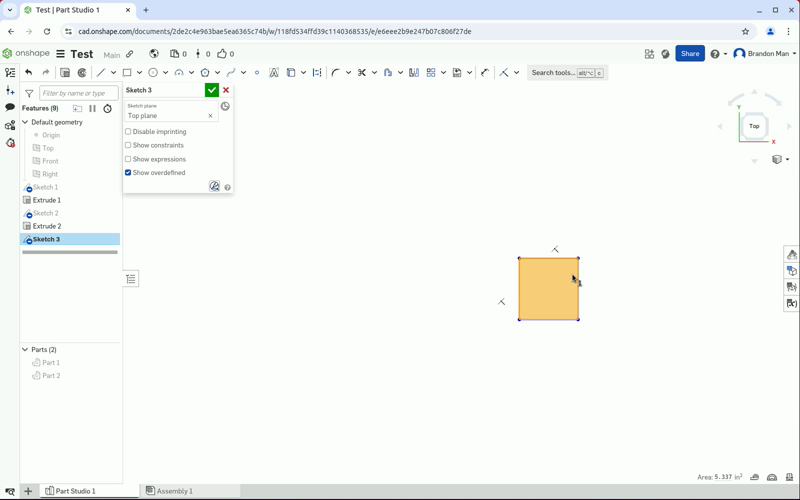
scroll(-6)
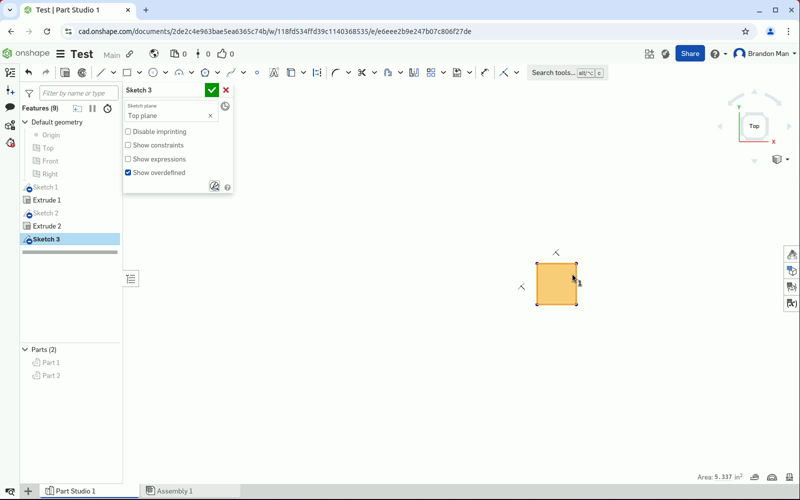
scroll(-6)
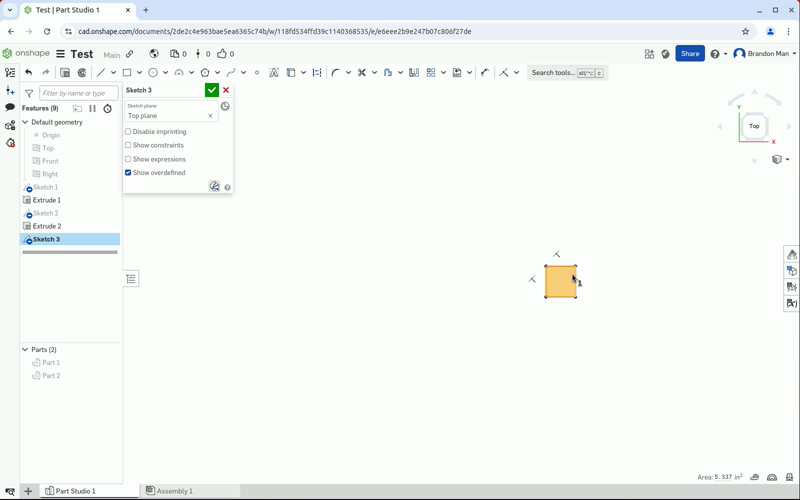
scroll(-6)
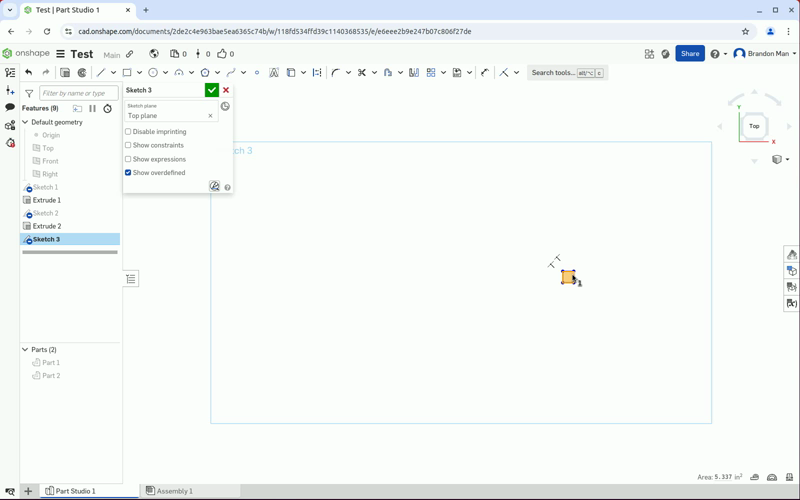
mouse_move(73, 352)
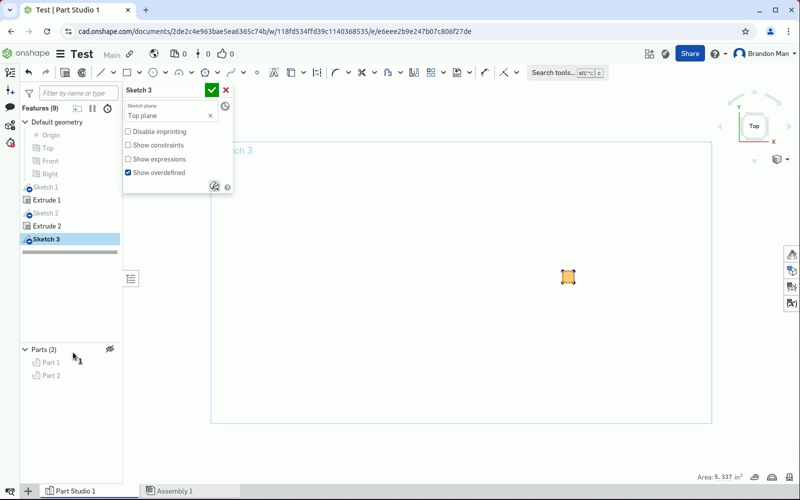
key(shift+y)
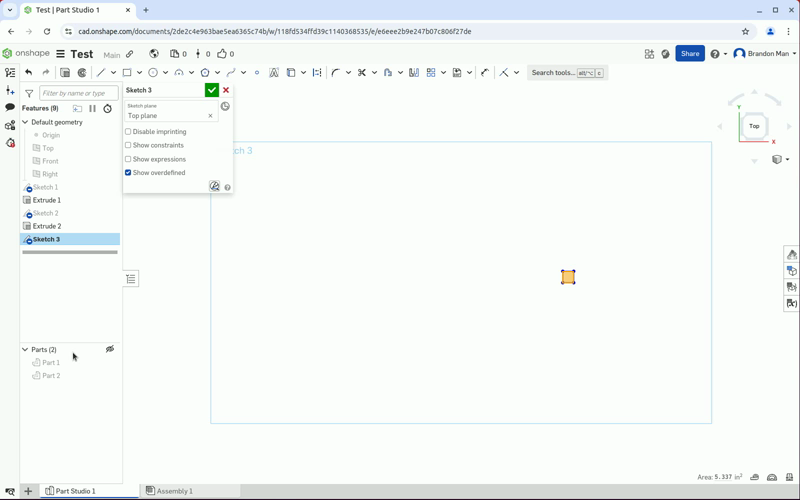
key(shift+e)
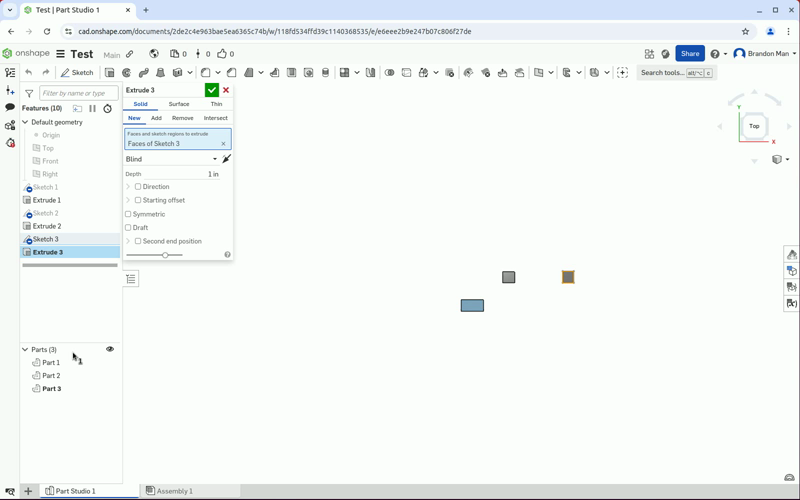
mouse_move(143, 106)
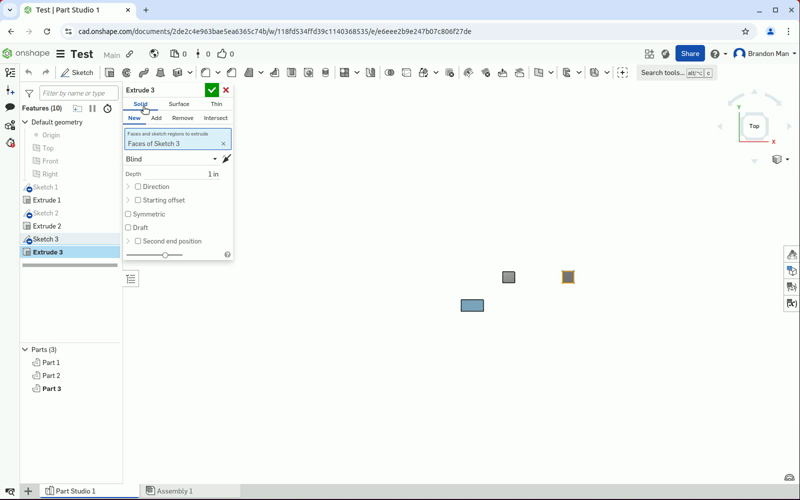
click(143, 106)
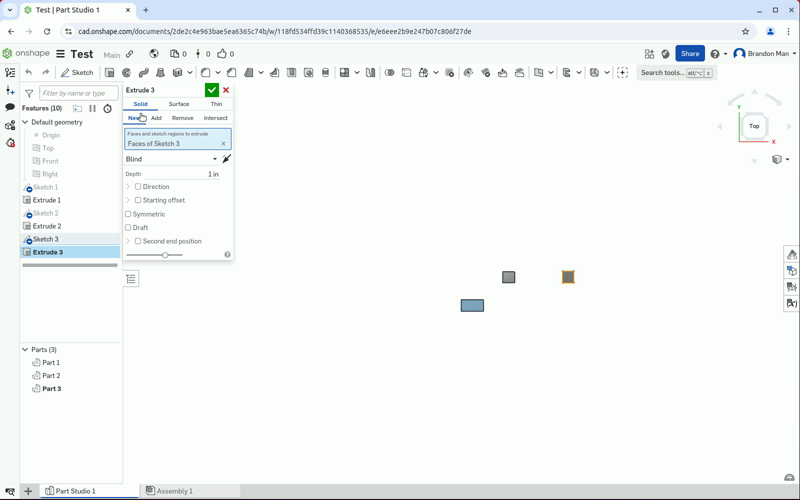
mouse_move(137, 120)
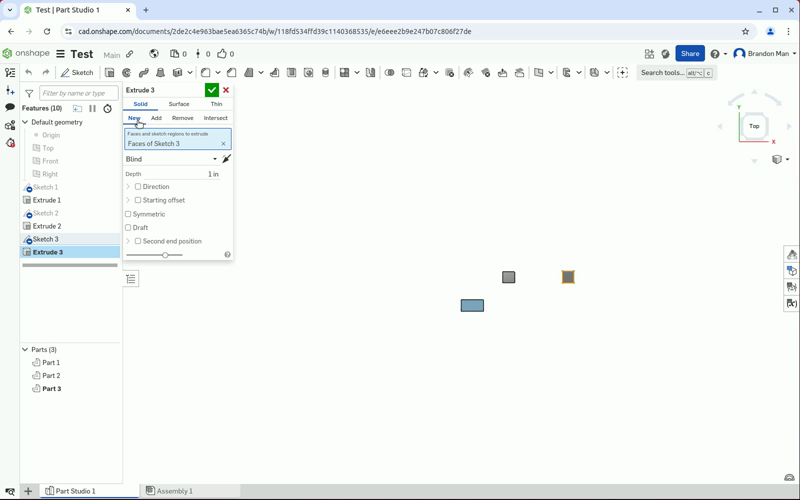
click(137, 120)
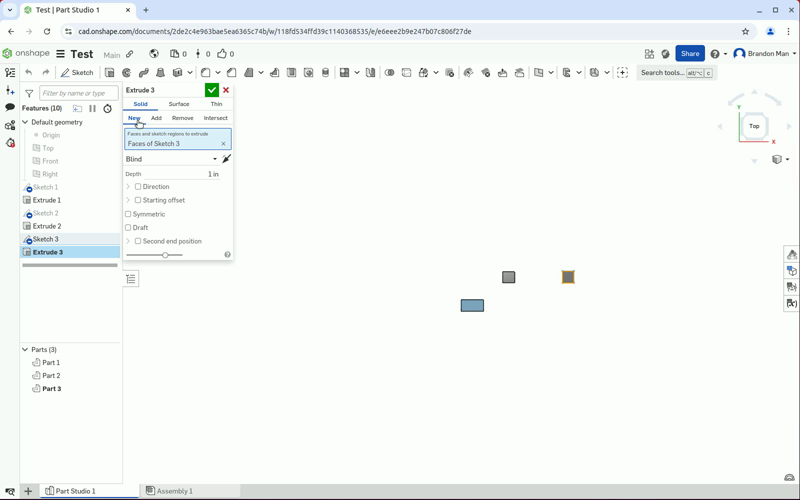
key(tab, 4)
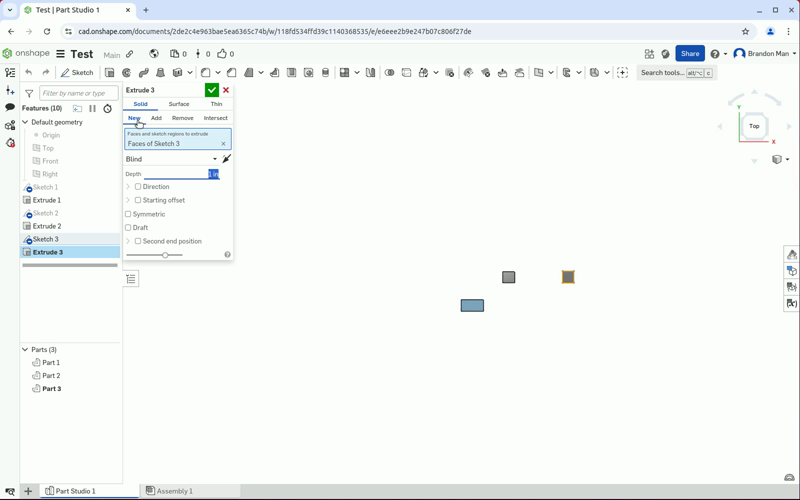
text(10.351)
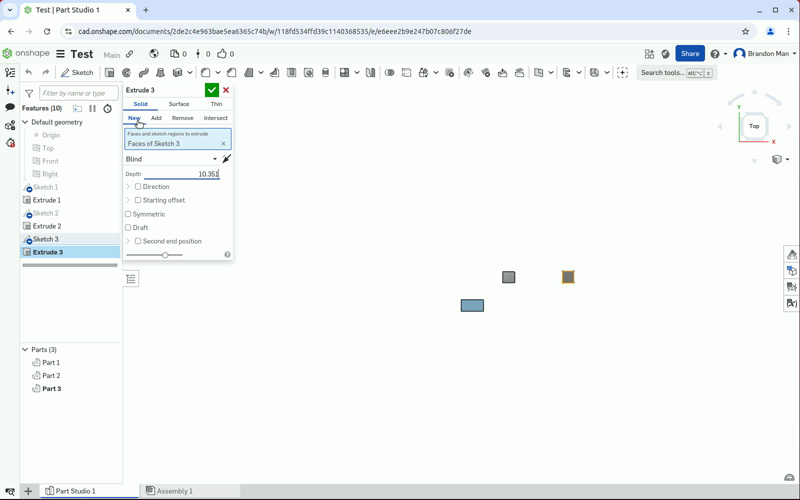
key(enter)
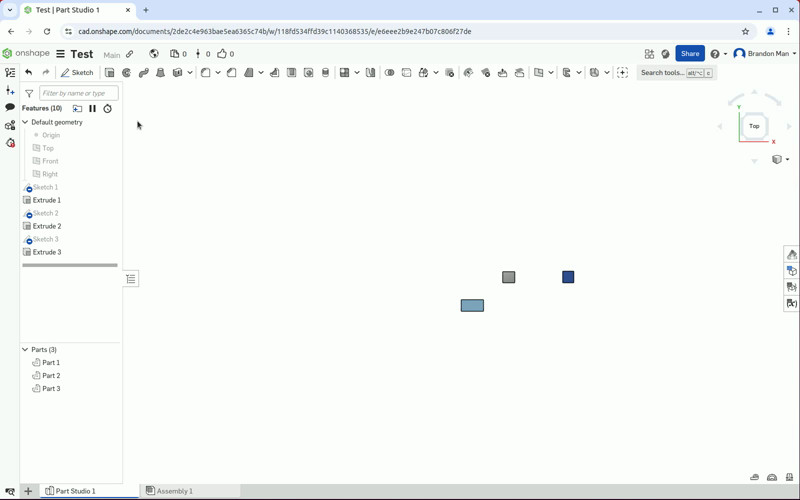
key(shift+h)
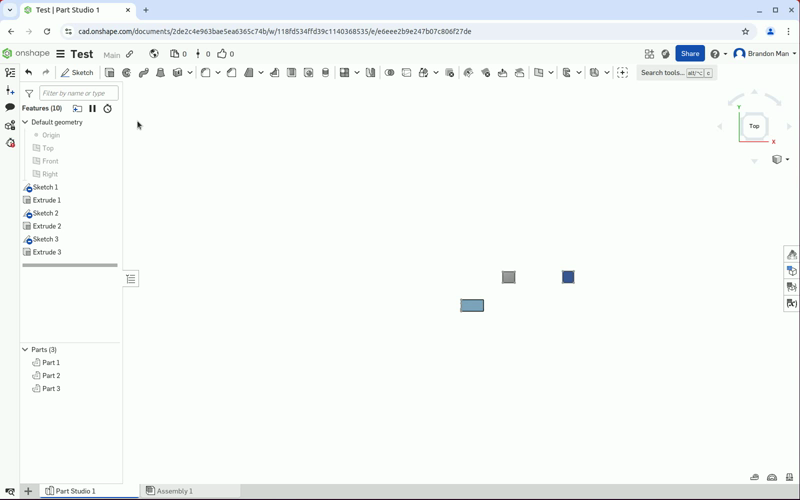
key(shift+h)
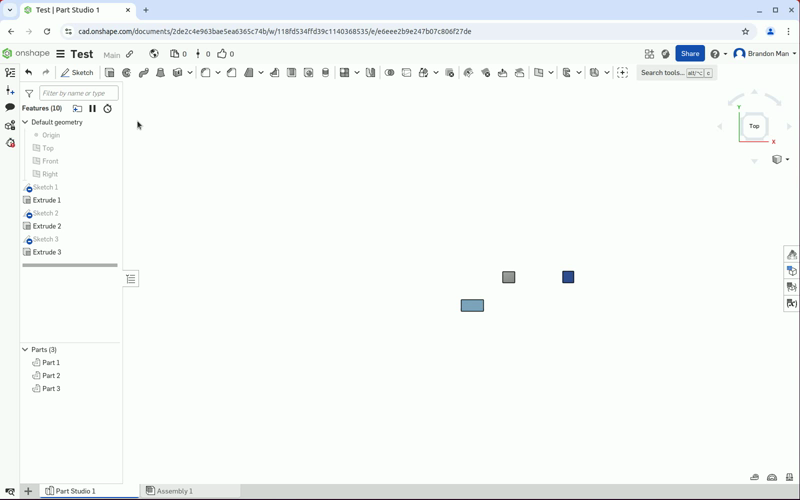
mouse_move(73, 189)
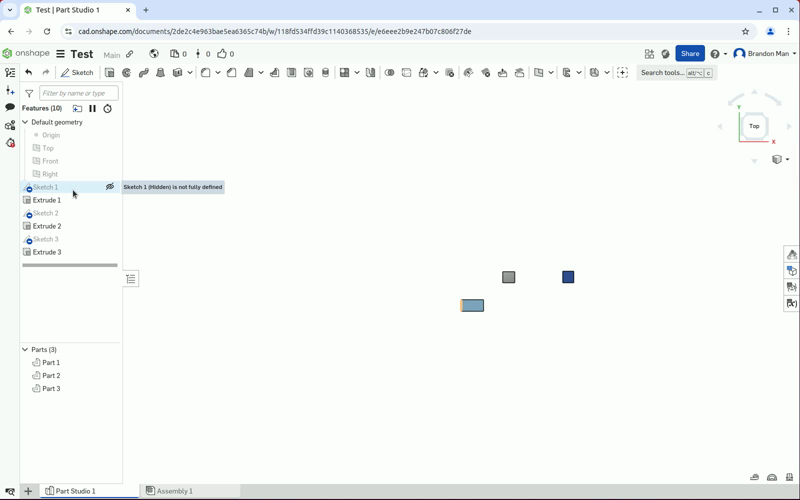
click(73, 189)
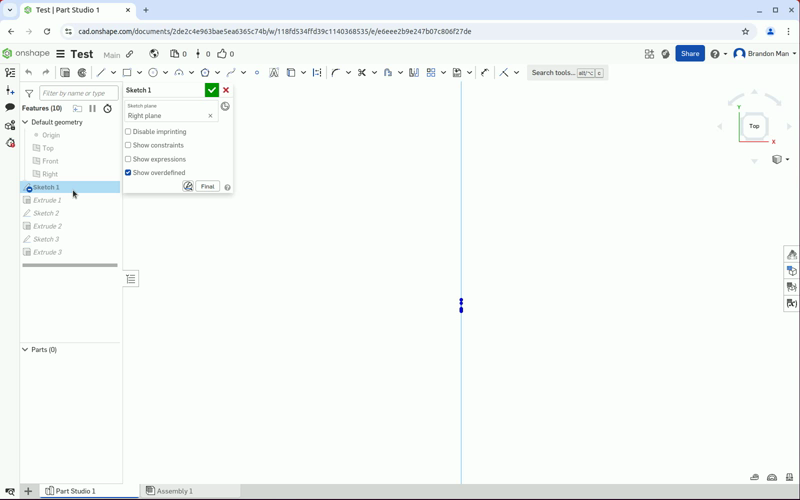
mouse_move(229, 92)
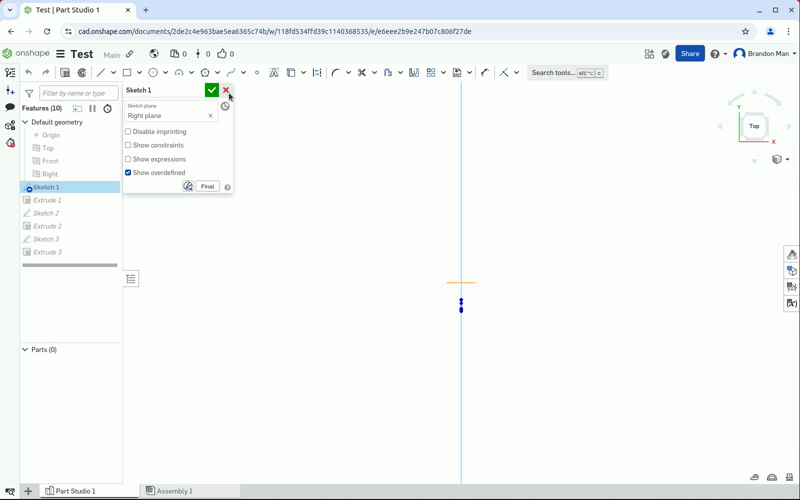
click(229, 92)
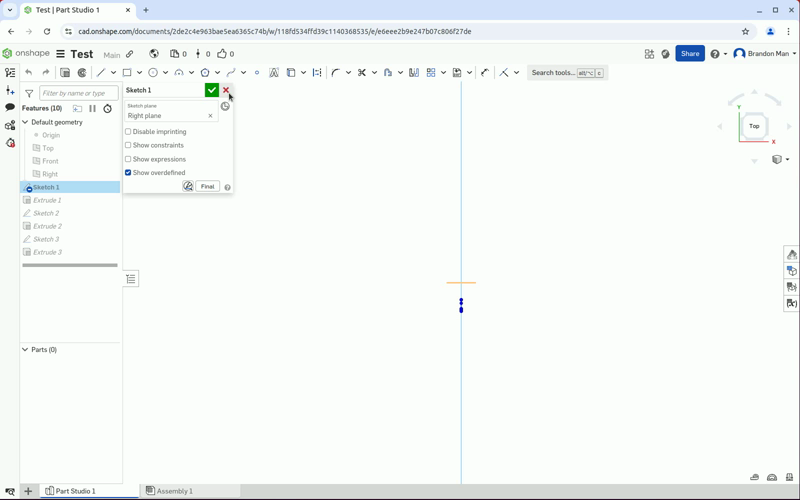
key(shift+s)
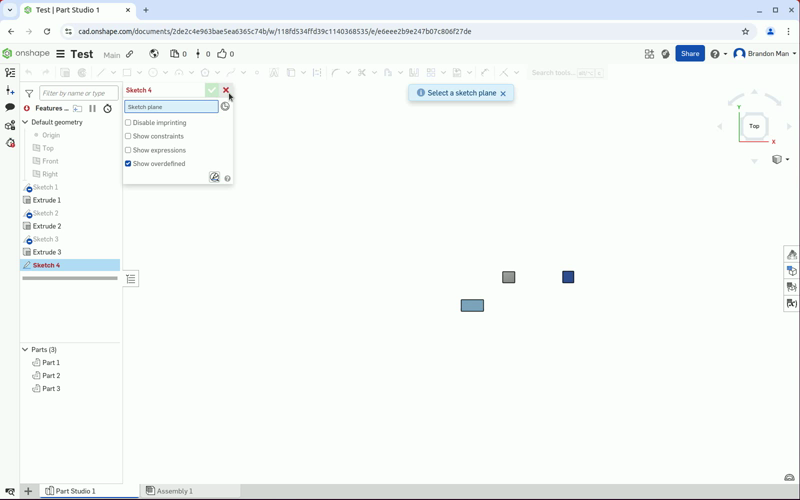
mouse_move(73, 150)
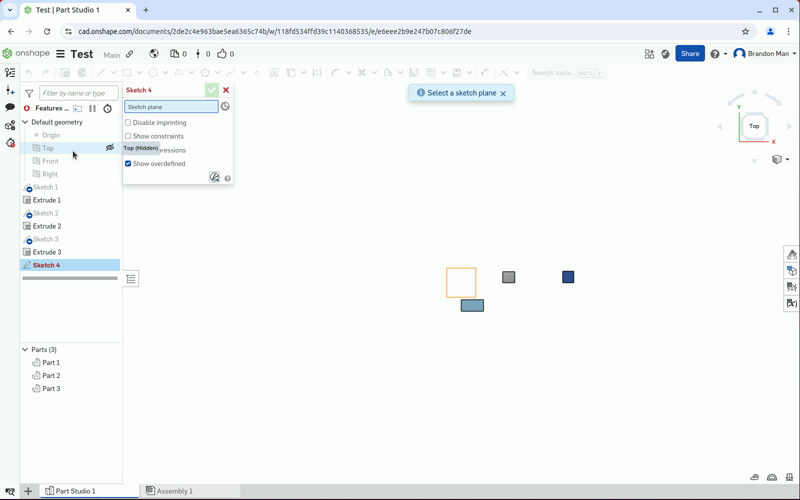
click(73, 150)
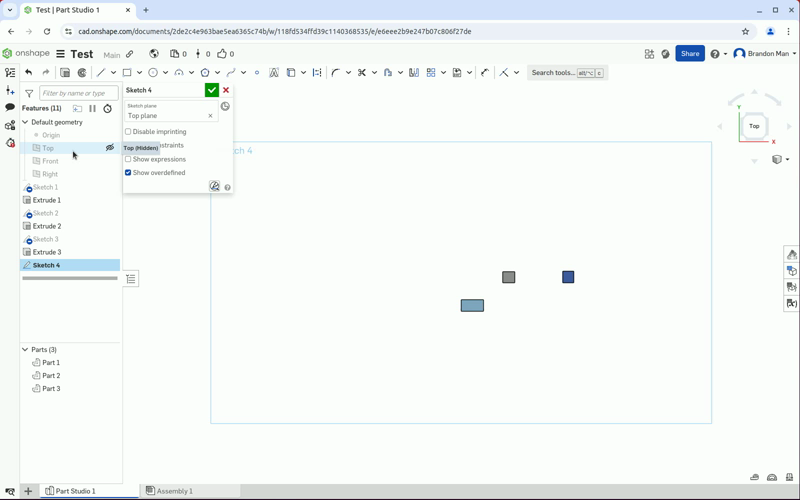
mouse_move(73, 352)
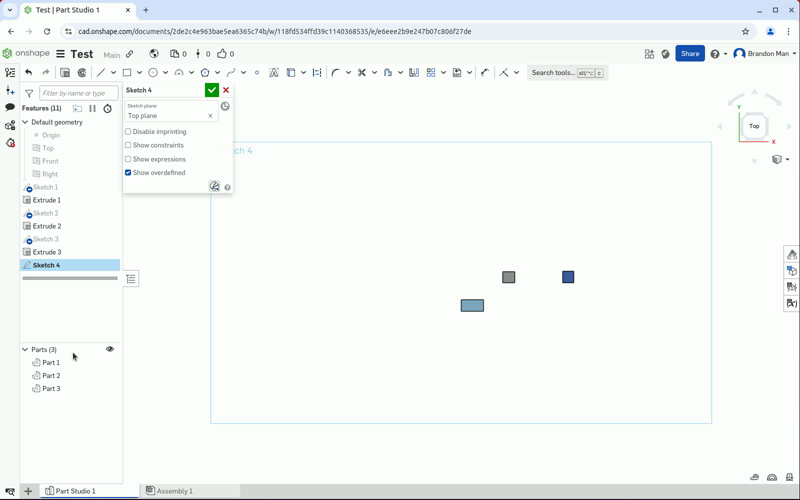
key(y)
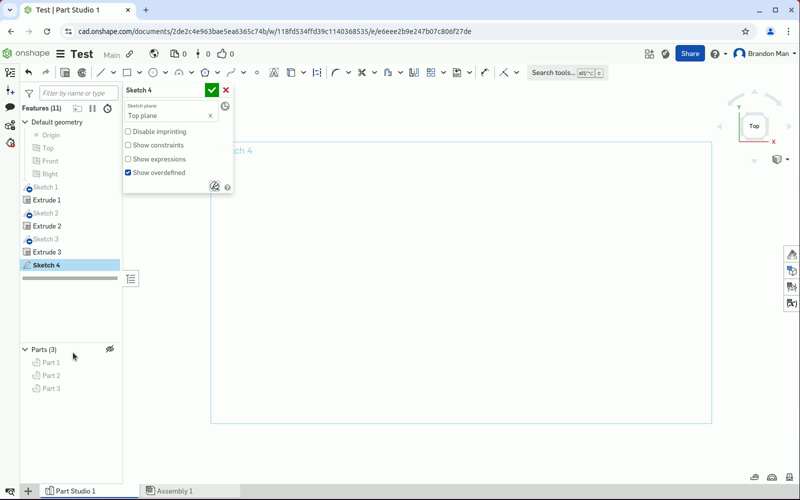
key(l)
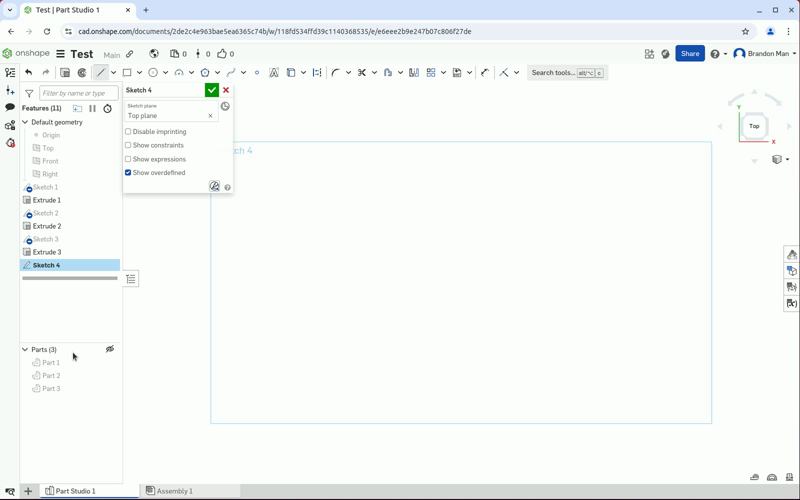
key_down(shift)
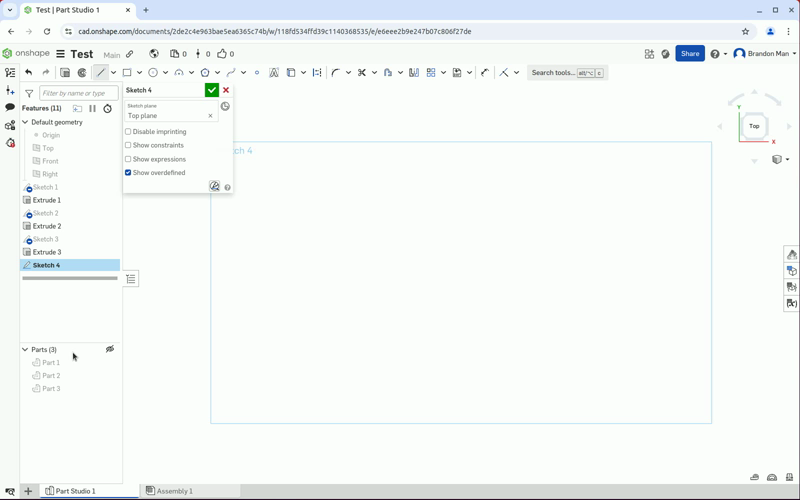
mouse_move(513, 282)
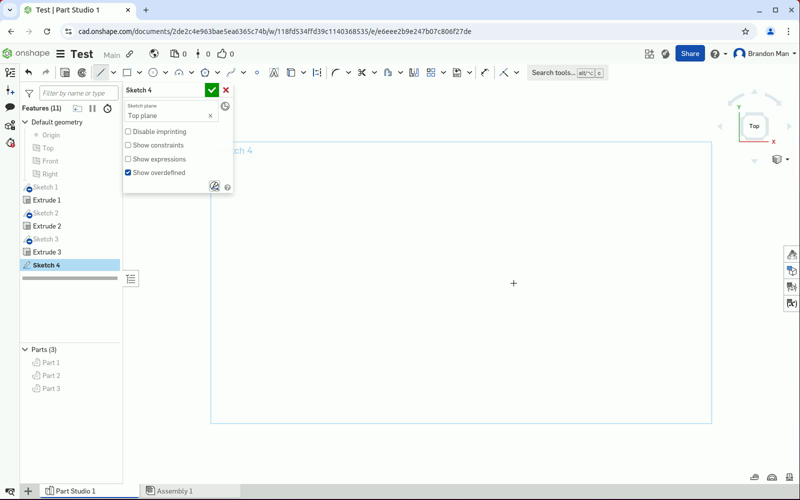
click(513, 282)
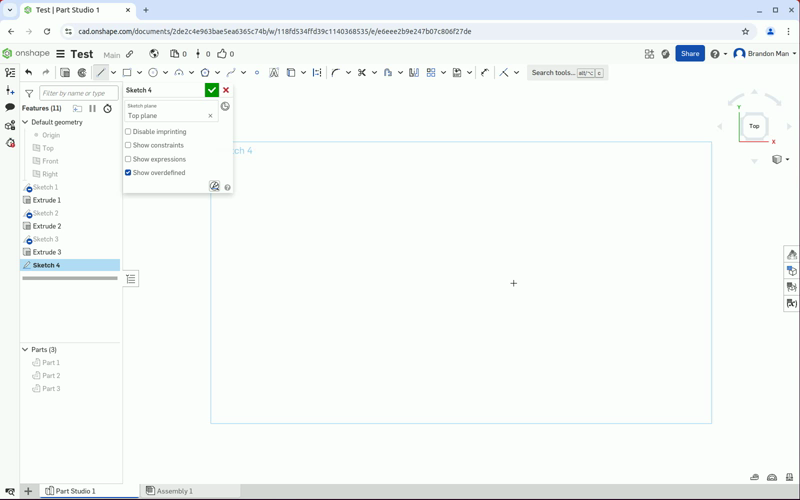
key_up(shift)
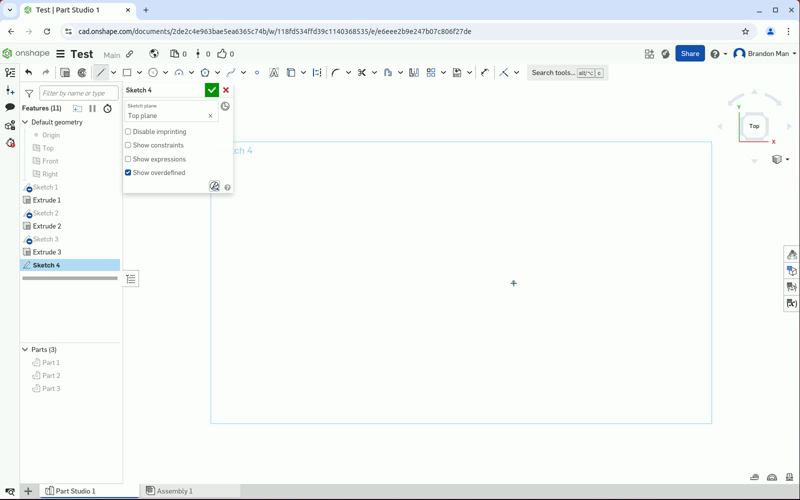
key_down(shift)
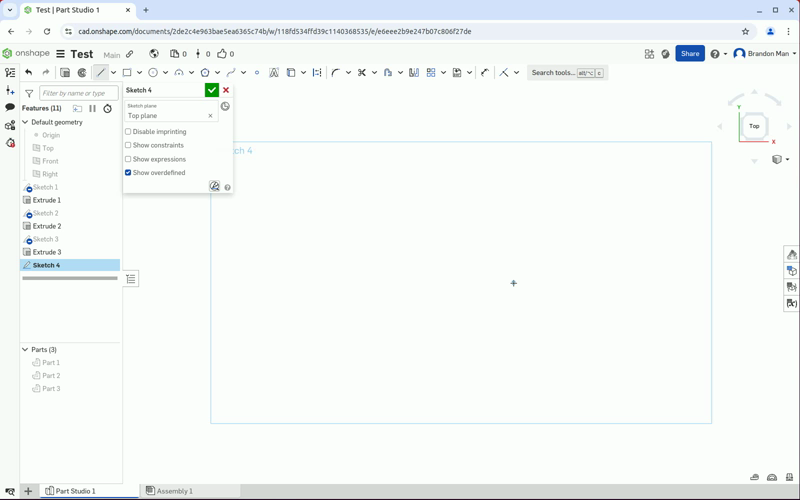
mouse_move(543, 282)
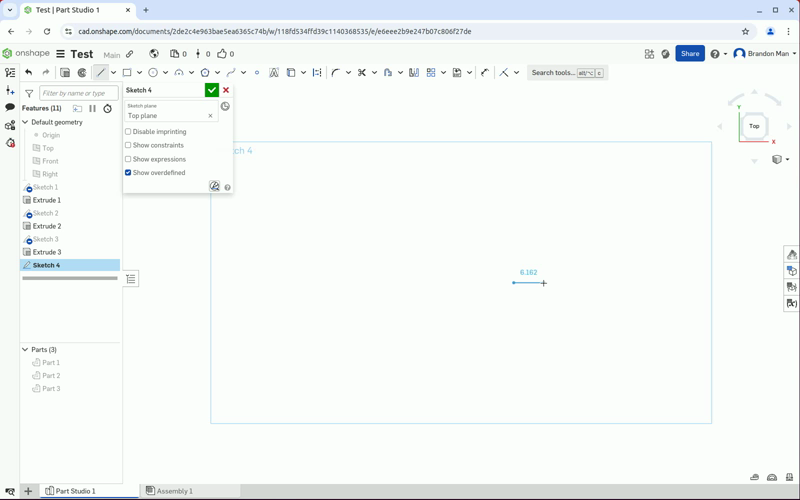
mouse_move(563, 282)
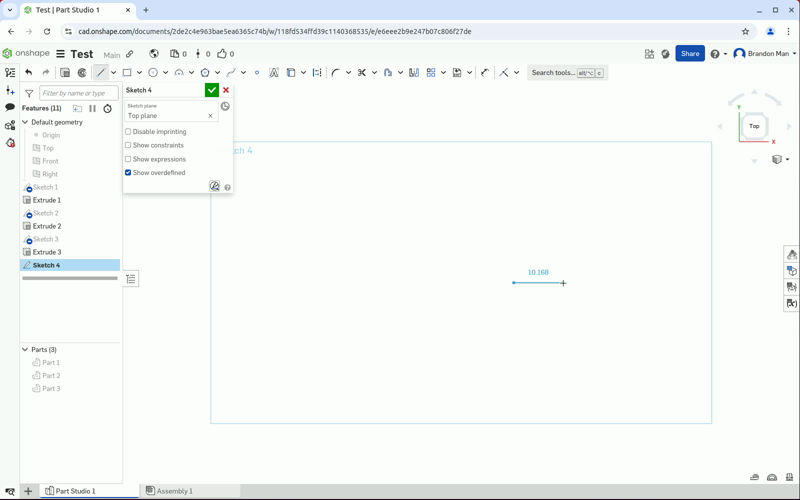
click(563, 282)
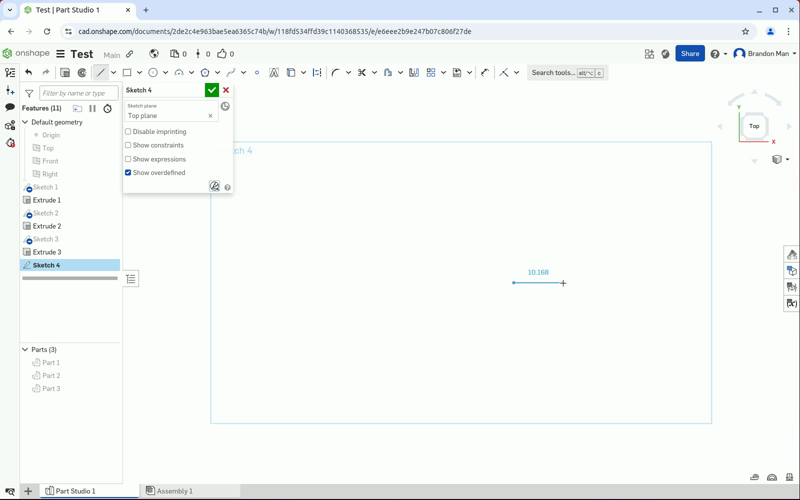
key_up(shift)
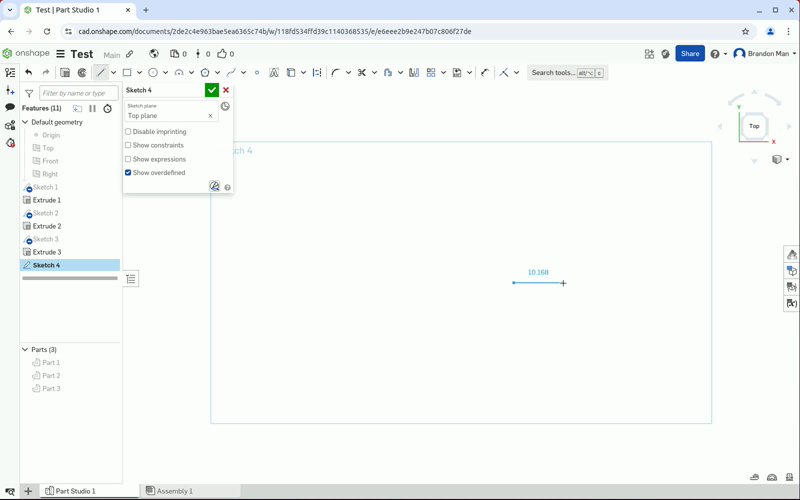
key_down(shift)
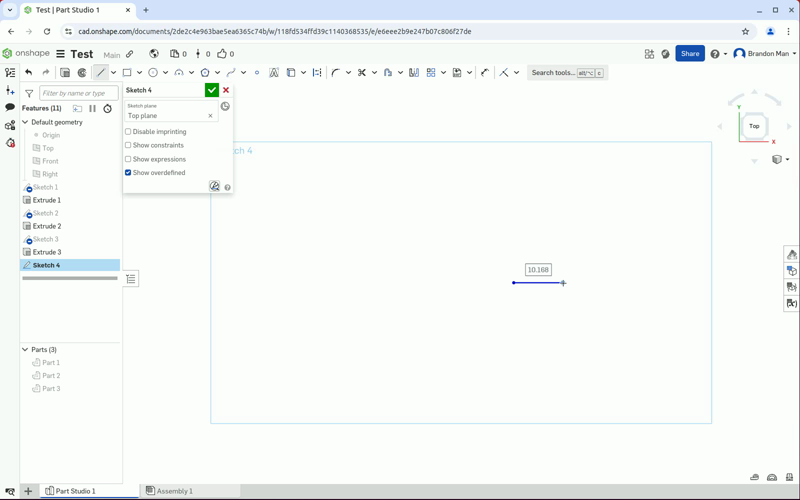
mouse_move(589, 282)
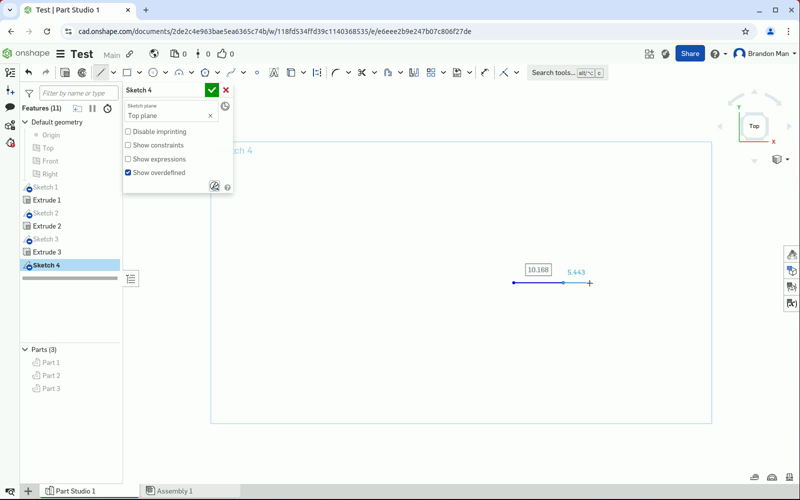
mouse_move(563, 272)
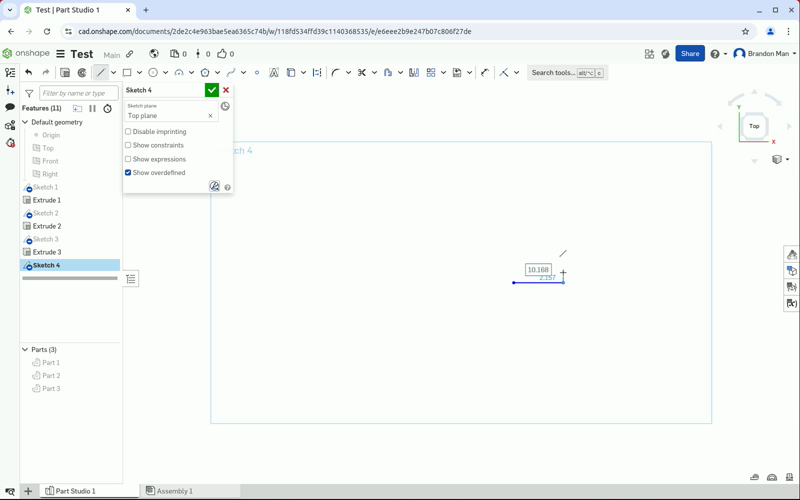
click(563, 272)
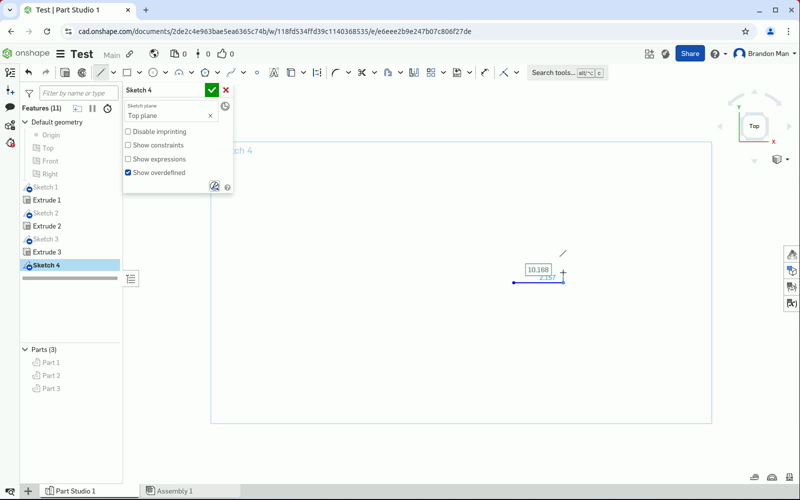
key_up(shift)
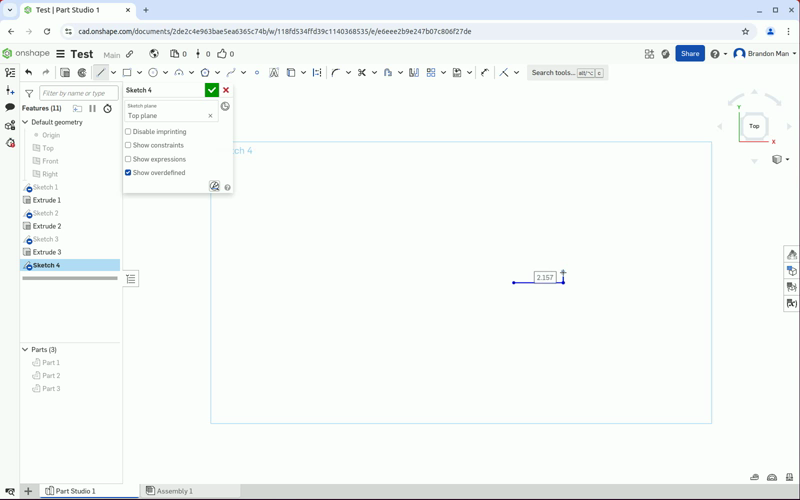
key_down(shift)
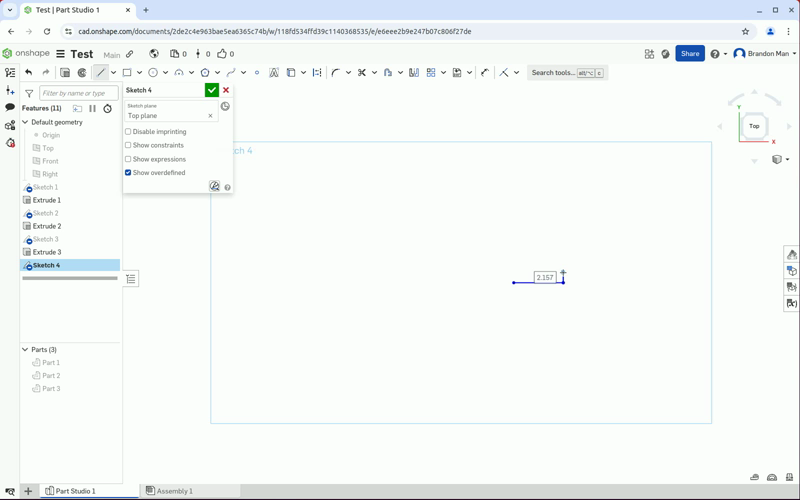
mouse_move(589, 272)
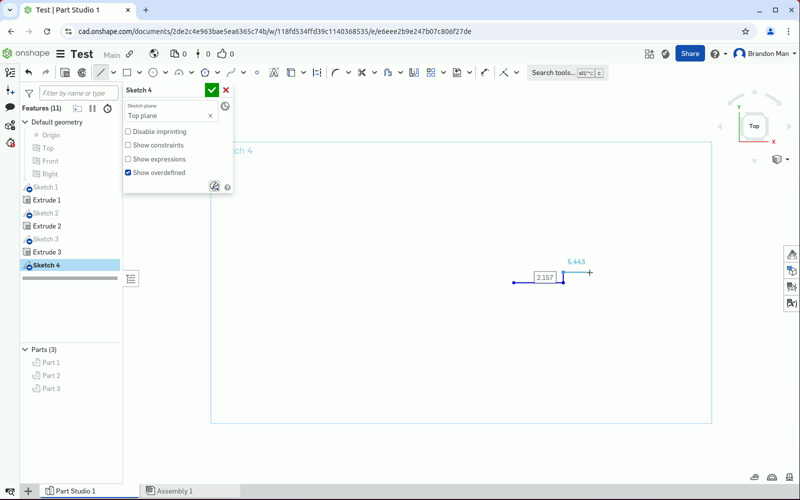
mouse_move(513, 272)
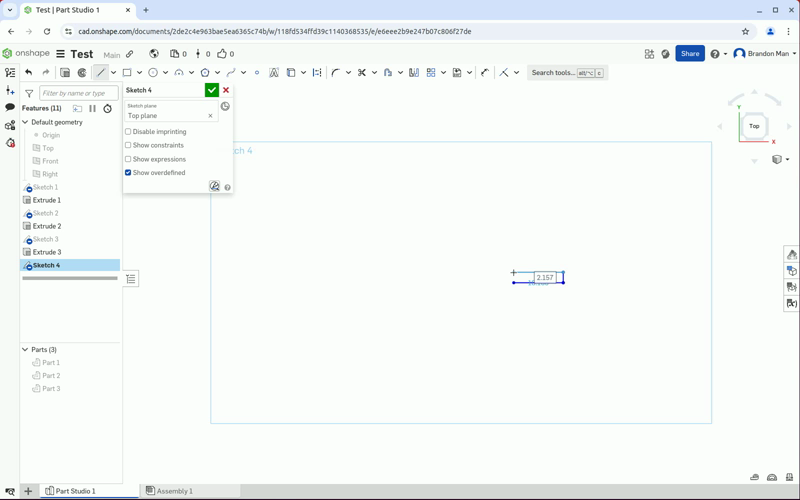
click(513, 272)
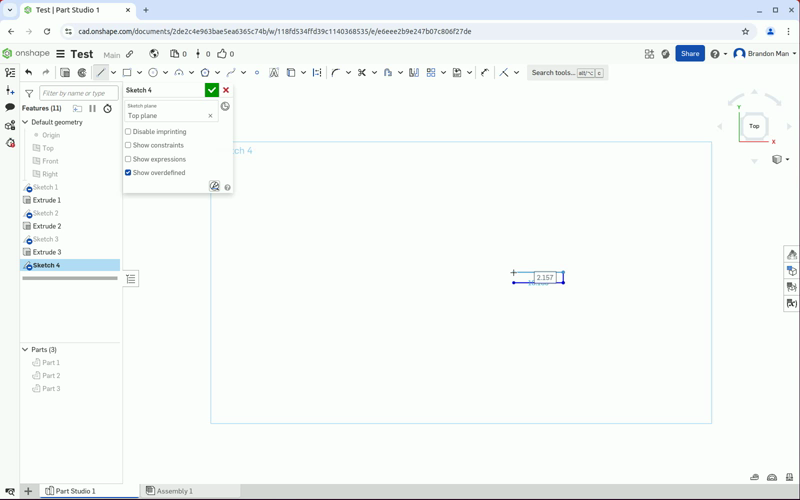
key_up(shift)
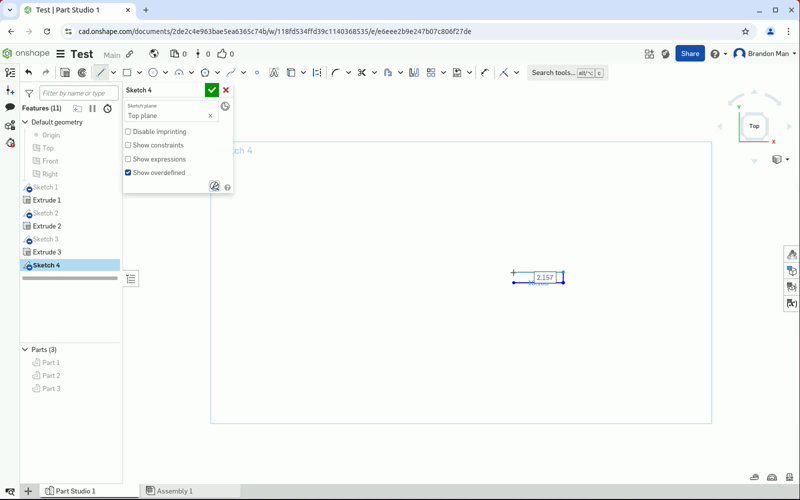
mouse_move(543, 272)
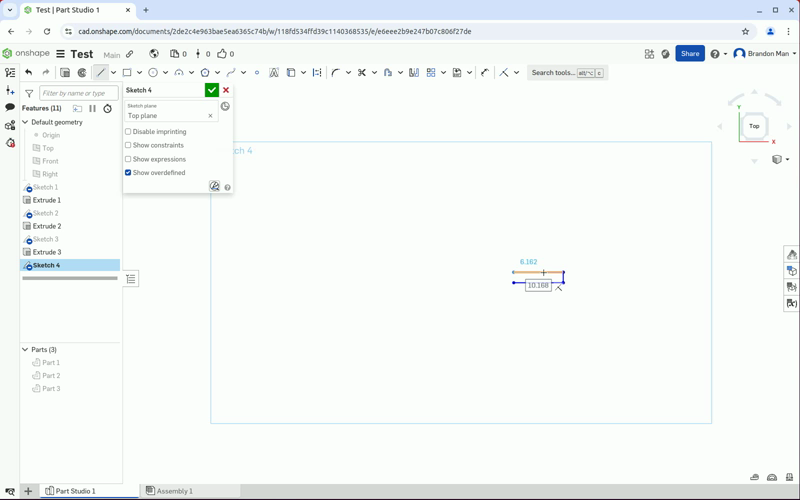
key_down(shift)
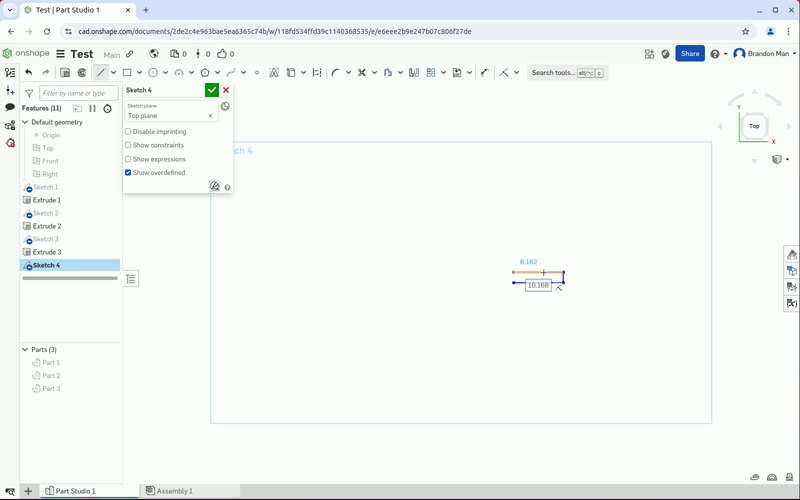
mouse_move(513, 282)
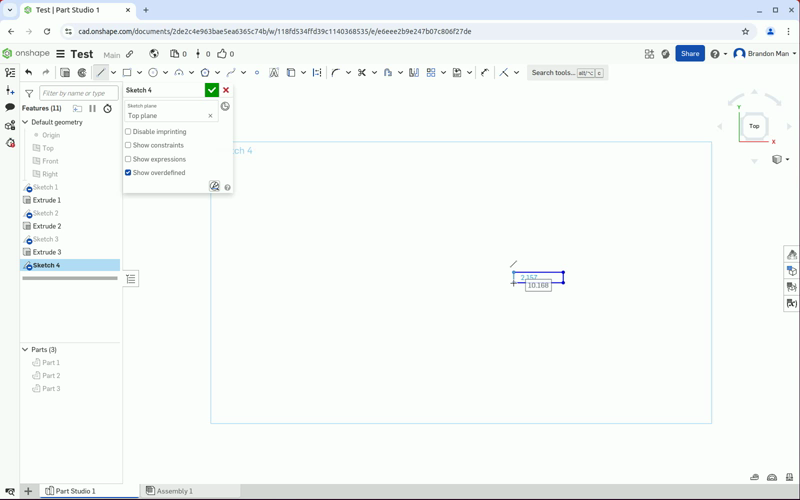
key_up(shift)
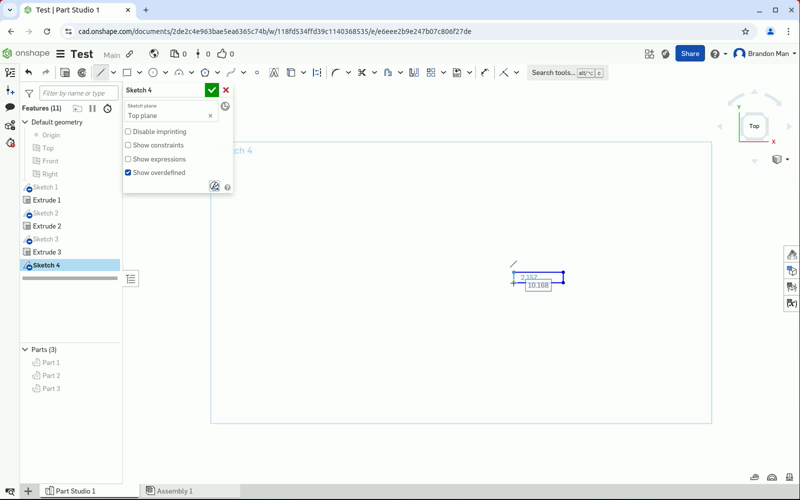
click(513, 282)
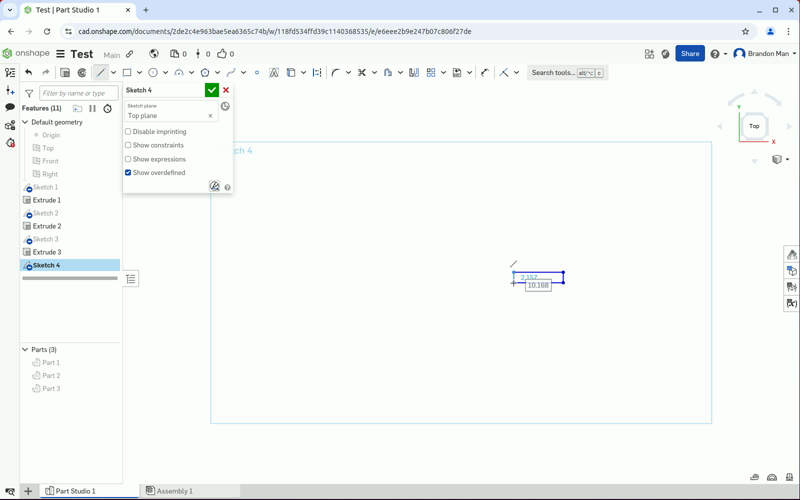
key(esc)
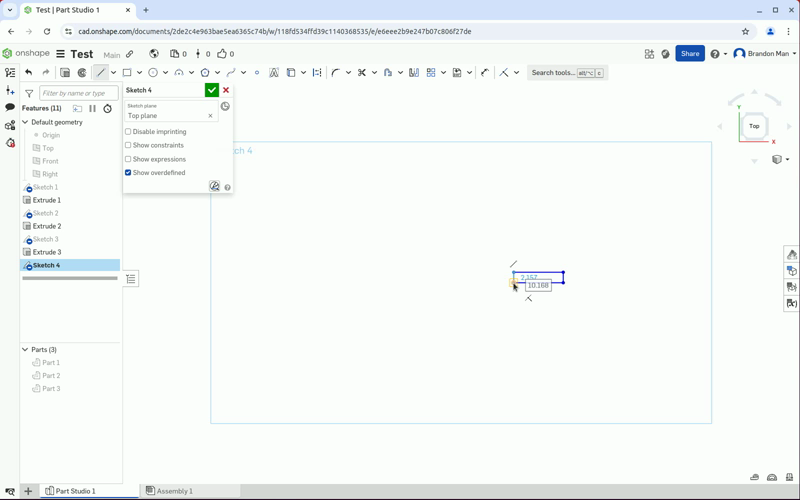
mouse_move(519, 282)
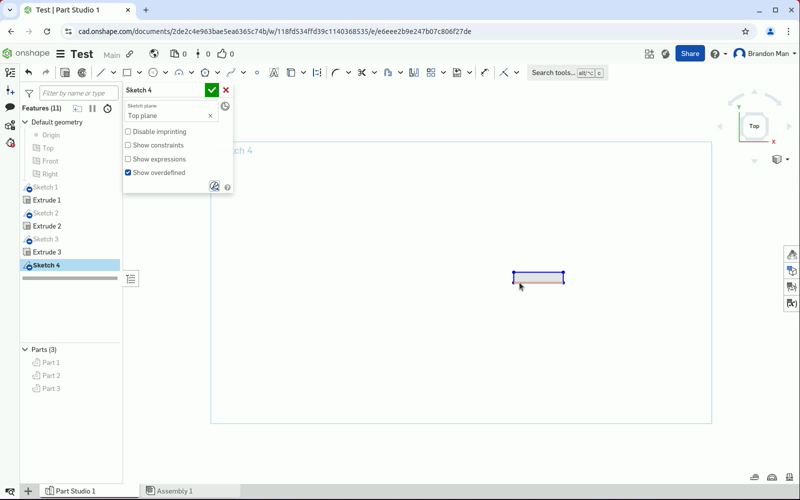
scroll(6)
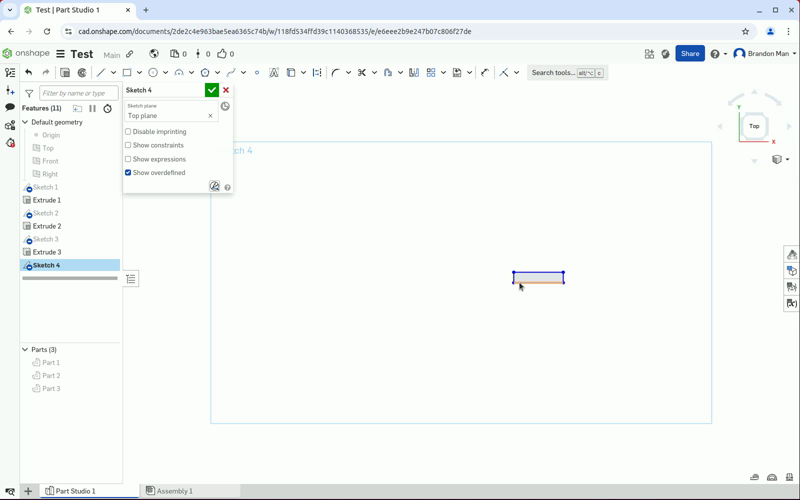
scroll(6)
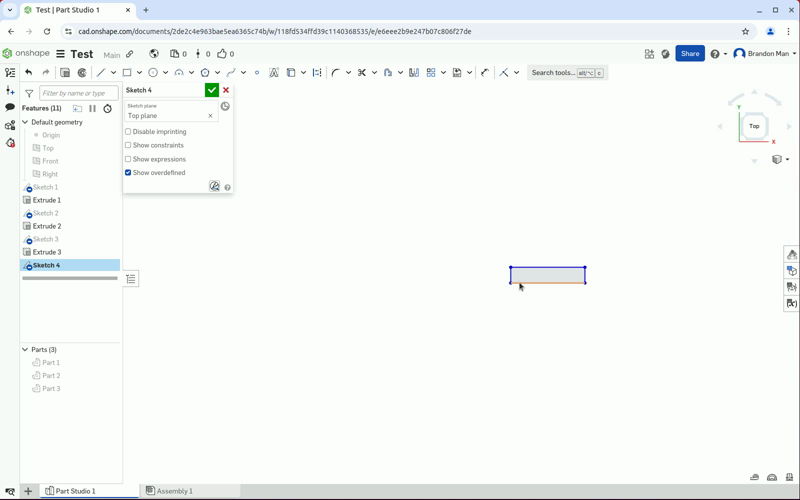
scroll(6)
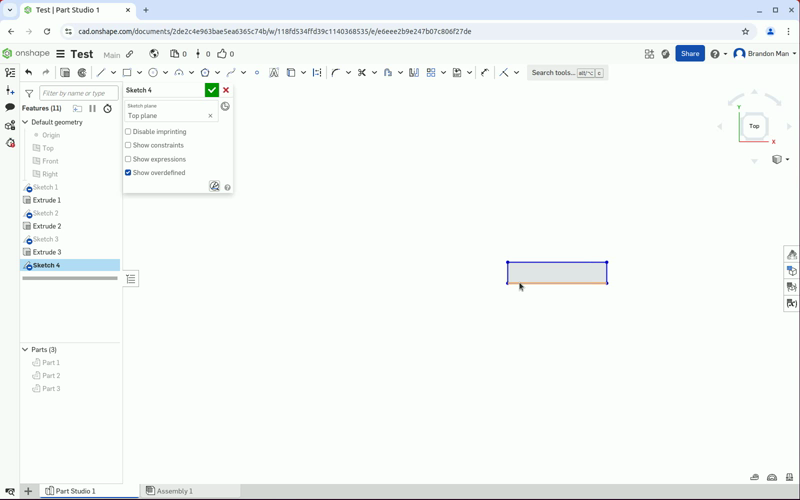
scroll(6)
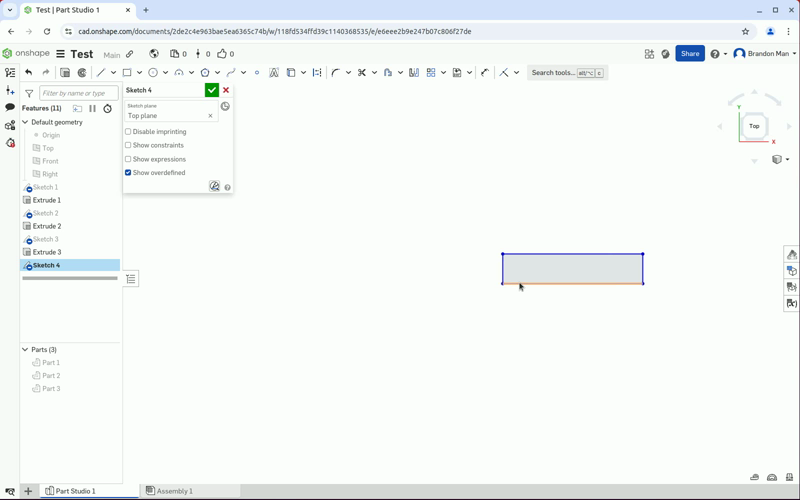
scroll(6)
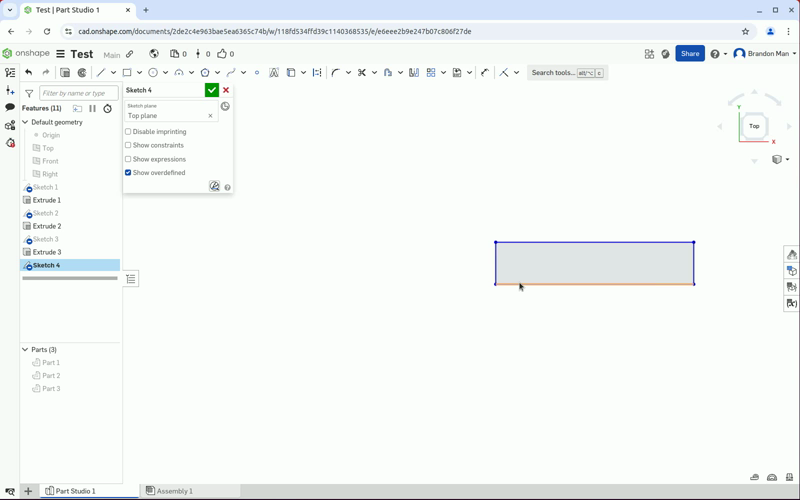
scroll(6)
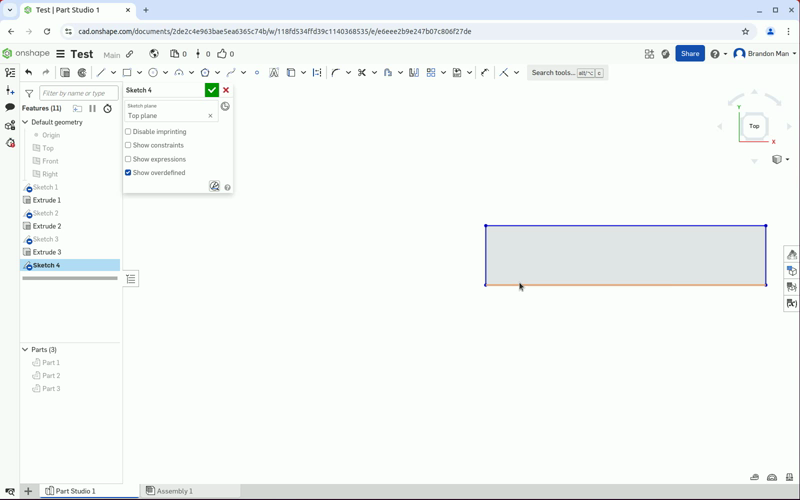
scroll(6)
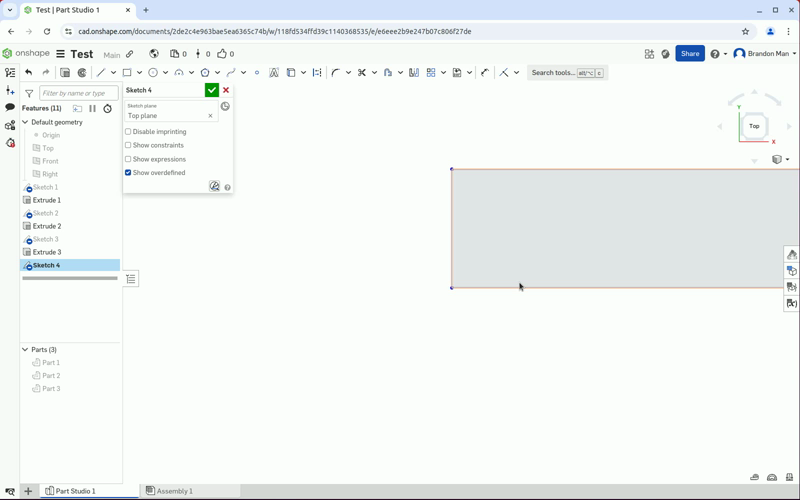
click(519, 282)
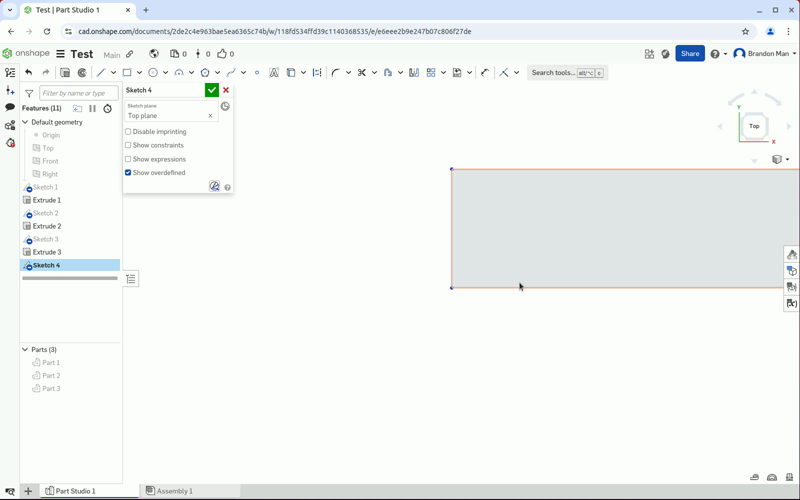
scroll(-6)
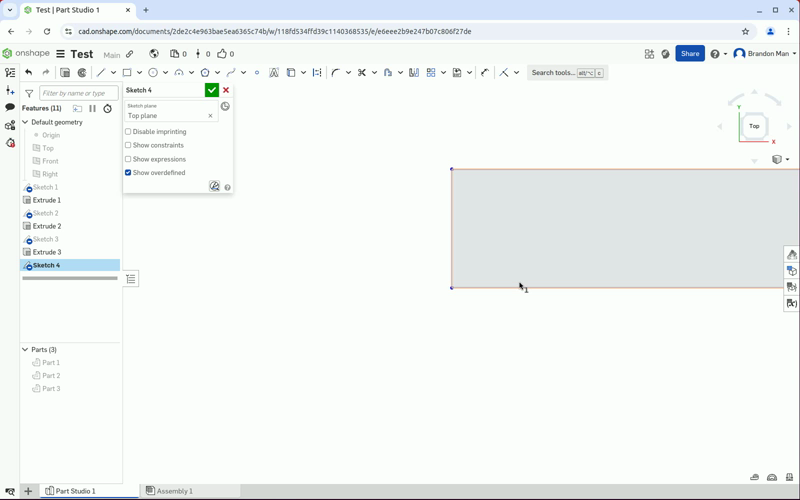
scroll(-6)
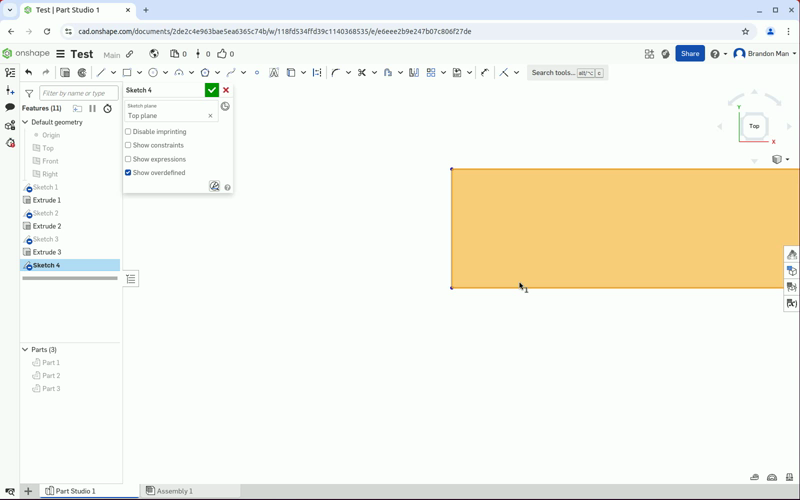
scroll(-6)
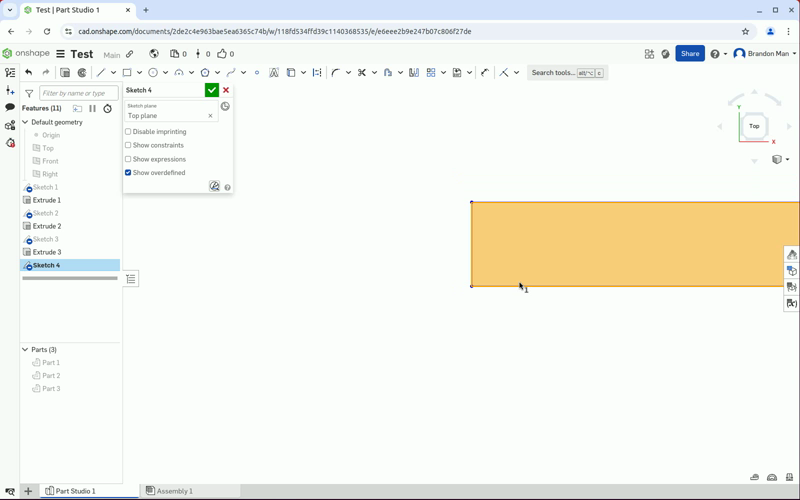
scroll(-6)
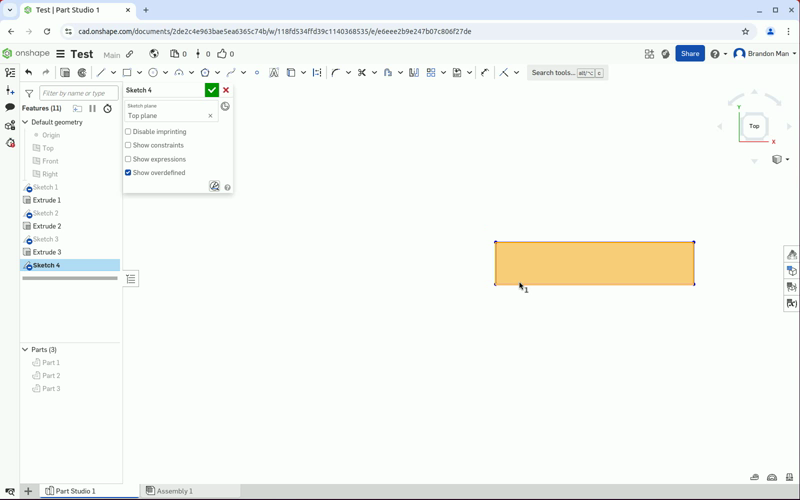
scroll(-6)
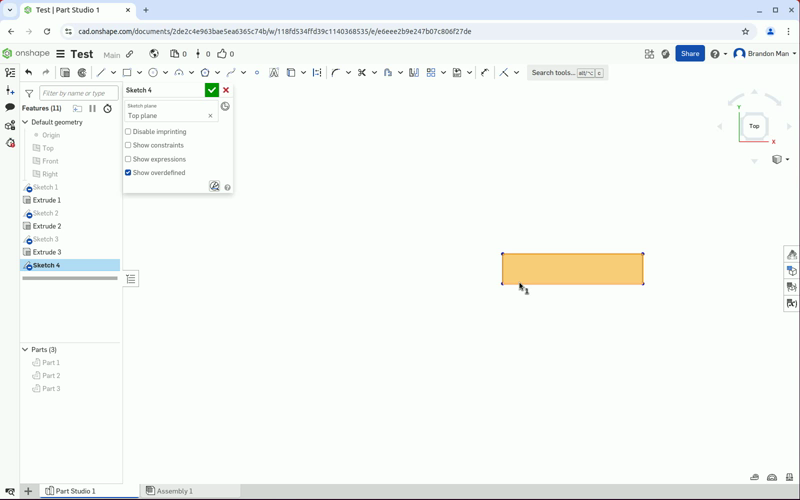
scroll(-6)
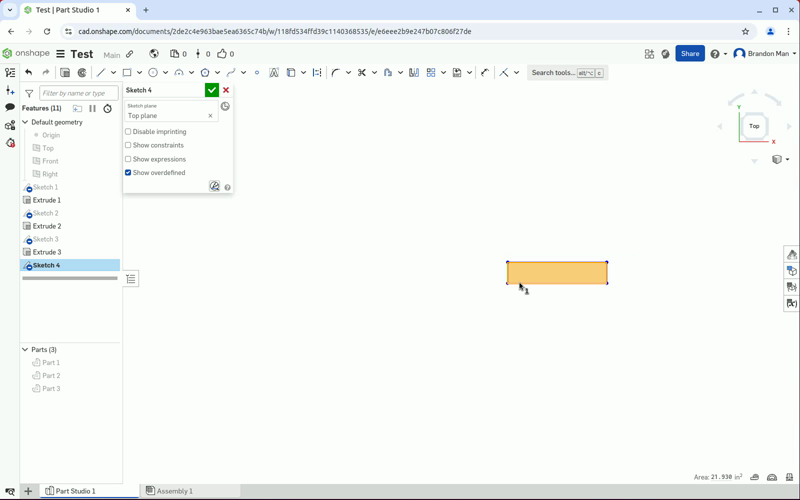
scroll(-6)
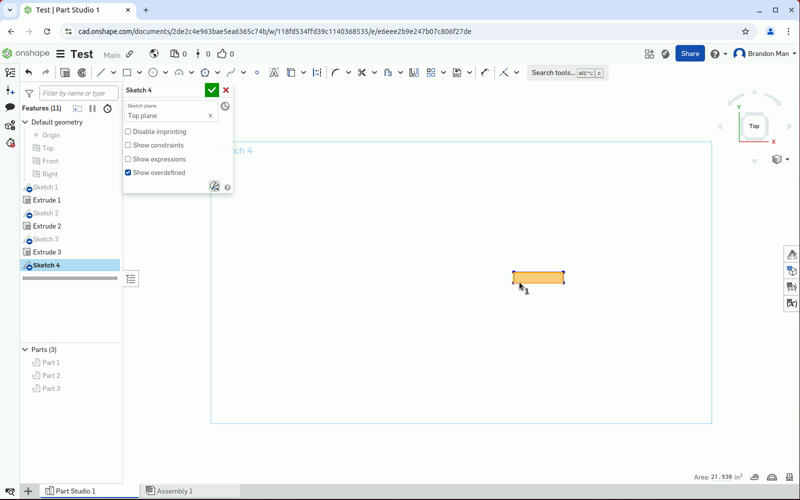
mouse_move(73, 352)
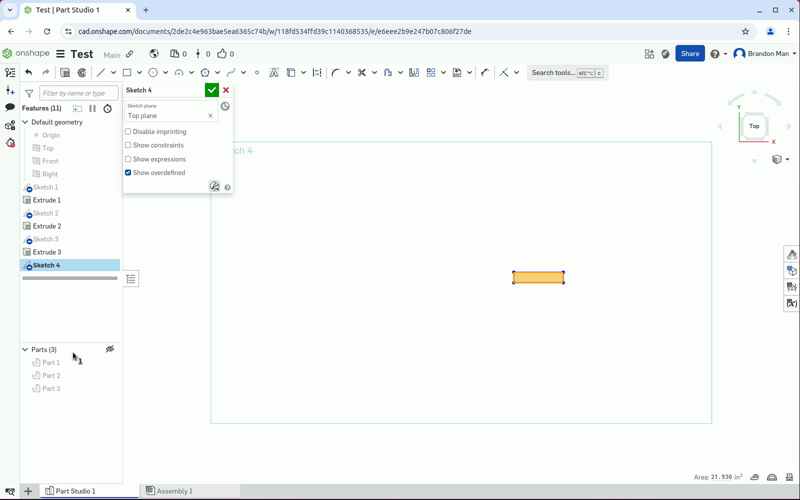
key(shift+y)
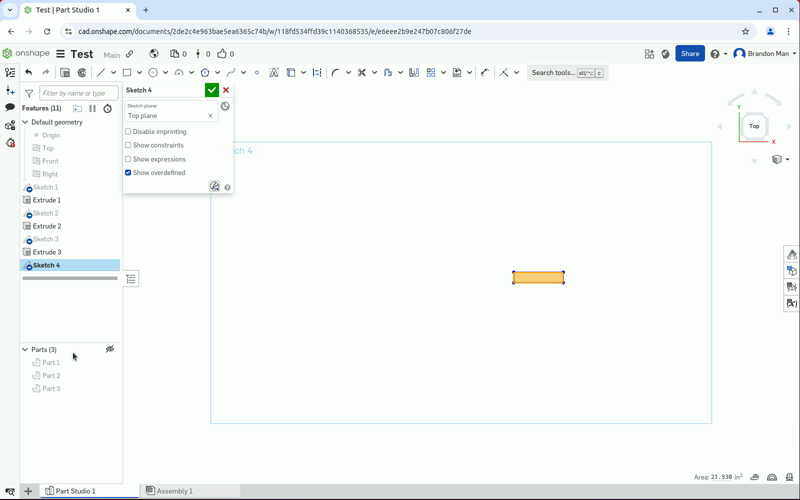
key(shift+e)
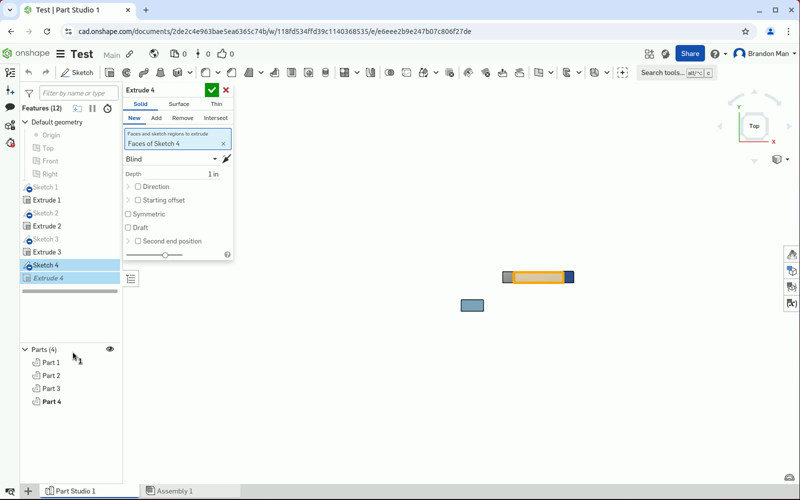
mouse_move(143, 106)
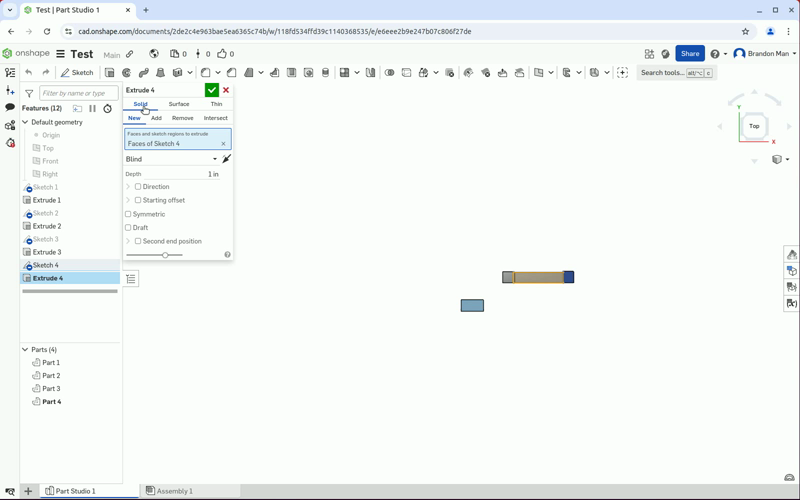
click(143, 106)
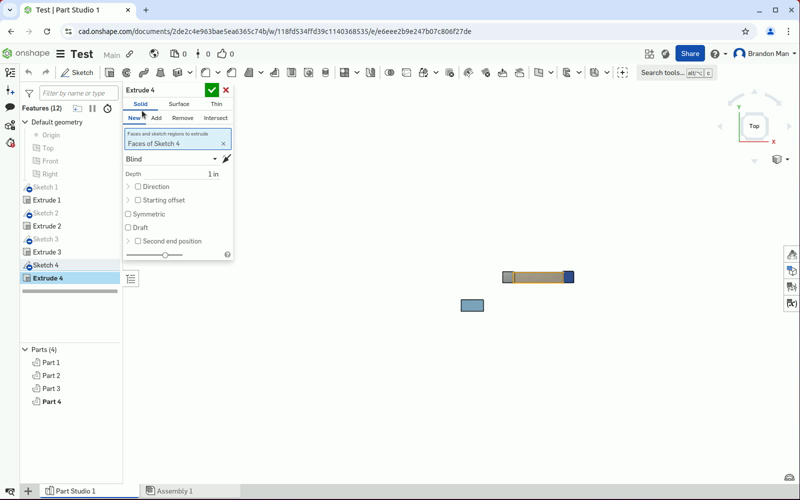
mouse_move(137, 120)
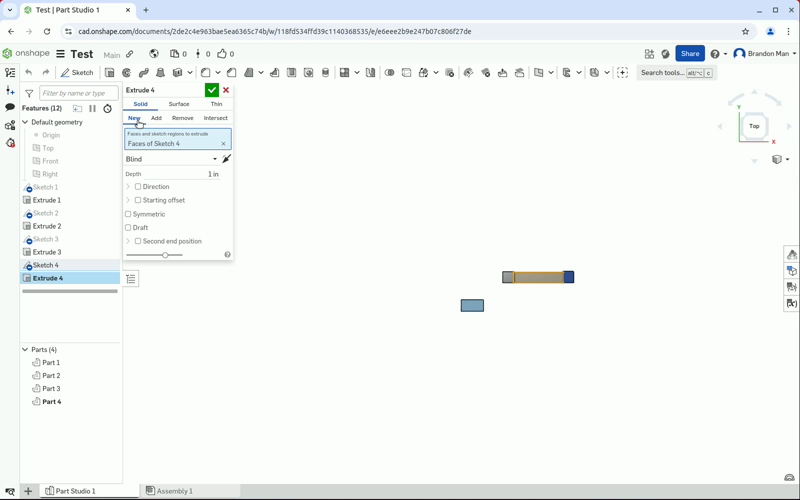
click(137, 120)
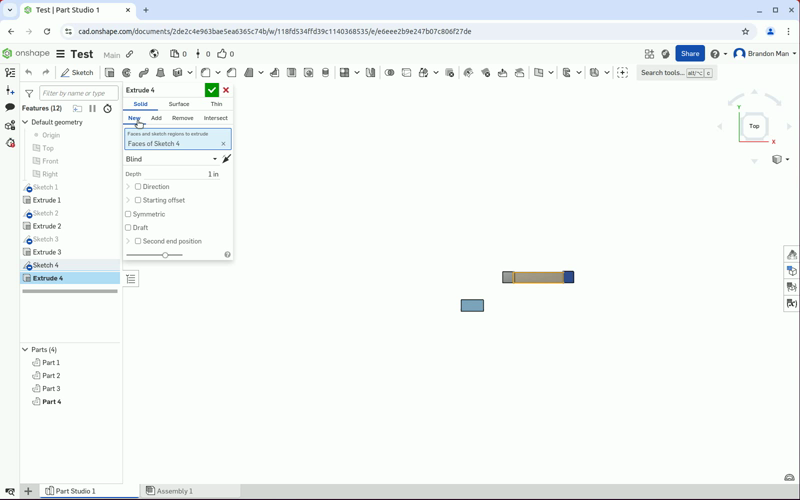
key(tab, 4)
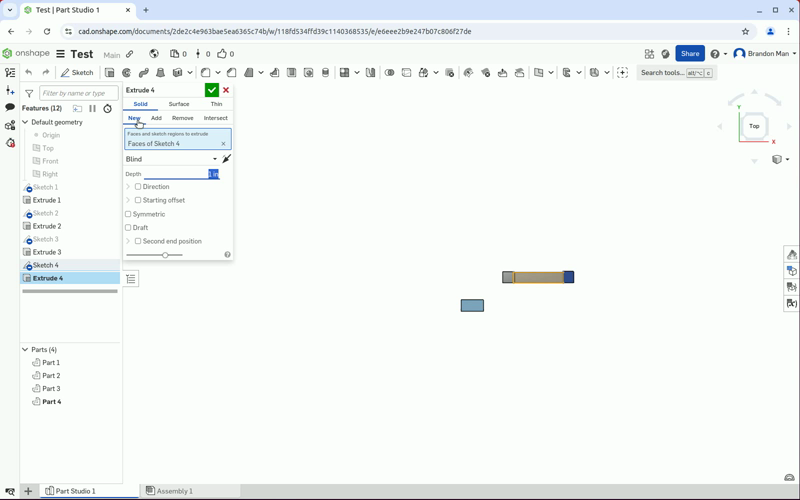
text(7.943)
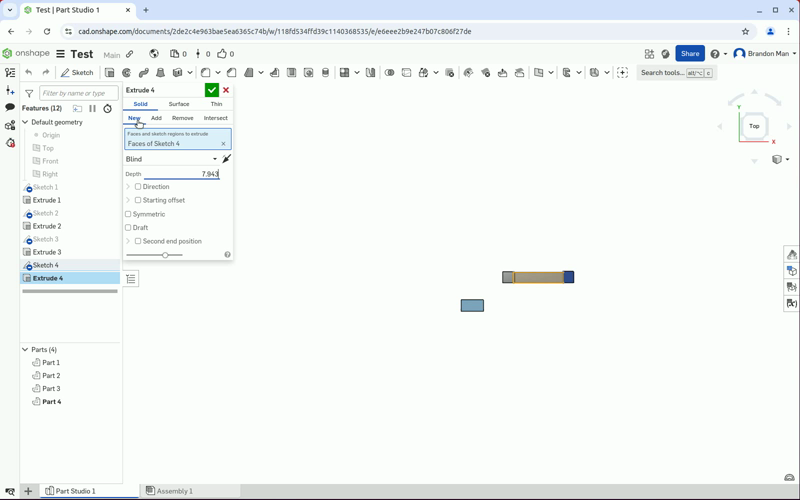
key(tab, 3)
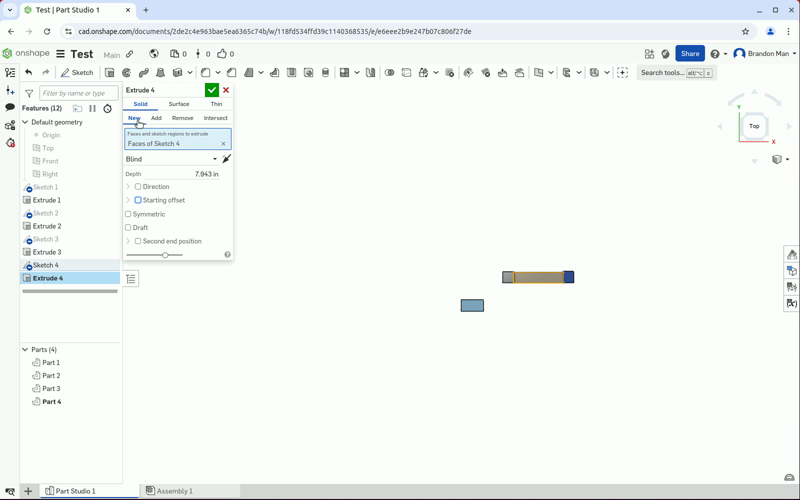
key(tab, 2)
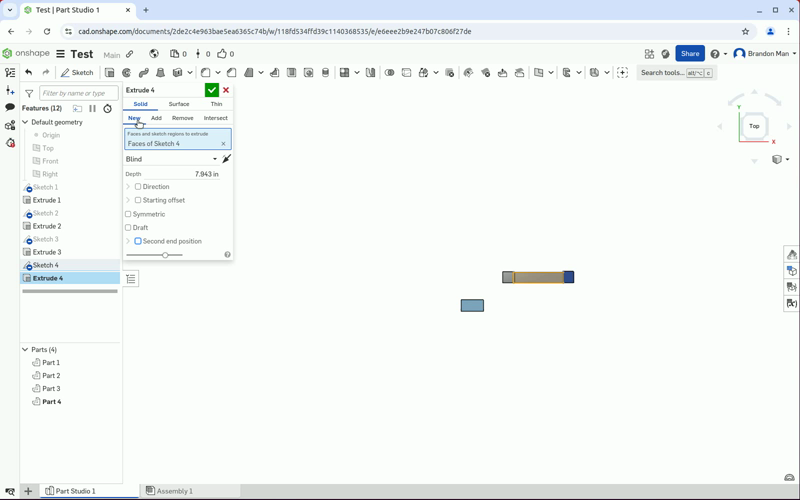
key(space)
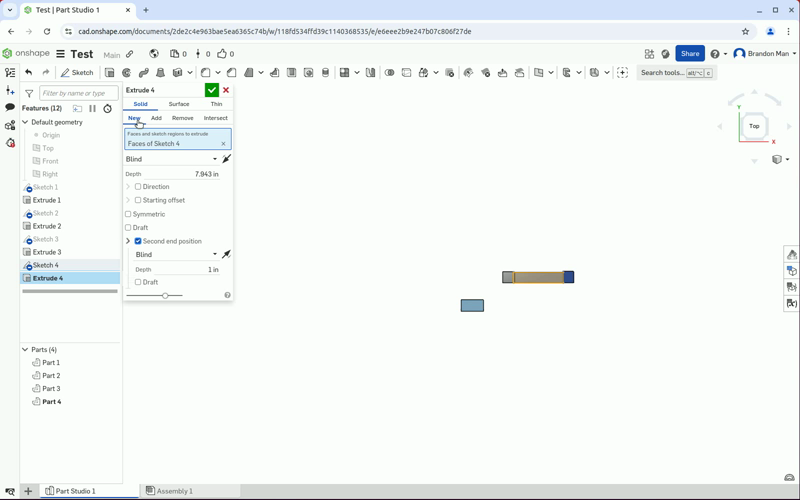
key(tab, 3)
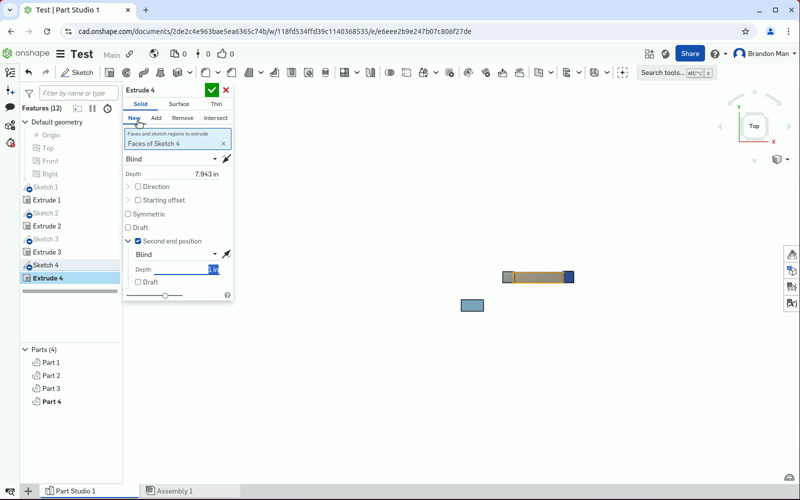
text(6.499)
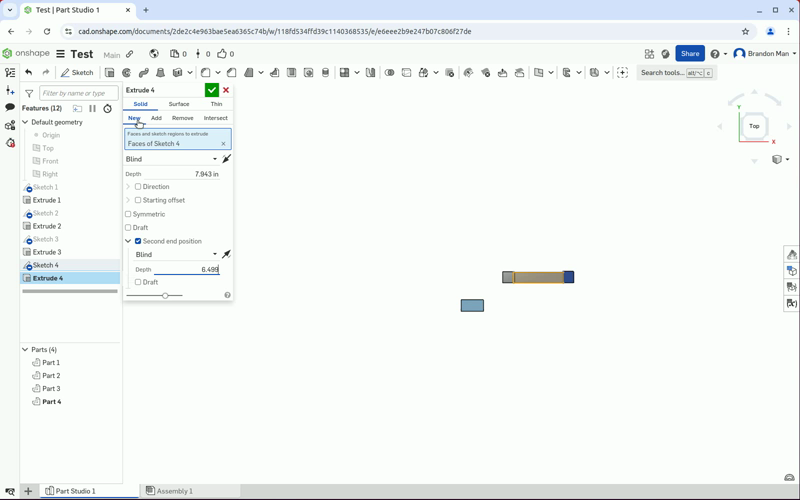
key(enter)
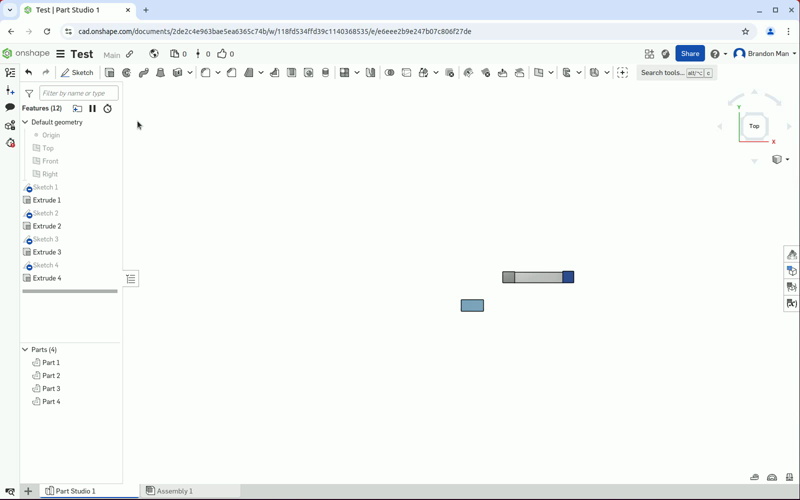
key(shift+h)
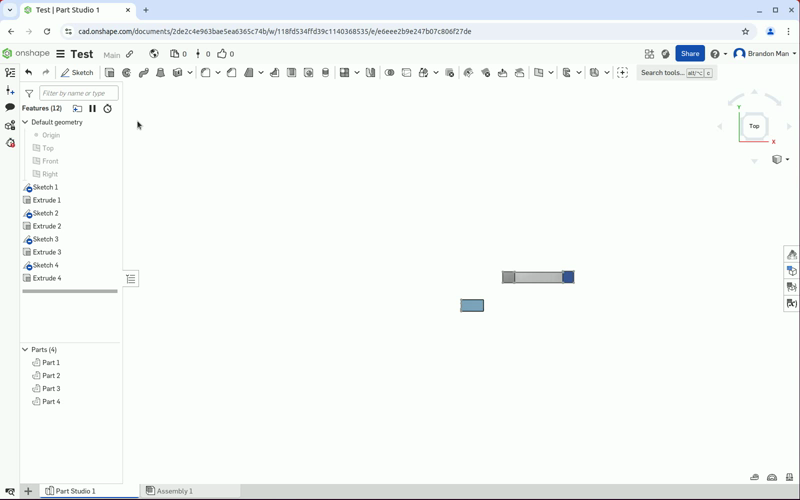
key(shift+h)
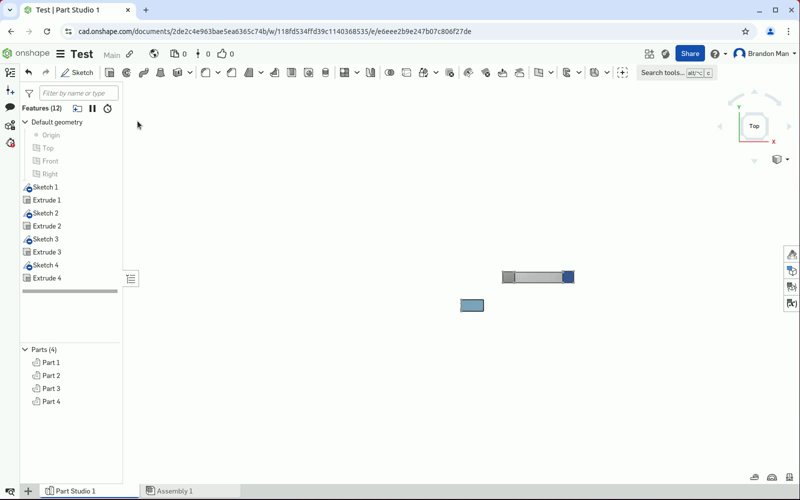
key(shift+7)
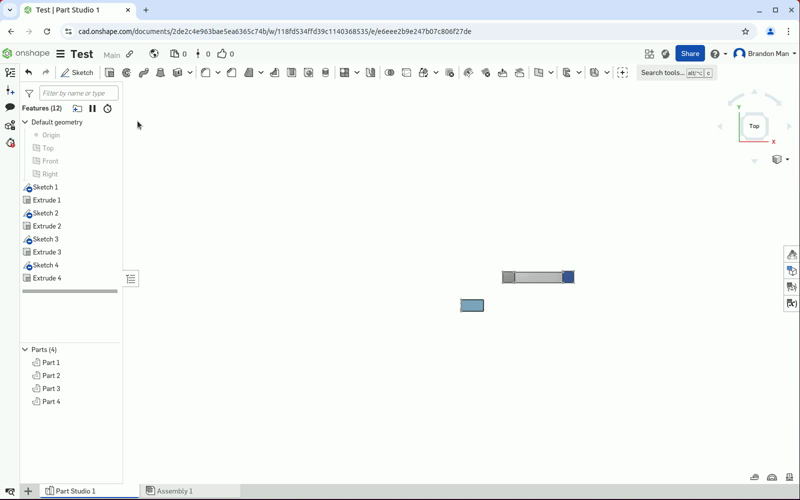
key(up, 3)
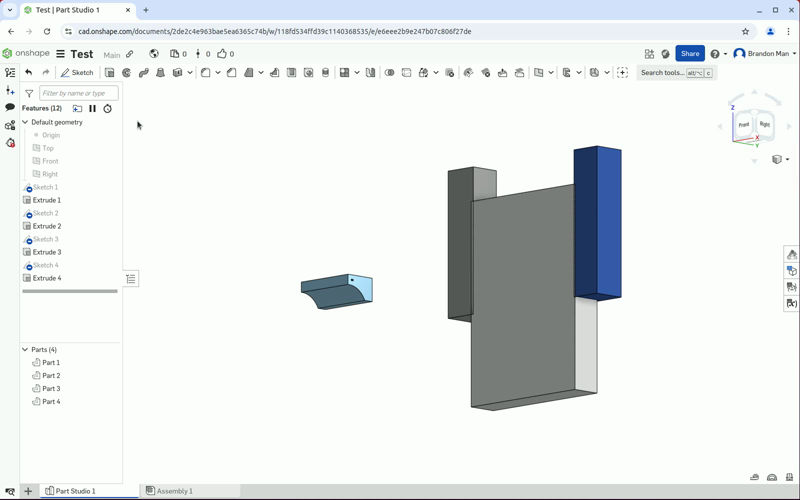
key(left, 3)
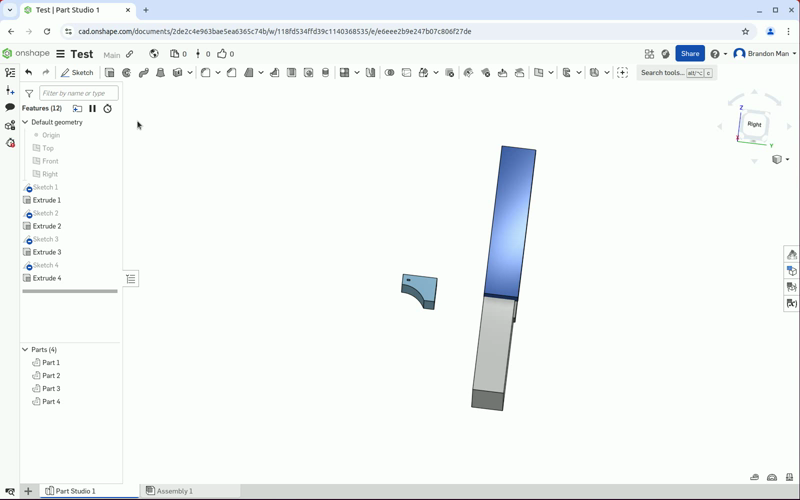
key(right, 3)
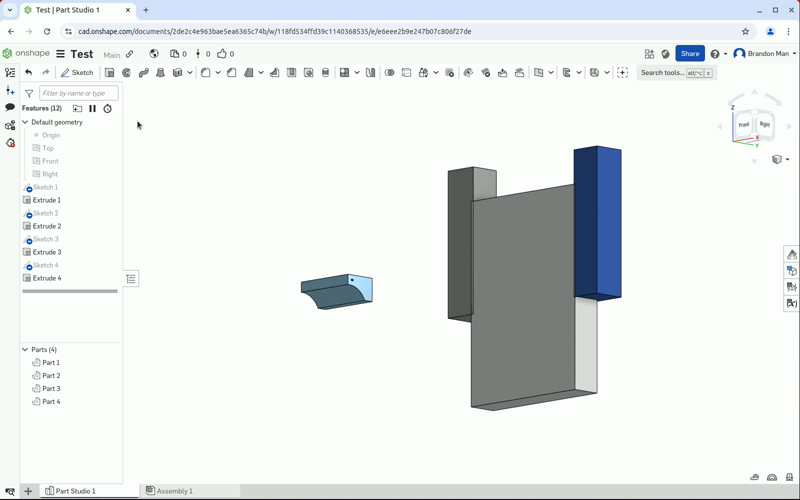
key(down, 3)
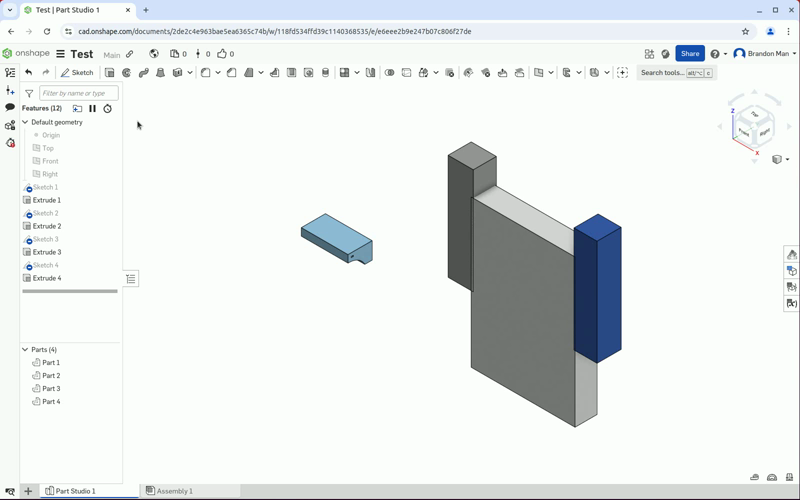
mouse_move(73, 189)
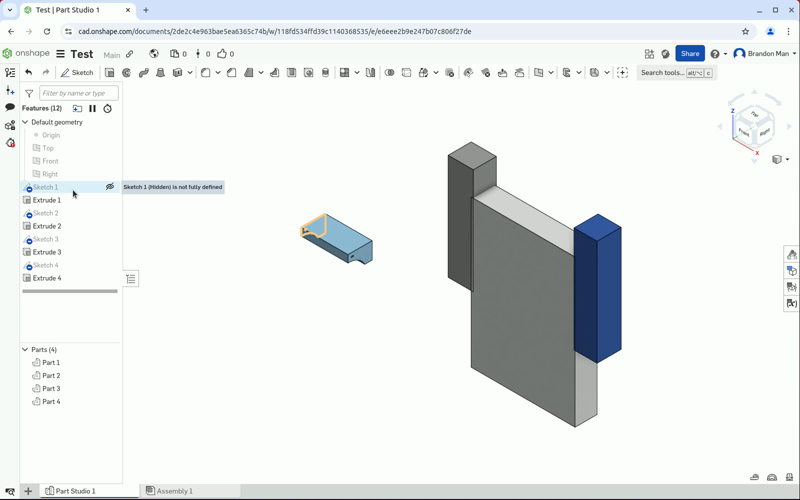
click(73, 189)